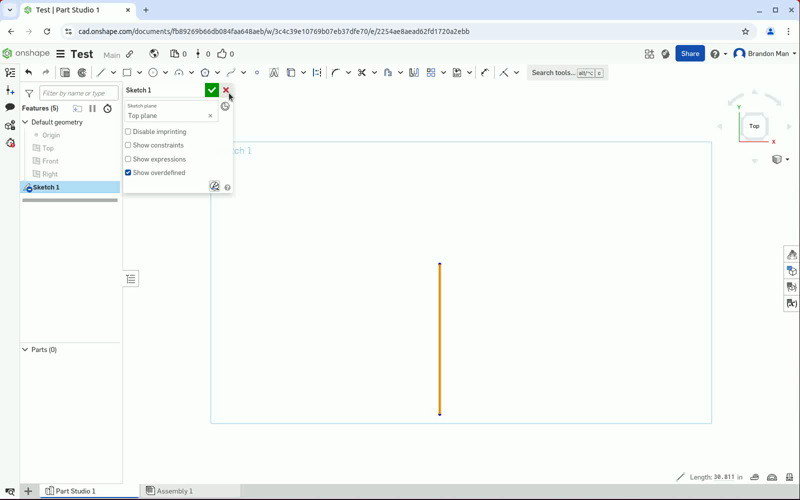
key(shift+h)
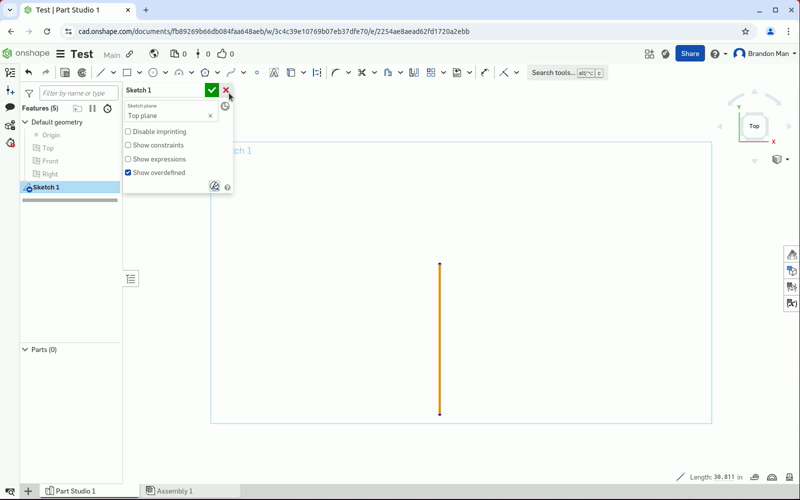
key(shift+s)
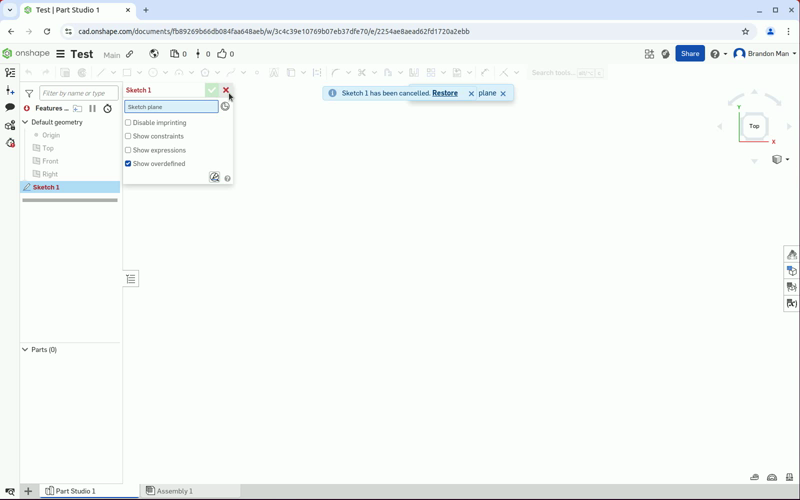
mouse_move(73, 150)
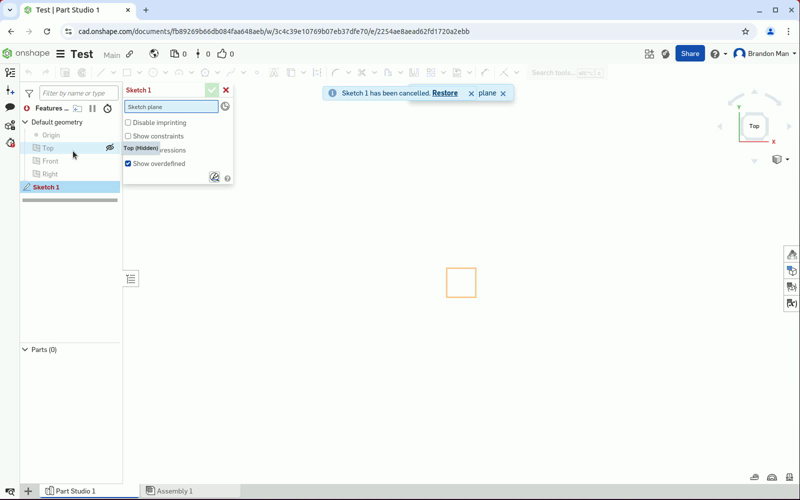
click(73, 150)
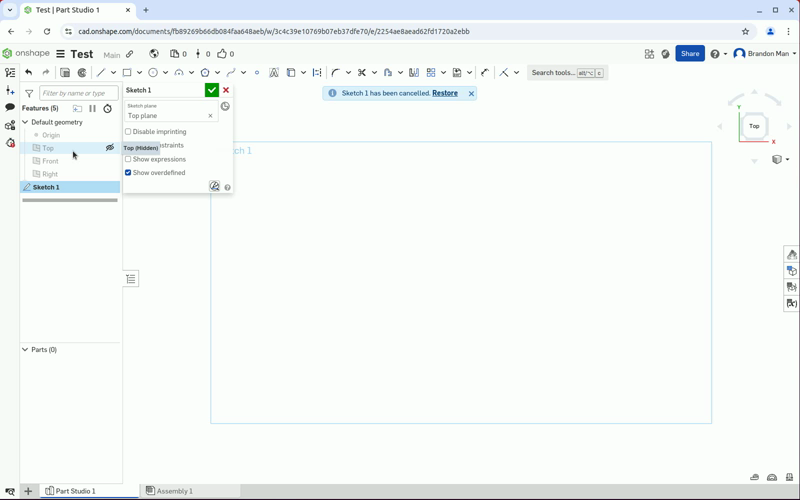
mouse_move(73, 352)
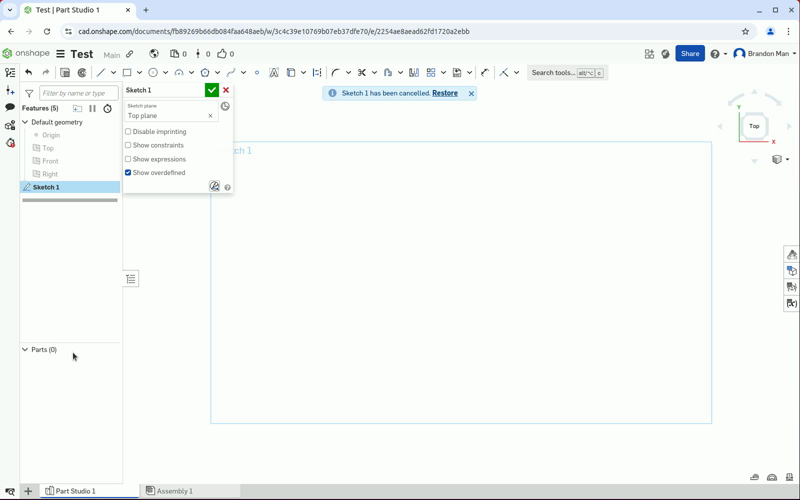
key(y)
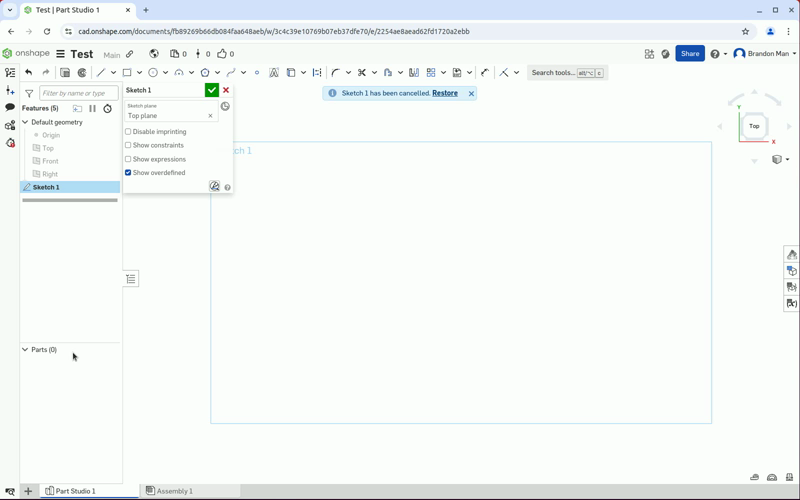
key(l)
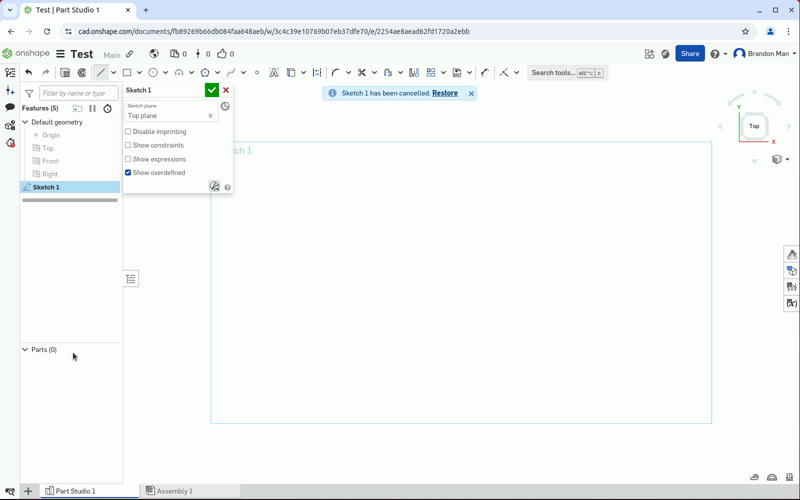
key_down(shift)
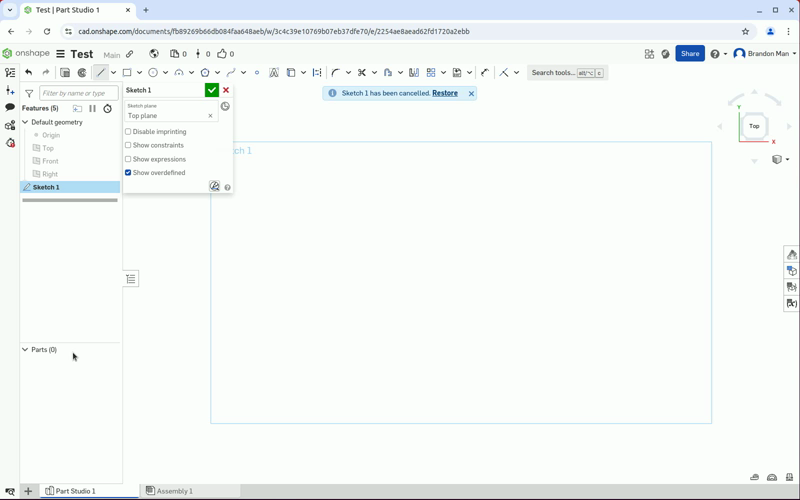
mouse_move(383, 367)
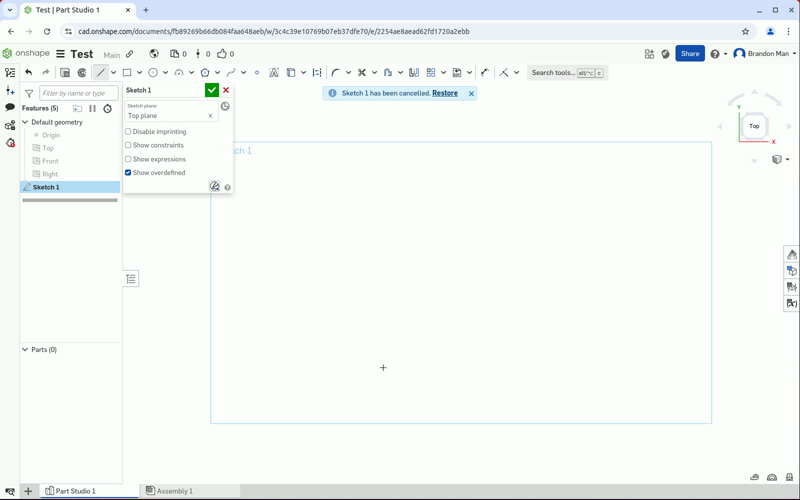
click(383, 367)
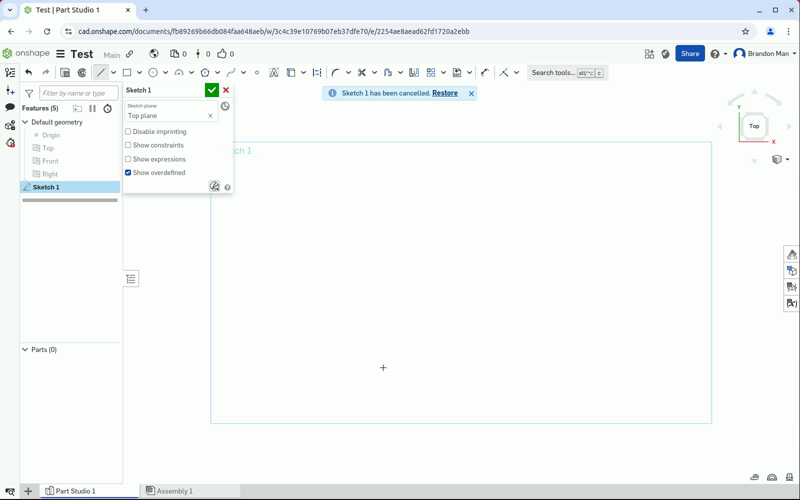
key_up(shift)
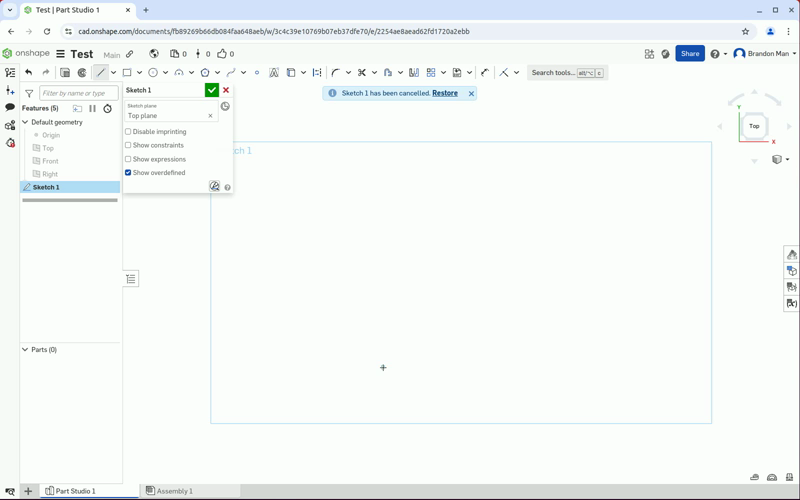
key_down(shift)
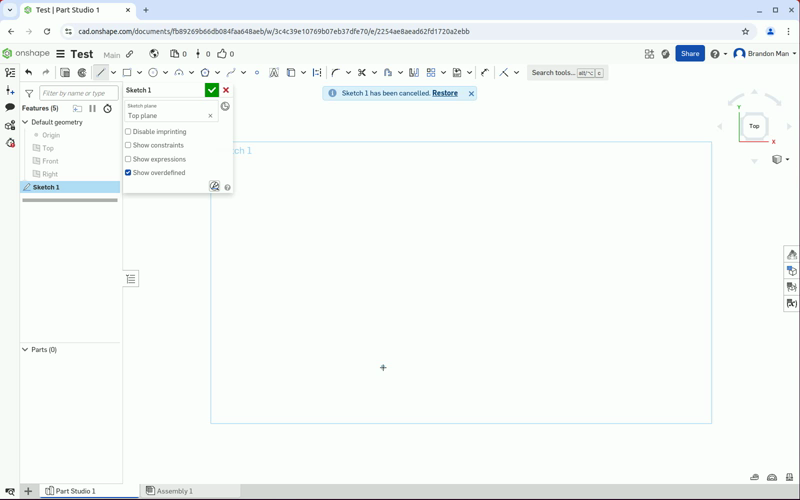
mouse_move(537, 367)
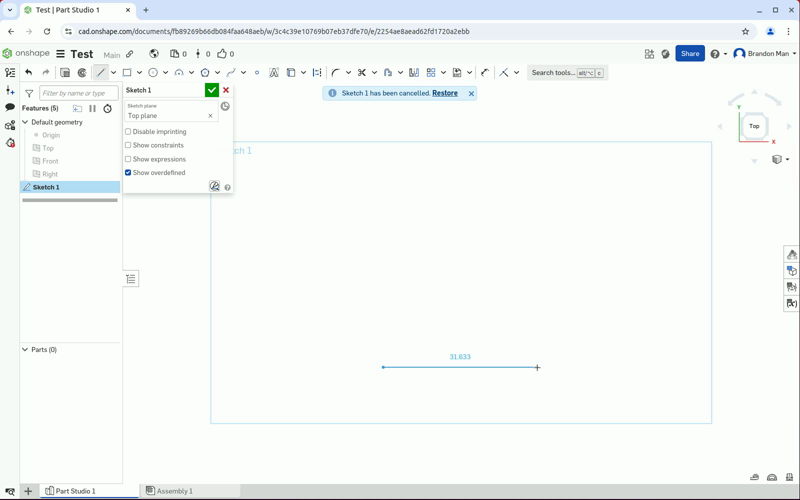
click(537, 367)
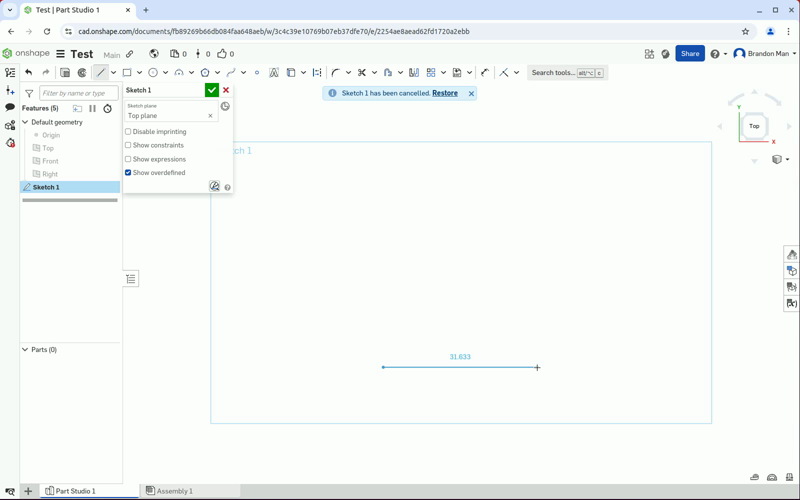
key_up(shift)
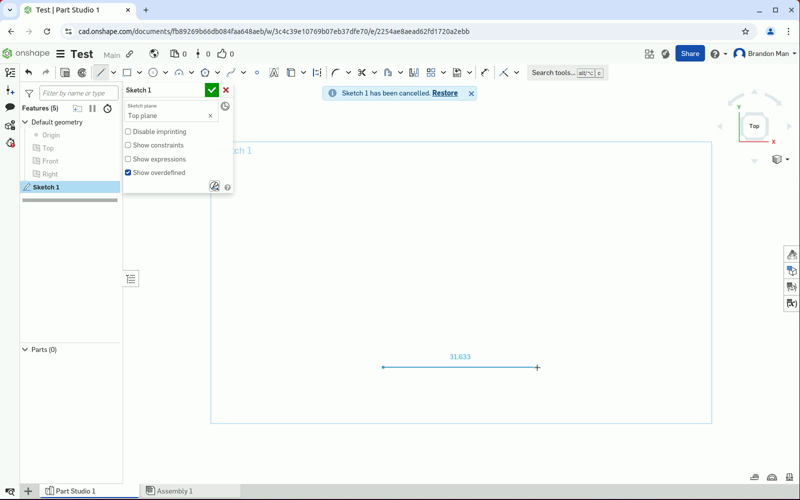
key_down(shift)
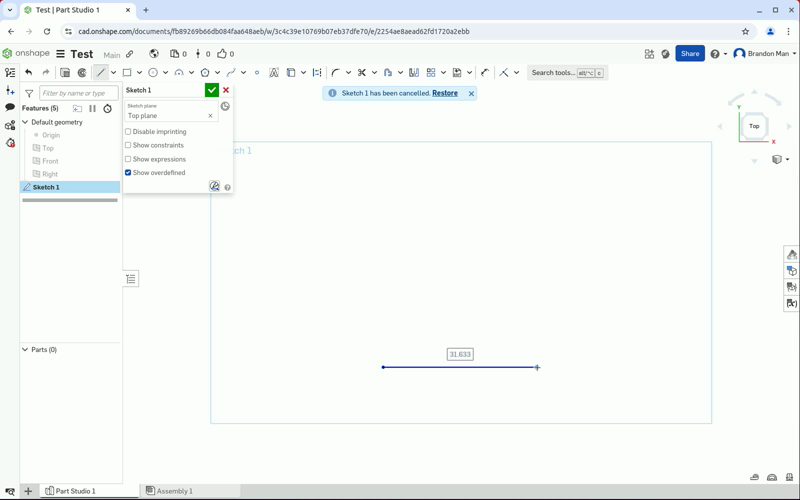
mouse_move(537, 239)
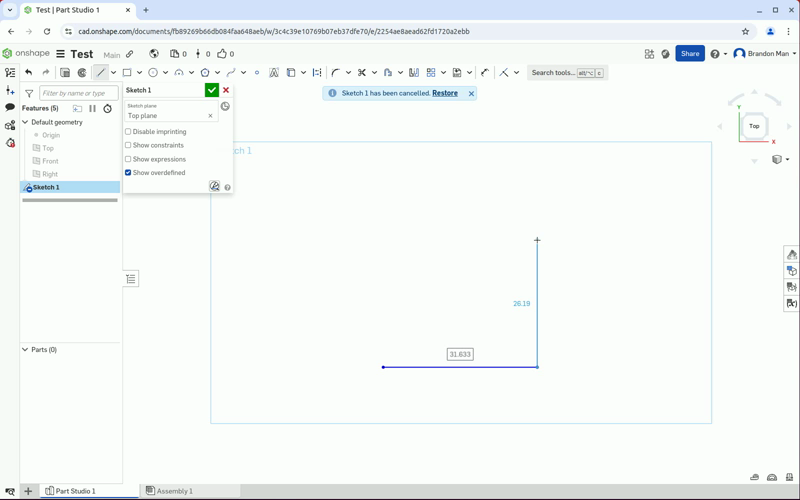
click(537, 239)
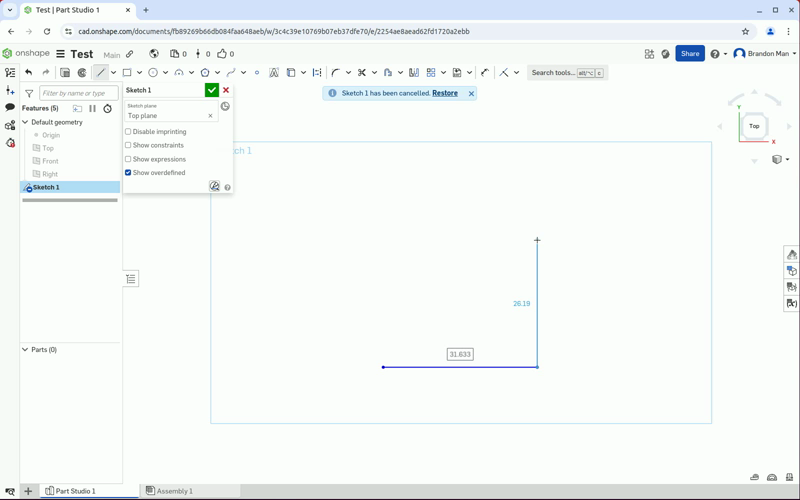
key_up(shift)
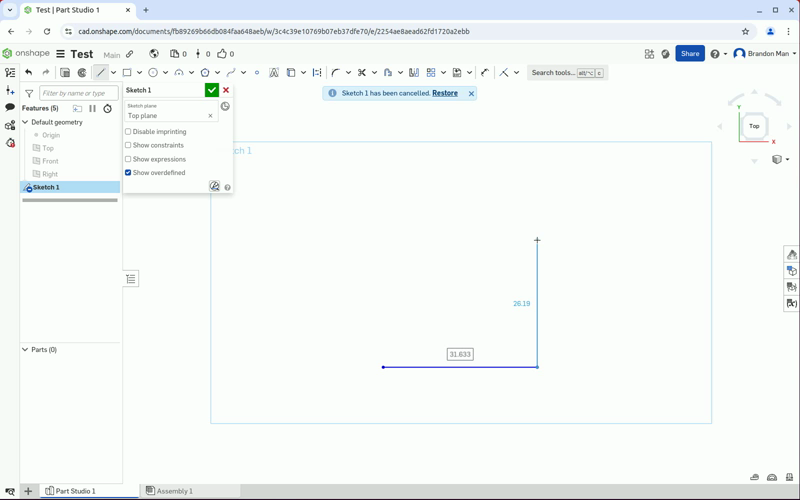
key_down(shift)
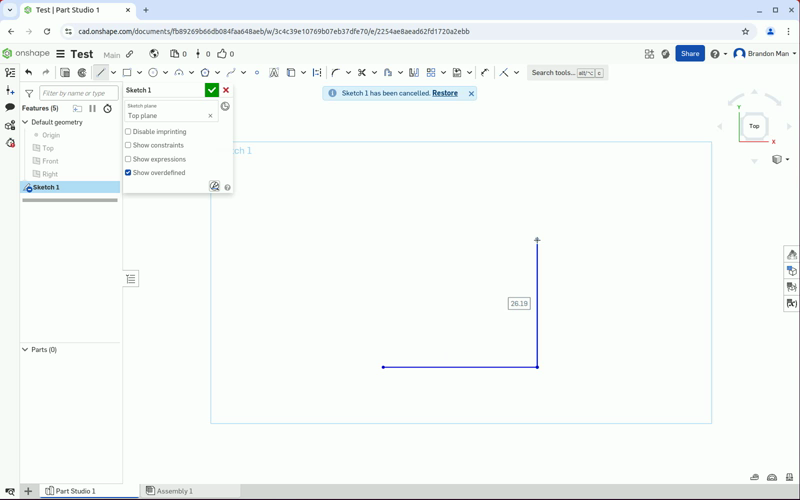
mouse_move(567, 239)
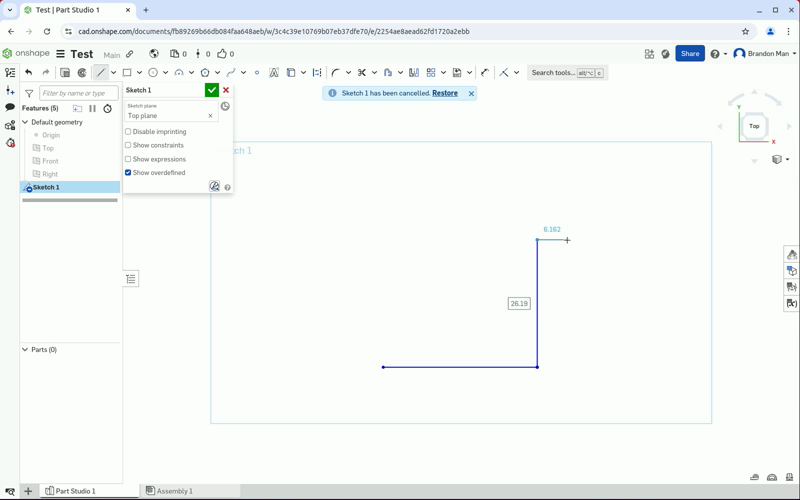
mouse_move(537, 211)
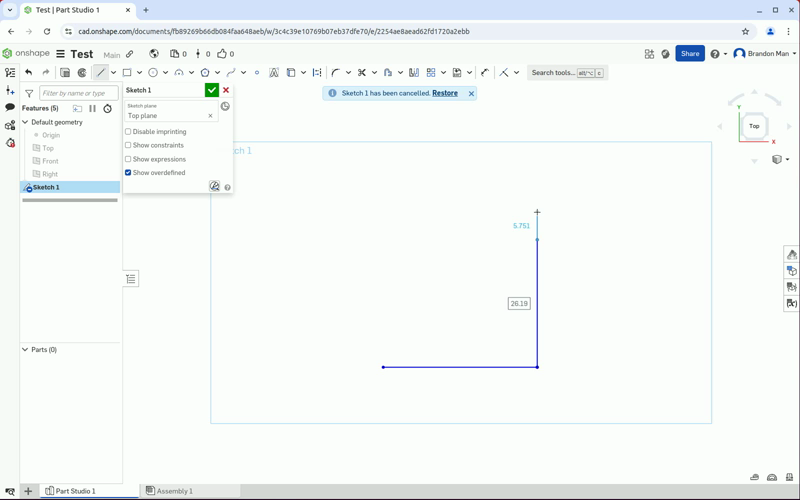
click(537, 211)
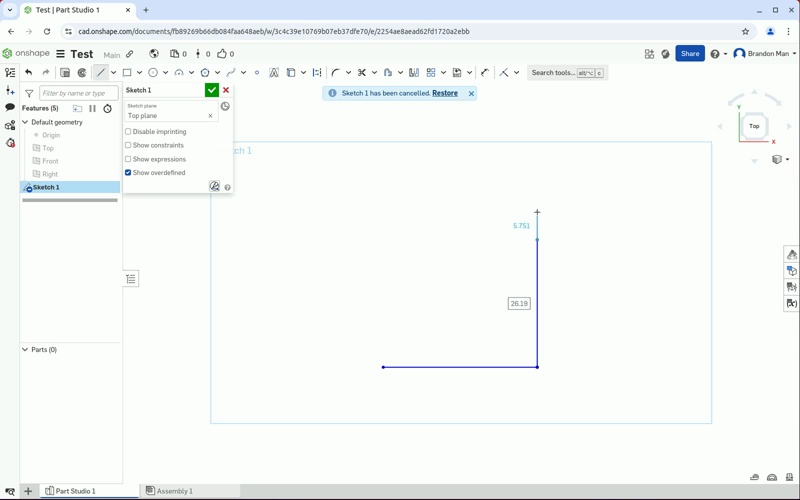
key_up(shift)
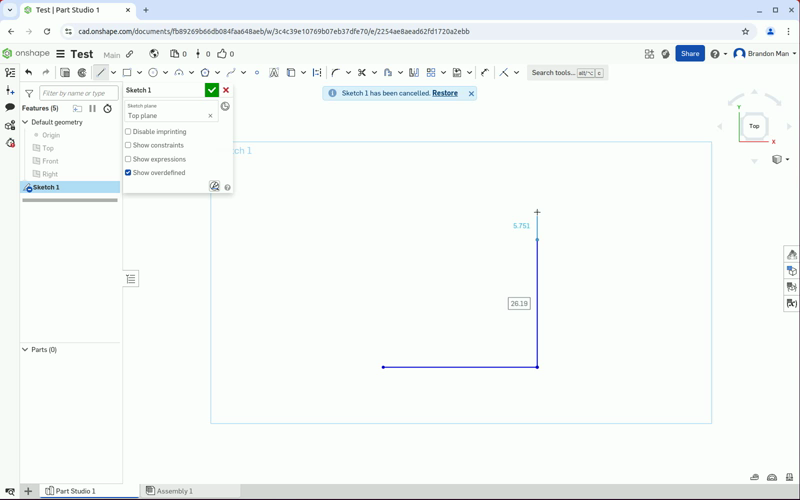
key(esc)
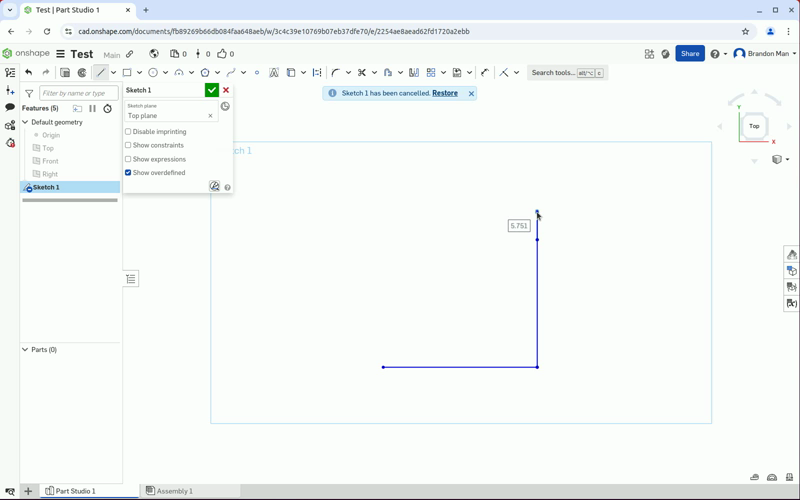
key(a)
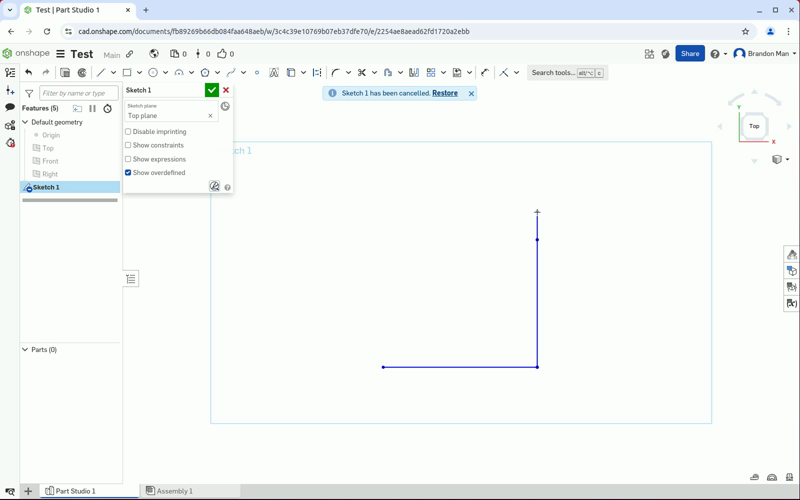
mouse_move(537, 211)
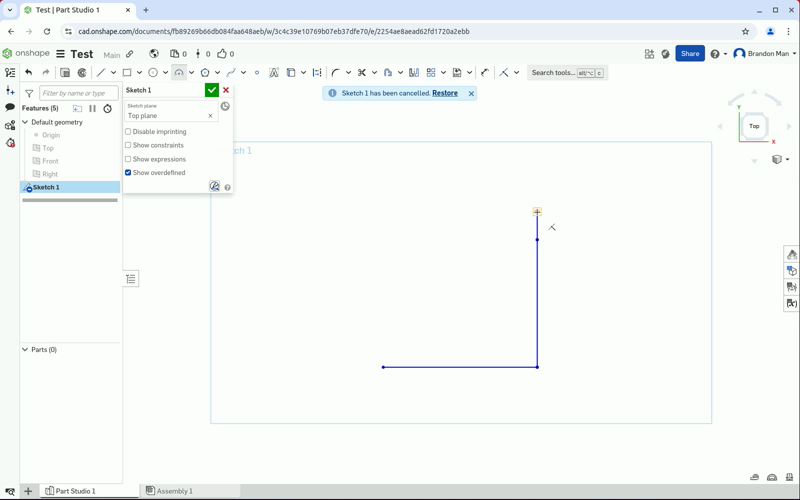
click(537, 211)
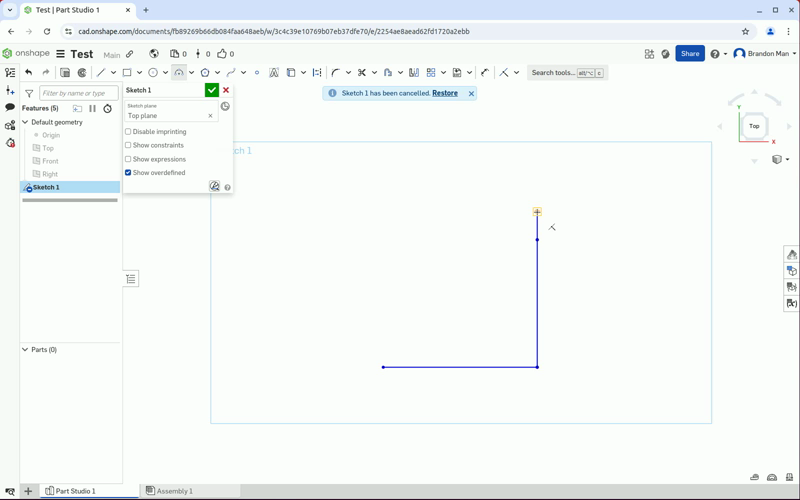
key_down(shift)
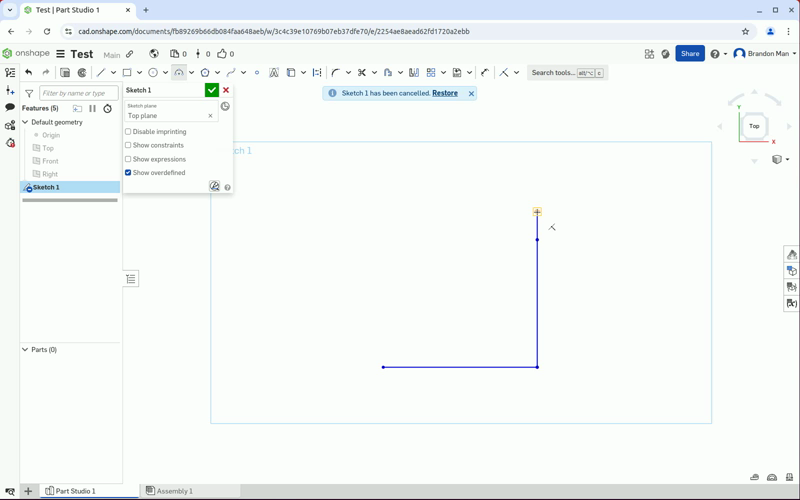
mouse_move(525, 198)
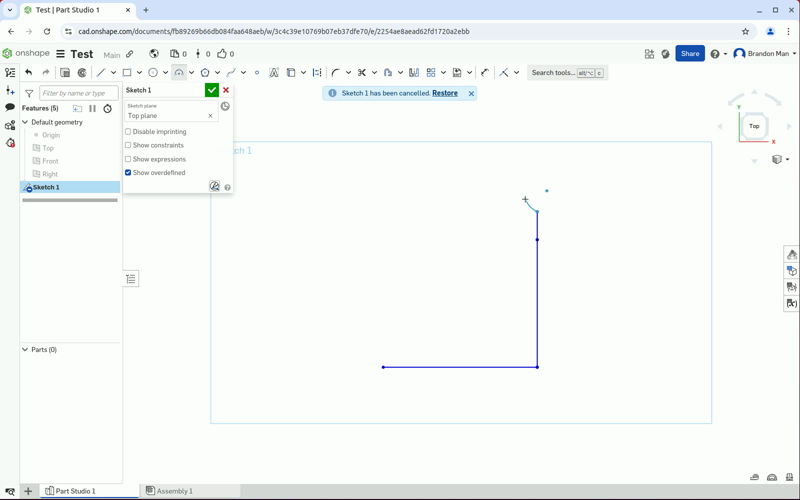
click(525, 198)
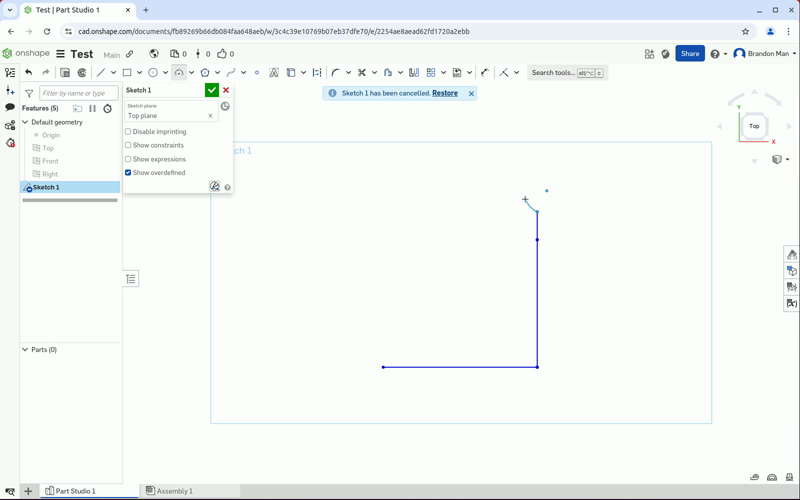
mouse_move(533, 202)
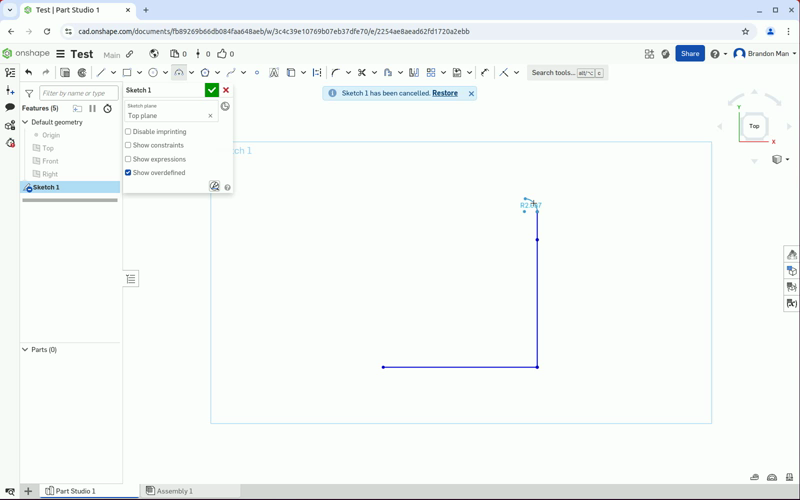
click(533, 202)
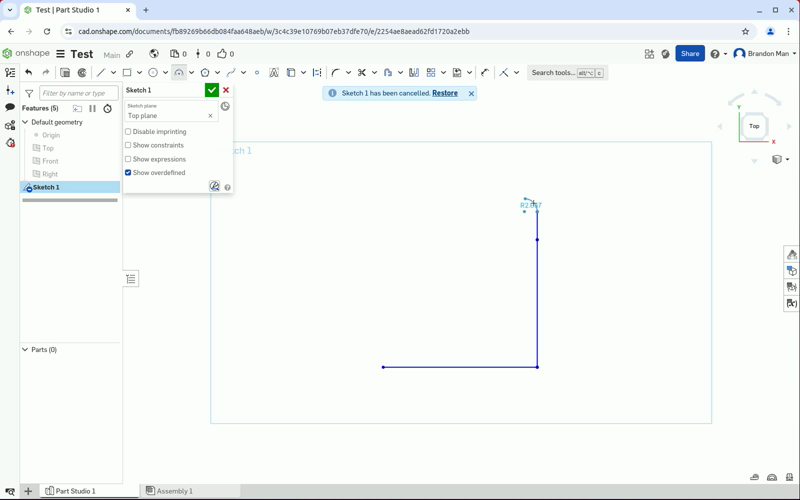
key_up(shift)
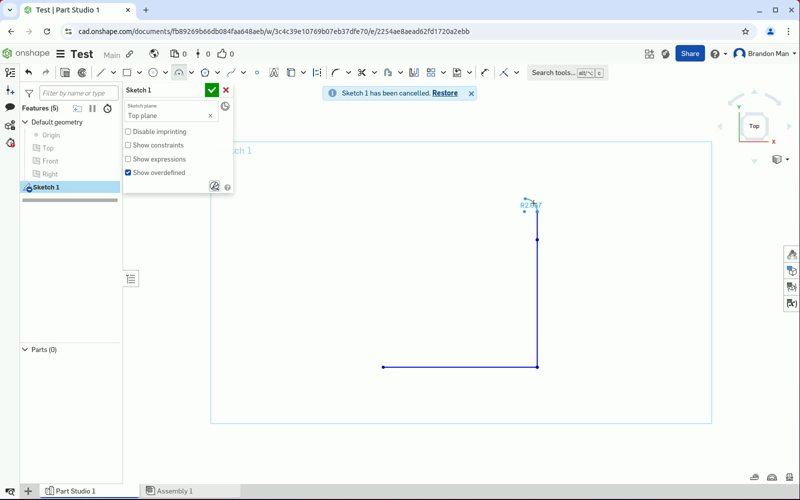
key(esc)
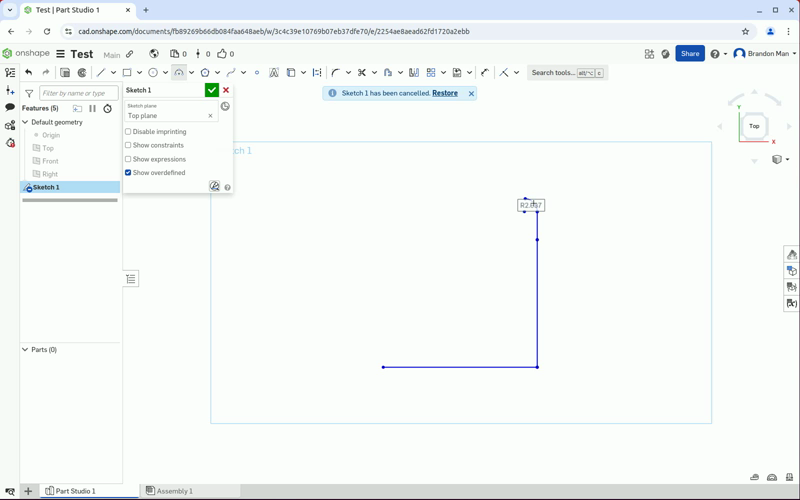
key(l)
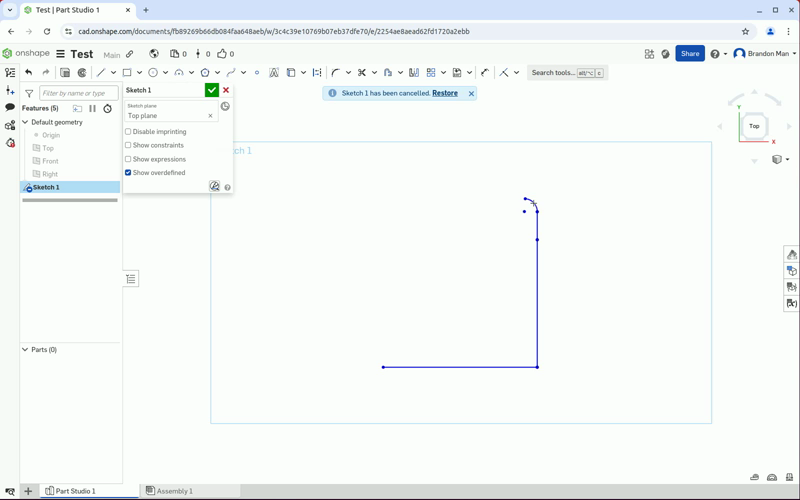
mouse_move(525, 198)
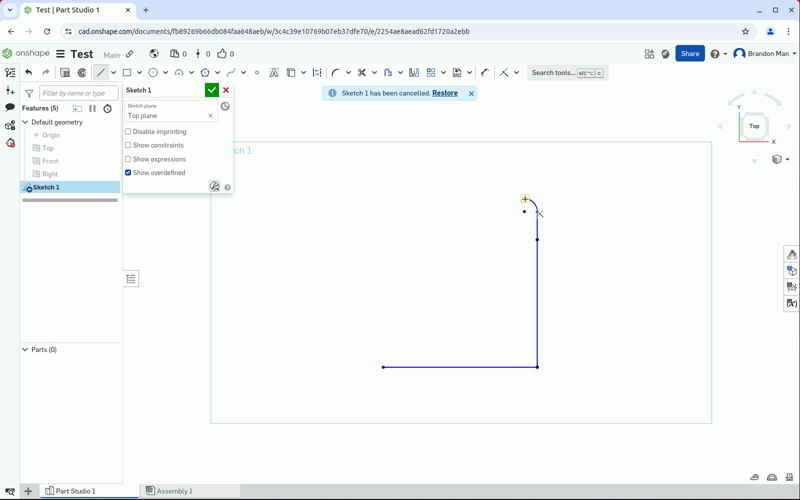
click(525, 198)
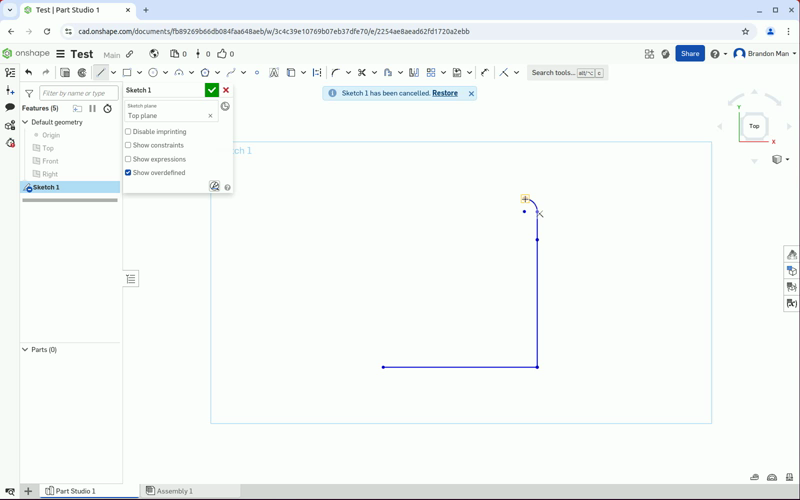
key_down(shift)
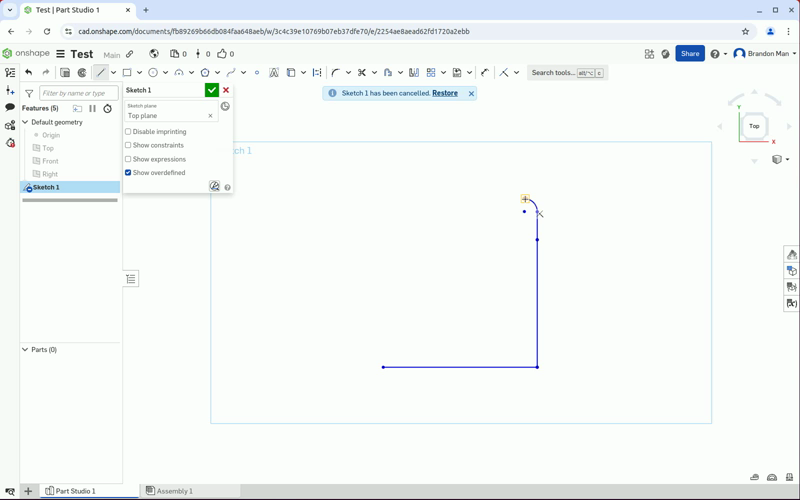
mouse_move(395, 198)
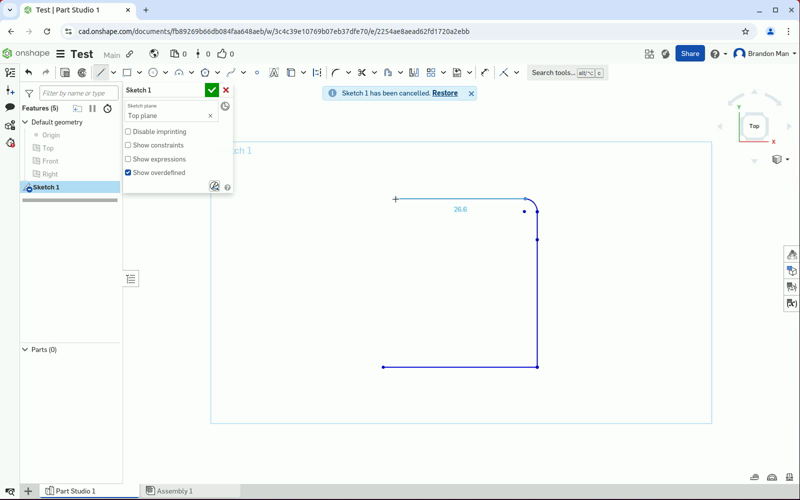
click(395, 198)
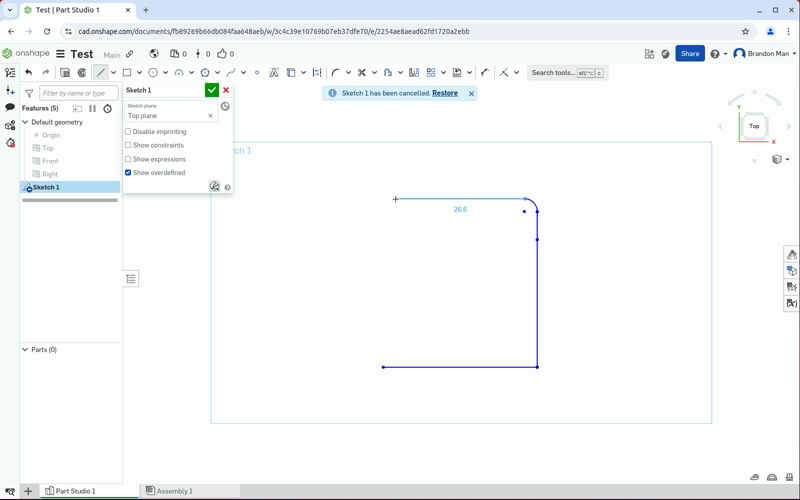
key_up(shift)
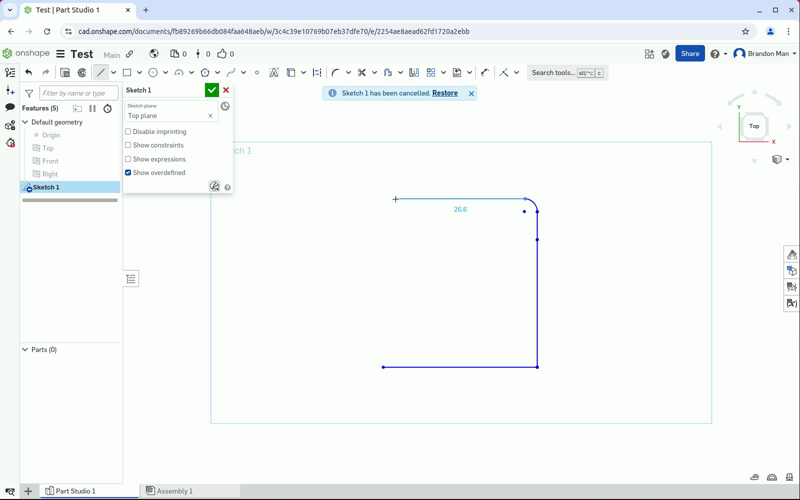
key(esc)
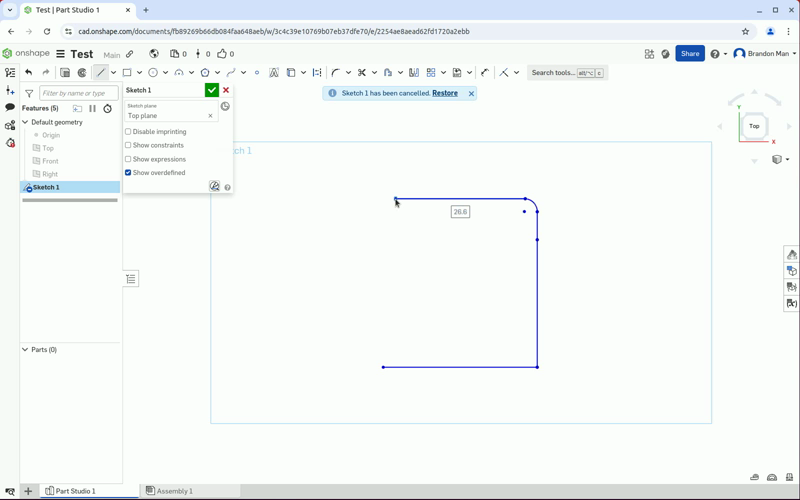
key(a)
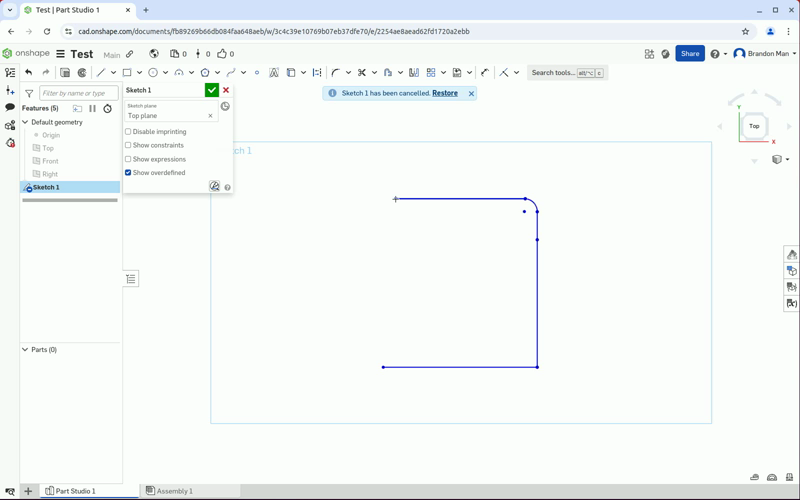
mouse_move(395, 198)
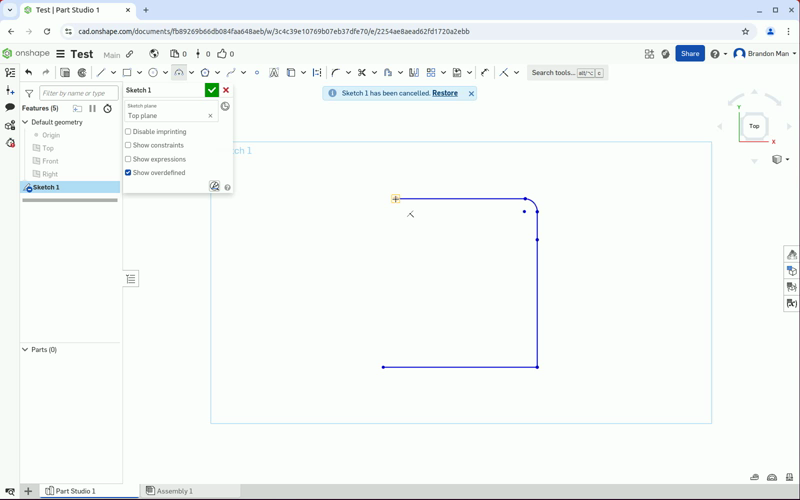
click(395, 198)
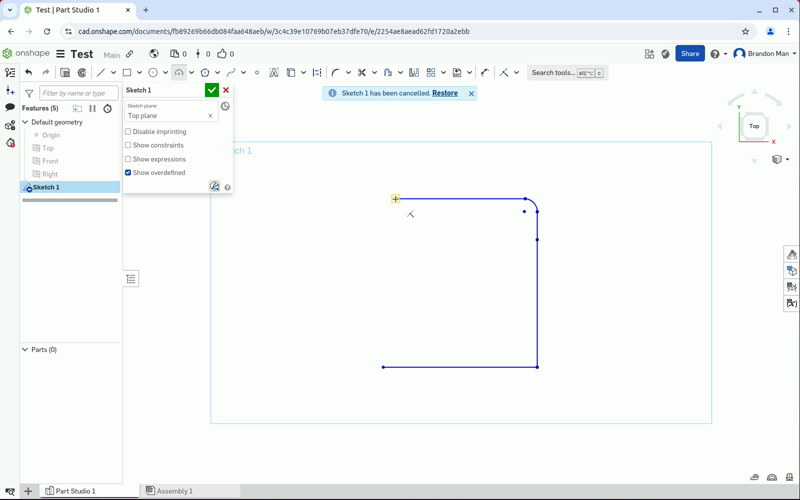
key_down(shift)
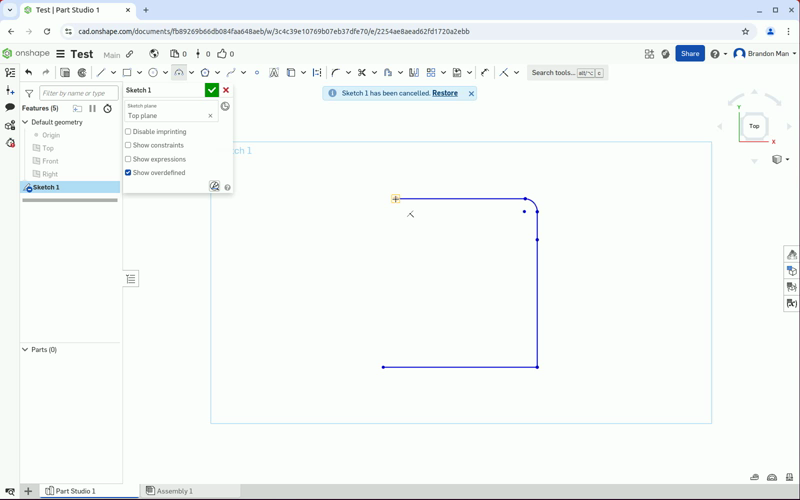
mouse_move(383, 211)
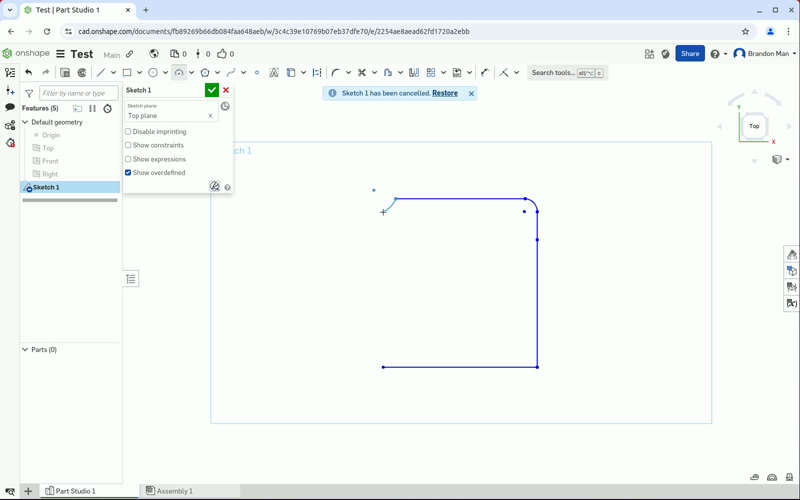
click(383, 211)
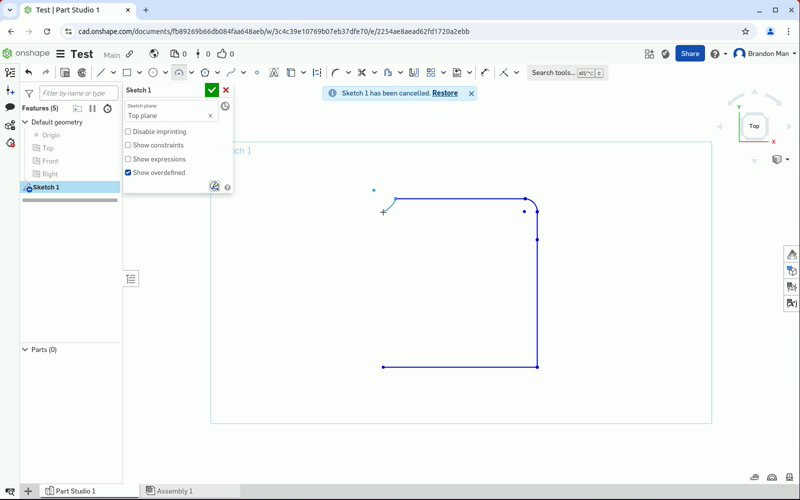
mouse_move(386, 202)
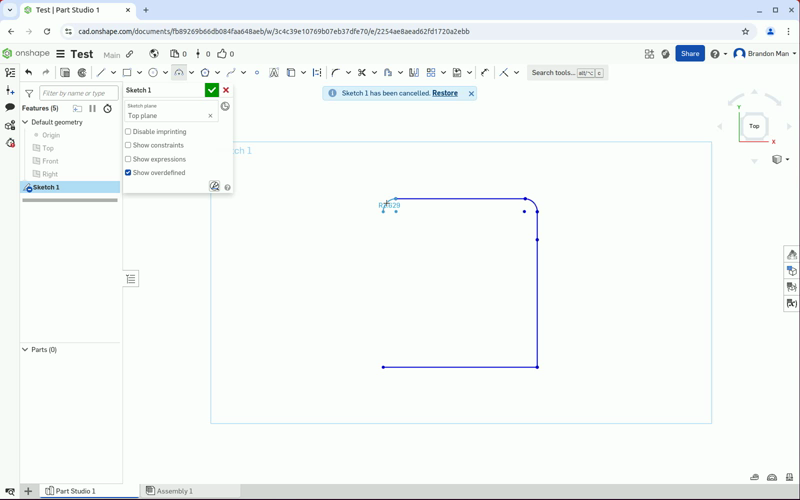
click(386, 202)
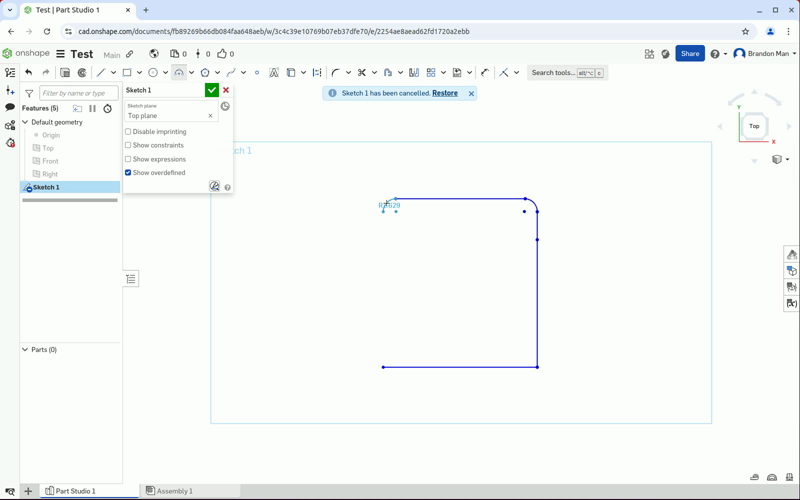
key_up(shift)
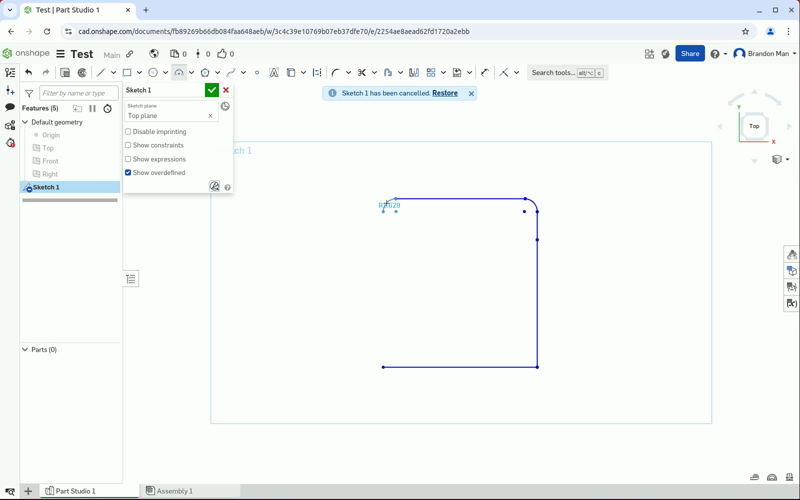
key(esc)
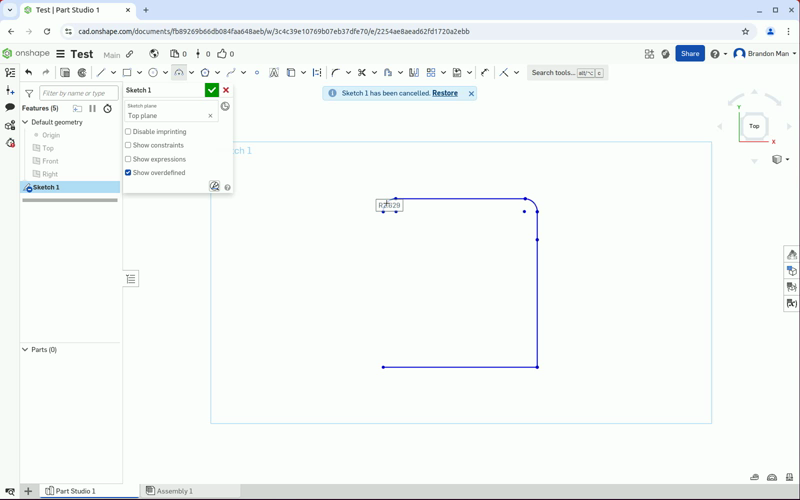
key(l)
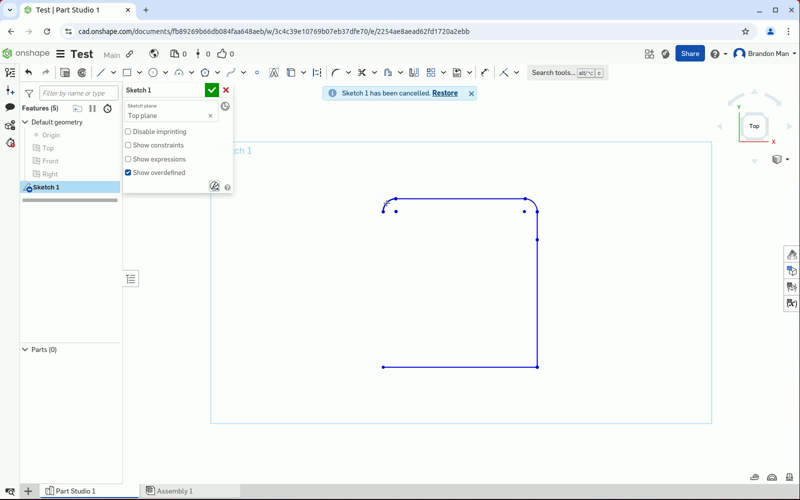
mouse_move(383, 211)
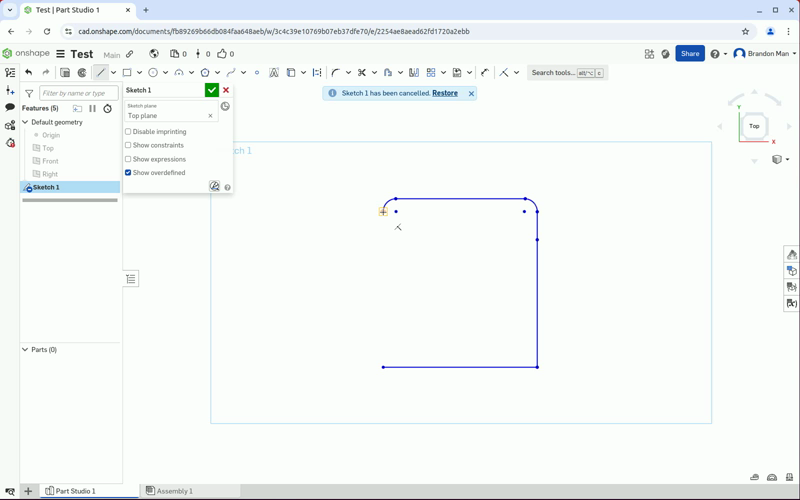
click(383, 211)
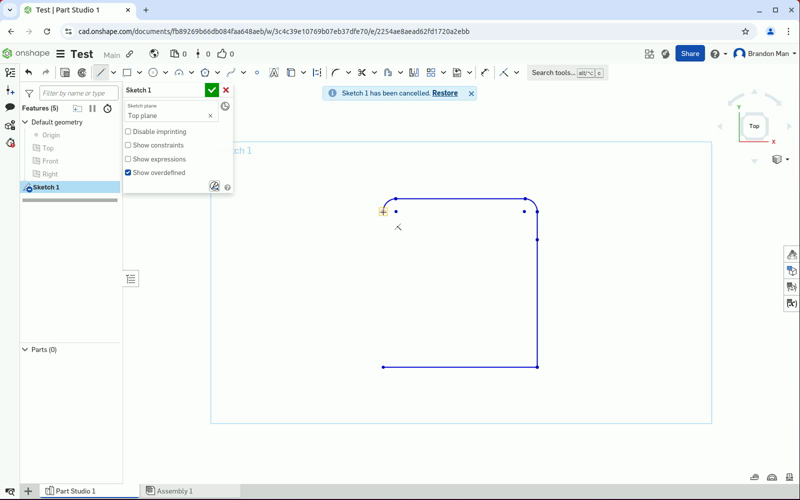
key_down(shift)
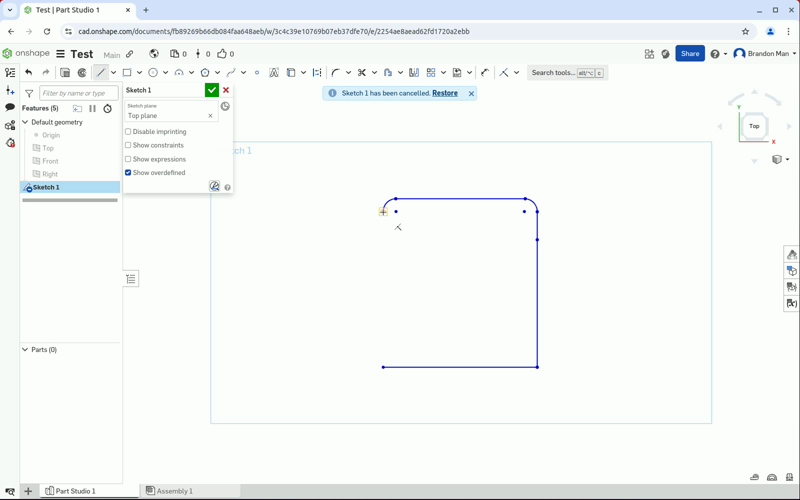
mouse_move(413, 211)
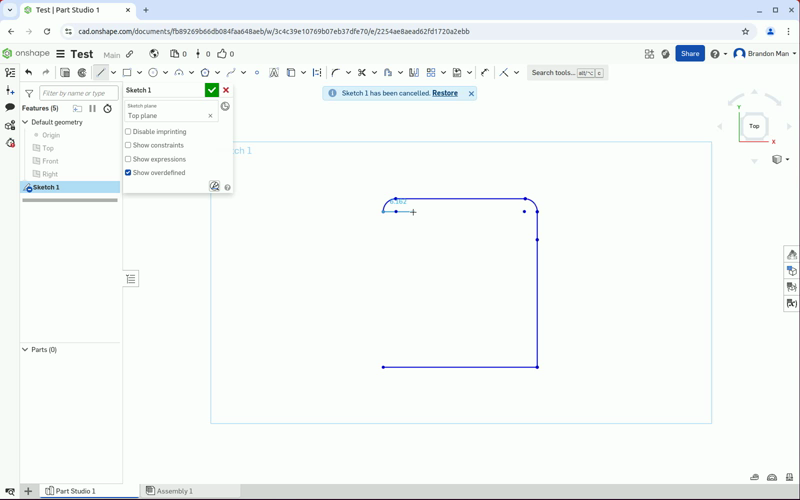
mouse_move(383, 239)
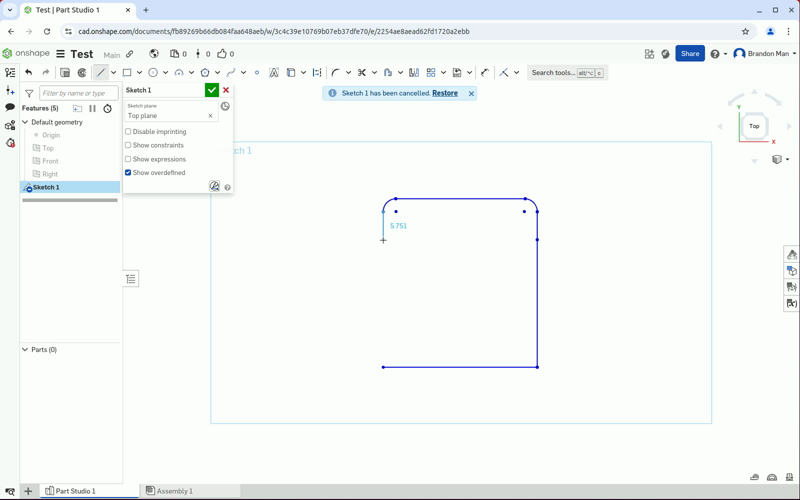
click(383, 239)
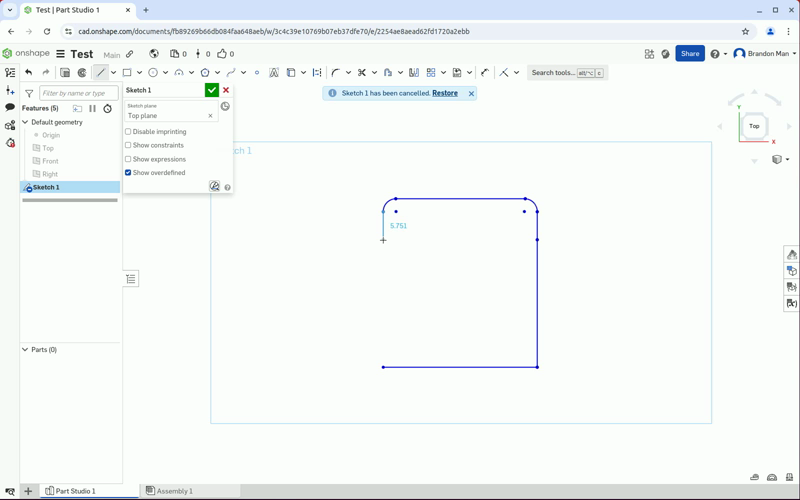
key_up(shift)
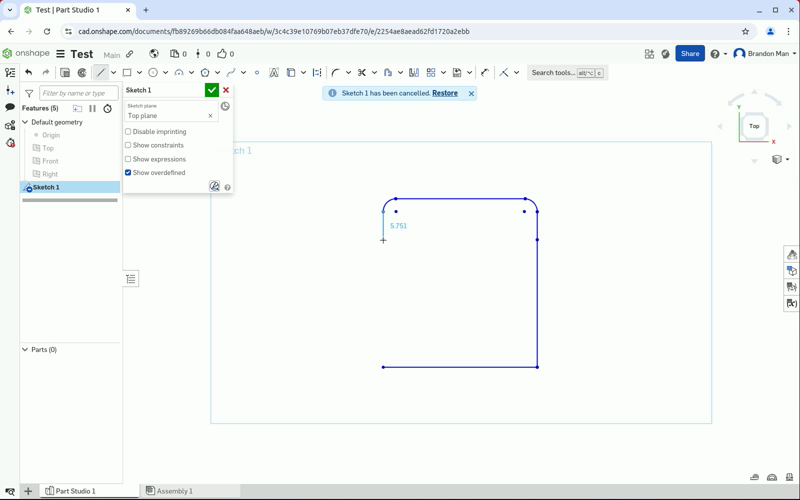
key_down(shift)
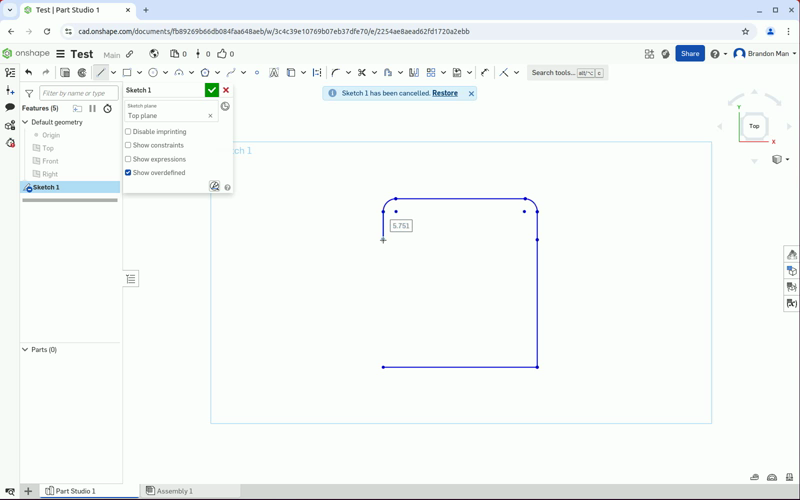
mouse_move(383, 367)
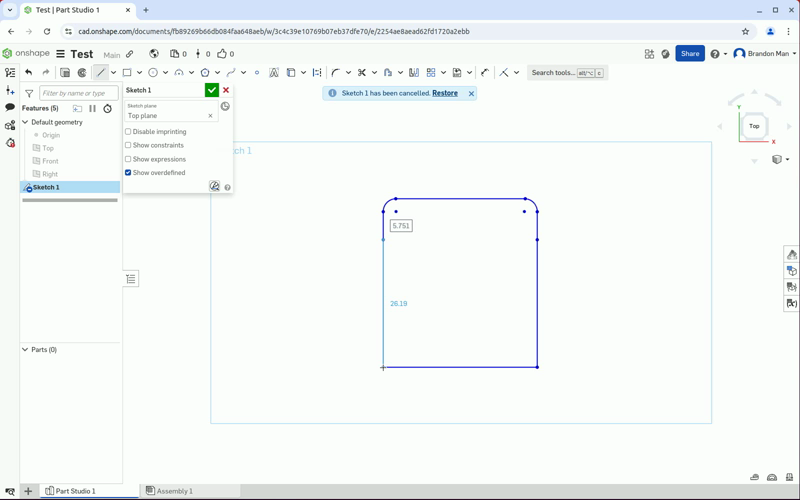
key_up(shift)
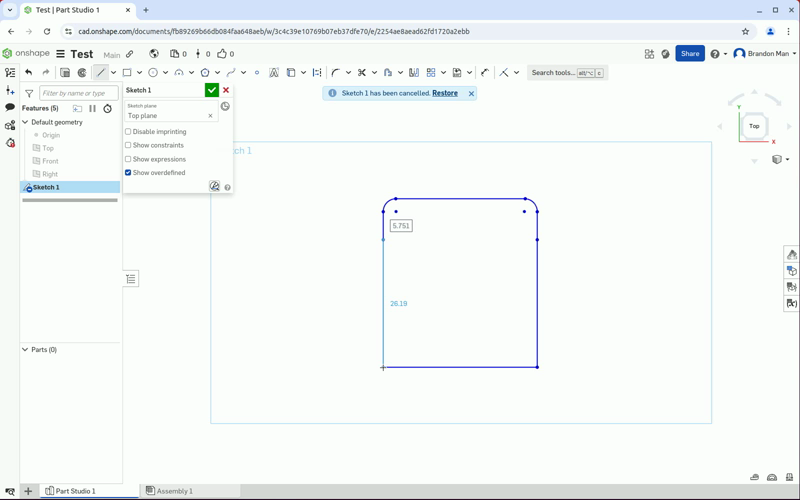
click(383, 367)
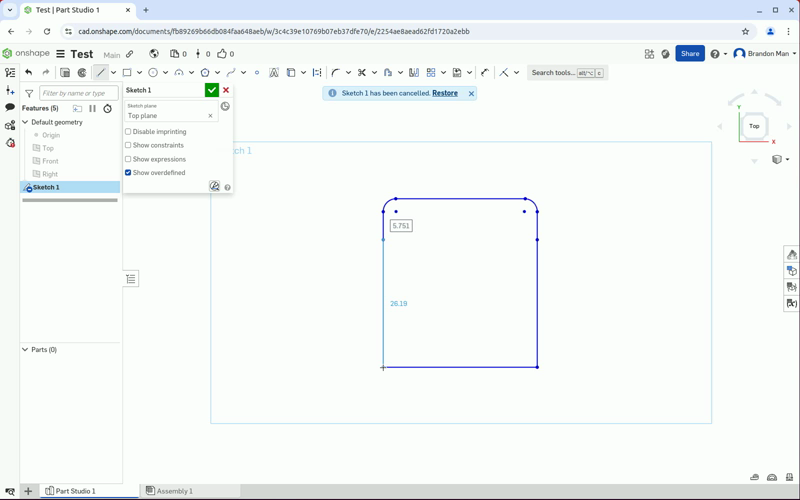
key(esc)
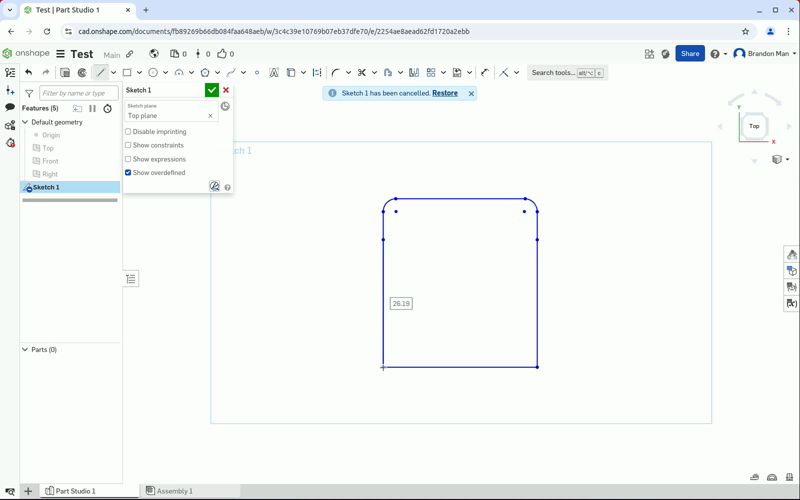
mouse_move(458, 329)
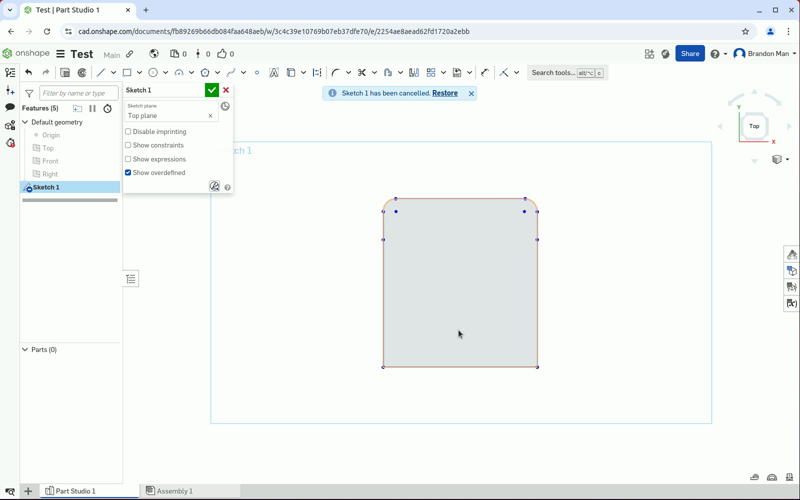
click(458, 329)
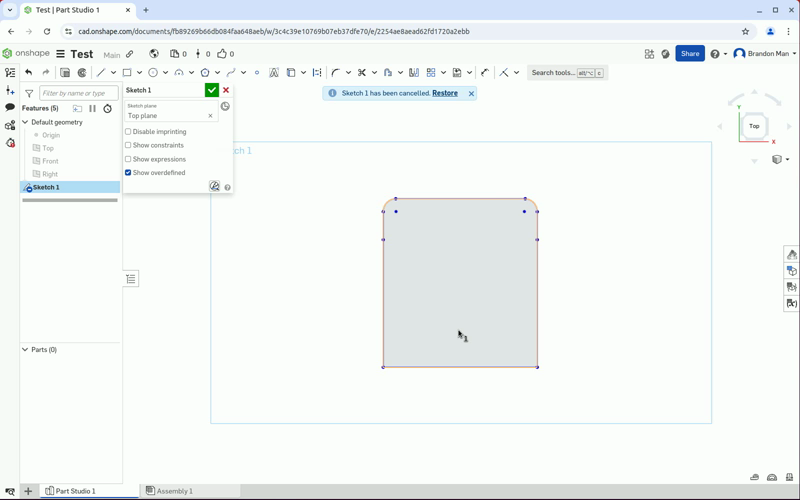
mouse_move(73, 352)
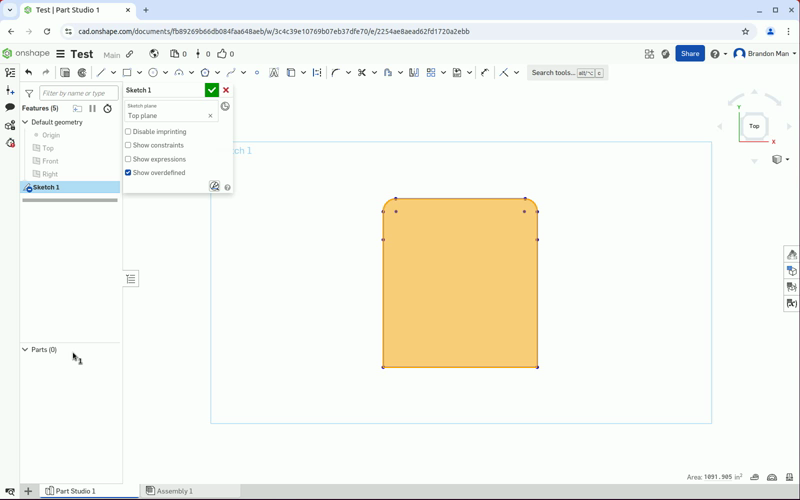
key(shift+y)
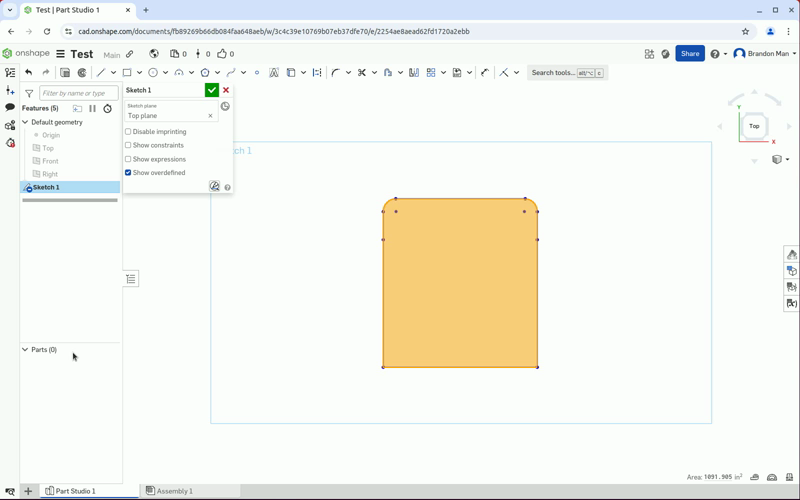
key(shift+e)
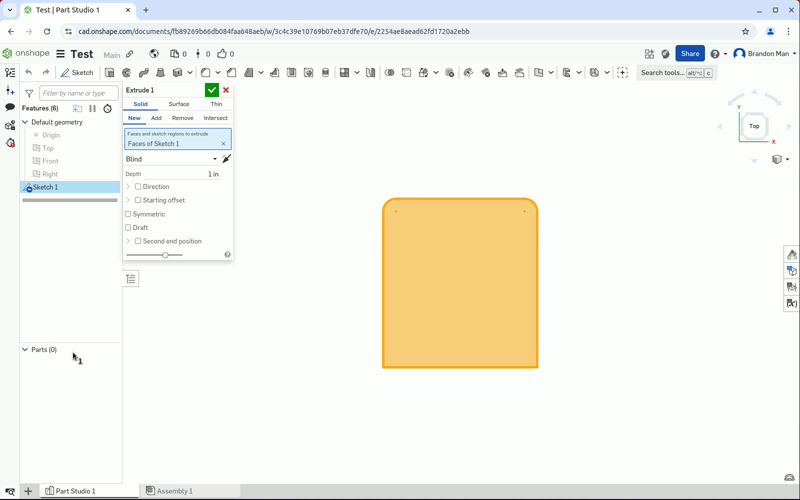
mouse_move(143, 106)
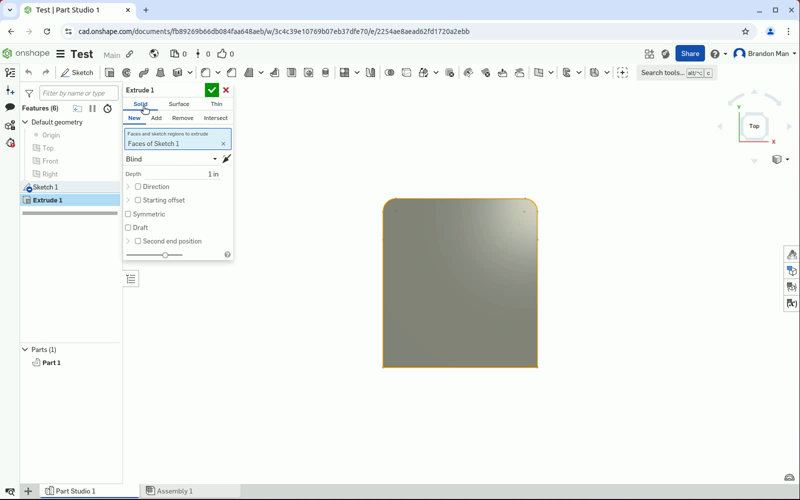
click(143, 106)
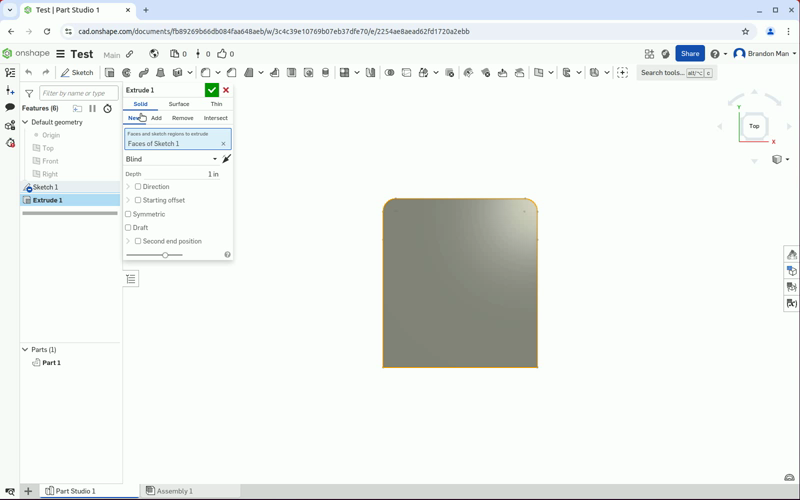
mouse_move(137, 120)
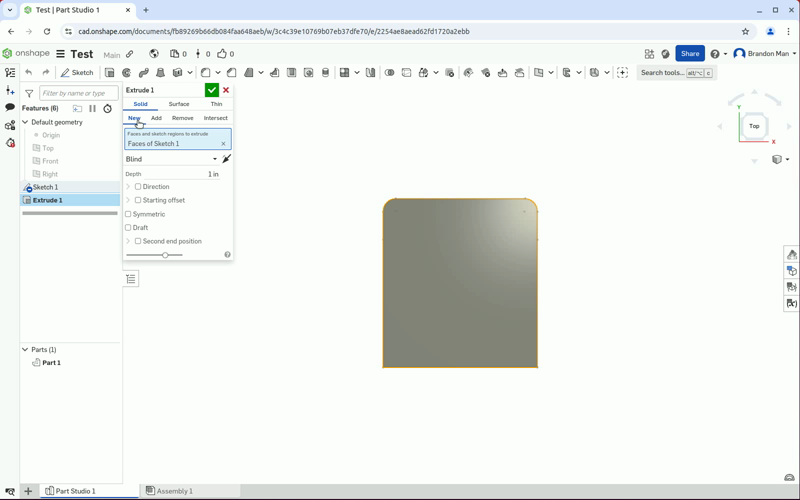
click(137, 120)
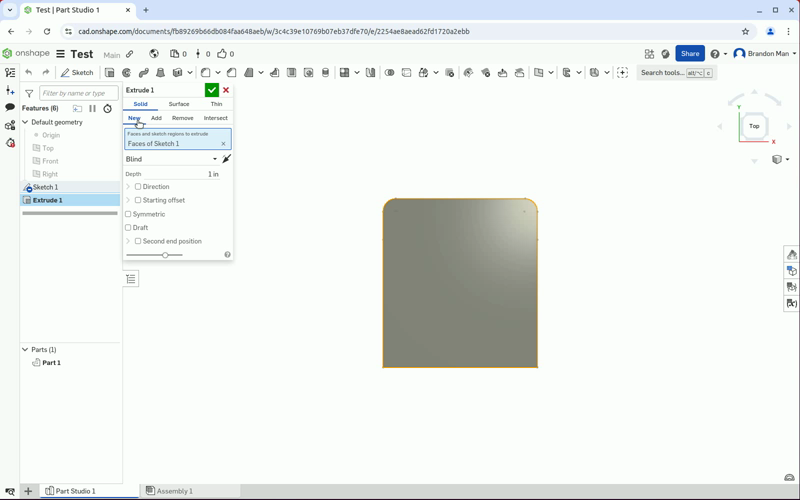
key(tab, 4)
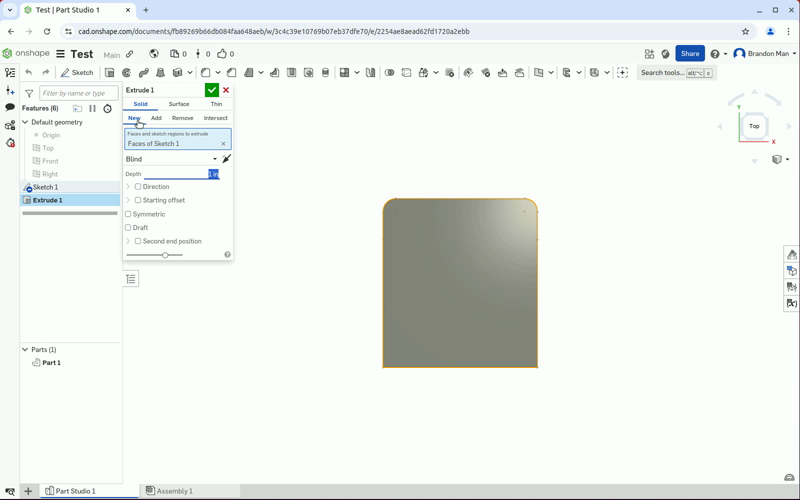
text(3.37)
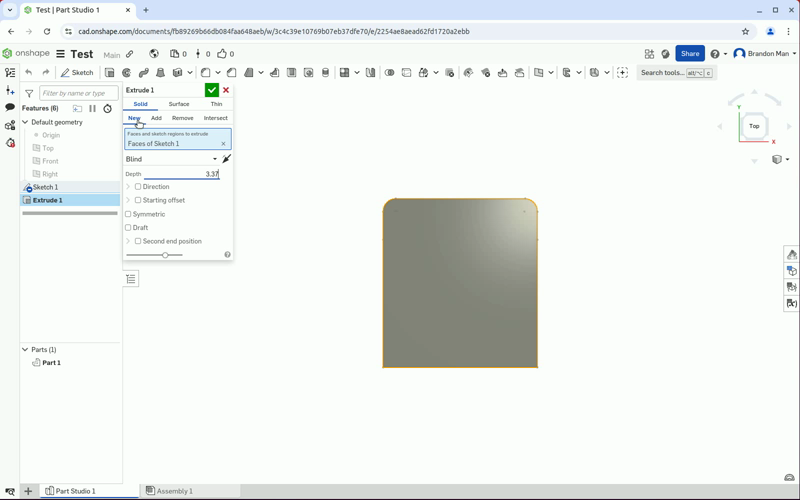
key(enter)
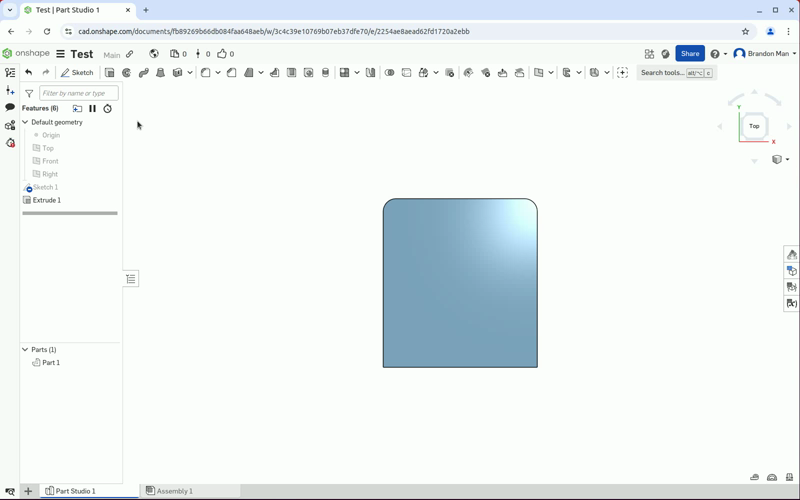
key(shift+h)
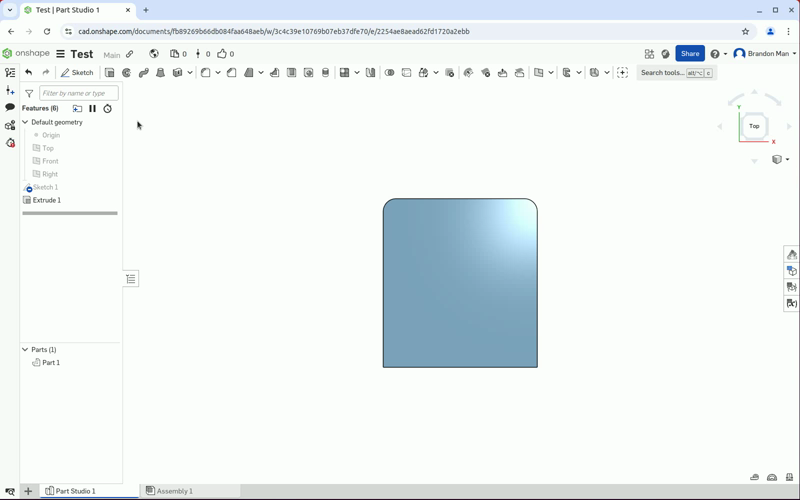
key(shift+h)
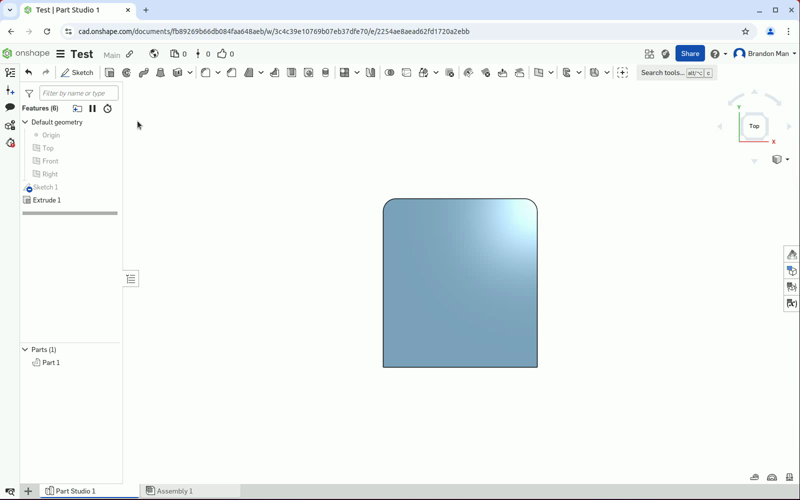
mouse_move(73, 189)
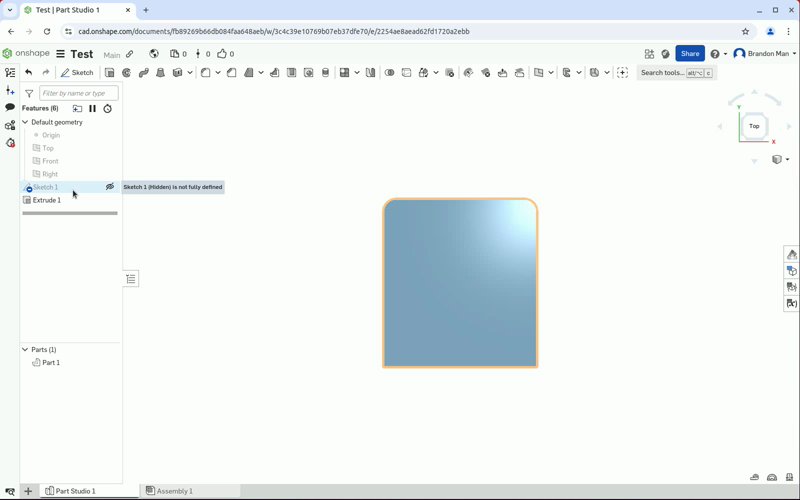
click(73, 189)
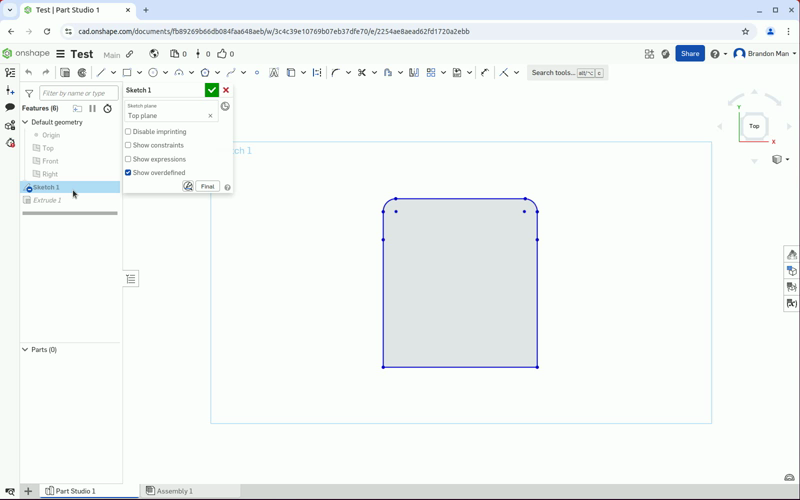
mouse_move(229, 92)
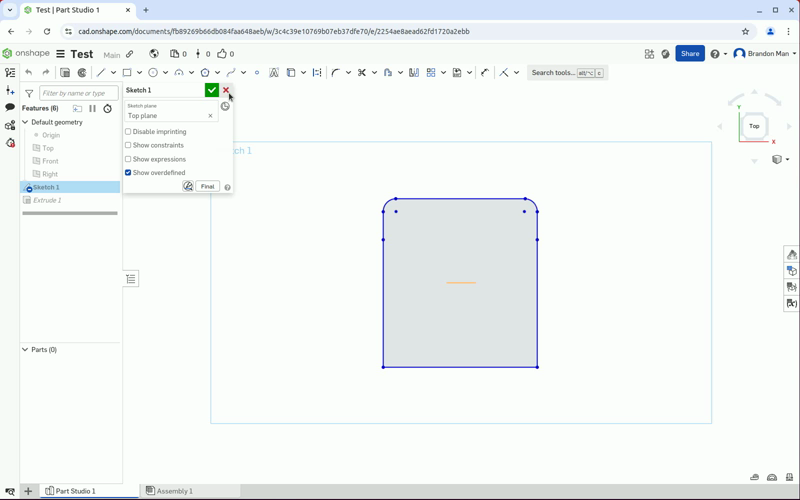
click(229, 92)
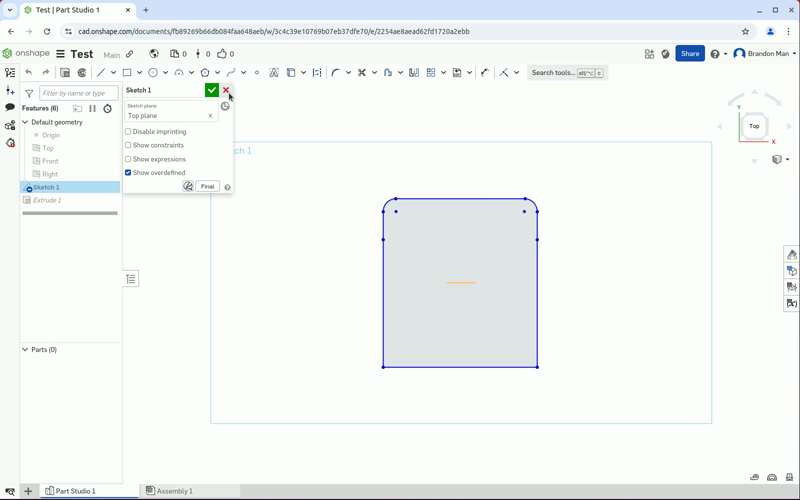
key(shift+s)
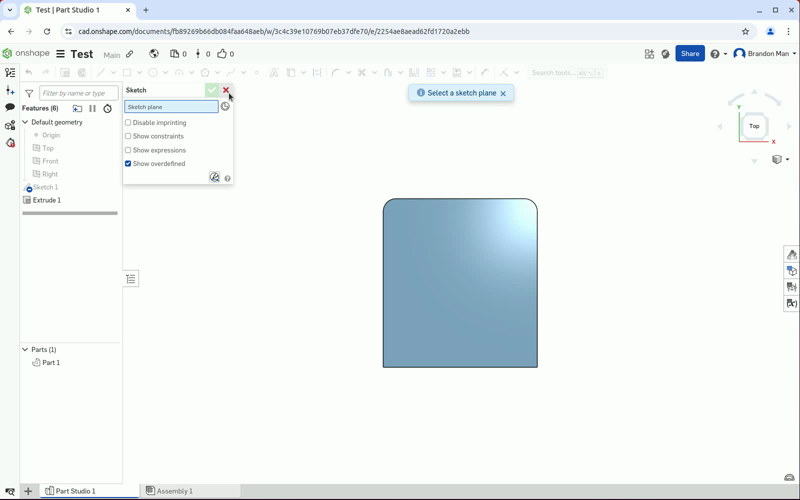
mouse_move(73, 150)
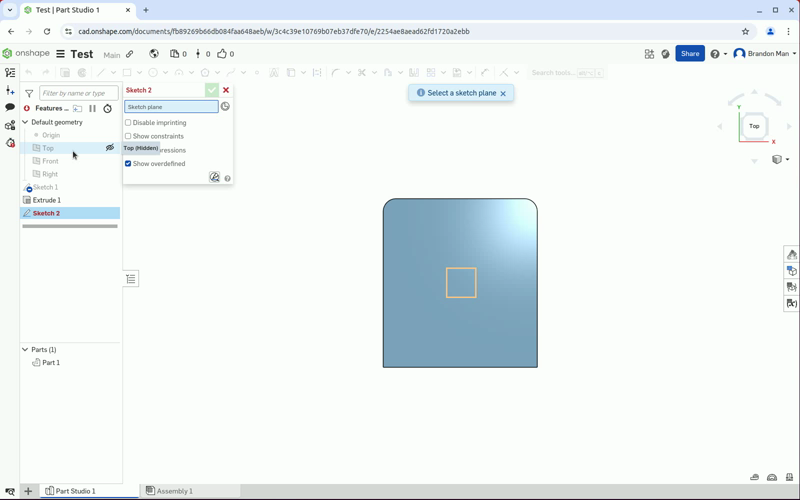
click(73, 150)
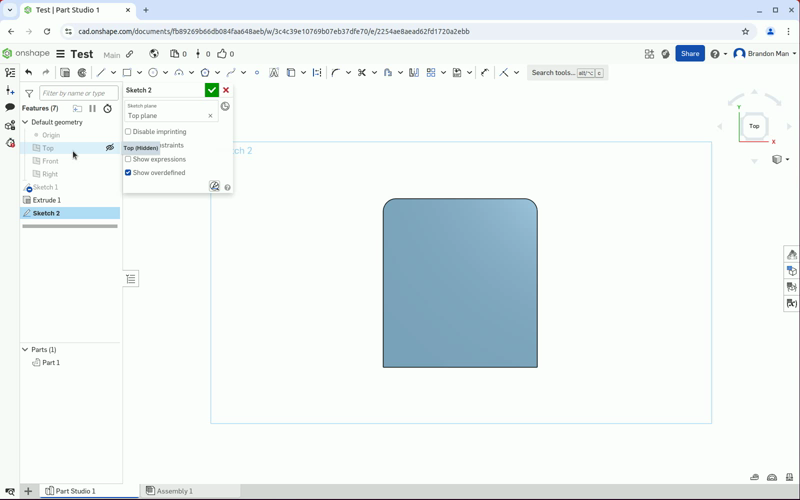
mouse_move(73, 352)
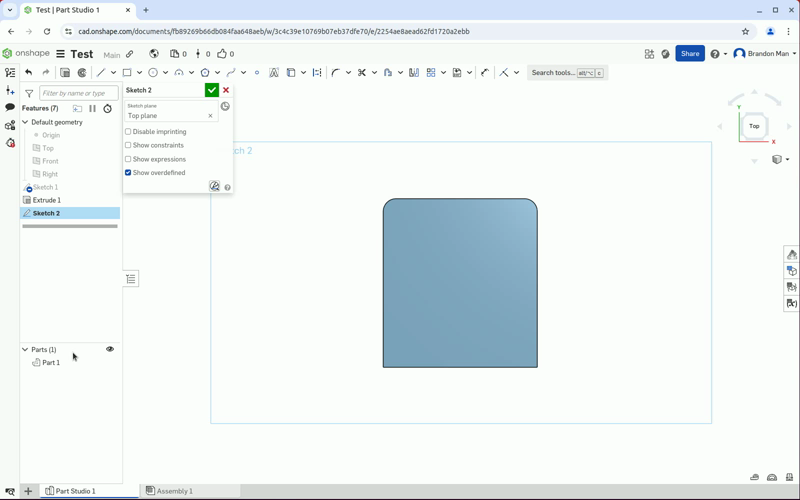
key(y)
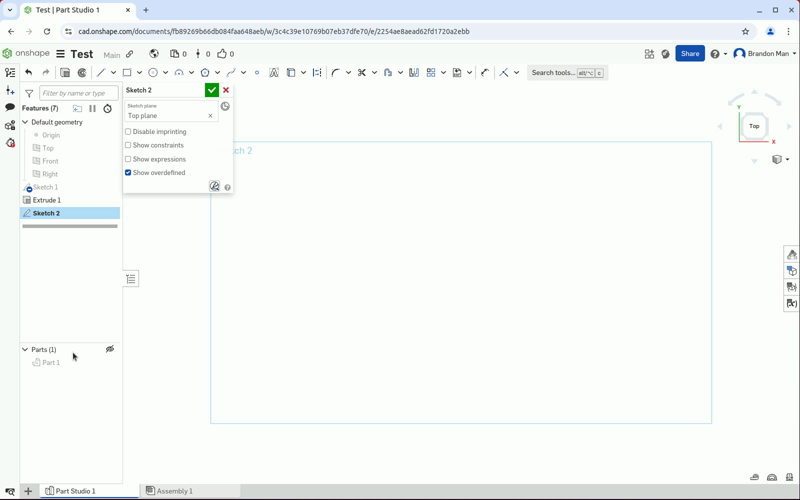
key(a)
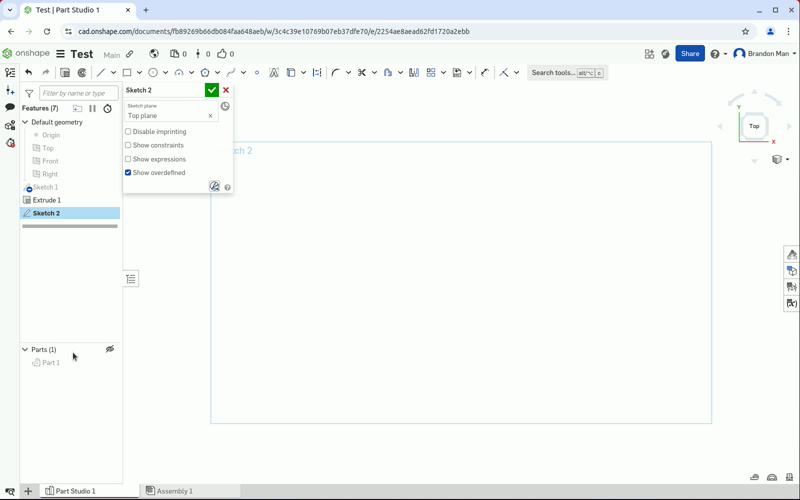
key_down(shift)
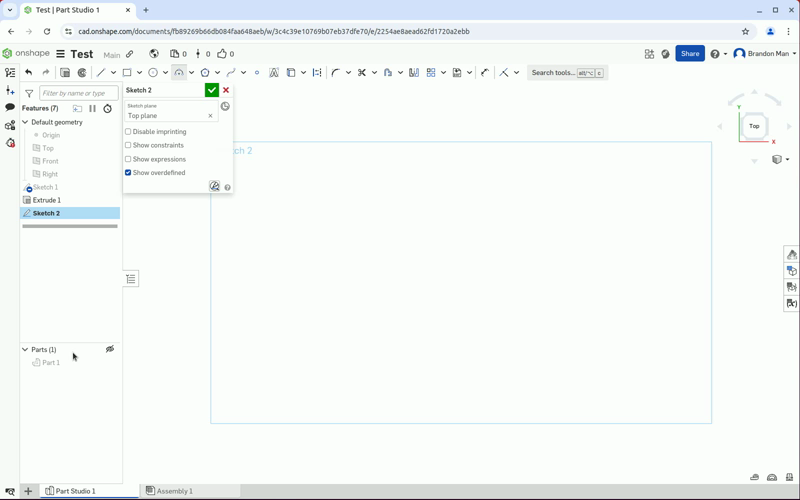
mouse_move(362, 359)
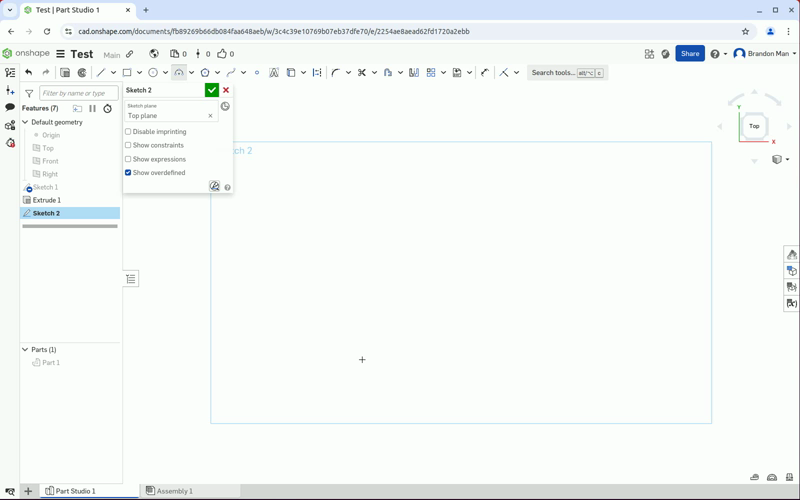
click(362, 359)
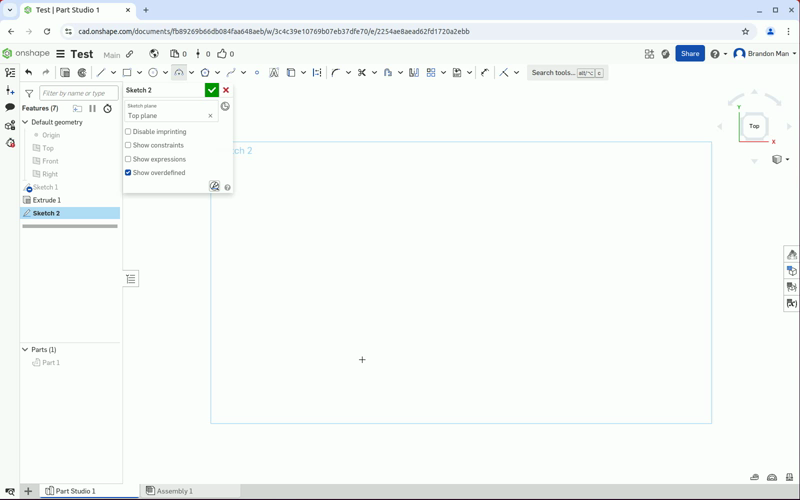
key_up(shift)
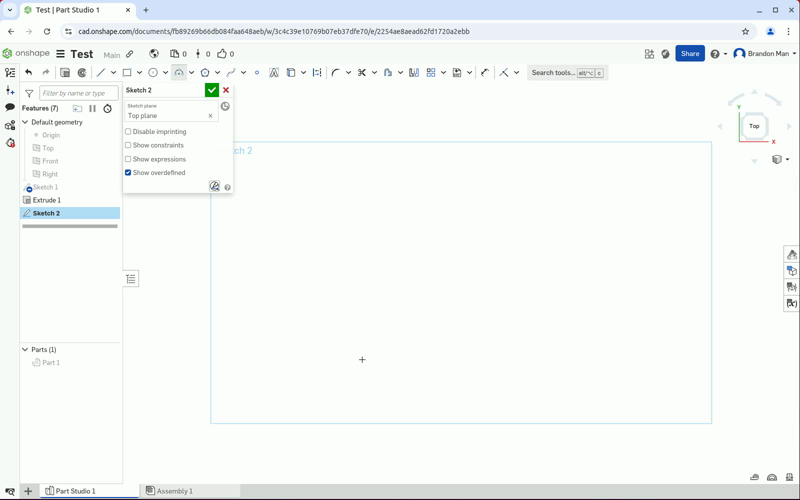
key_down(shift)
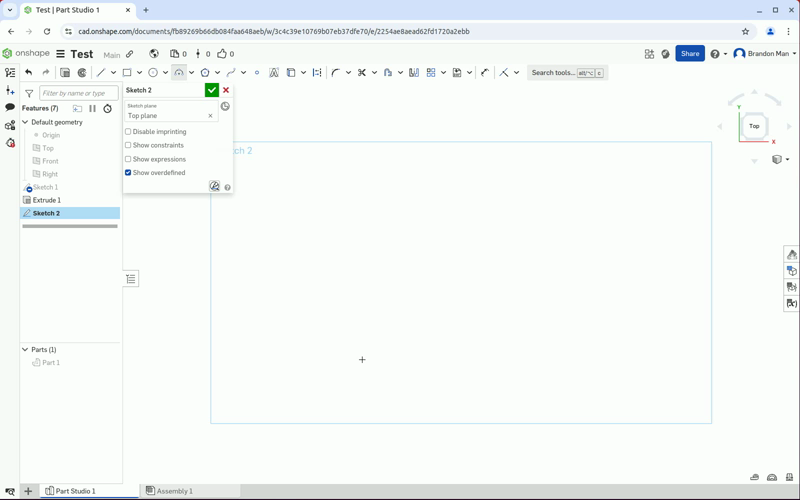
mouse_move(369, 366)
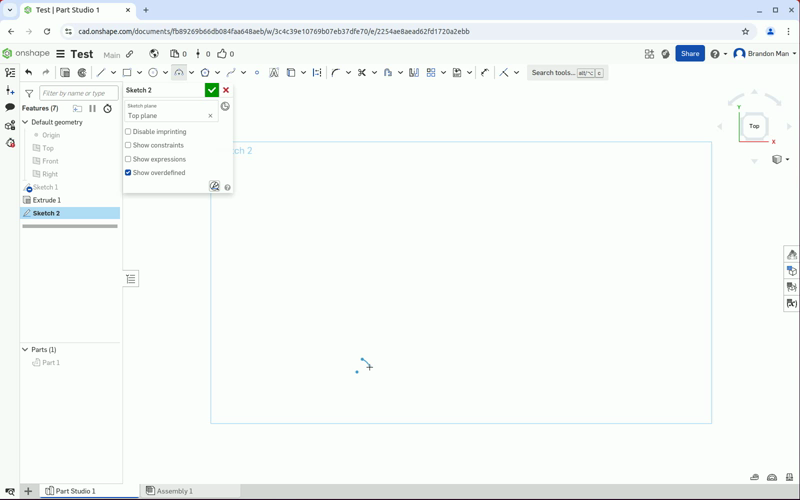
click(369, 366)
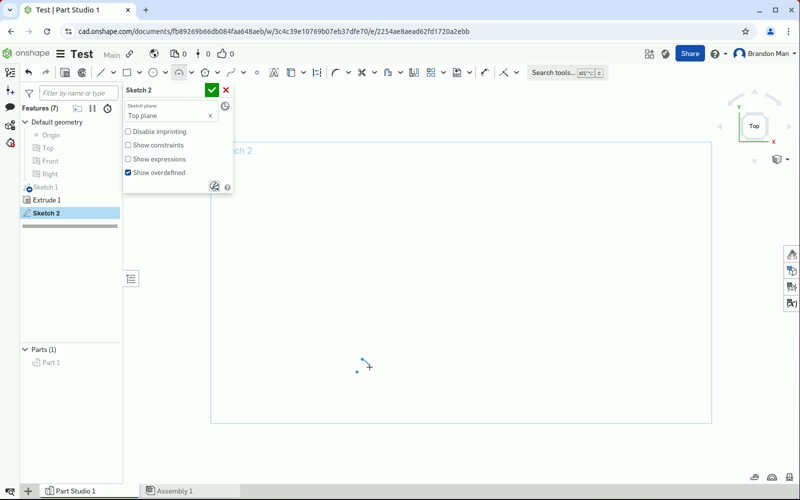
mouse_move(364, 364)
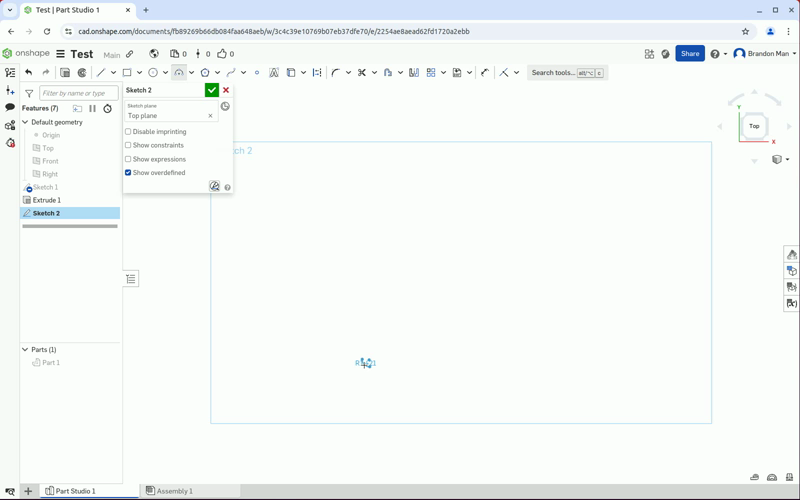
click(364, 364)
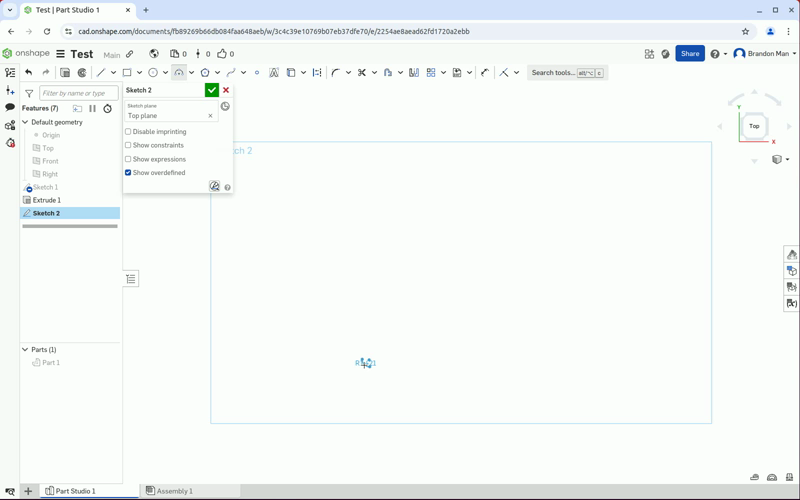
key_up(shift)
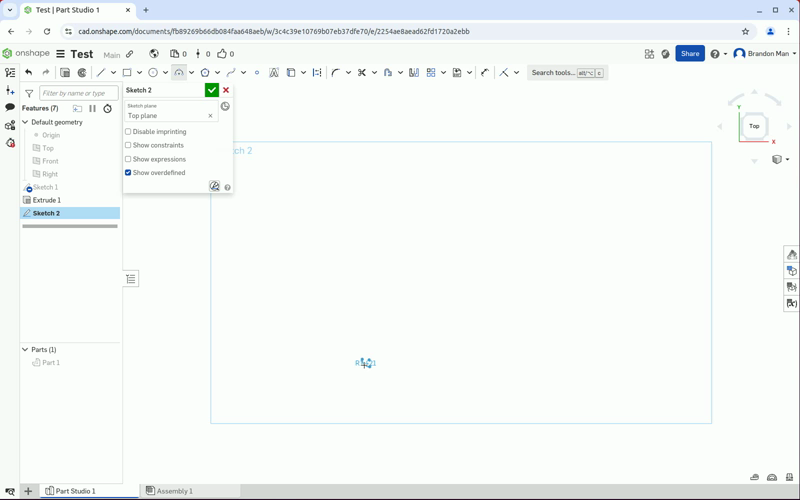
key(esc)
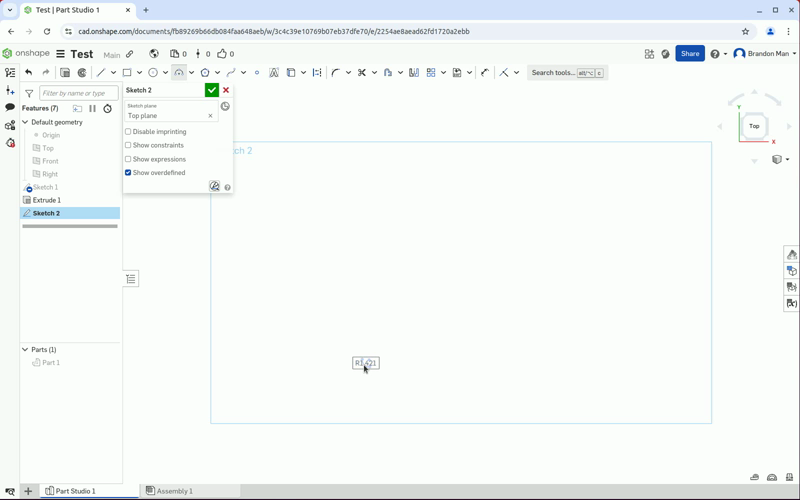
key(l)
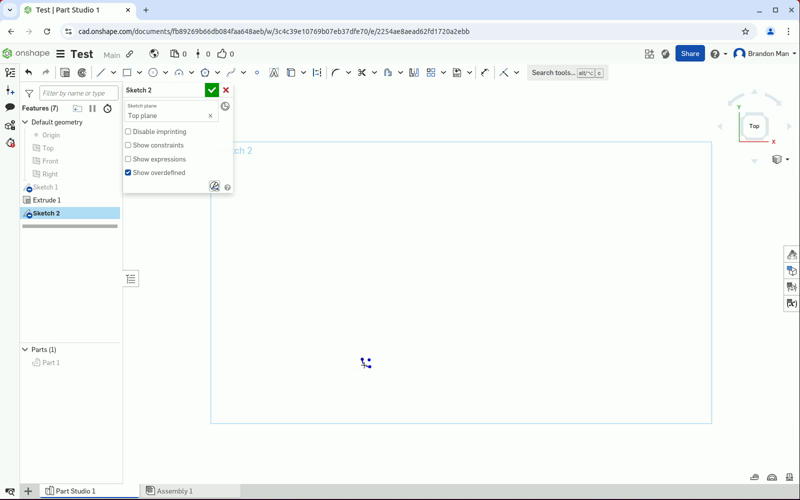
mouse_move(369, 366)
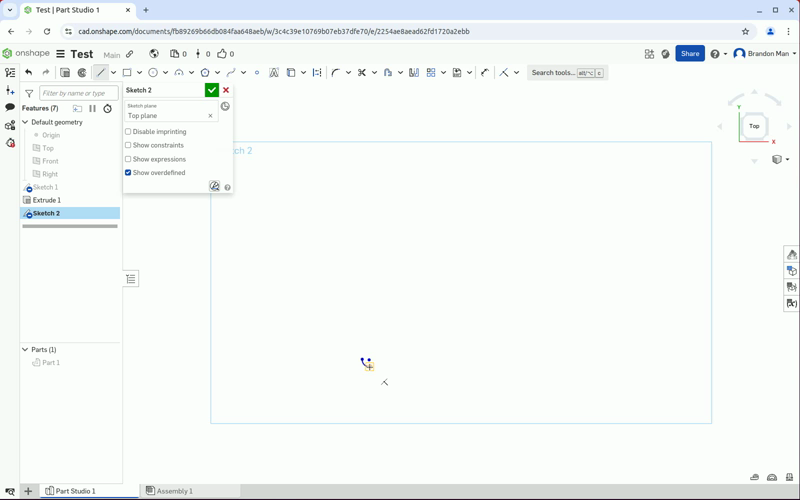
click(369, 366)
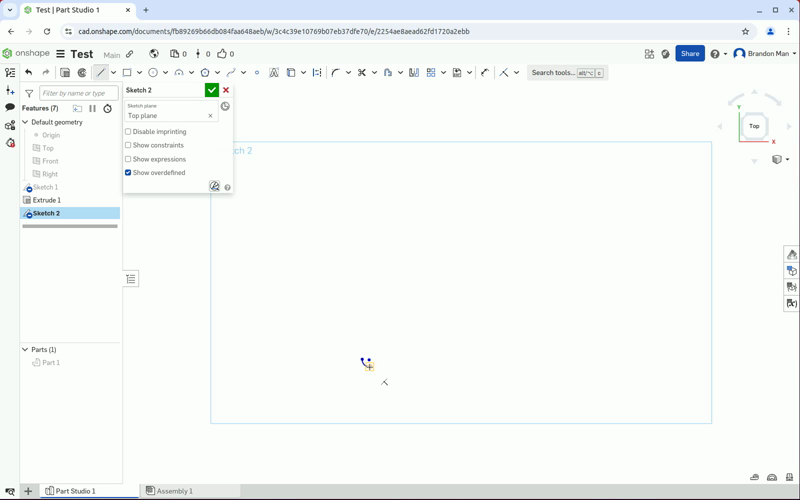
key_down(shift)
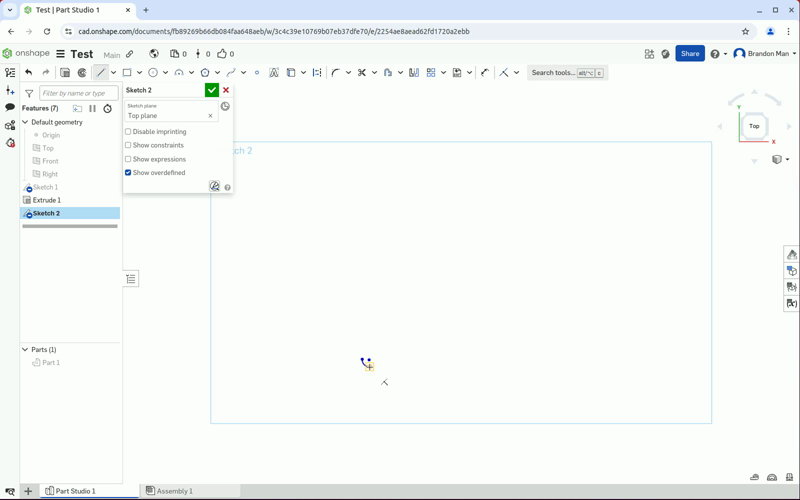
mouse_move(399, 366)
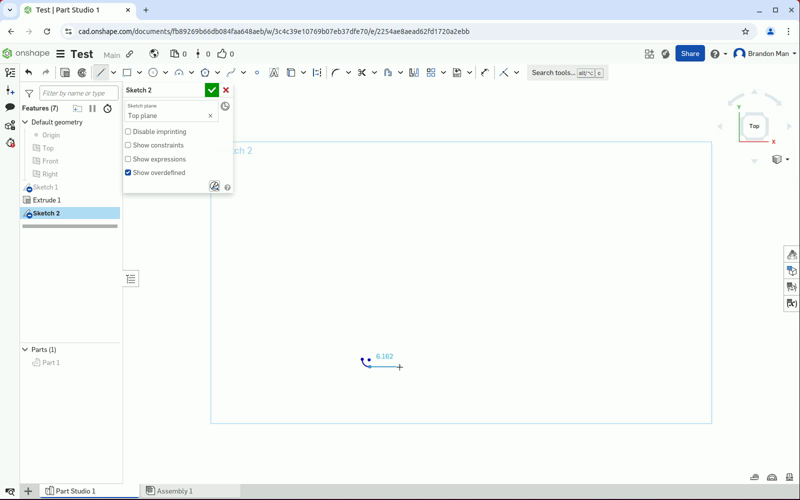
mouse_move(383, 366)
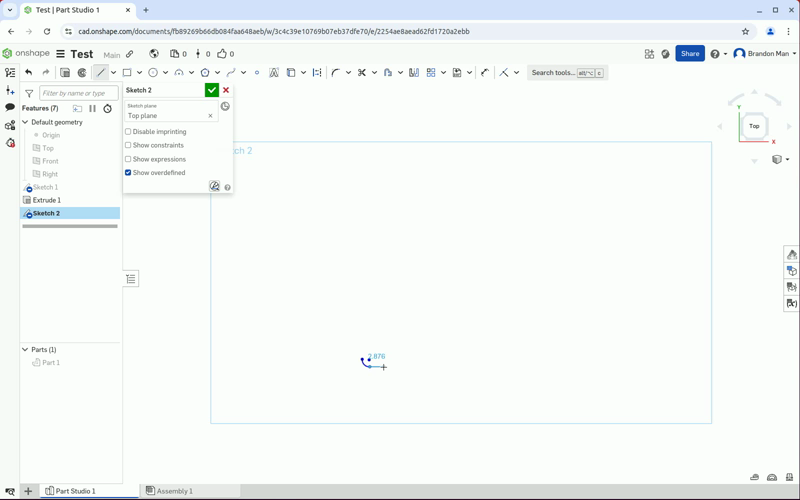
click(383, 366)
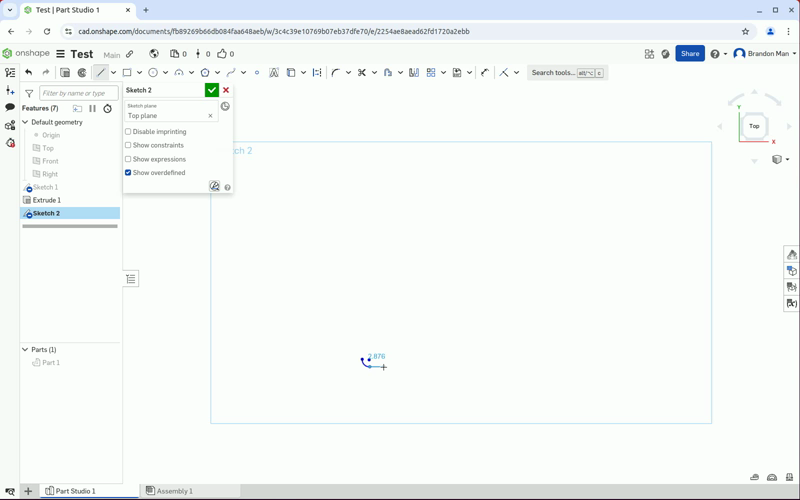
key_up(shift)
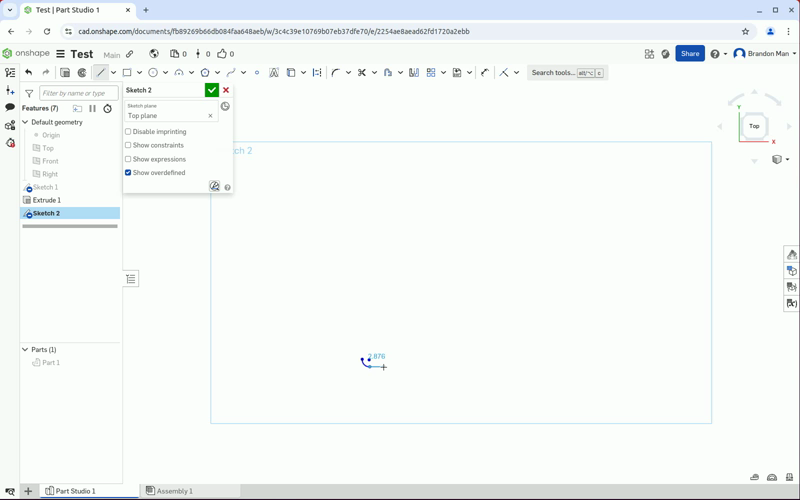
key_down(shift)
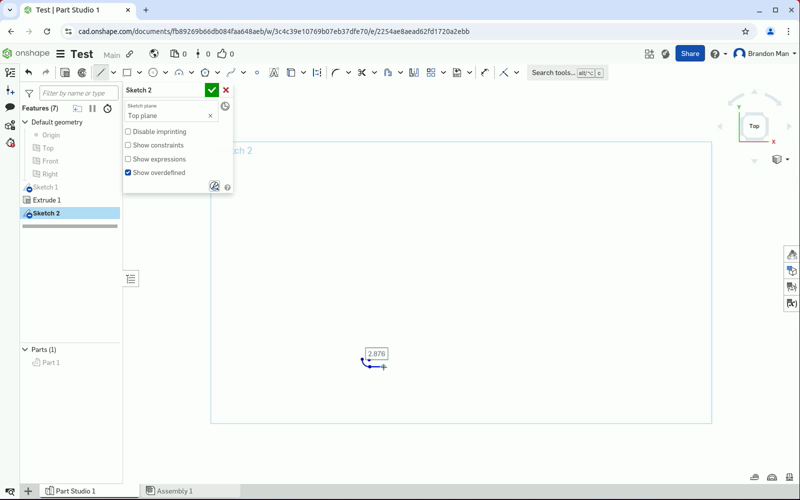
mouse_move(383, 239)
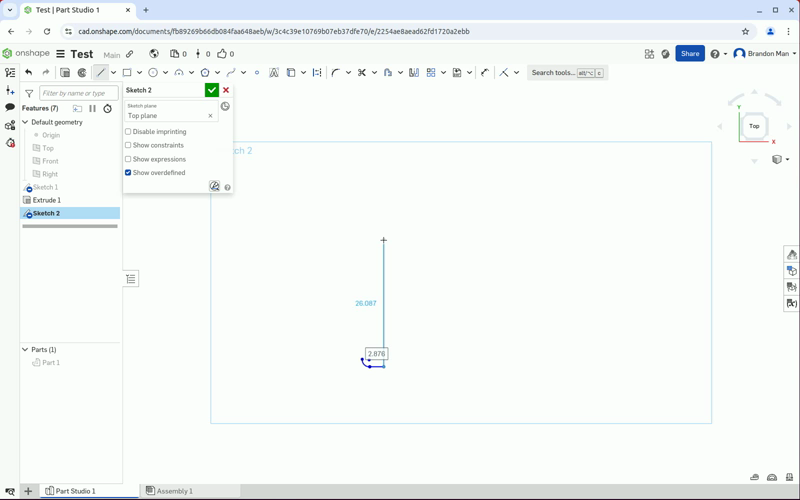
click(383, 239)
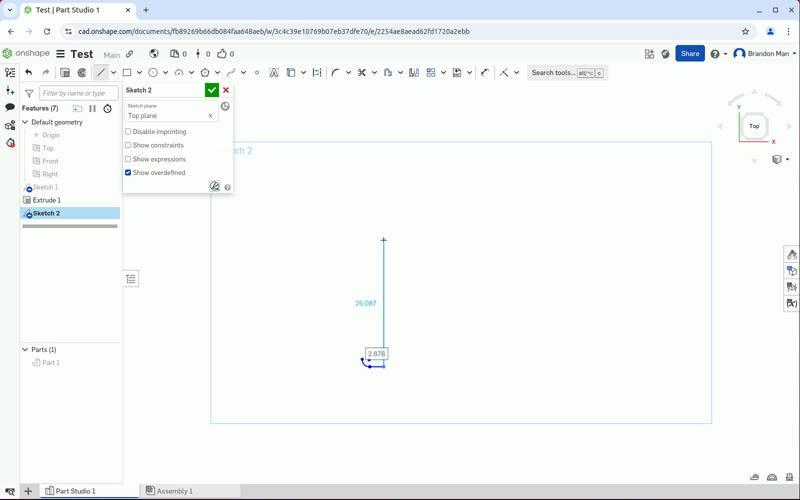
key_up(shift)
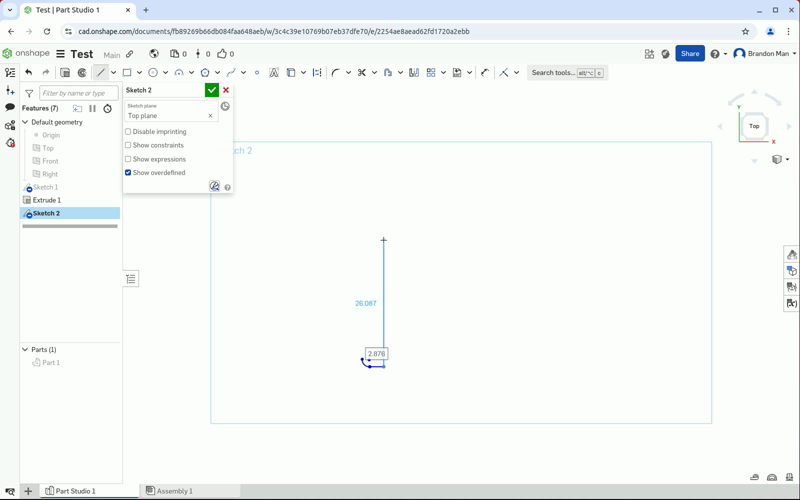
key_down(shift)
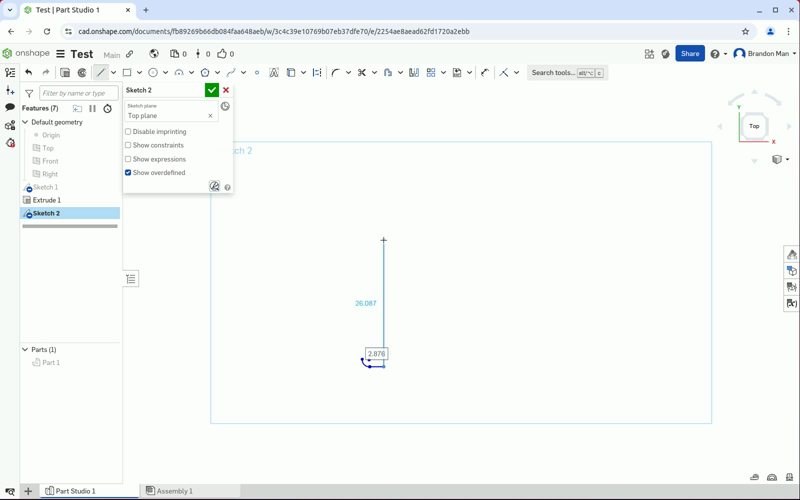
mouse_move(413, 239)
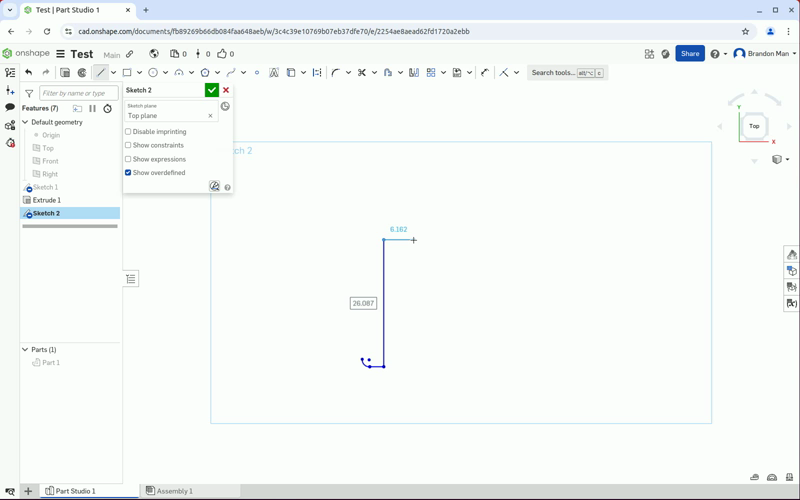
mouse_move(369, 239)
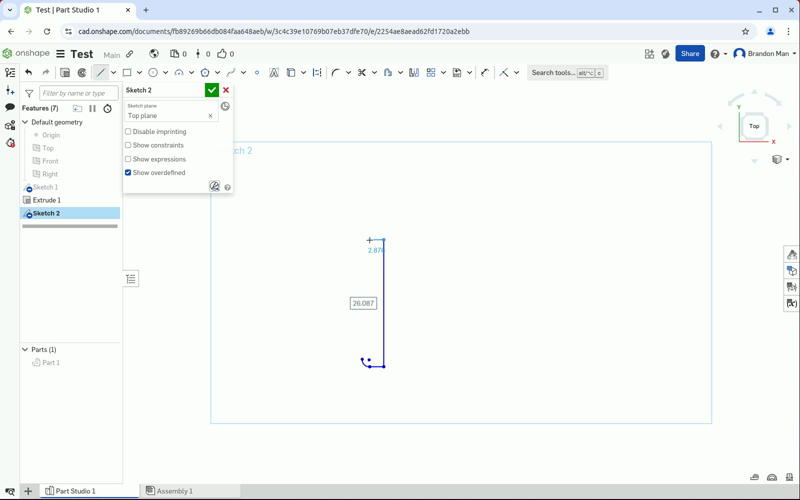
click(369, 239)
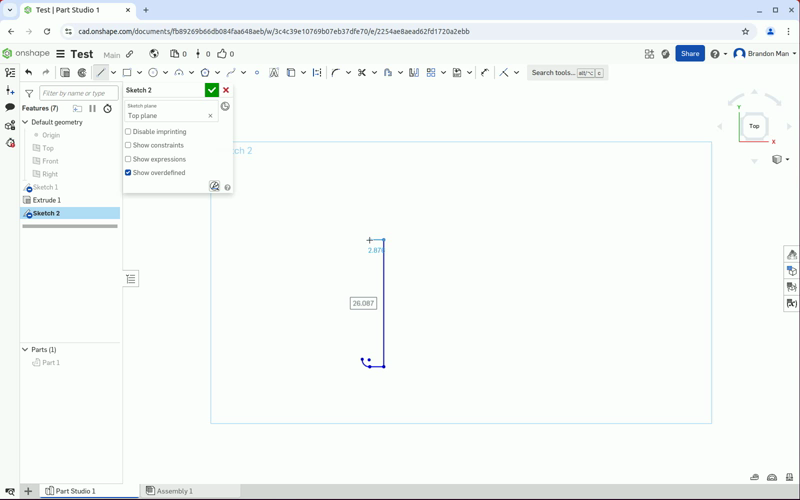
key_up(shift)
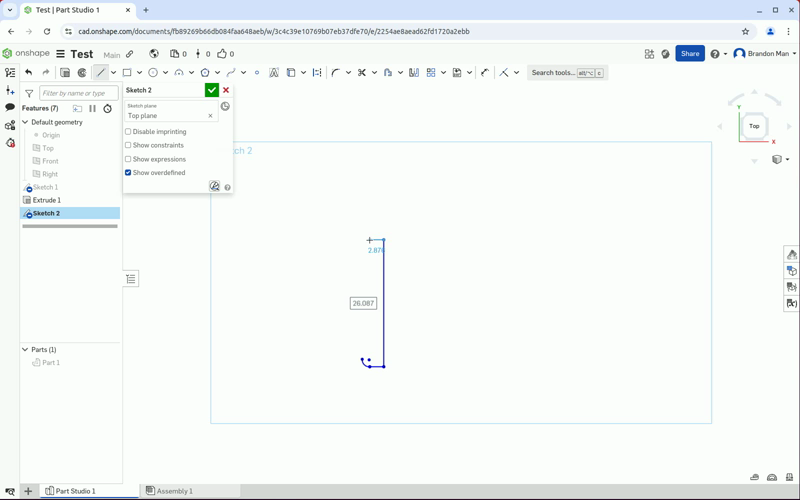
key(esc)
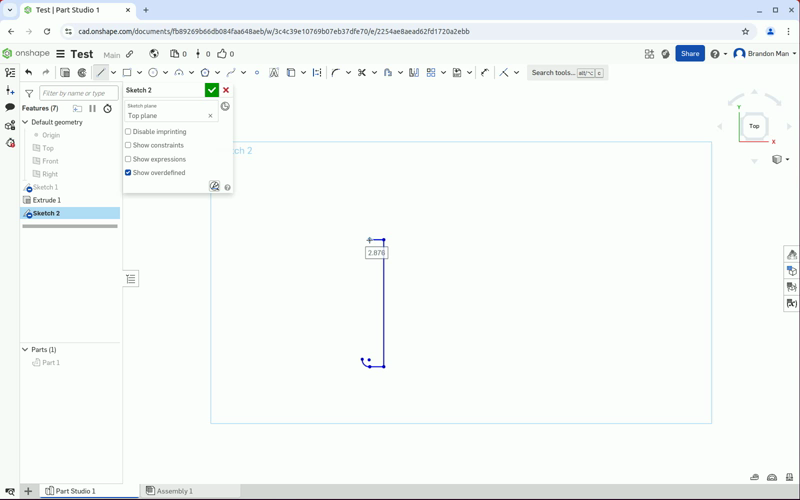
key(a)
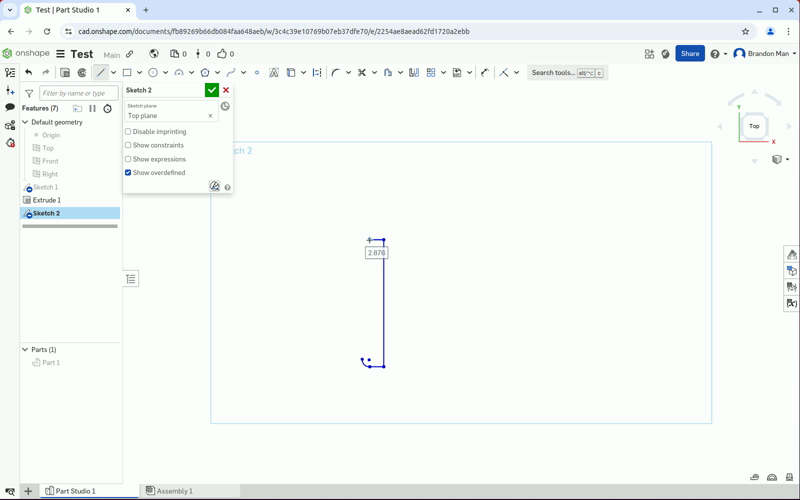
mouse_move(369, 239)
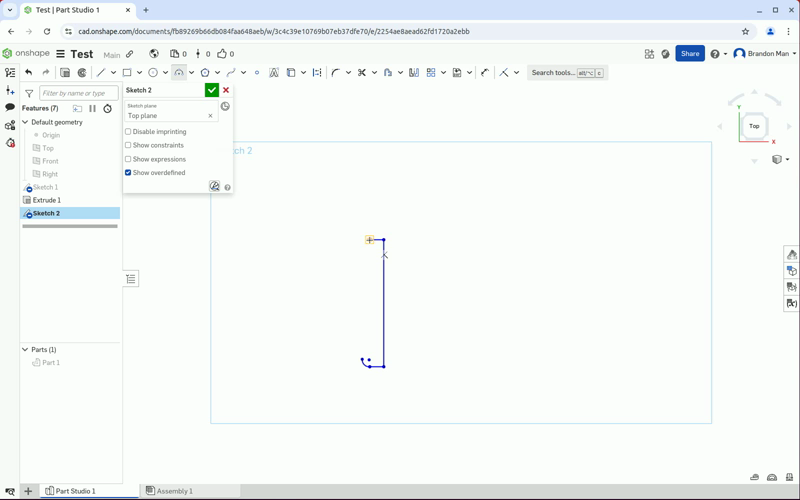
click(369, 239)
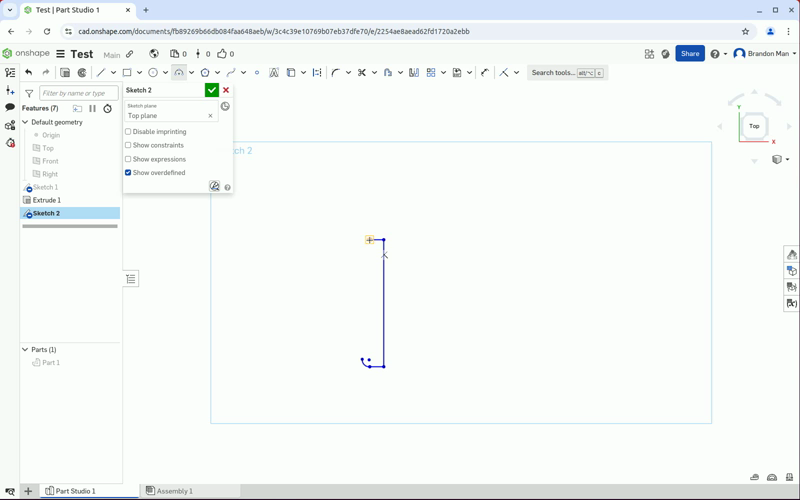
key_down(shift)
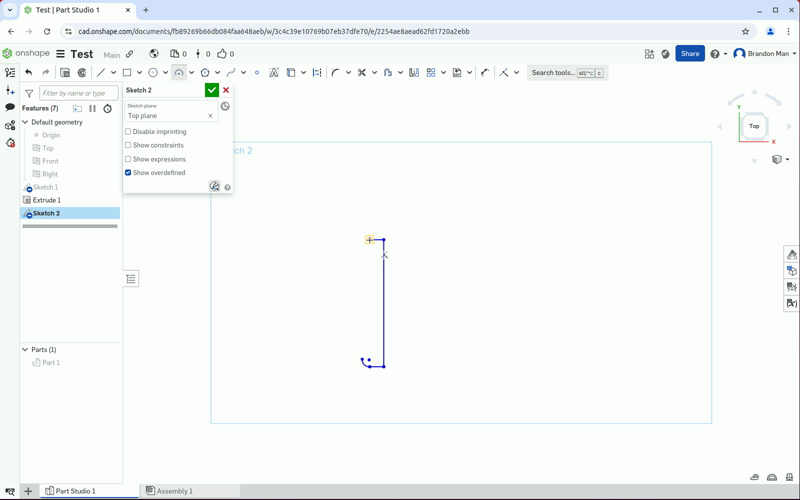
mouse_move(362, 247)
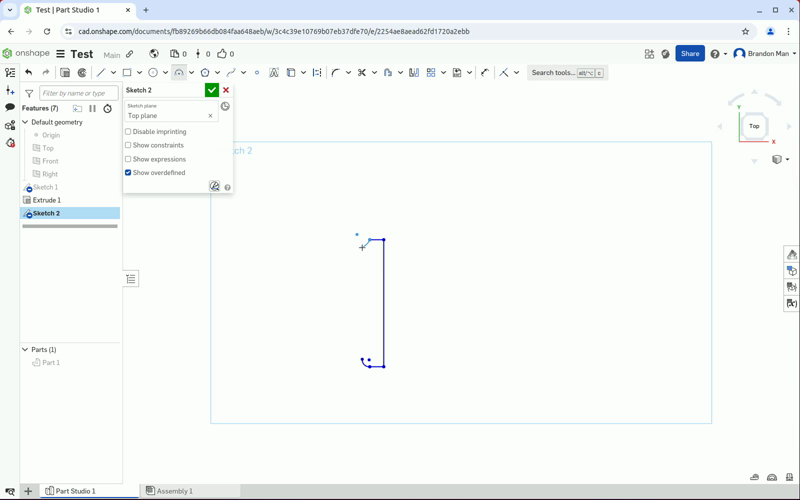
click(362, 247)
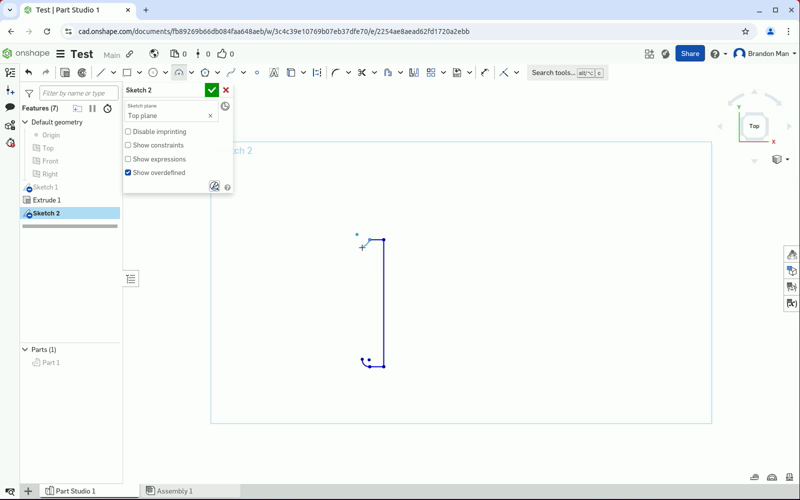
mouse_move(364, 241)
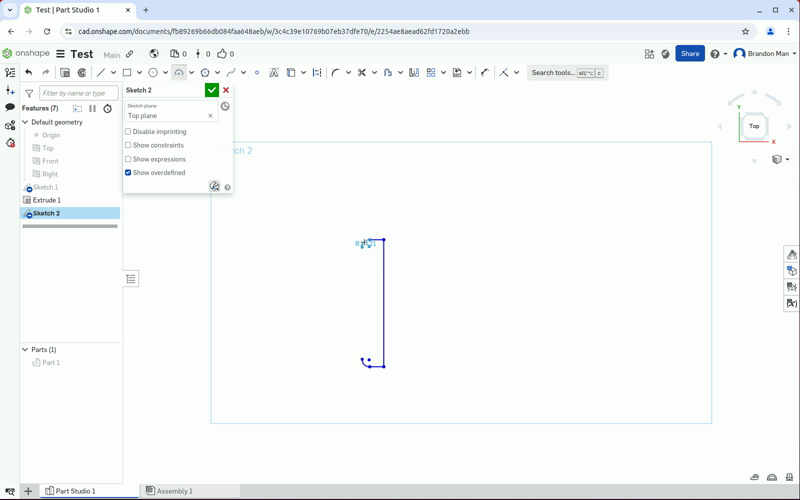
click(364, 241)
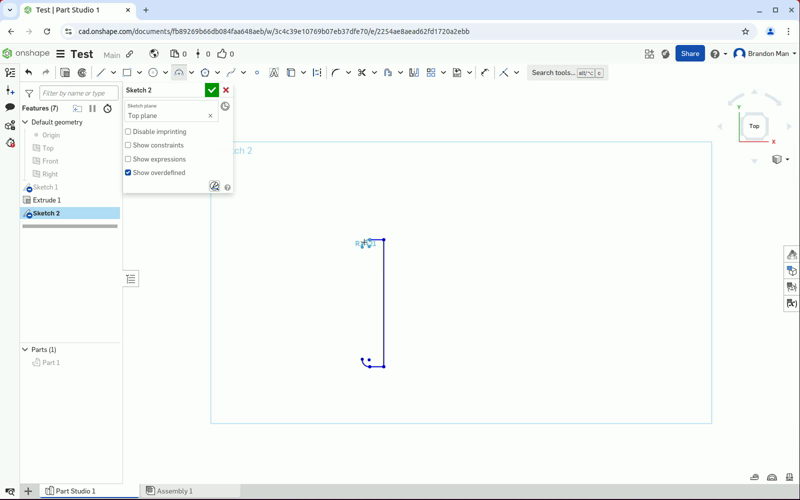
key_up(shift)
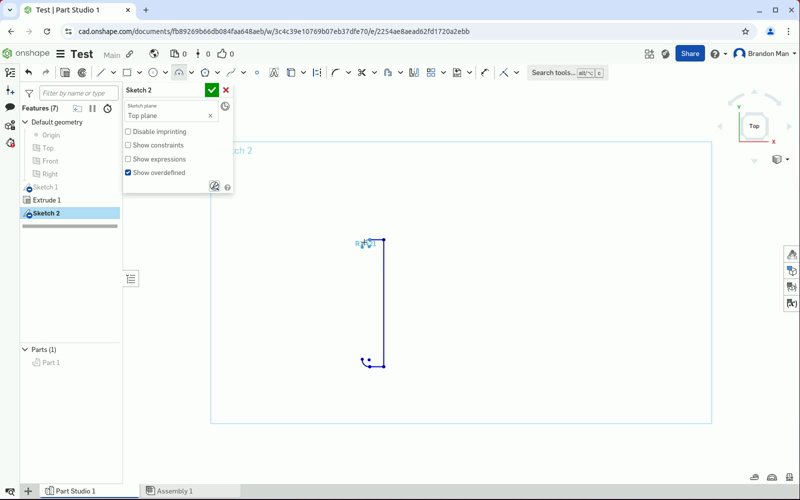
key(esc)
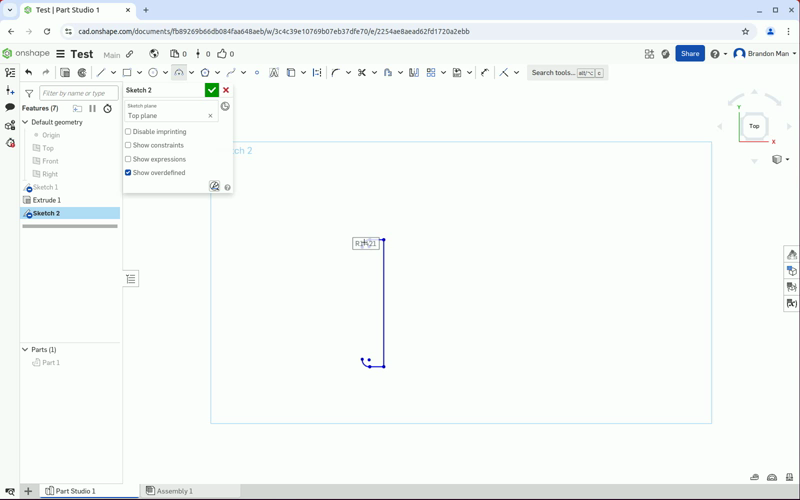
key(l)
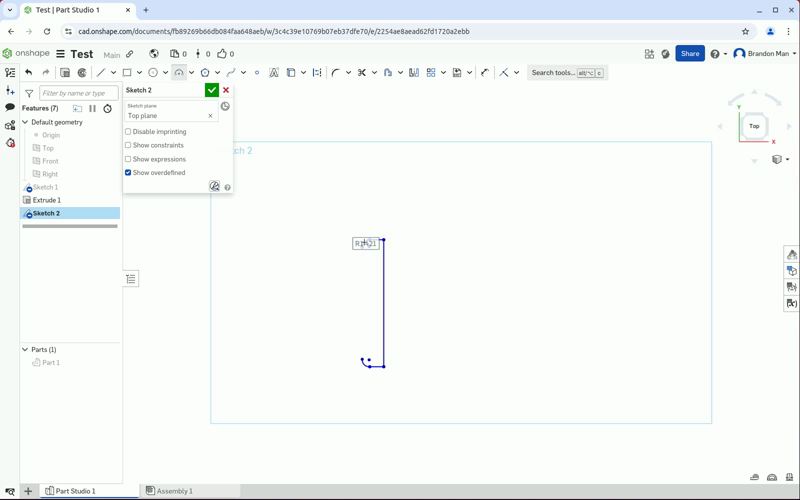
mouse_move(362, 247)
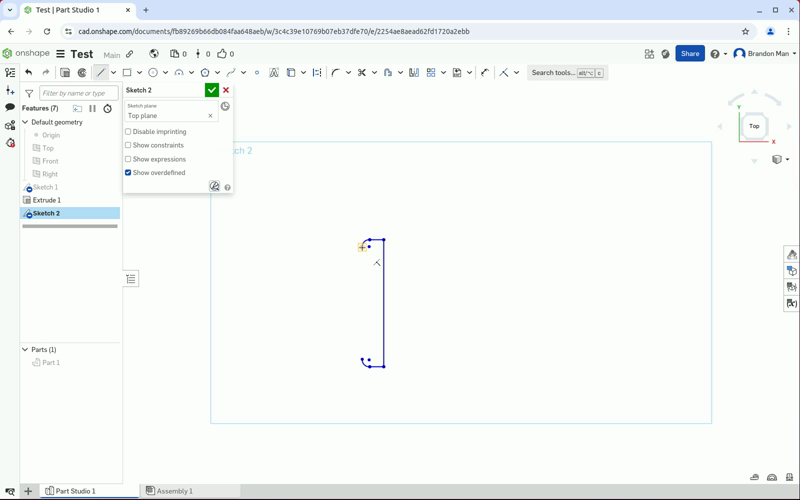
click(362, 247)
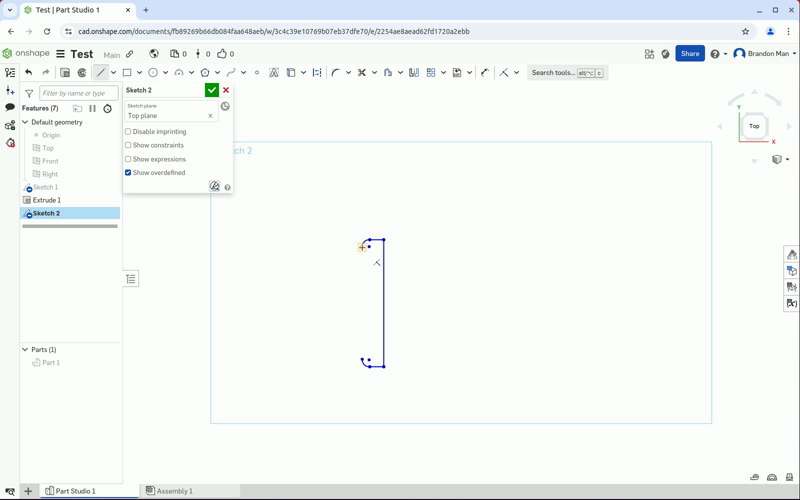
key_down(shift)
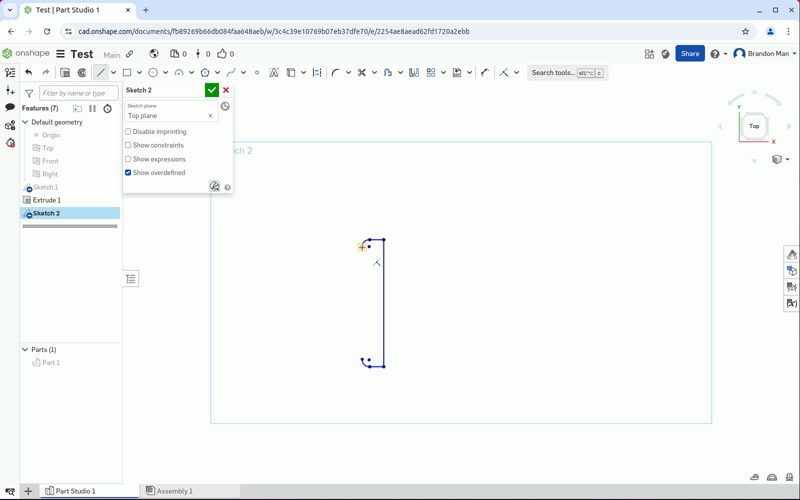
mouse_move(362, 359)
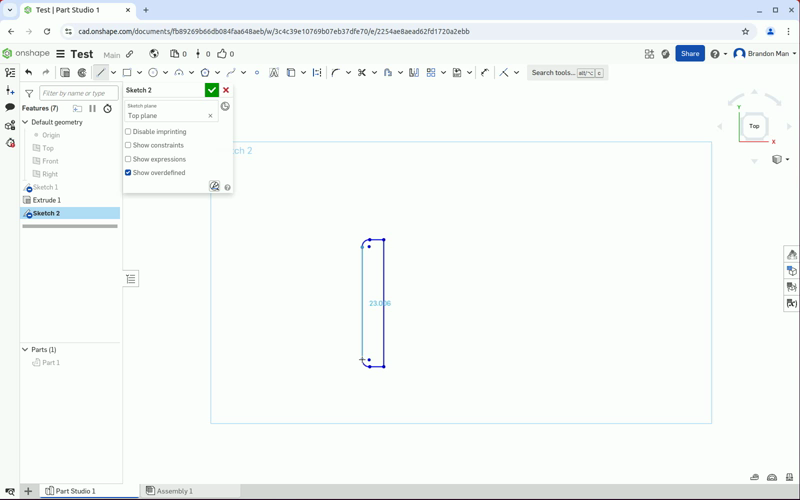
key_up(shift)
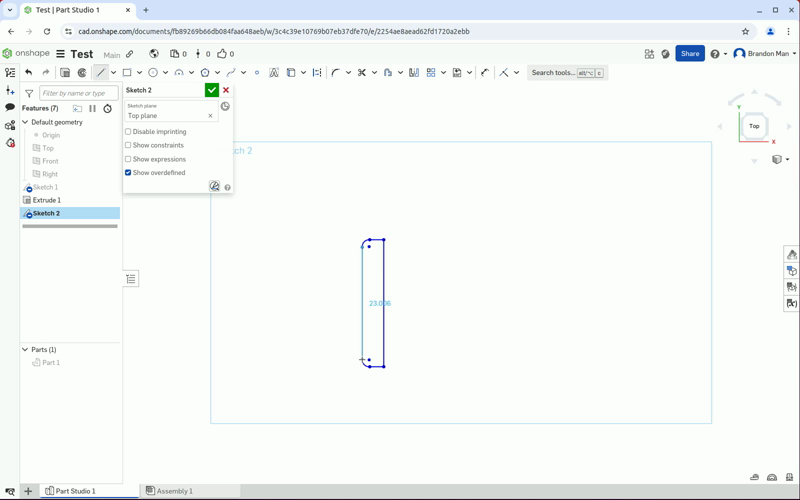
click(362, 359)
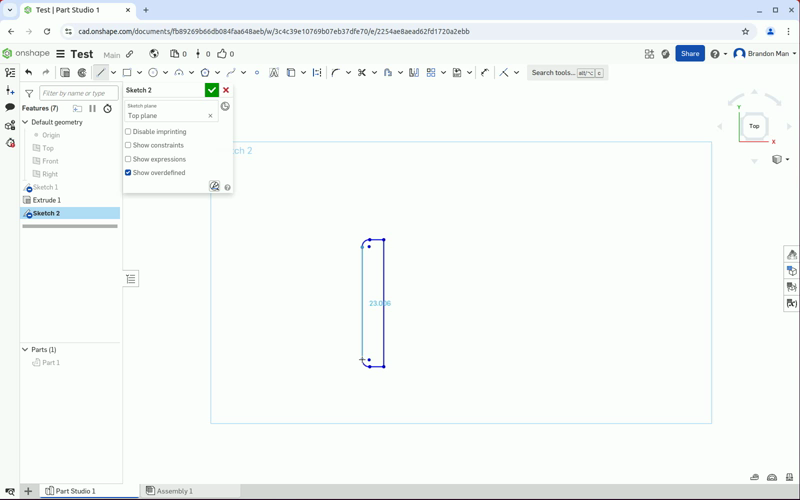
key(esc)
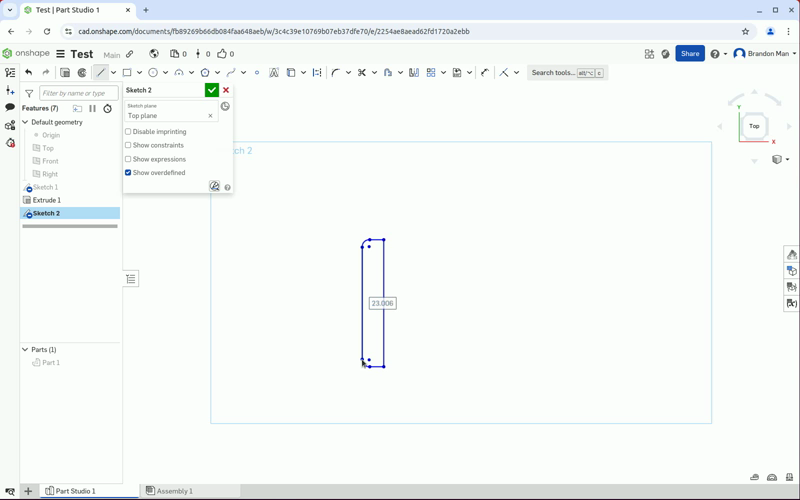
mouse_move(371, 330)
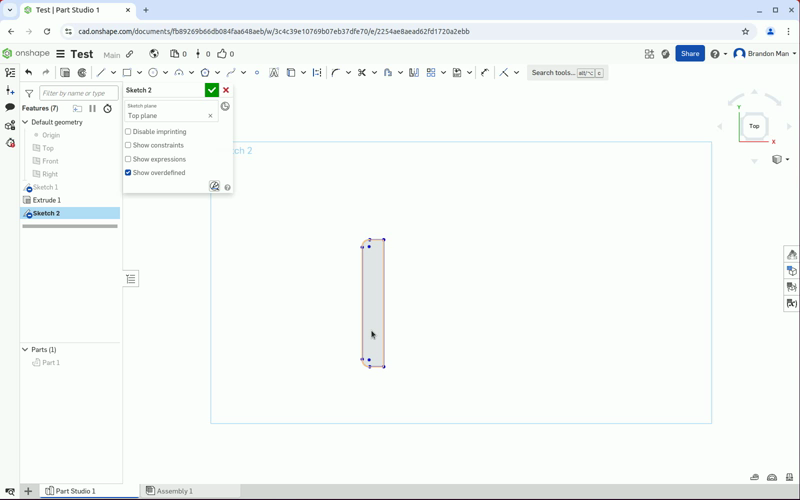
click(371, 330)
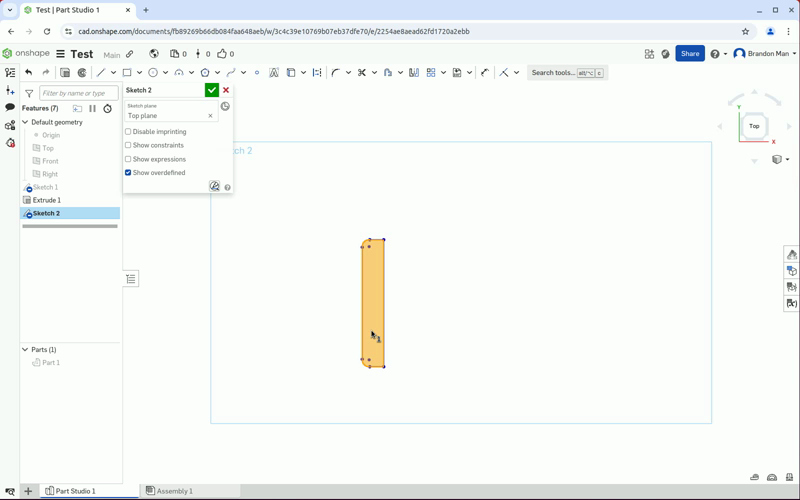
mouse_move(73, 352)
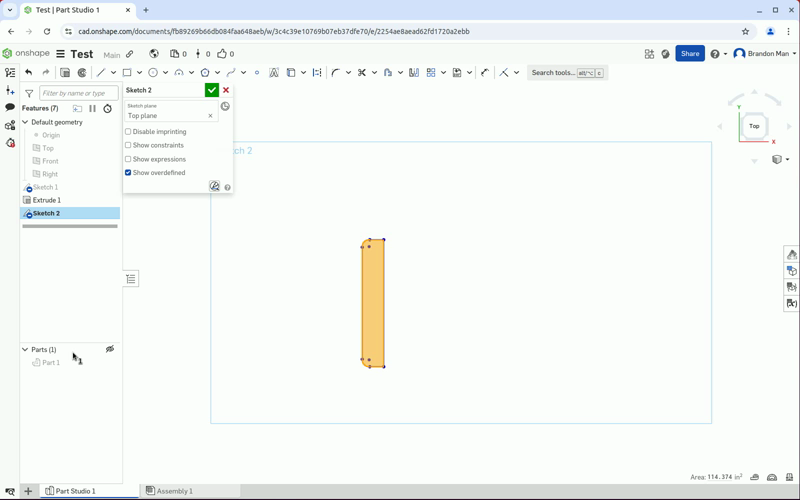
key(shift+y)
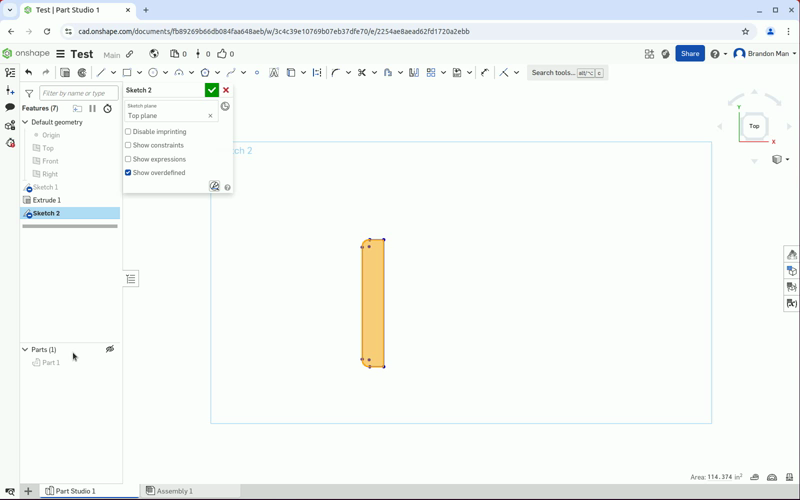
key(shift+e)
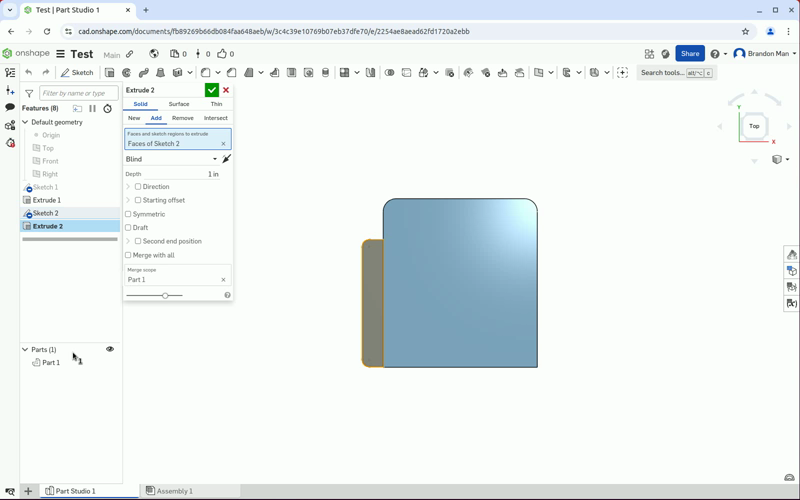
mouse_move(143, 106)
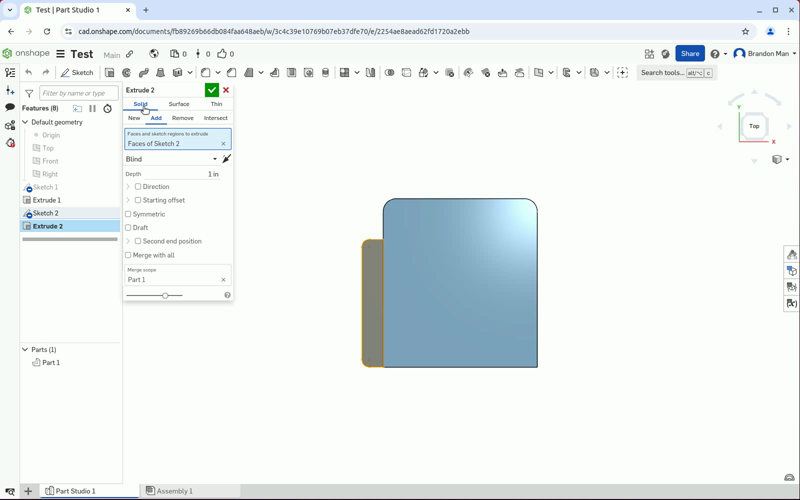
click(143, 106)
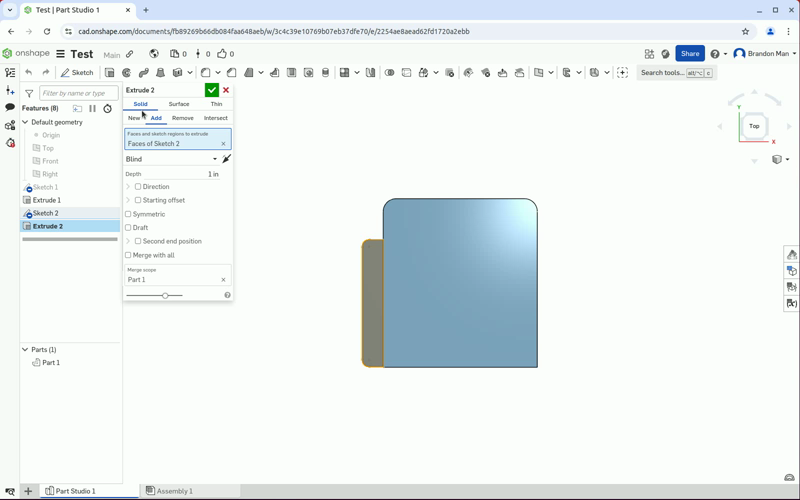
mouse_move(137, 120)
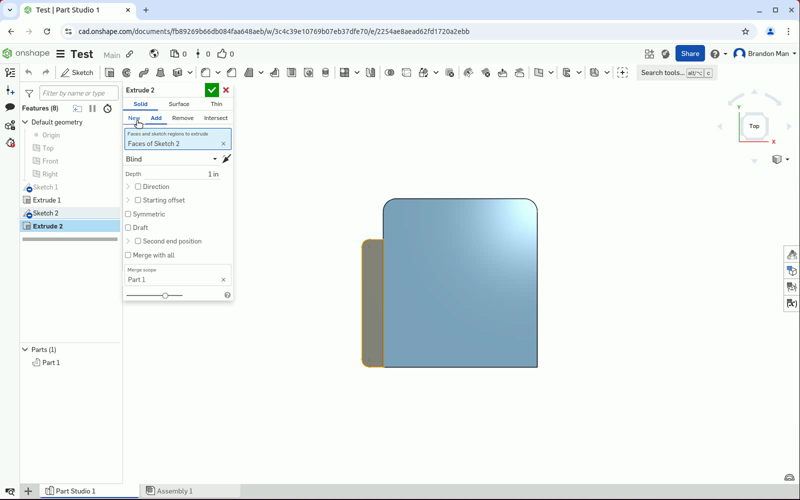
click(137, 120)
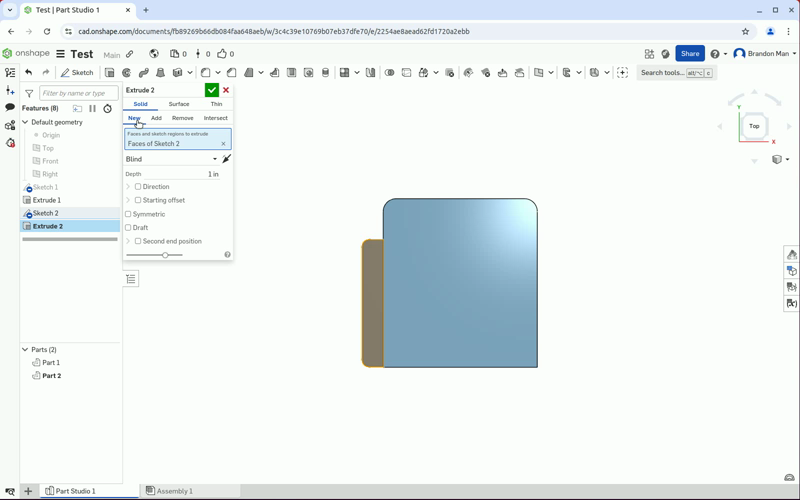
key(tab, 4)
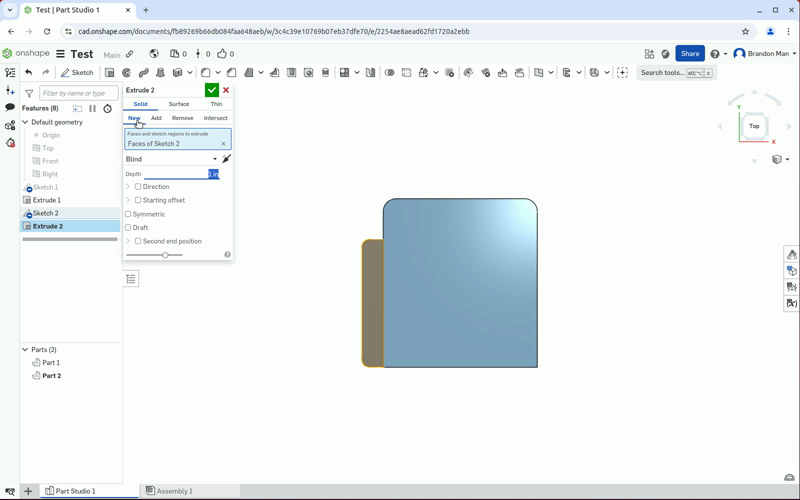
text(3.37)
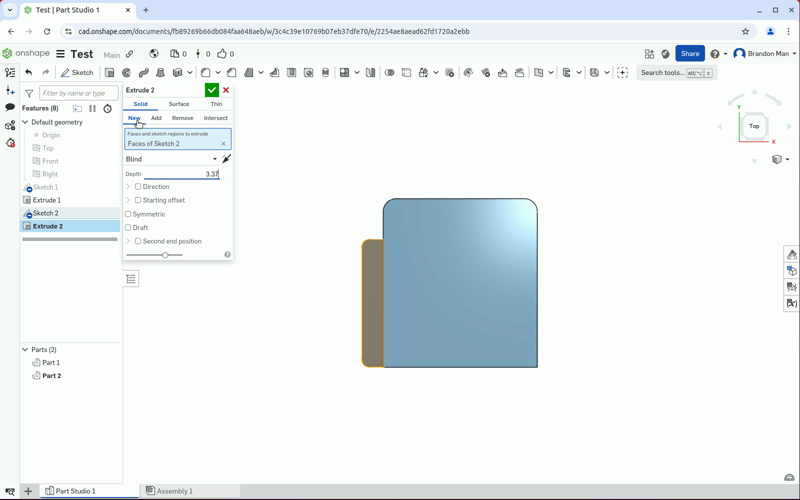
key(enter)
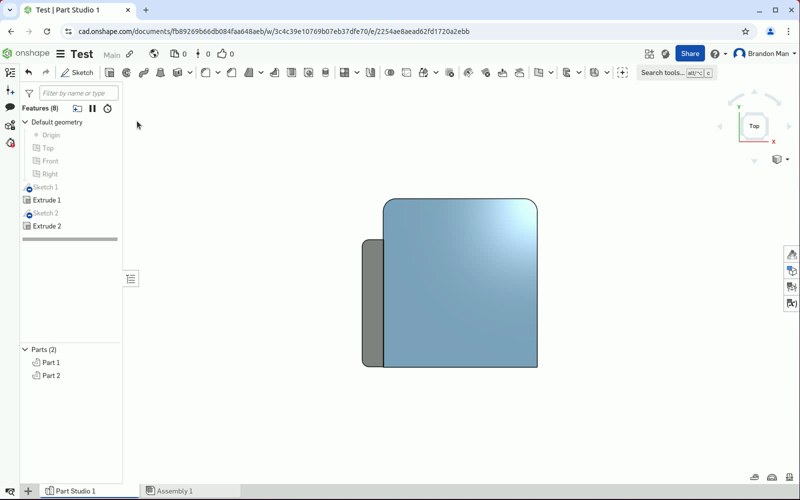
key(shift+h)
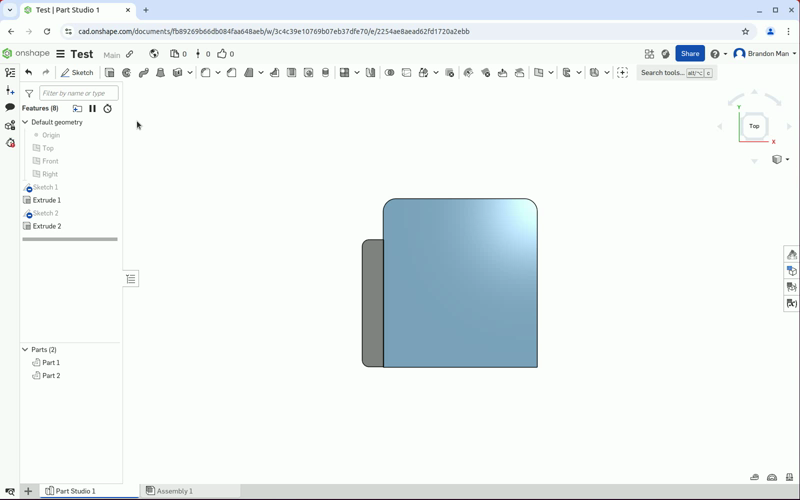
key(shift+h)
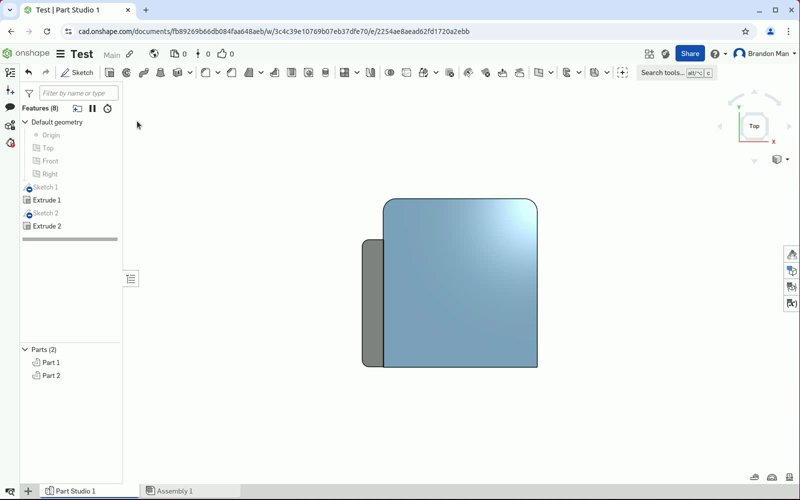
mouse_move(73, 189)
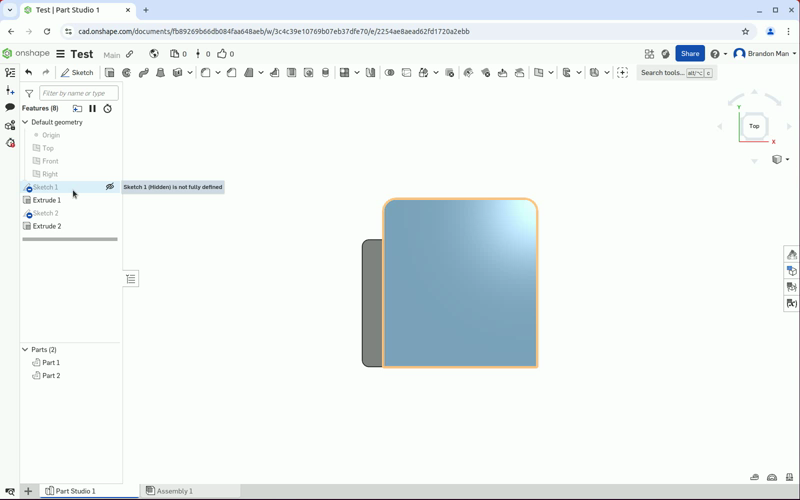
click(73, 189)
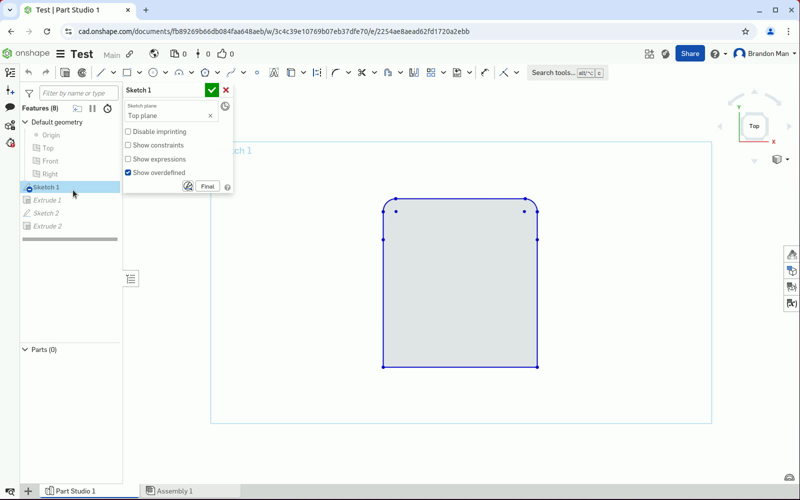
mouse_move(229, 92)
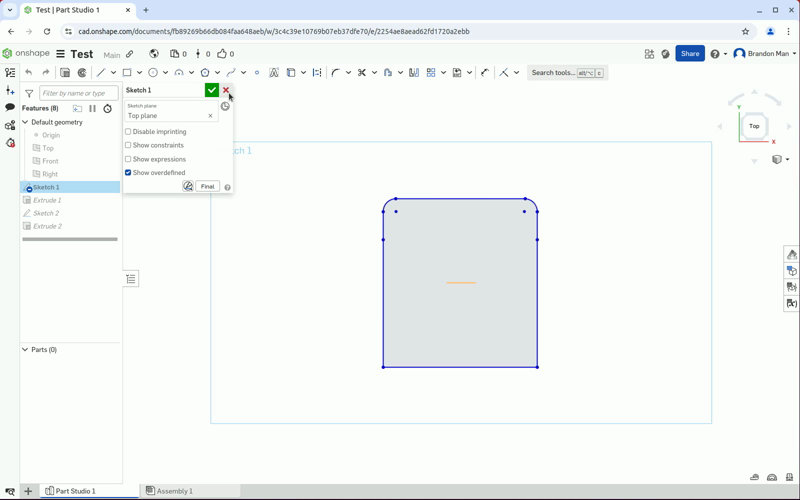
click(229, 92)
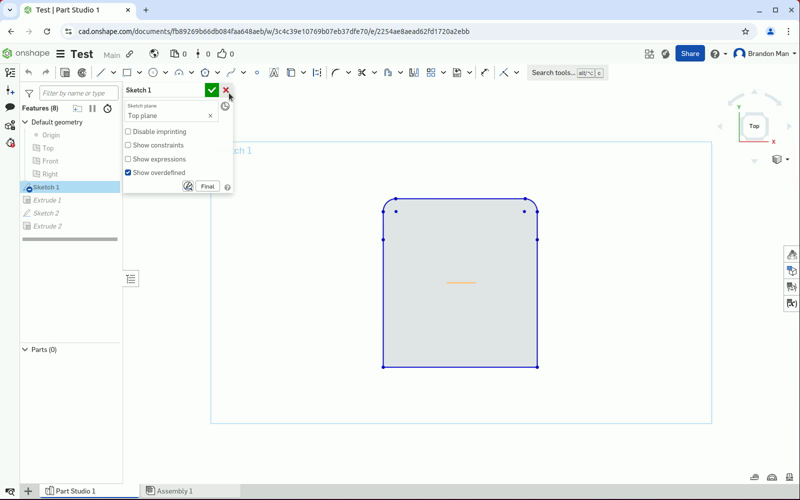
key(shift+s)
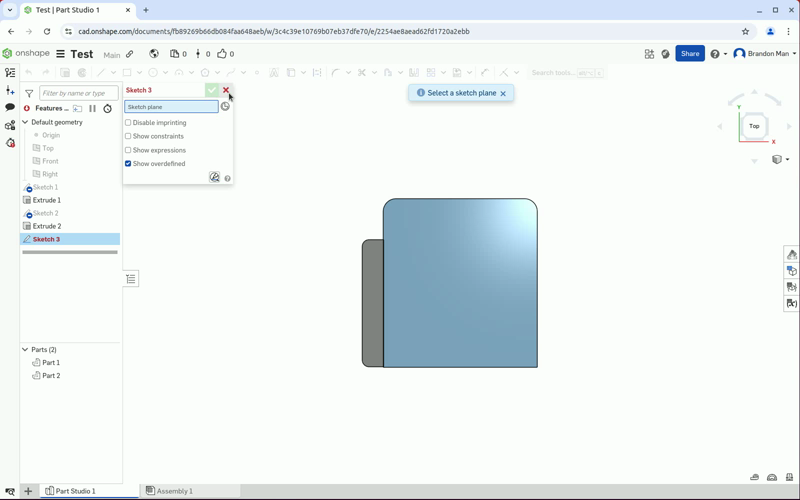
mouse_move(73, 150)
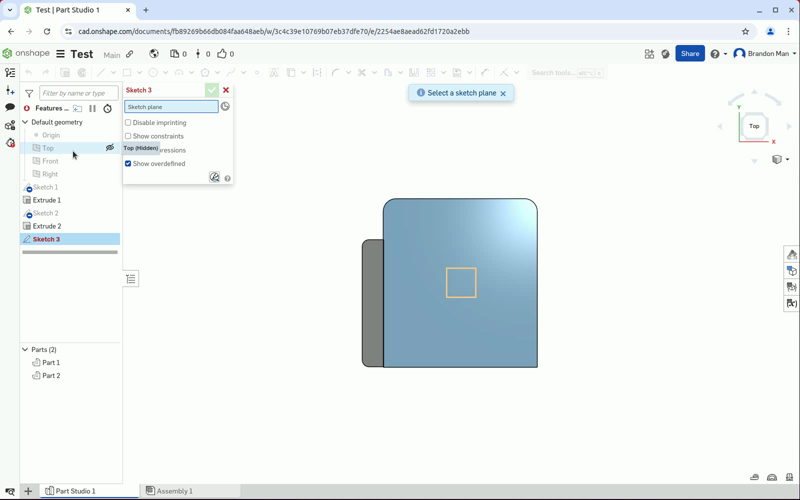
click(73, 150)
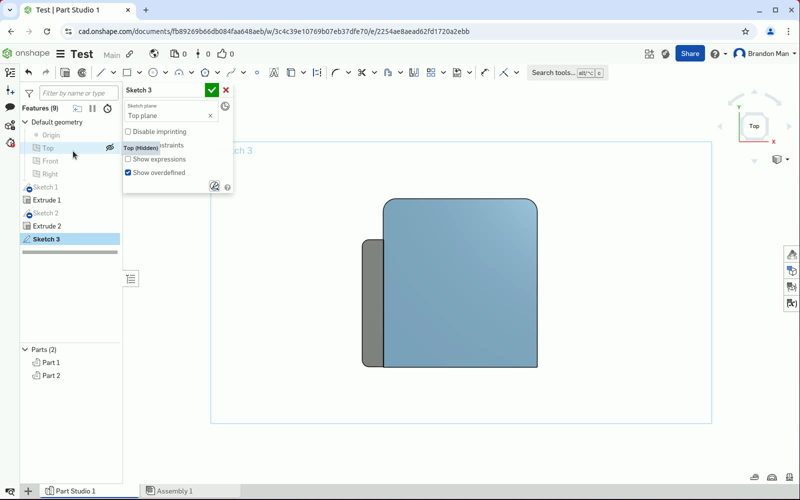
mouse_move(73, 352)
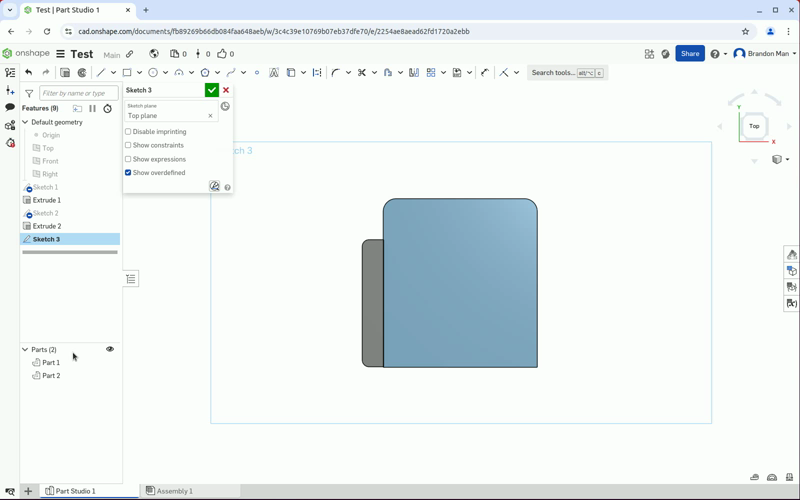
key(y)
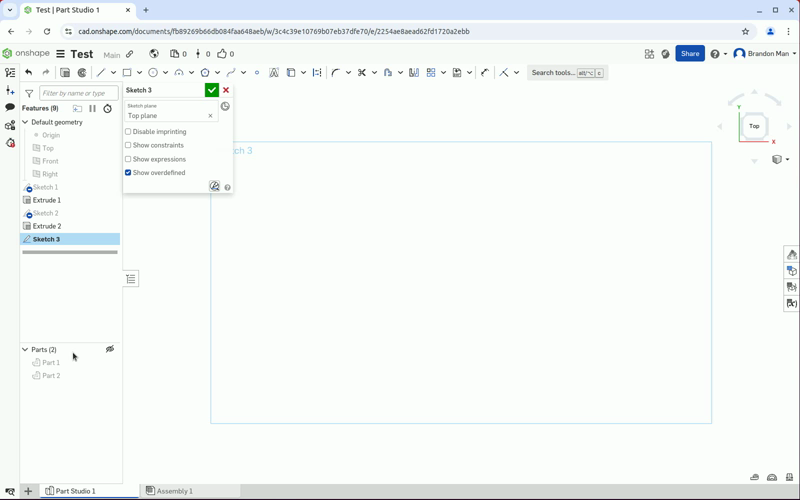
key(l)
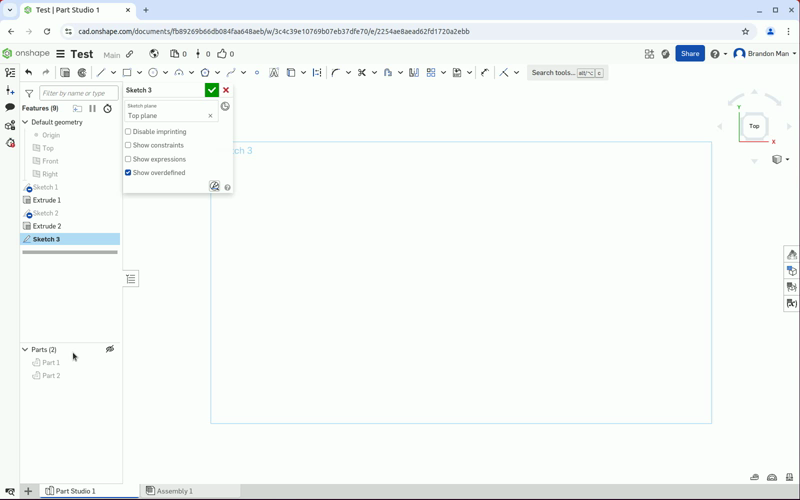
key_down(shift)
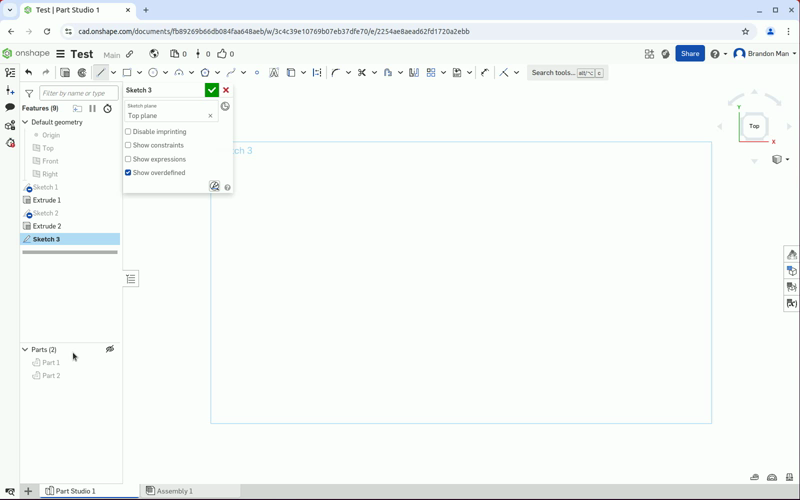
mouse_move(538, 367)
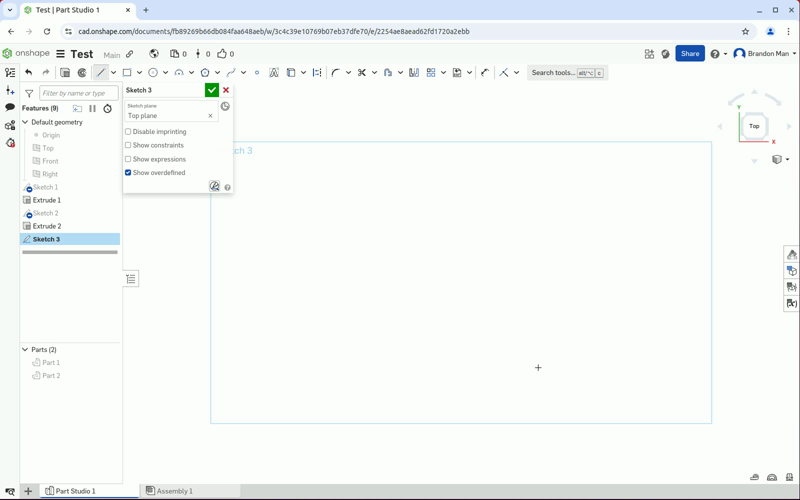
click(538, 367)
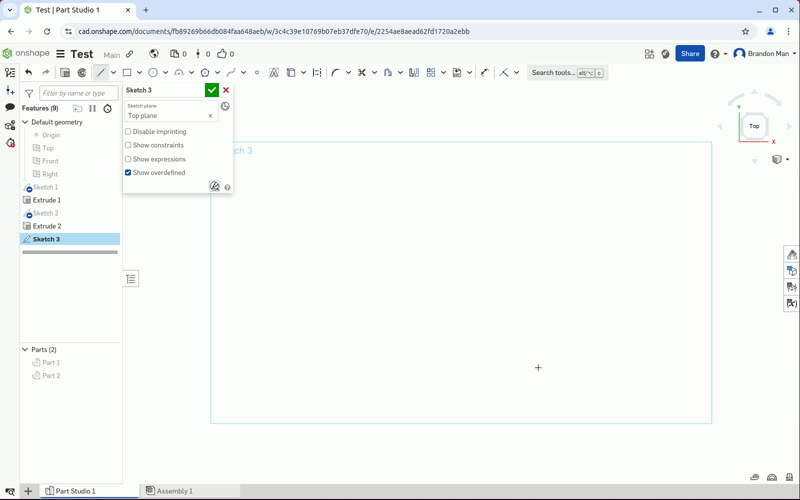
key_up(shift)
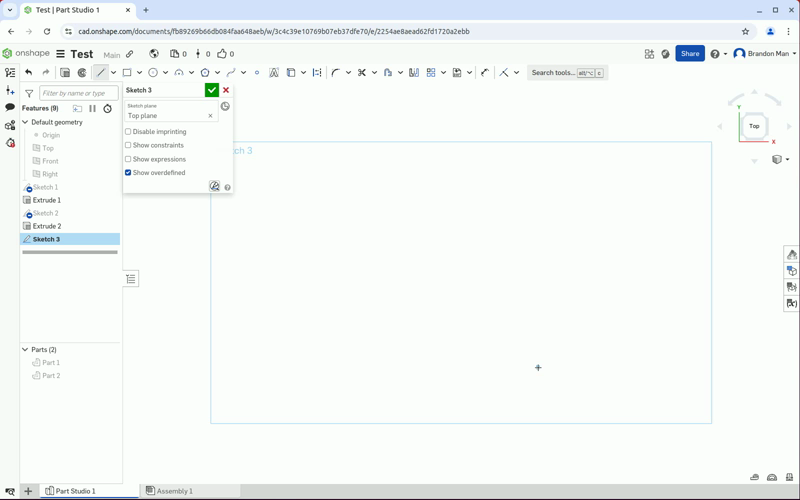
key_down(shift)
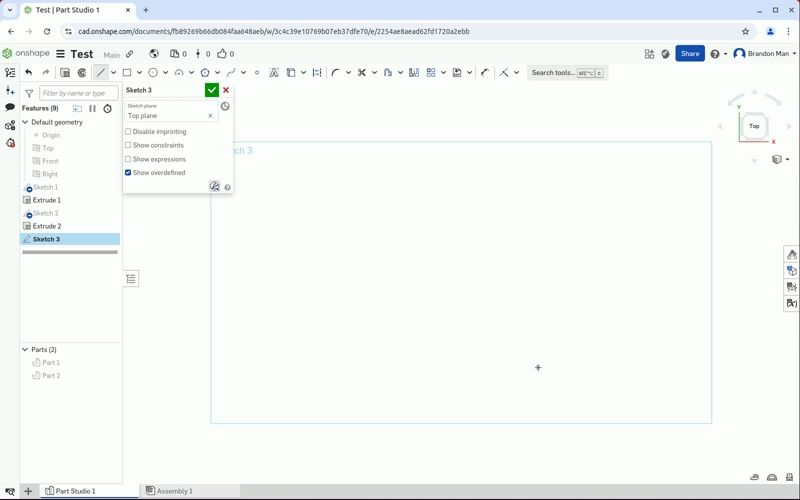
mouse_move(568, 367)
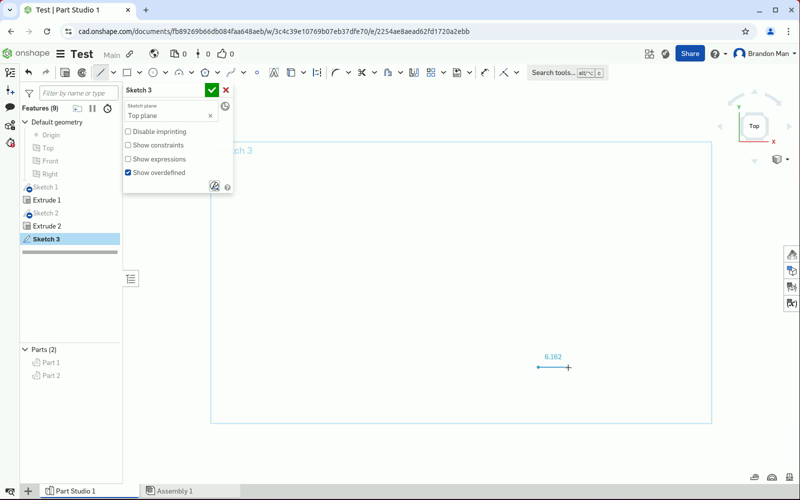
mouse_move(551, 367)
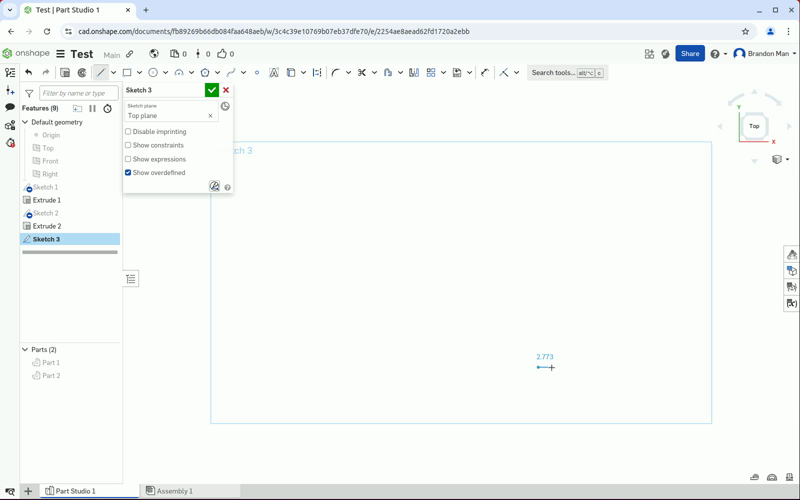
click(551, 367)
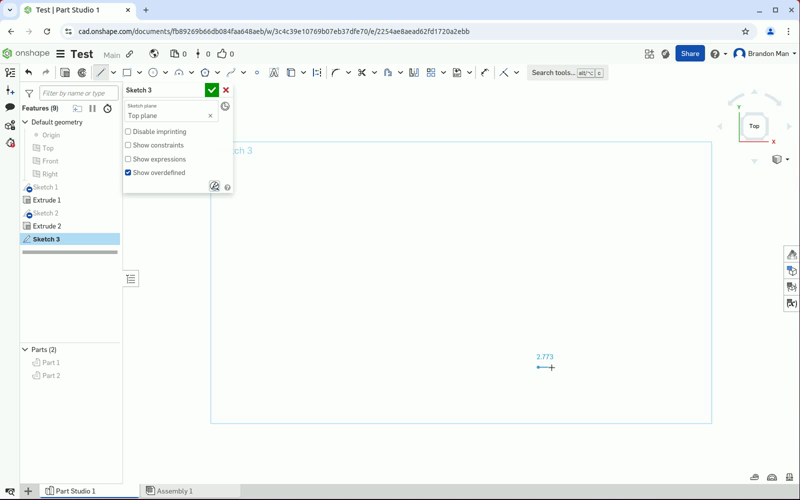
key_up(shift)
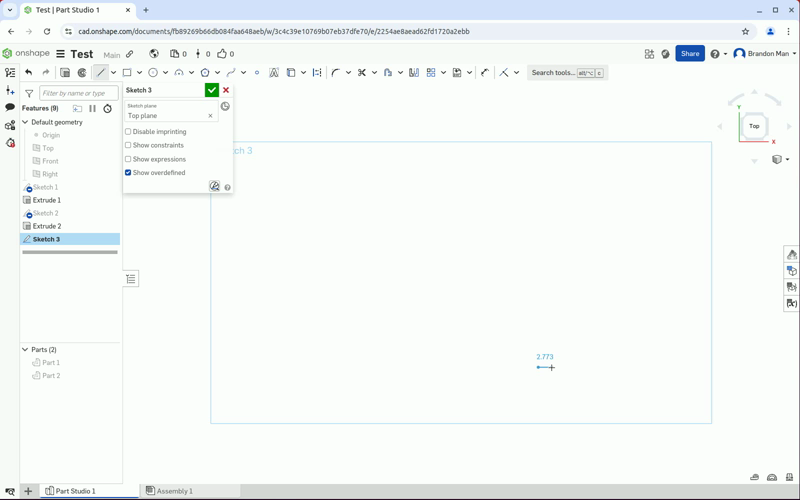
key(esc)
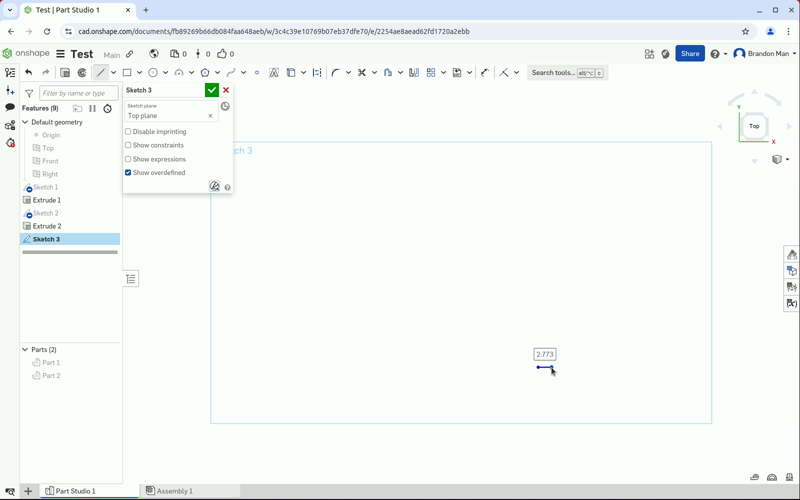
key(a)
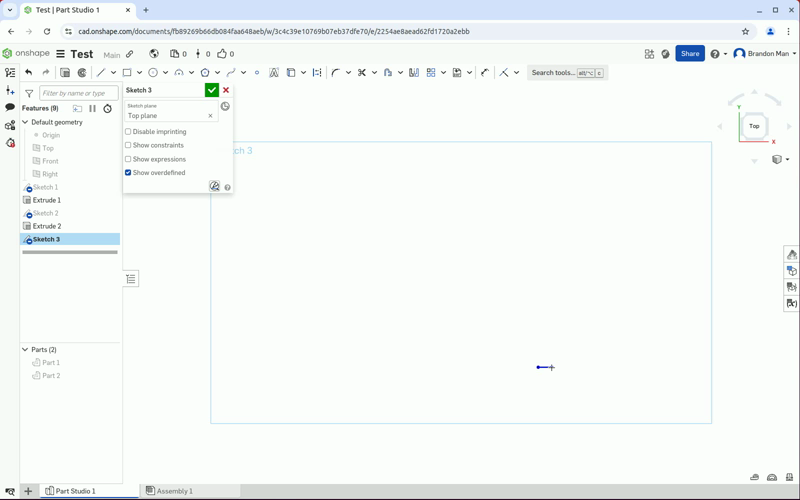
mouse_move(551, 367)
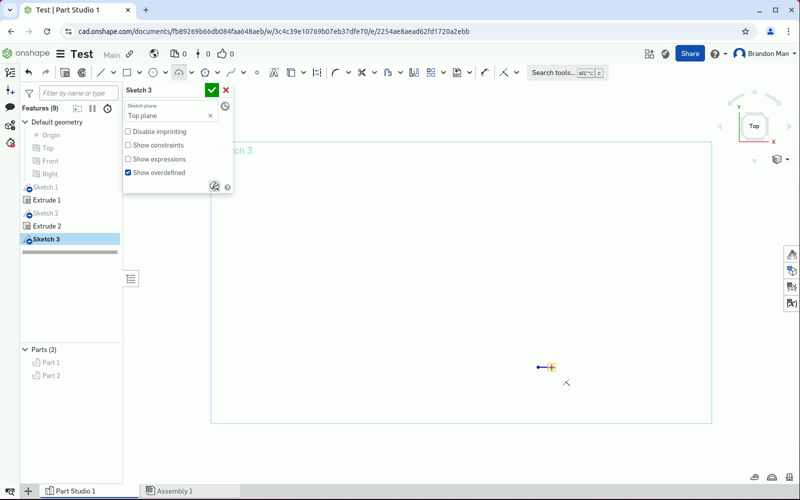
click(551, 367)
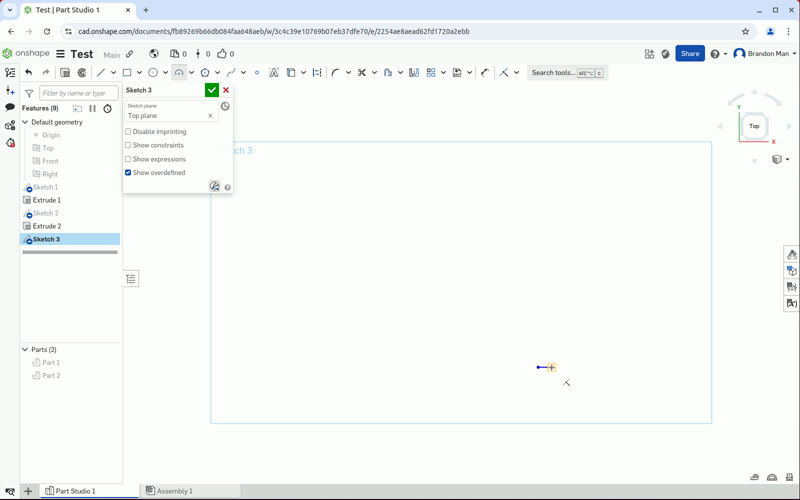
key_down(shift)
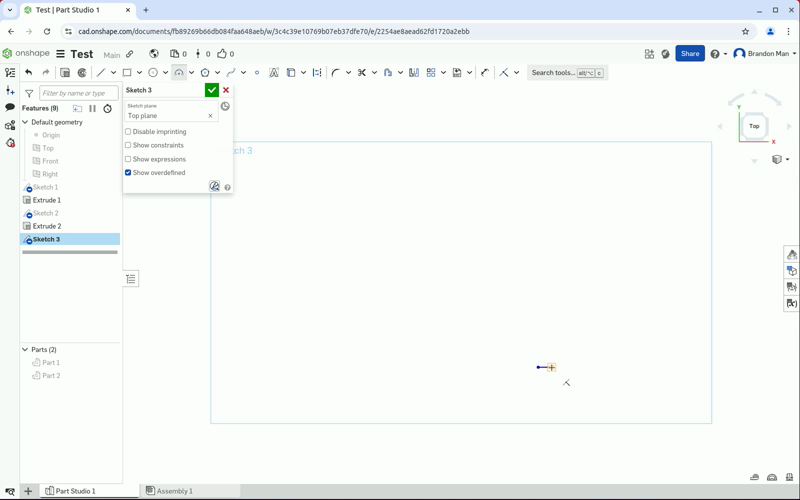
mouse_move(559, 359)
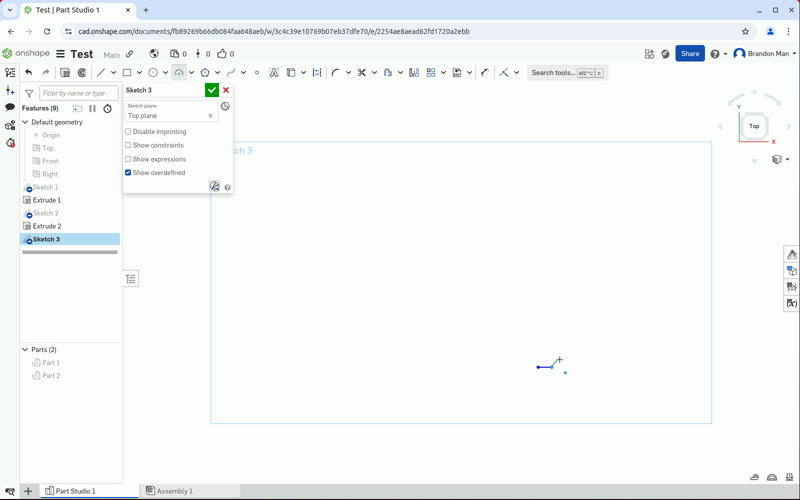
click(559, 359)
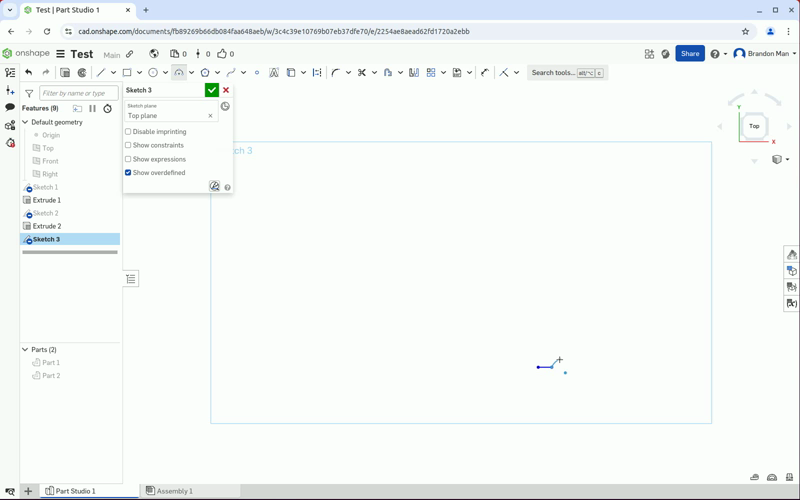
mouse_move(557, 364)
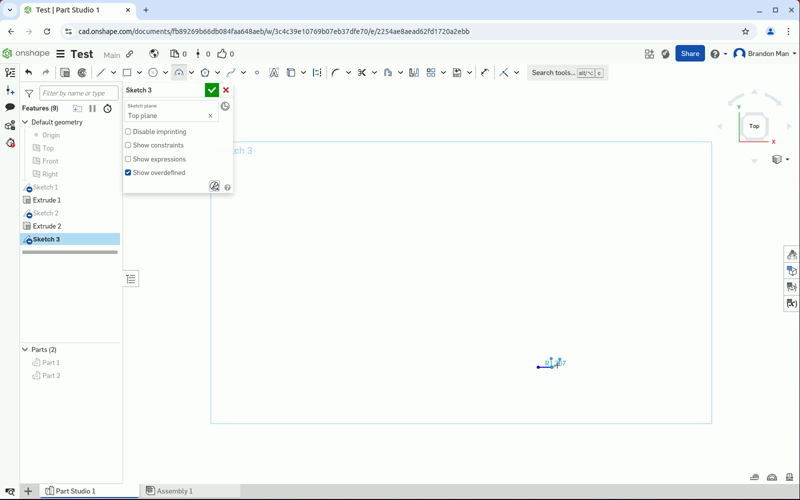
click(557, 364)
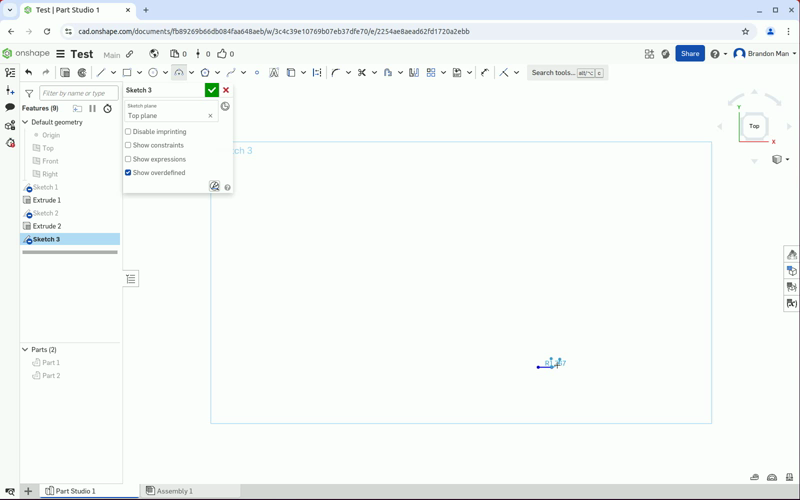
key_up(shift)
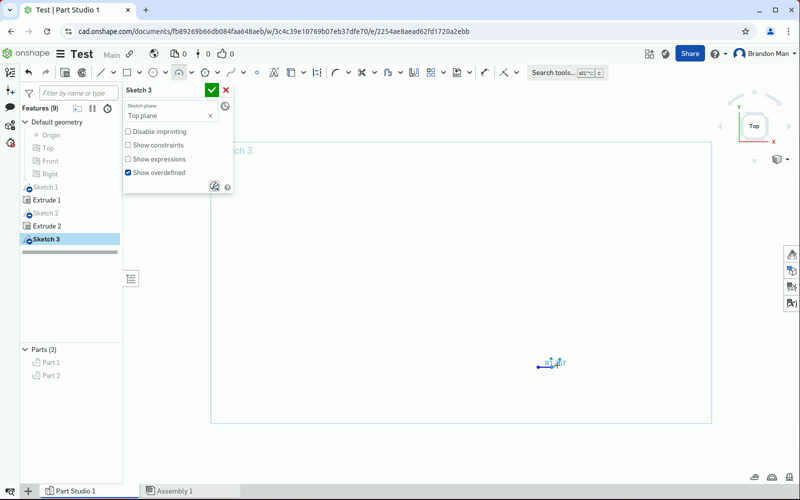
key(esc)
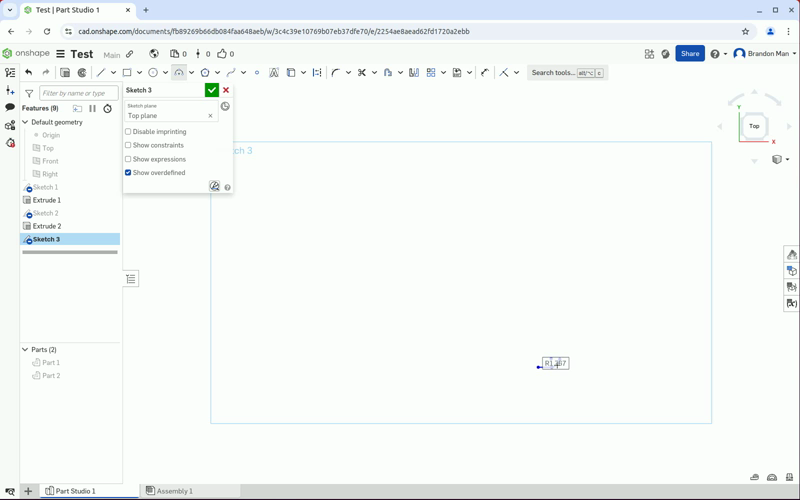
key(l)
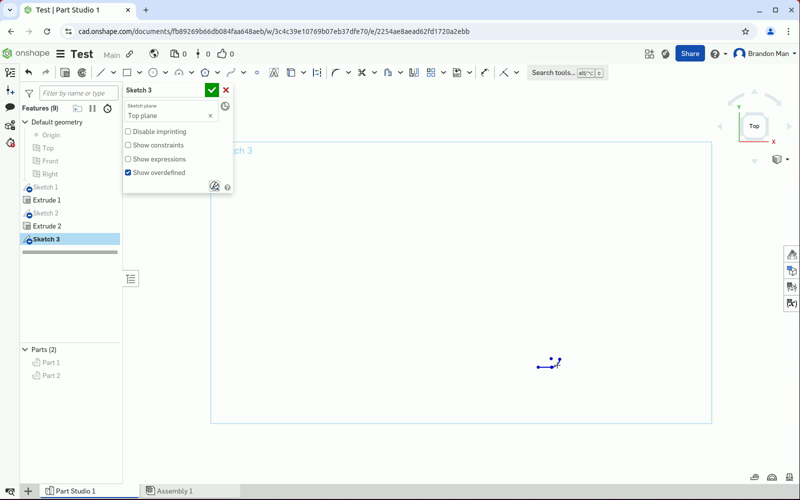
mouse_move(559, 359)
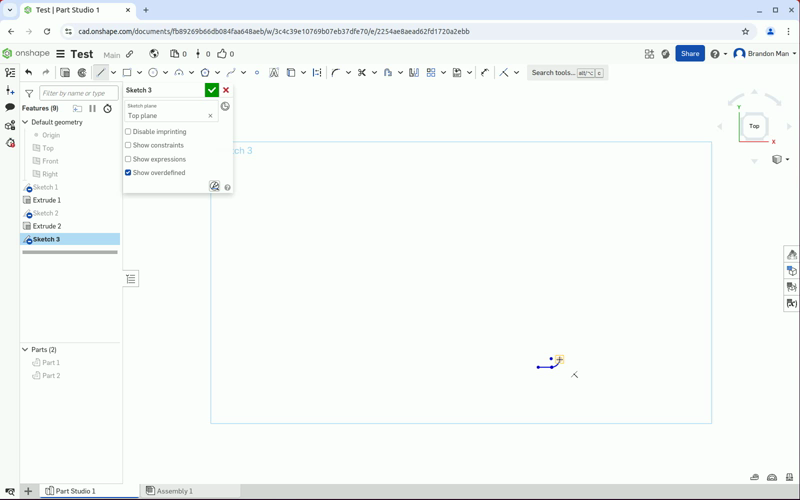
click(559, 359)
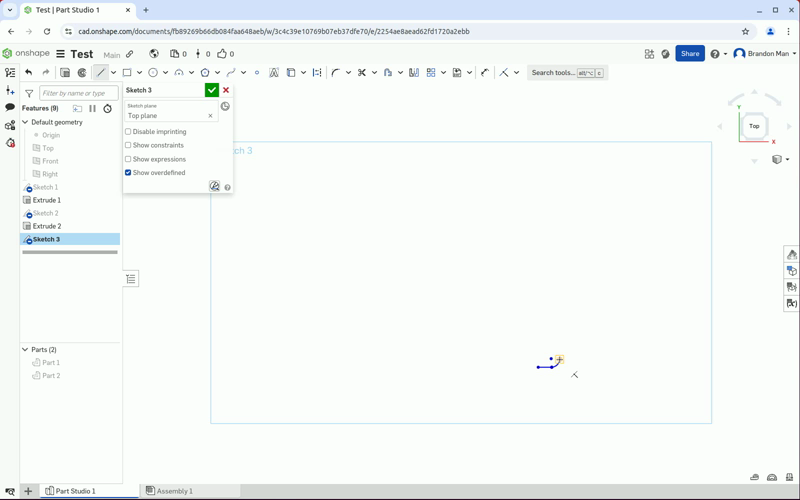
key_down(shift)
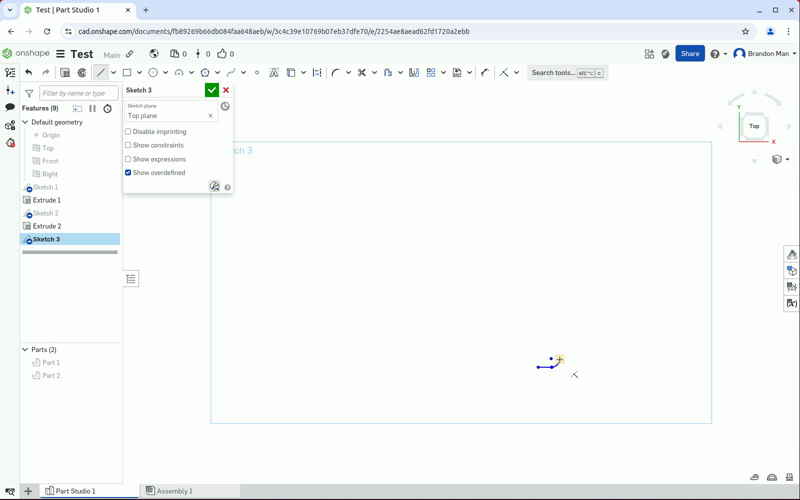
mouse_move(559, 247)
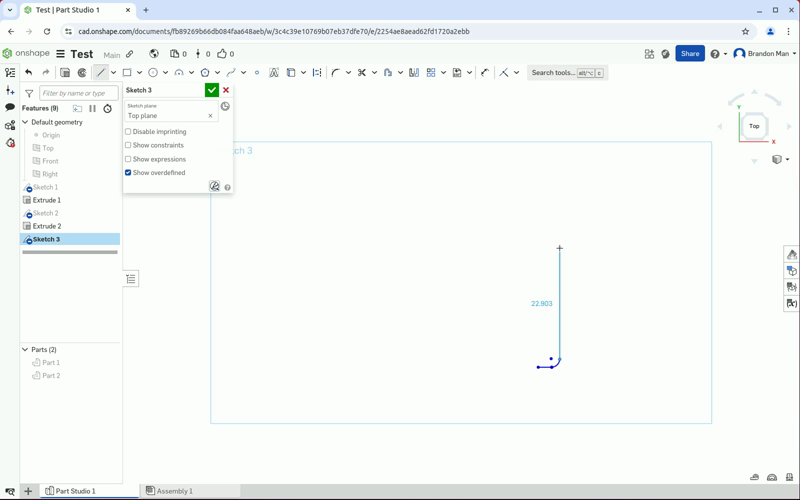
click(559, 247)
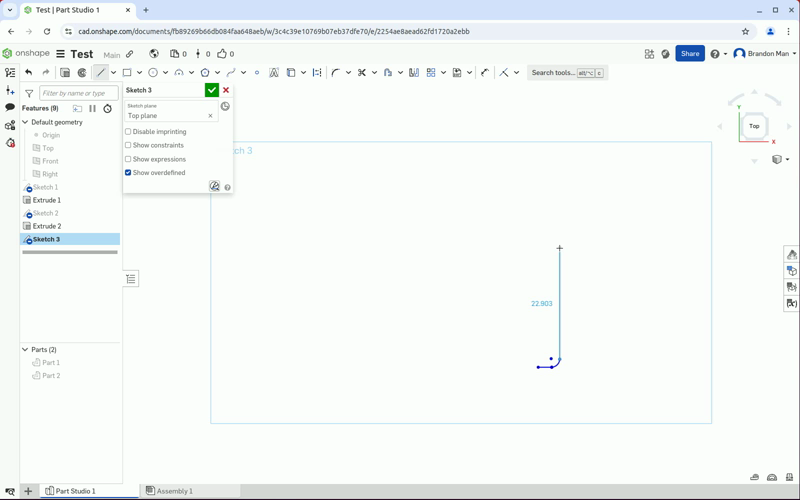
key_up(shift)
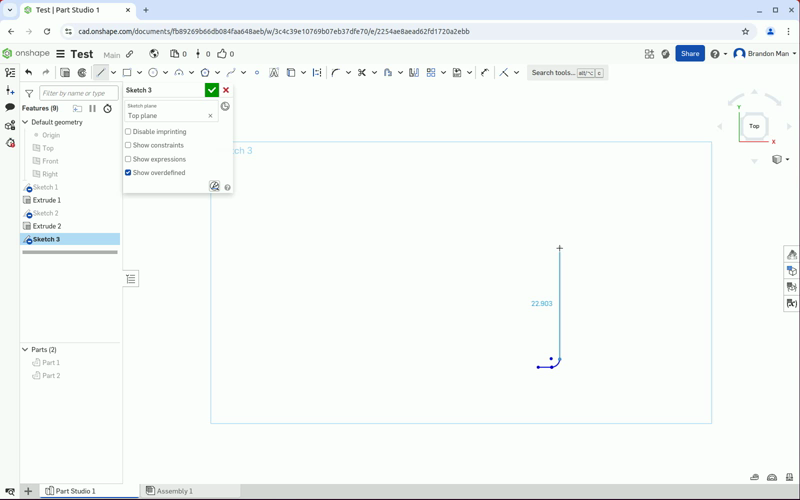
key(esc)
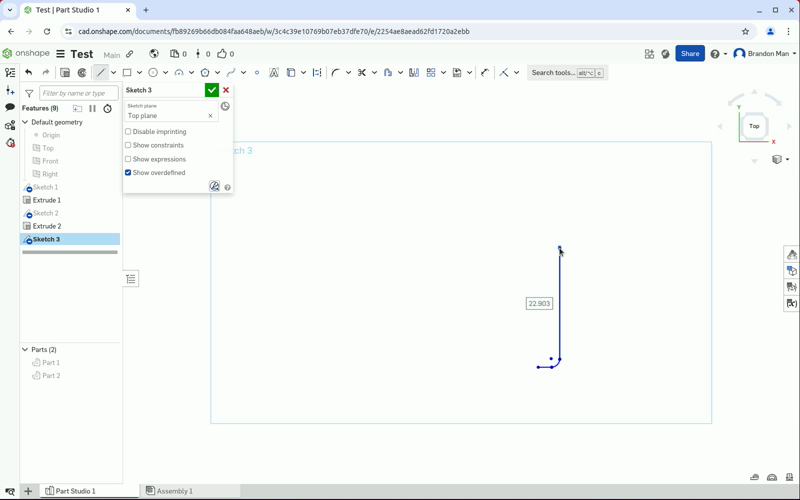
key(a)
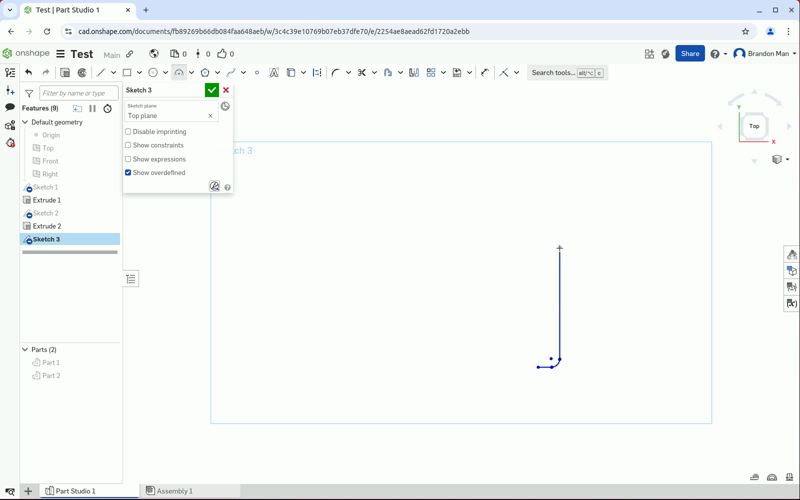
mouse_move(559, 247)
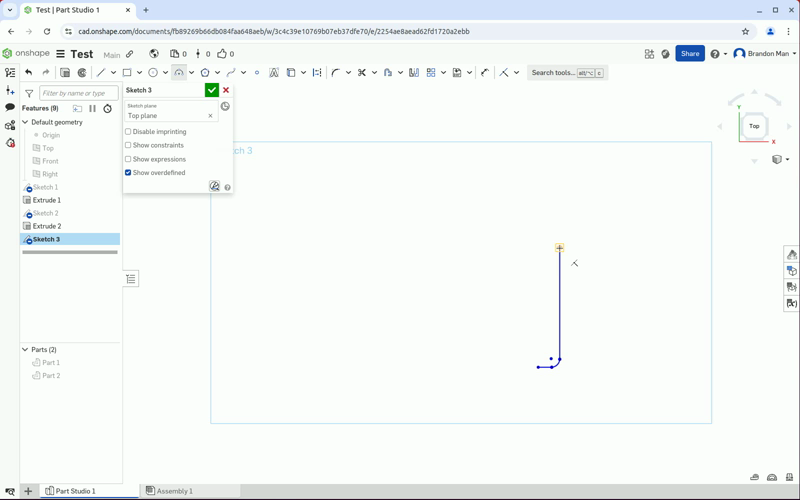
click(559, 247)
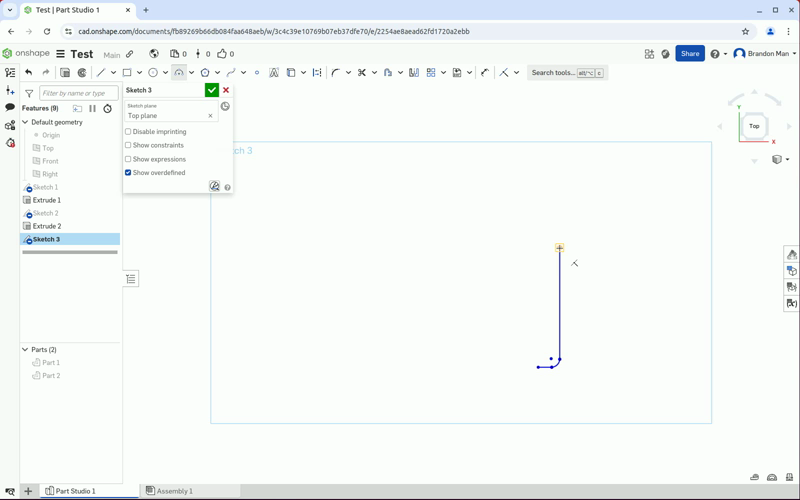
key_down(shift)
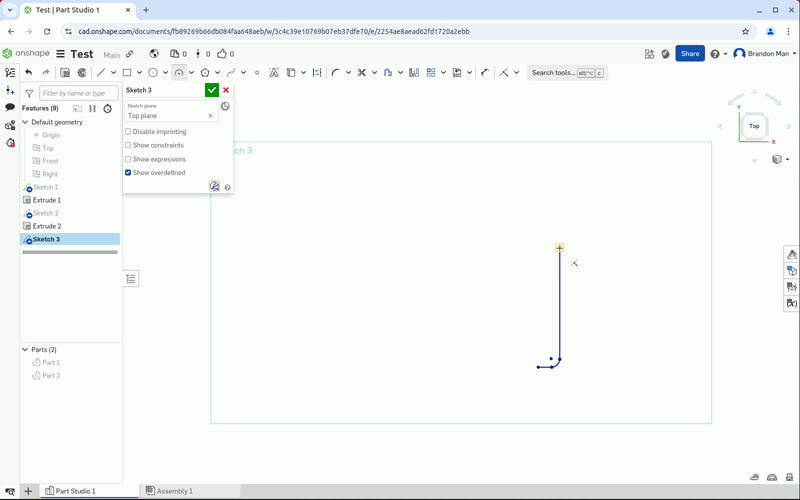
mouse_move(551, 239)
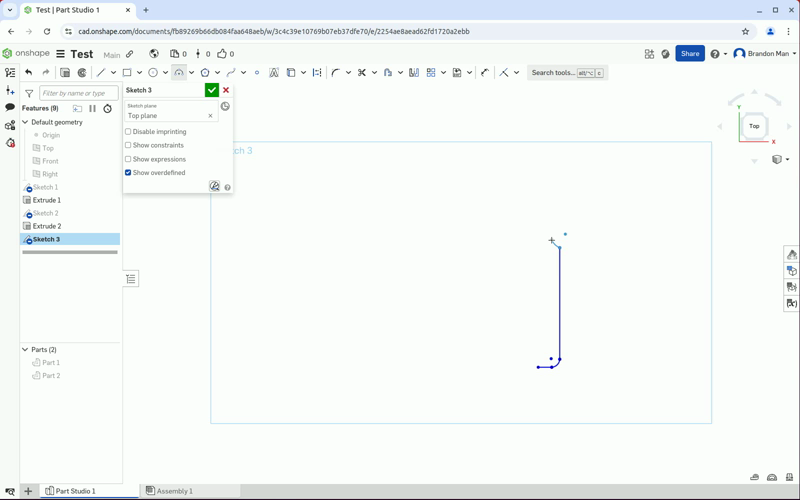
click(551, 239)
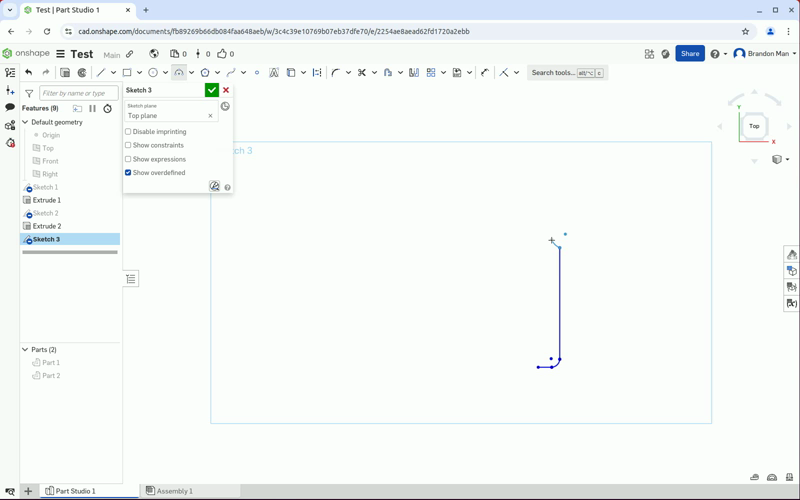
mouse_move(557, 242)
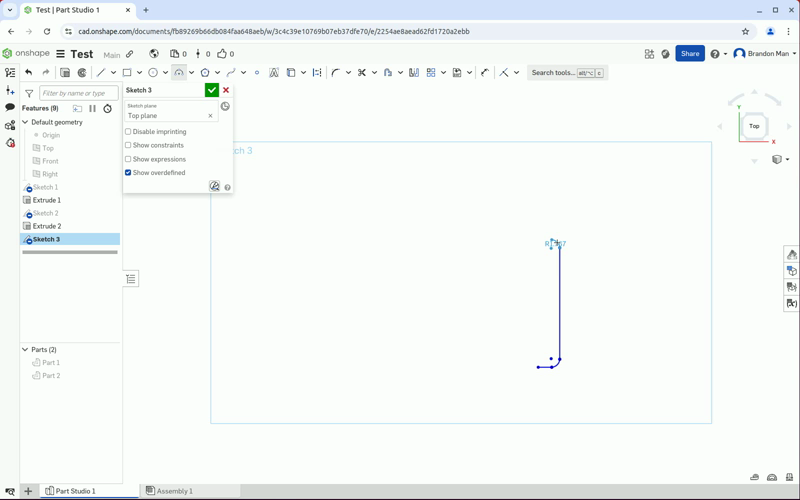
click(557, 242)
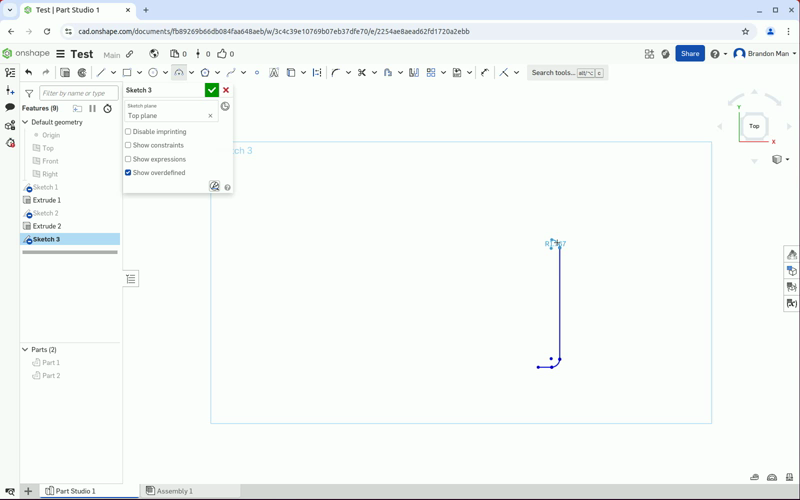
key_up(shift)
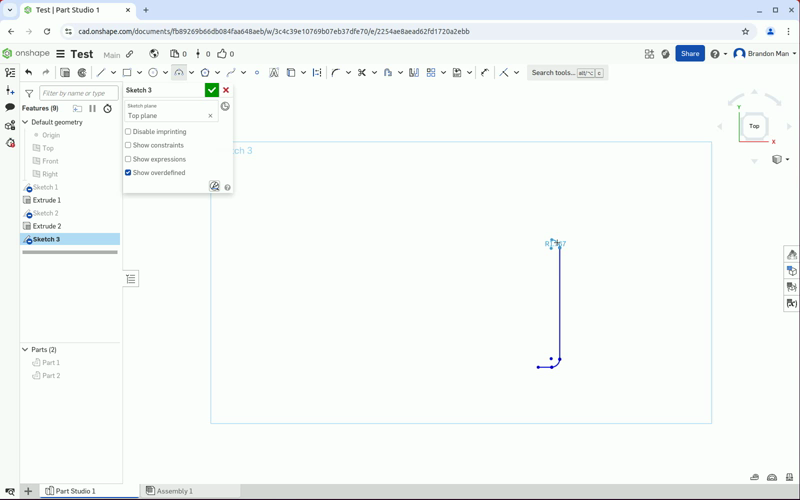
key(esc)
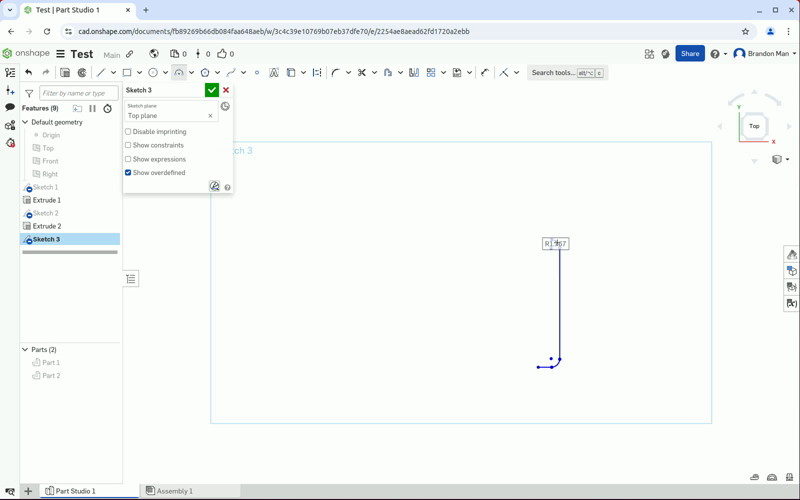
key(l)
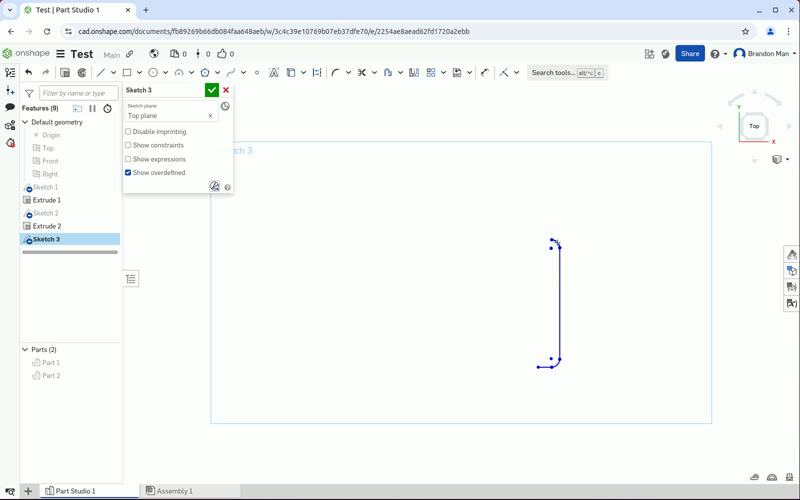
mouse_move(551, 239)
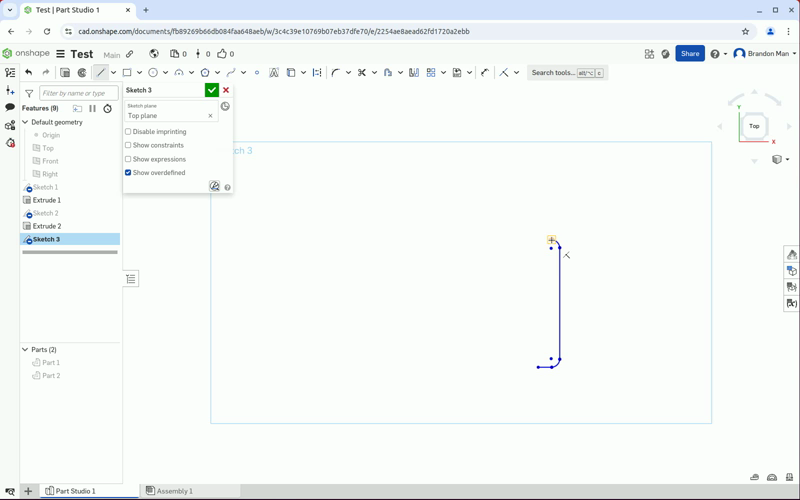
click(551, 239)
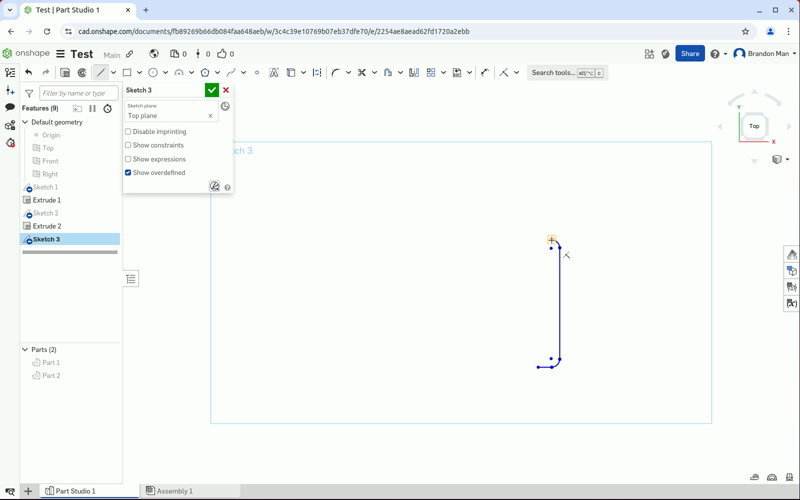
key_down(shift)
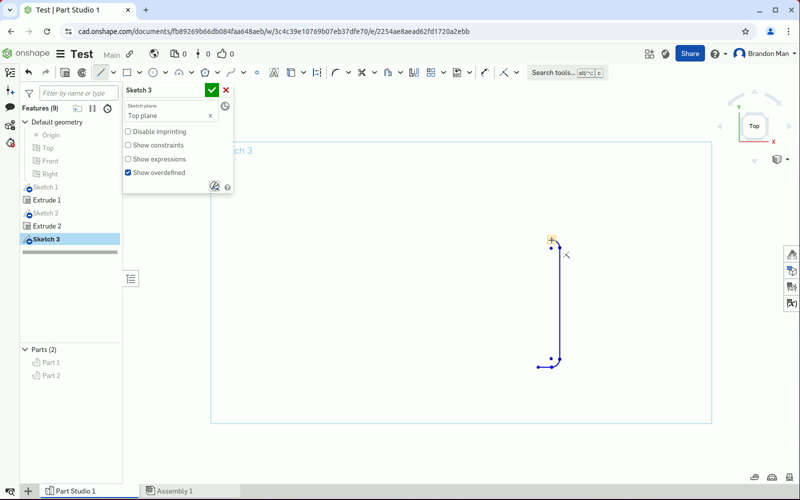
mouse_move(581, 239)
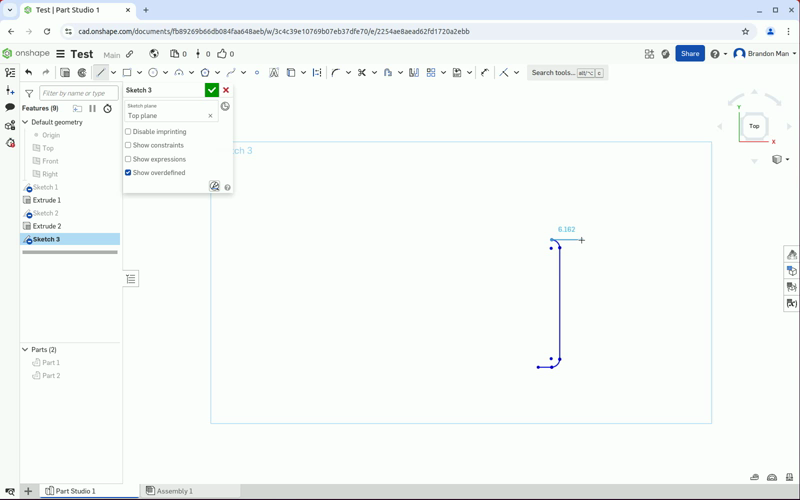
mouse_move(538, 239)
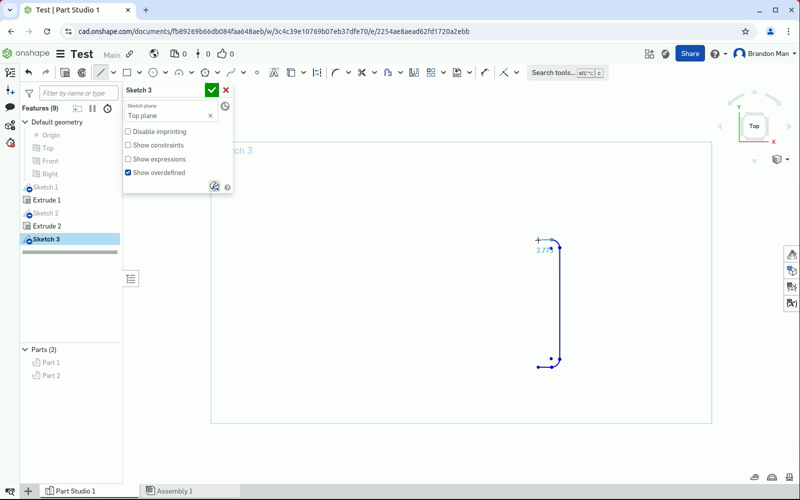
click(538, 239)
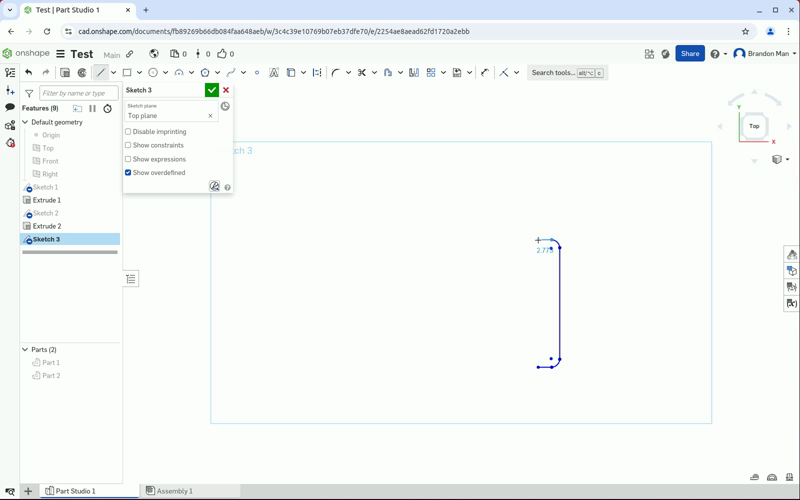
key_up(shift)
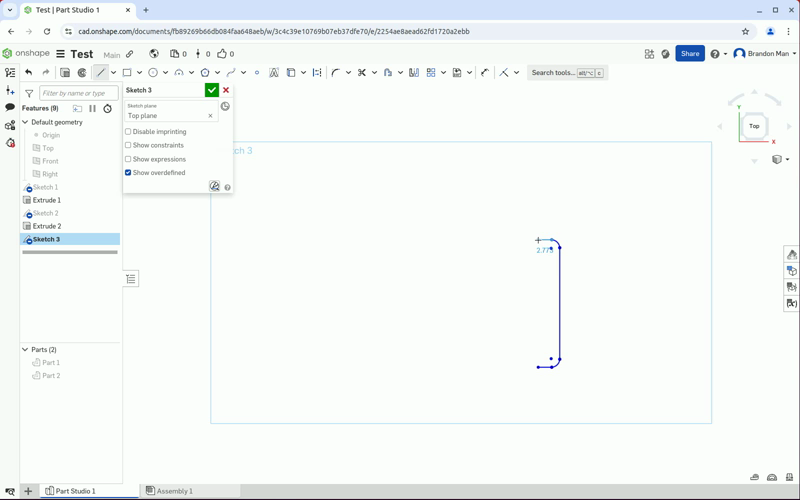
key_down(shift)
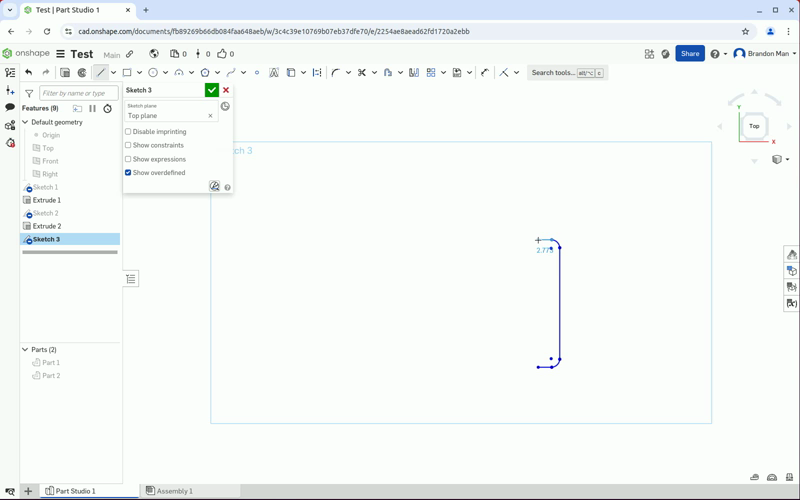
mouse_move(538, 367)
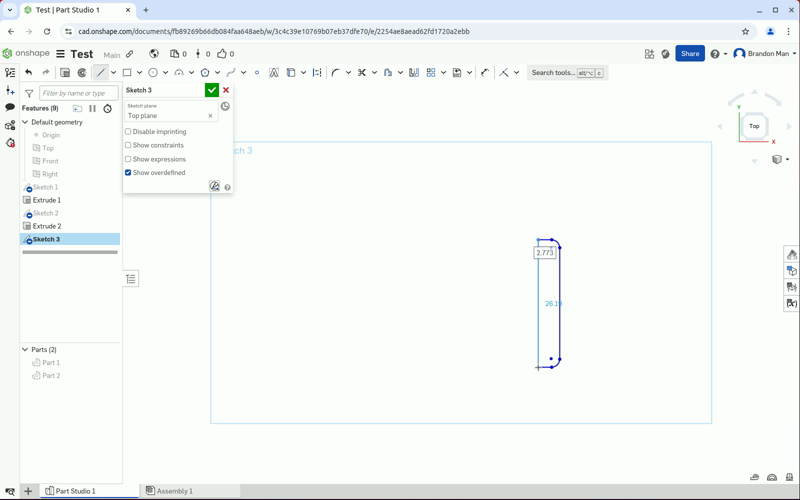
key_up(shift)
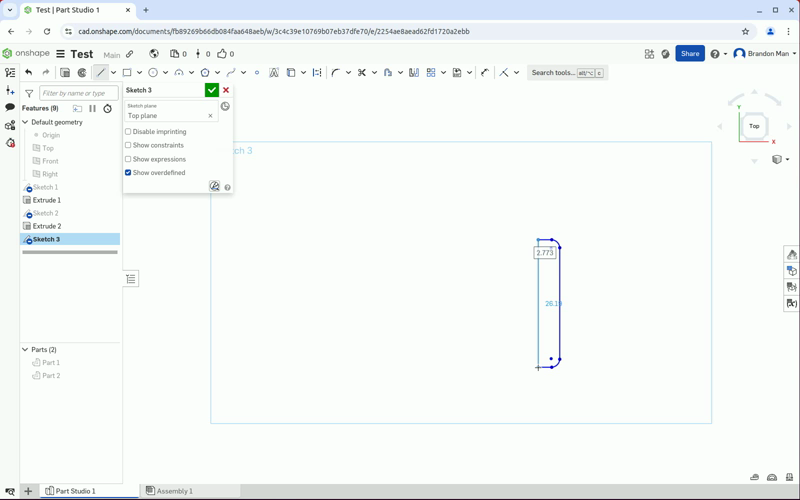
click(538, 367)
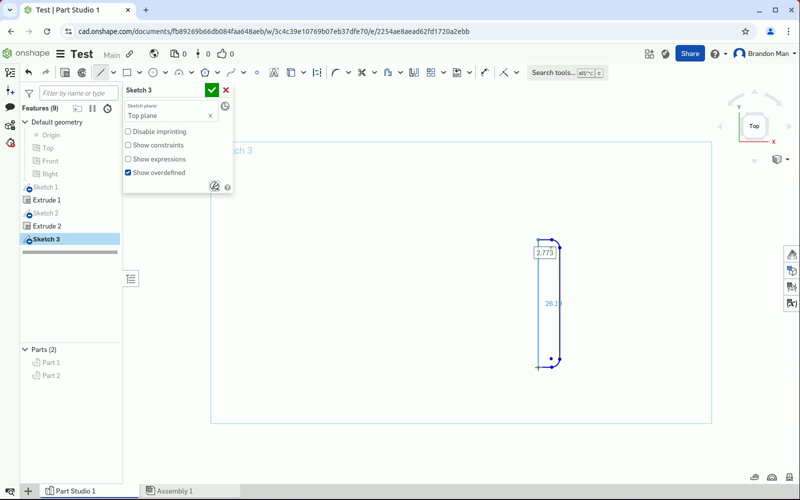
key(esc)
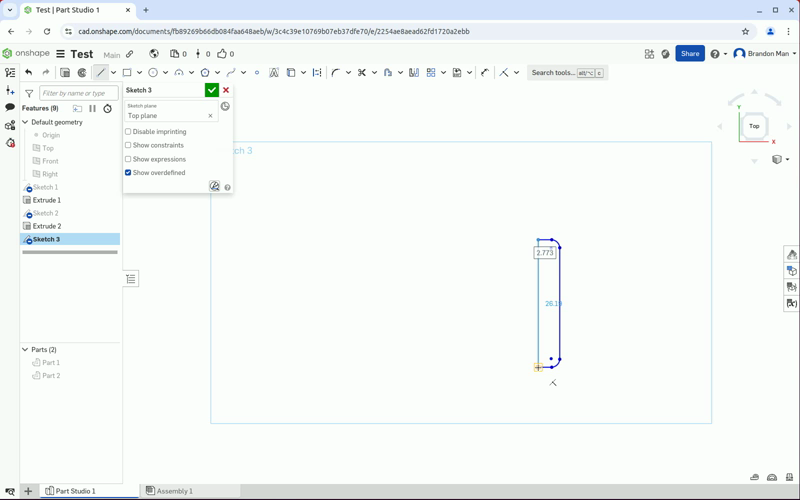
mouse_move(547, 292)
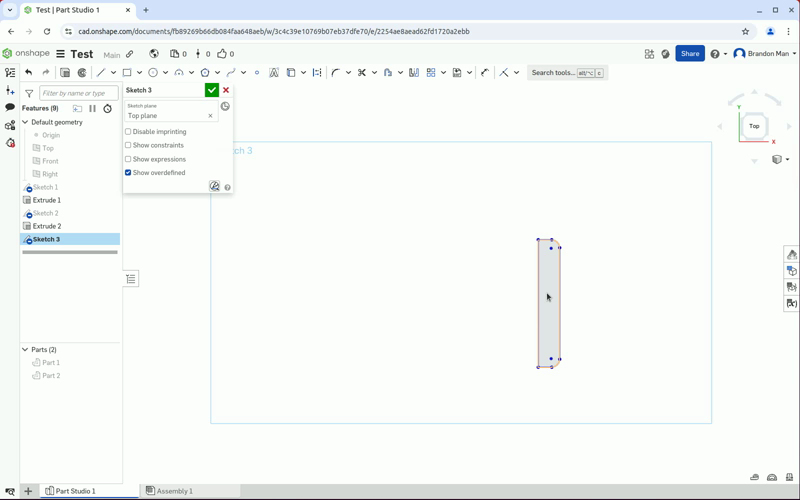
click(547, 292)
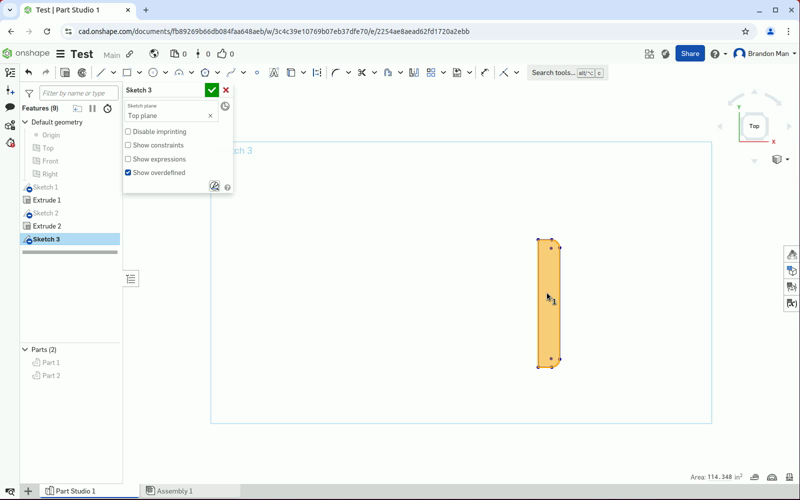
mouse_move(73, 352)
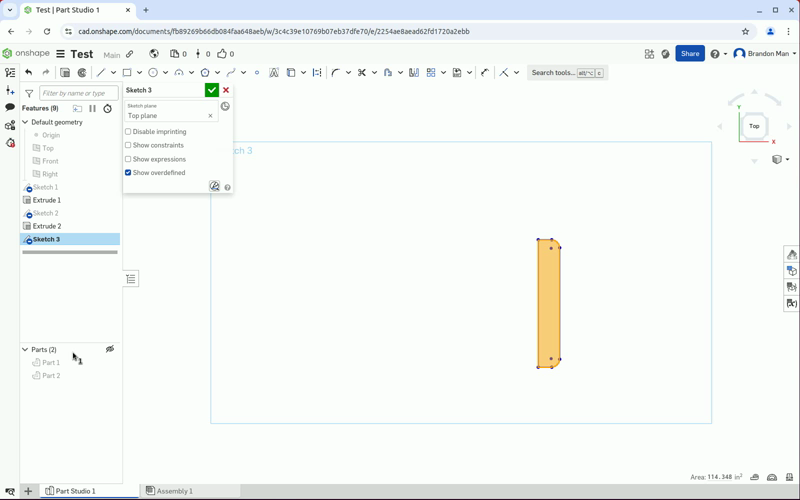
key(shift+y)
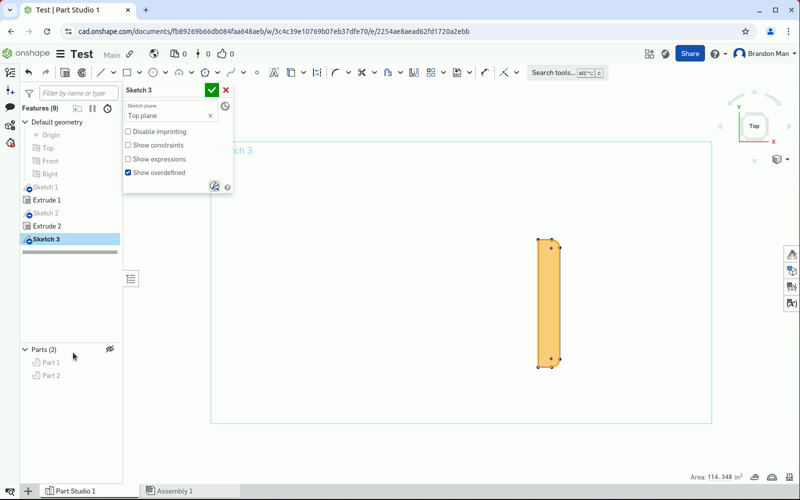
key(shift+e)
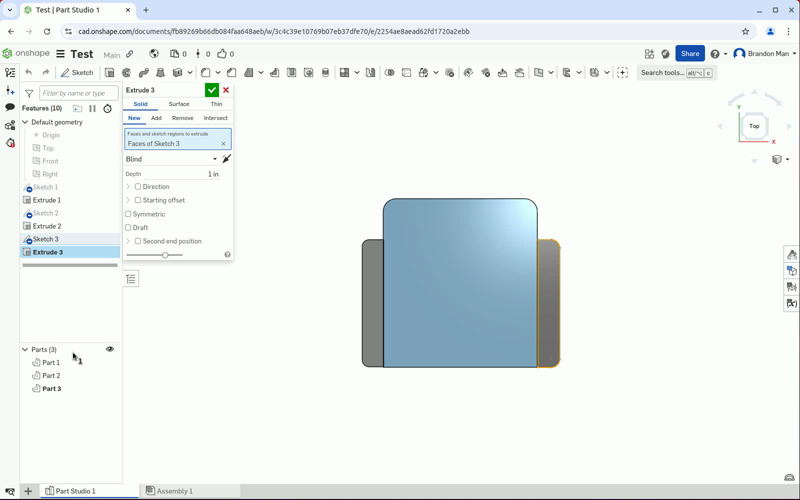
mouse_move(143, 106)
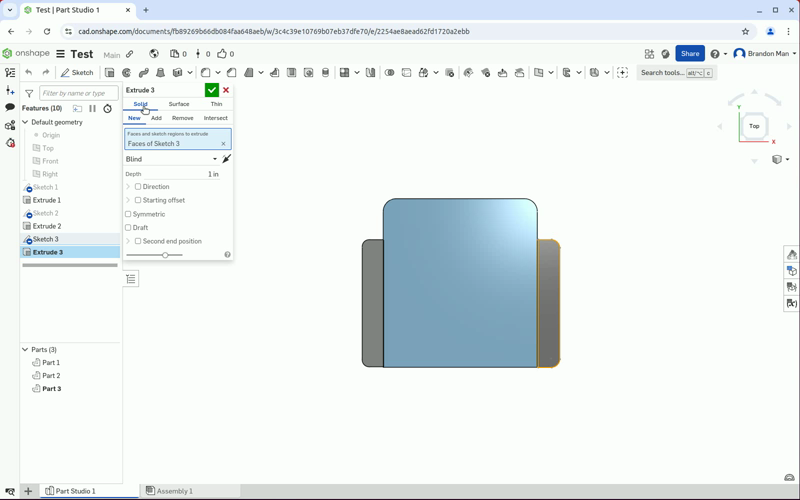
click(143, 106)
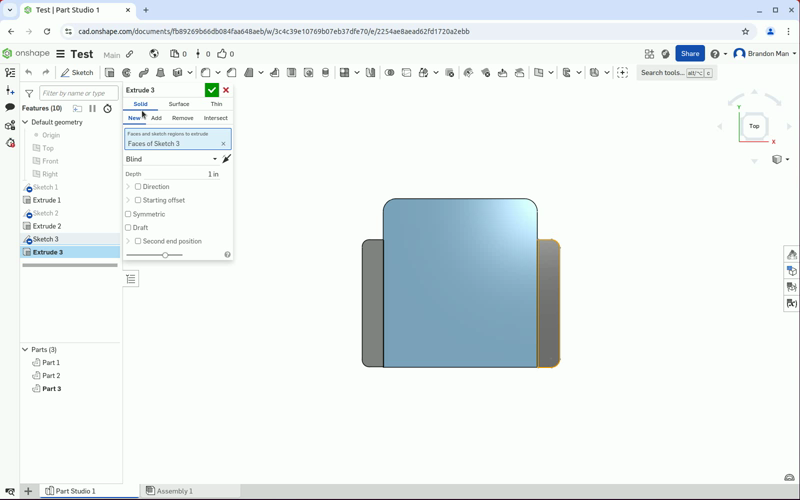
mouse_move(137, 120)
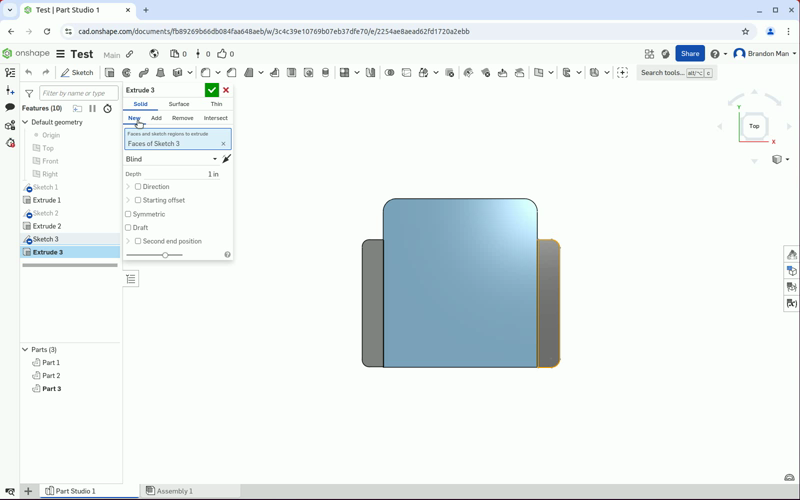
click(137, 120)
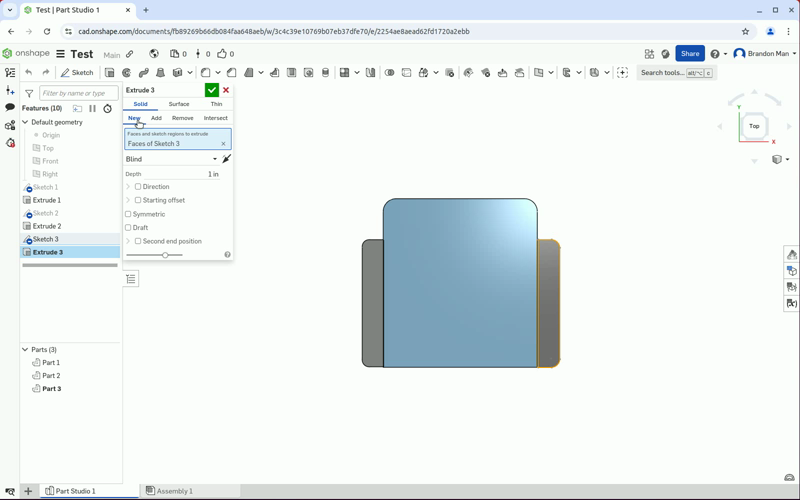
key(tab, 4)
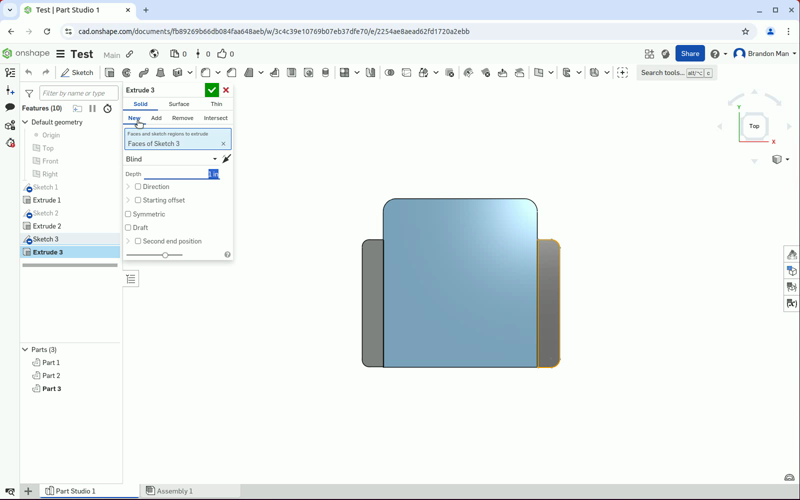
text(3.37)
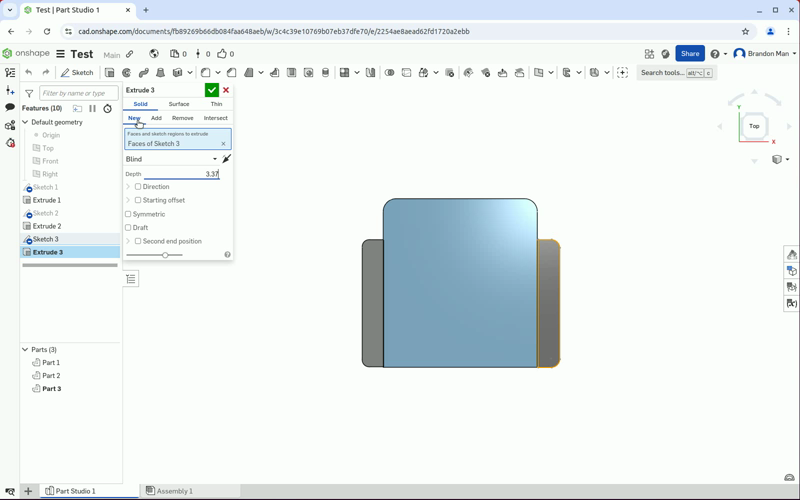
key(enter)
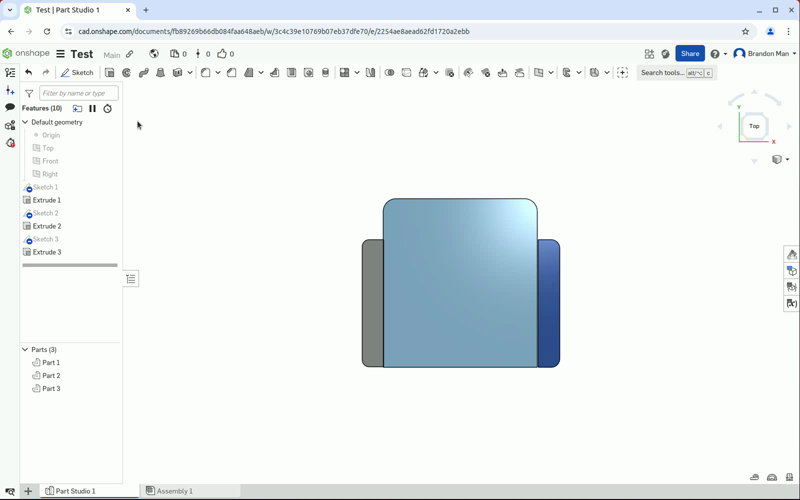
key(shift+h)
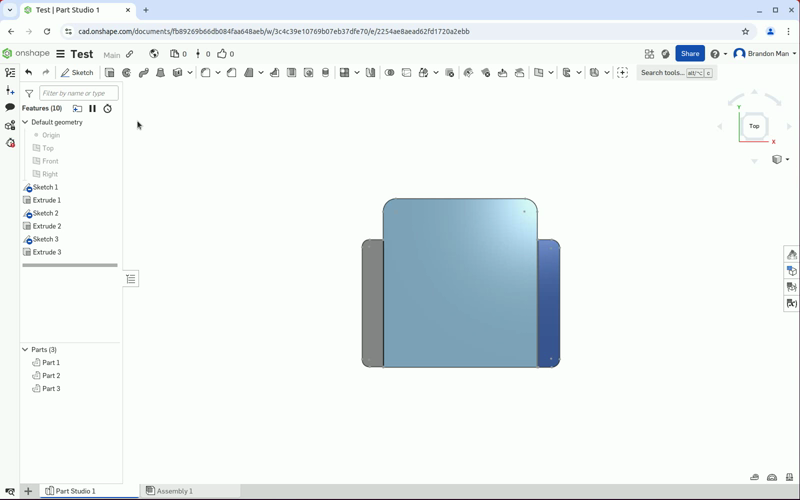
key(shift+h)
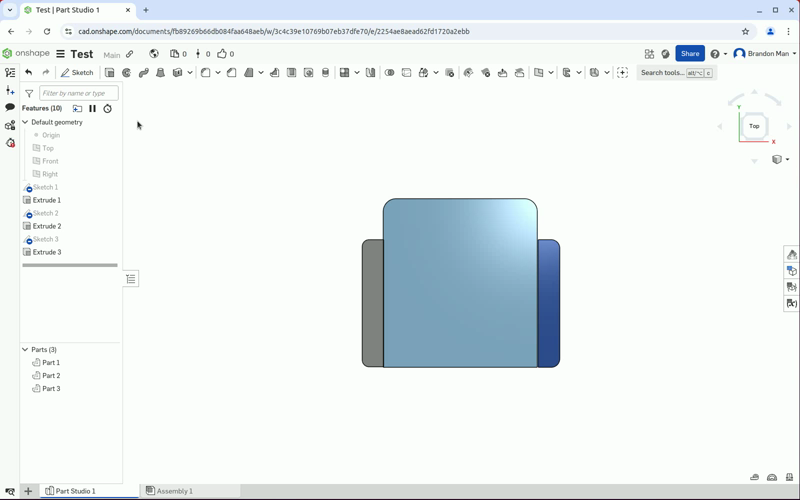
mouse_move(73, 189)
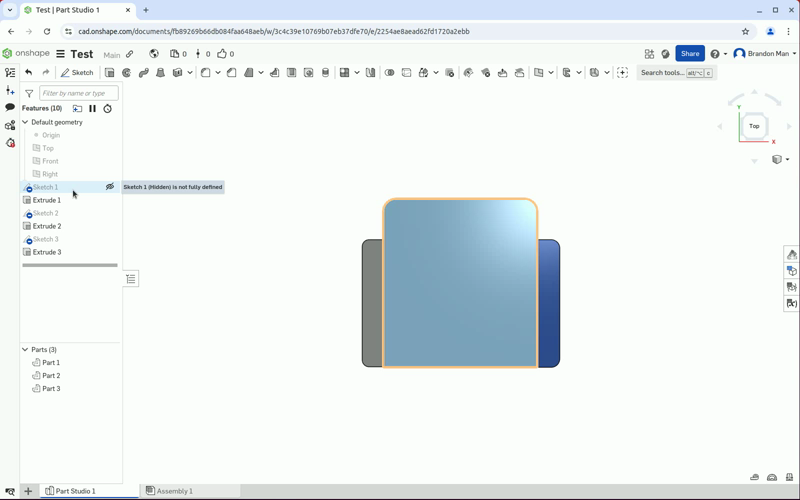
click(73, 189)
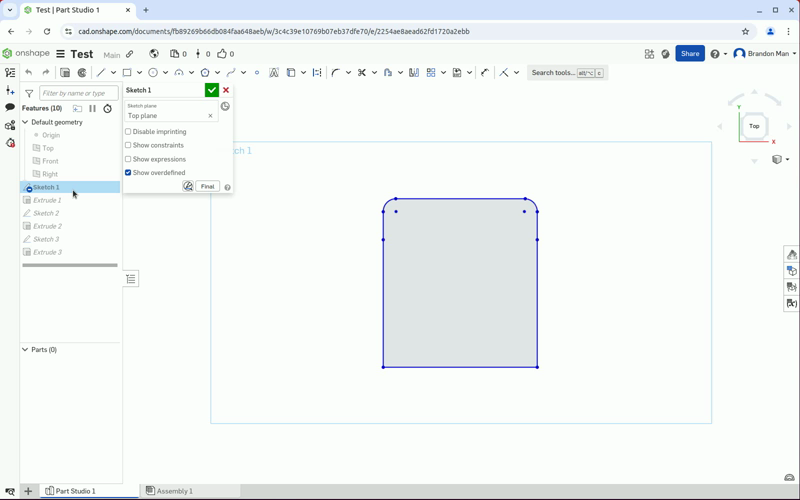
mouse_move(229, 92)
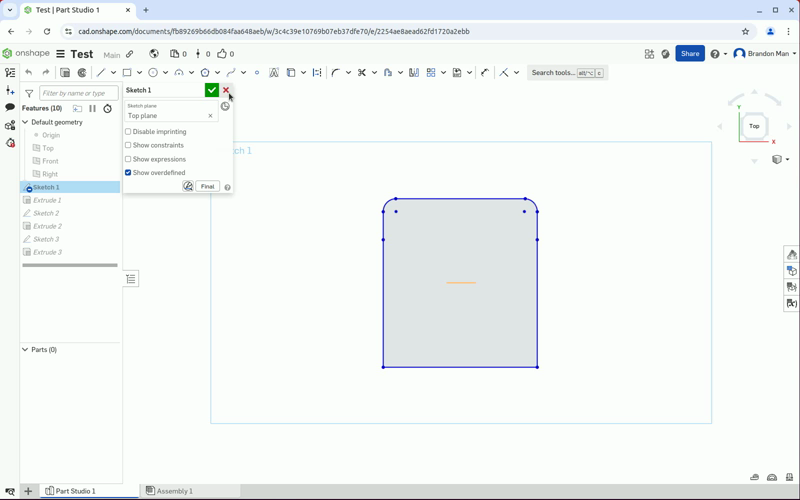
click(229, 92)
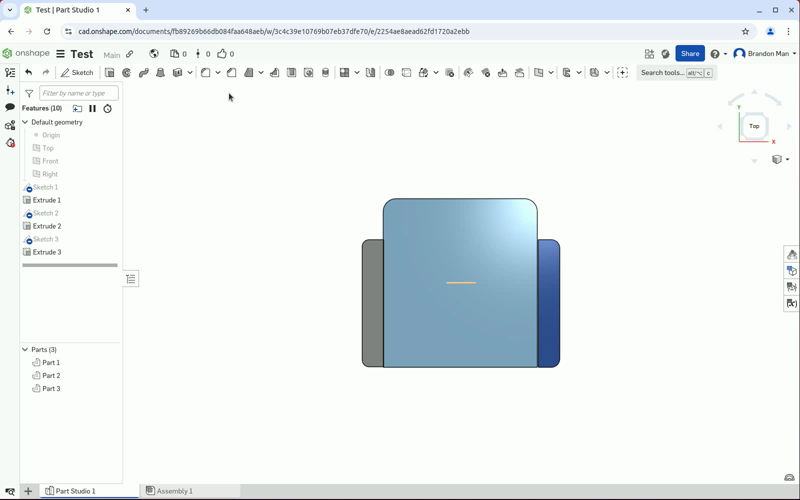
mouse_move(541, 75)
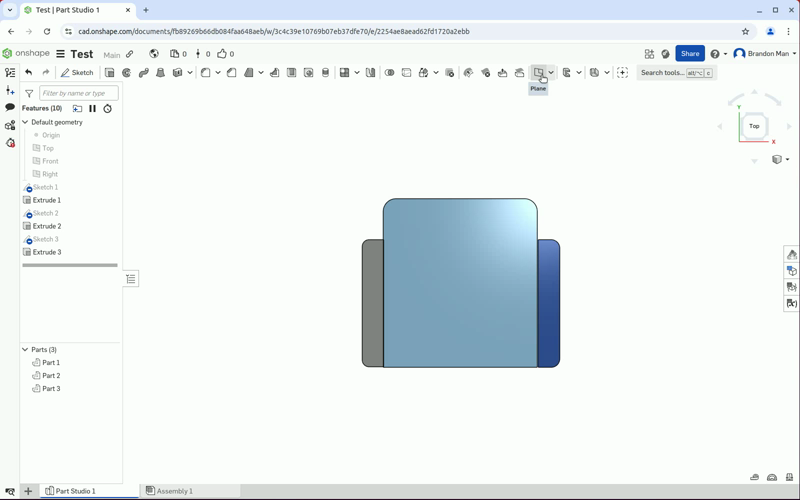
click(541, 75)
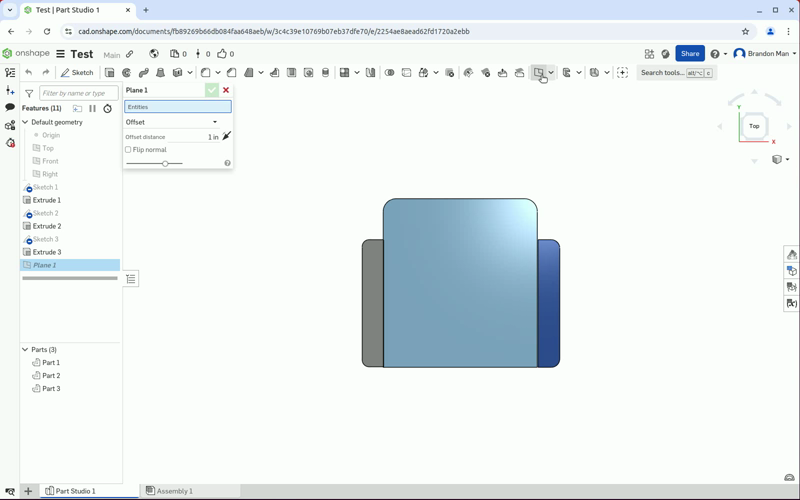
mouse_move(73, 150)
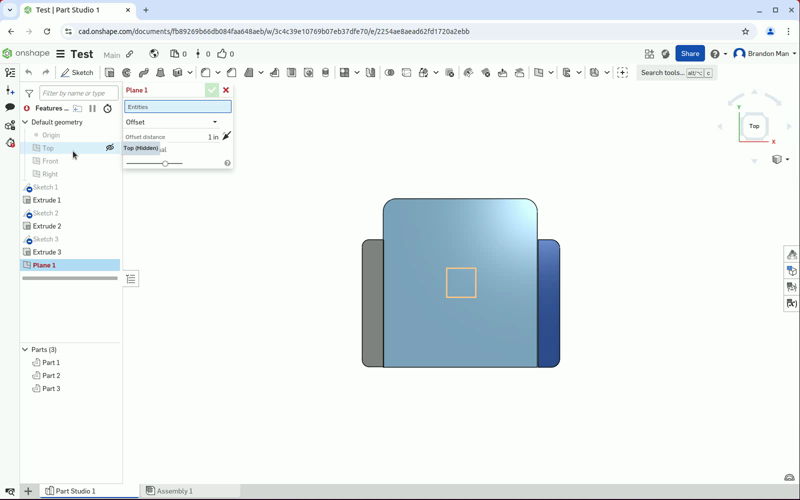
click(73, 150)
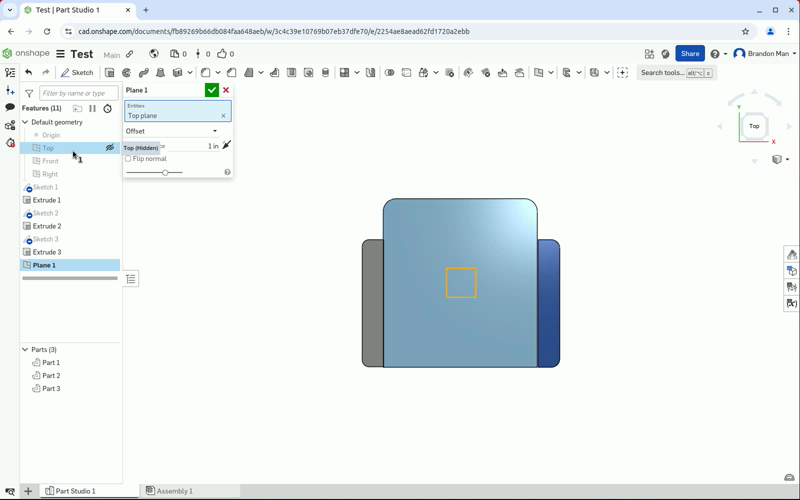
key(tab, 2)
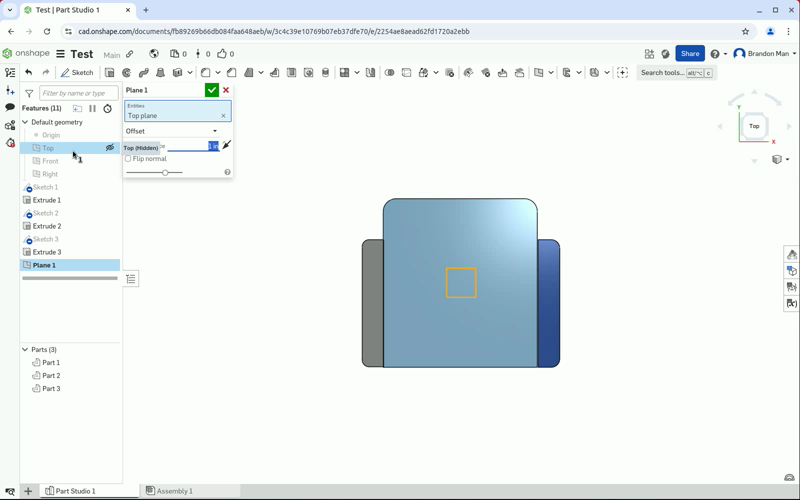
text(3.358)
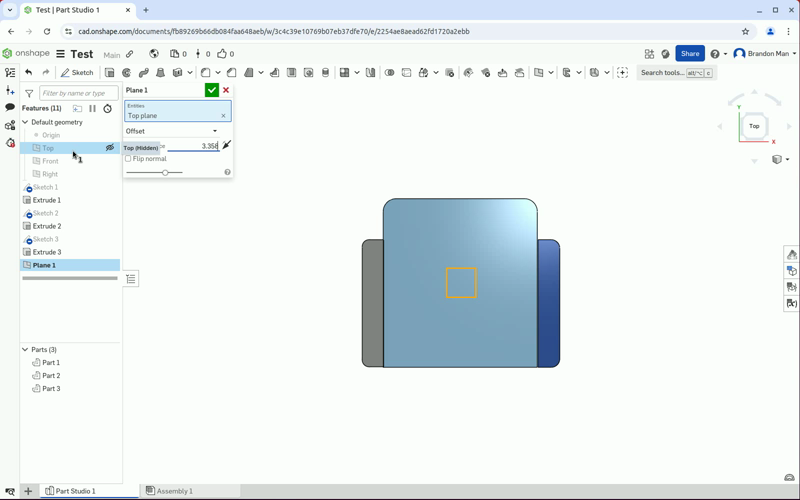
key(enter, 2)
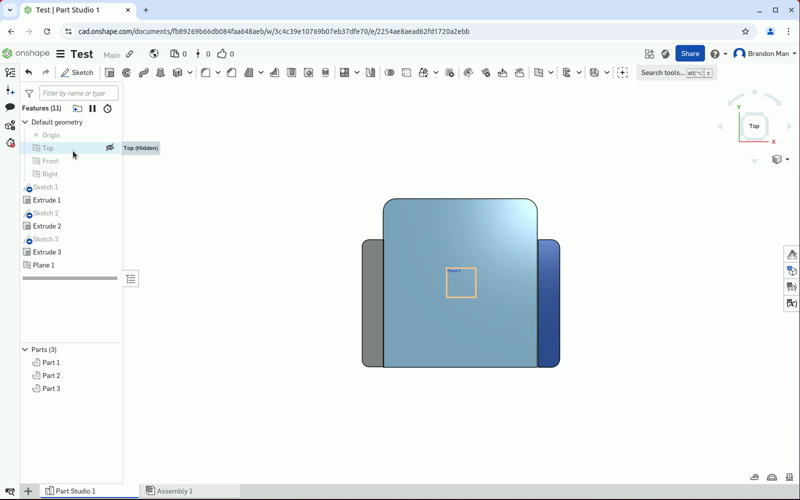
key(shift+s)
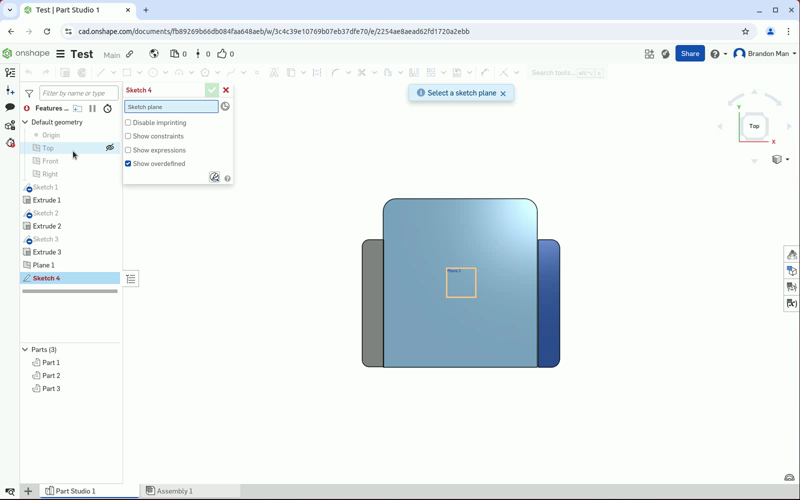
mouse_move(73, 267)
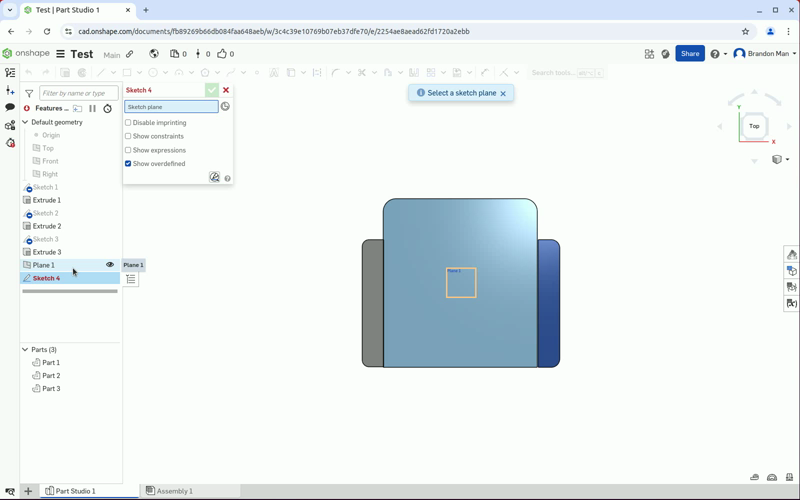
click(73, 267)
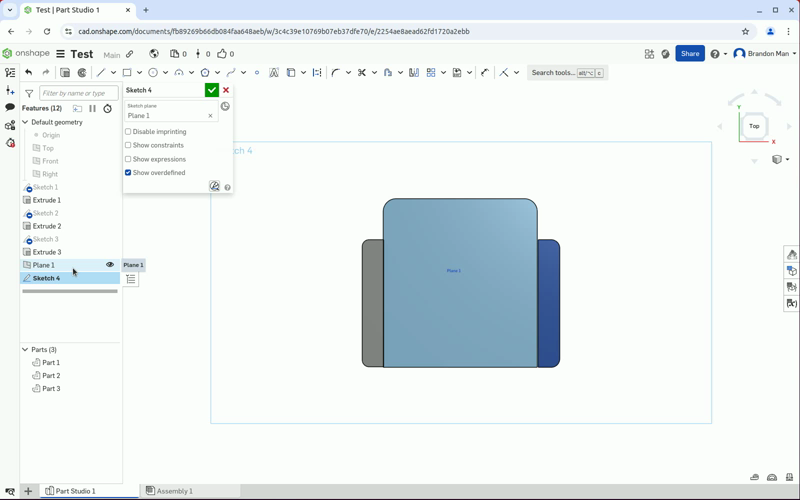
mouse_move(73, 352)
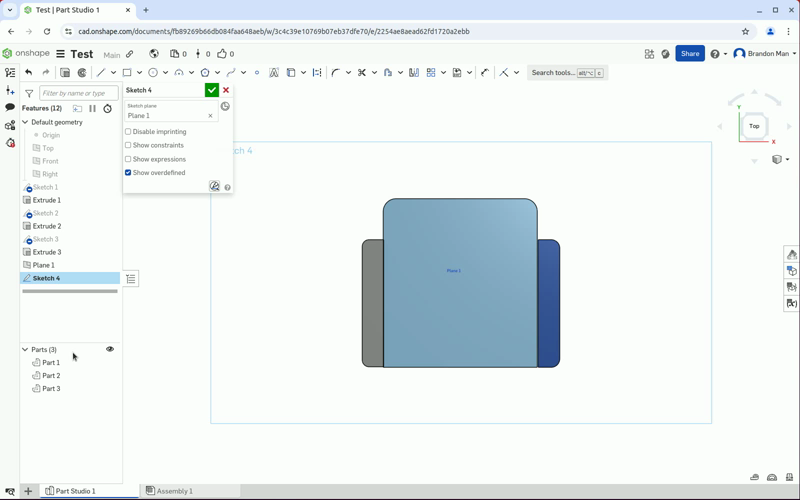
key(y)
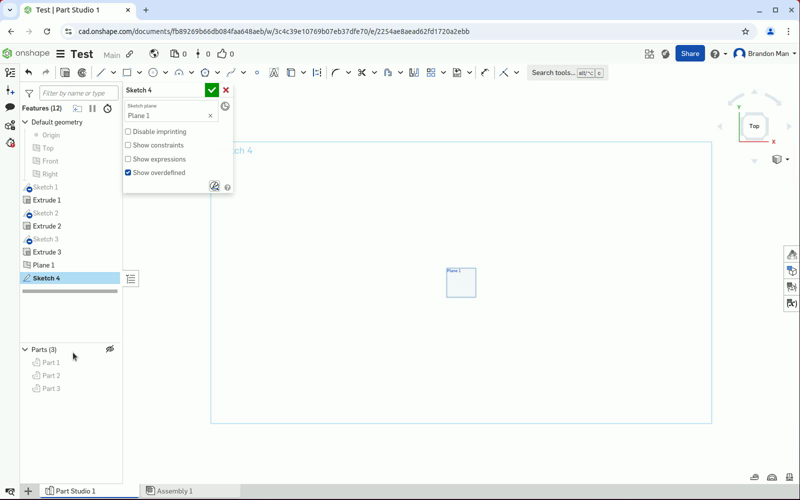
key(a)
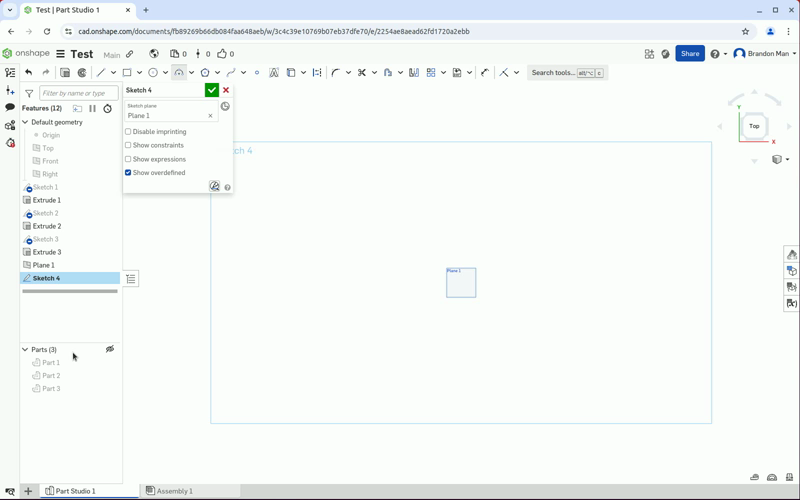
key_down(shift)
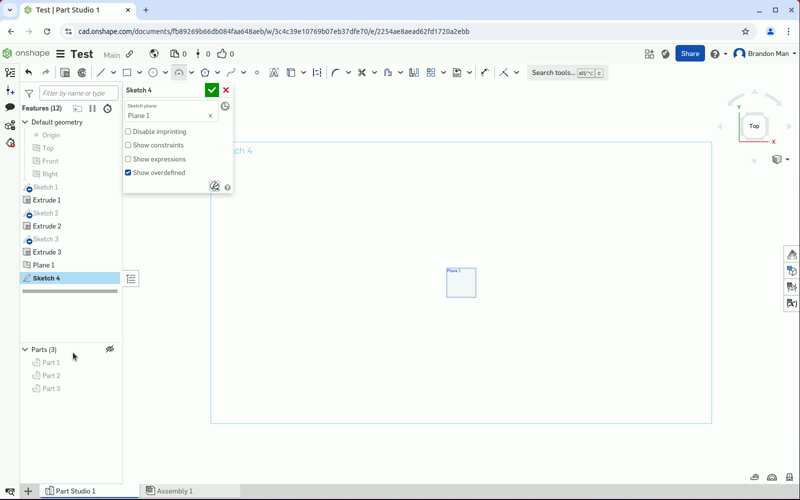
mouse_move(383, 354)
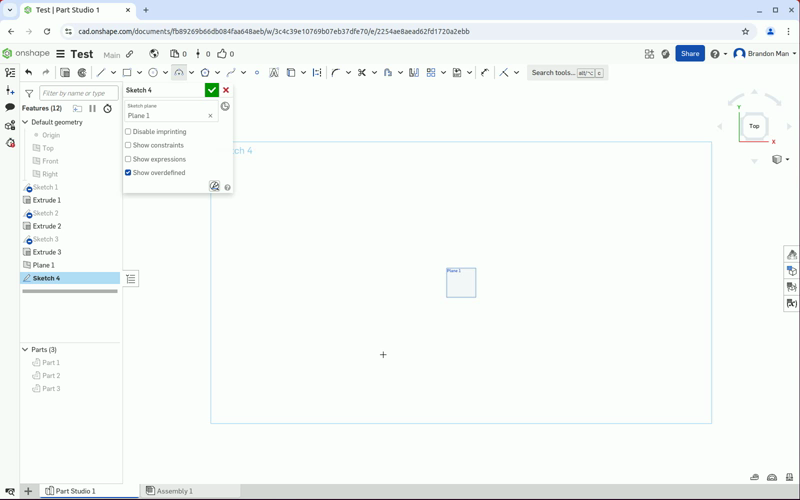
click(383, 354)
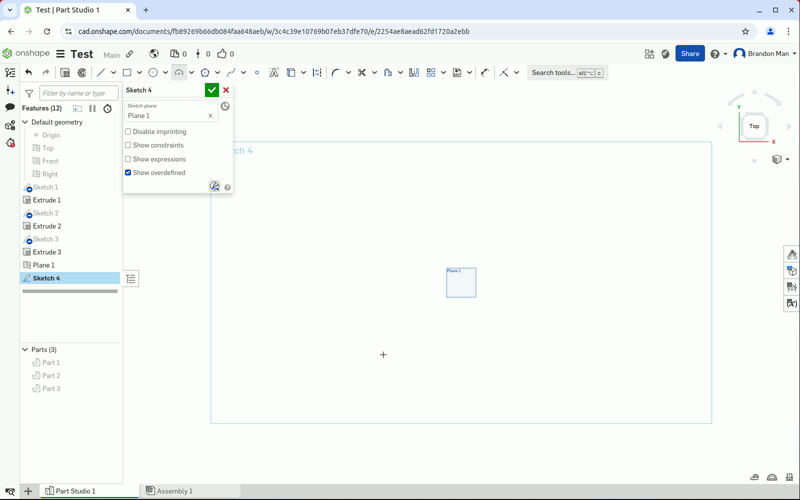
key_up(shift)
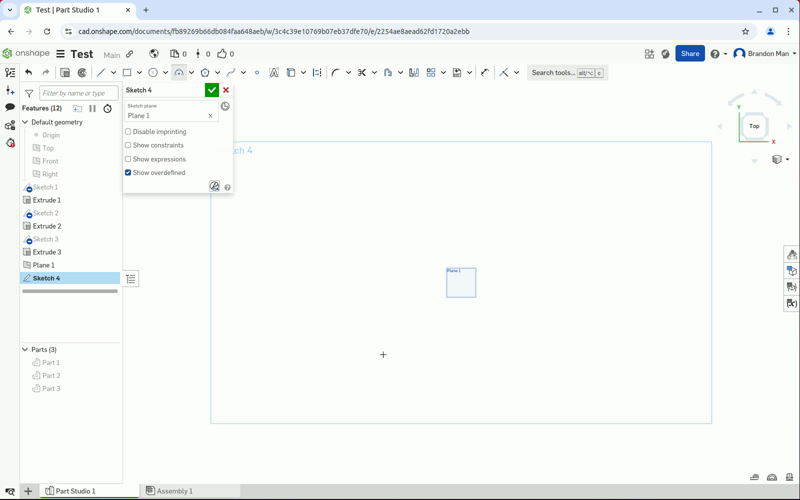
key_down(shift)
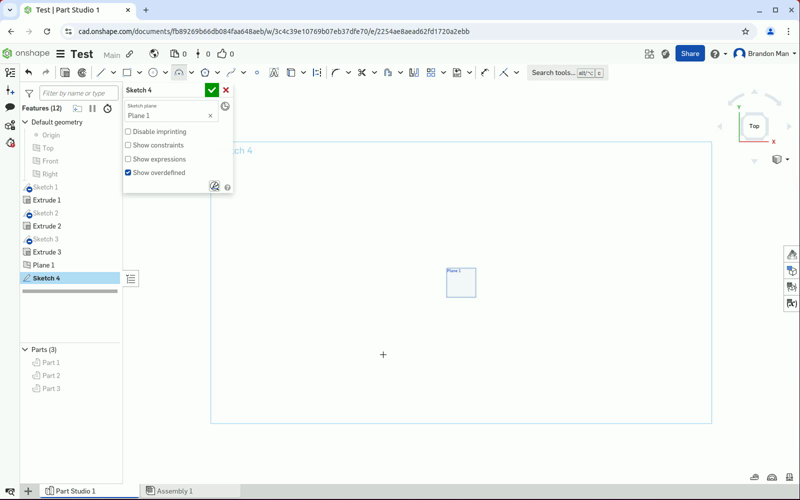
mouse_move(396, 367)
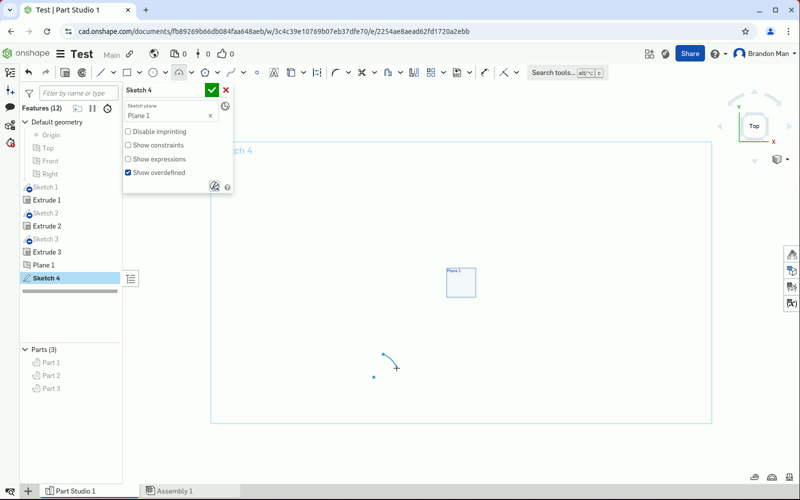
click(396, 367)
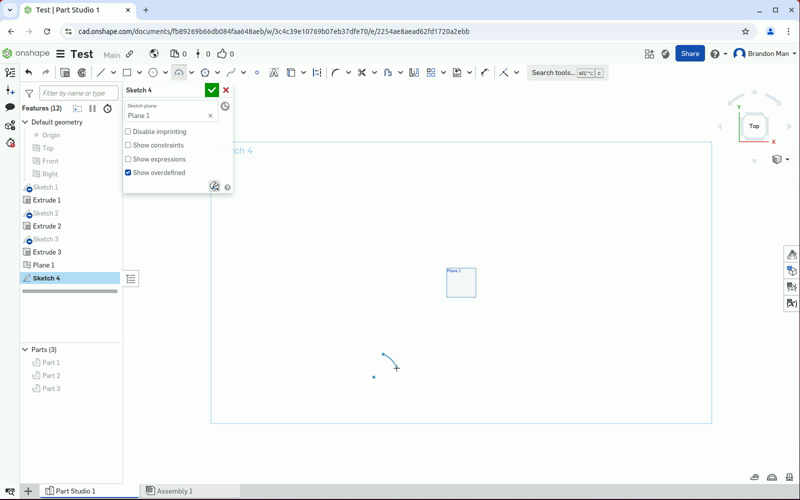
mouse_move(387, 363)
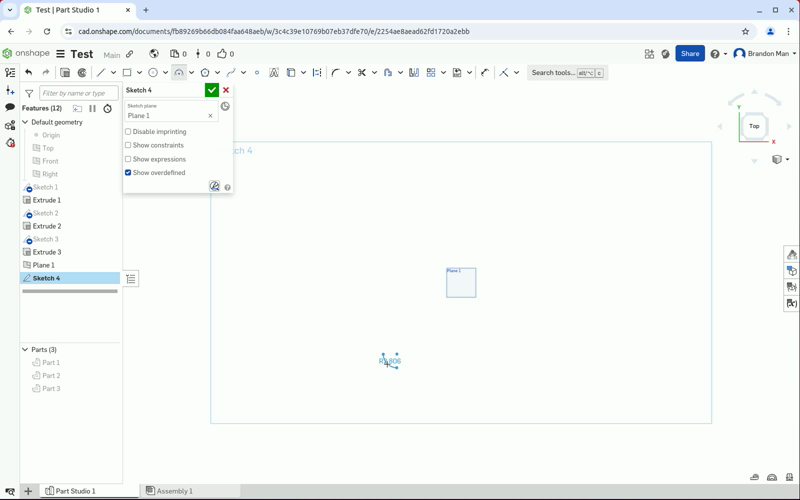
click(387, 363)
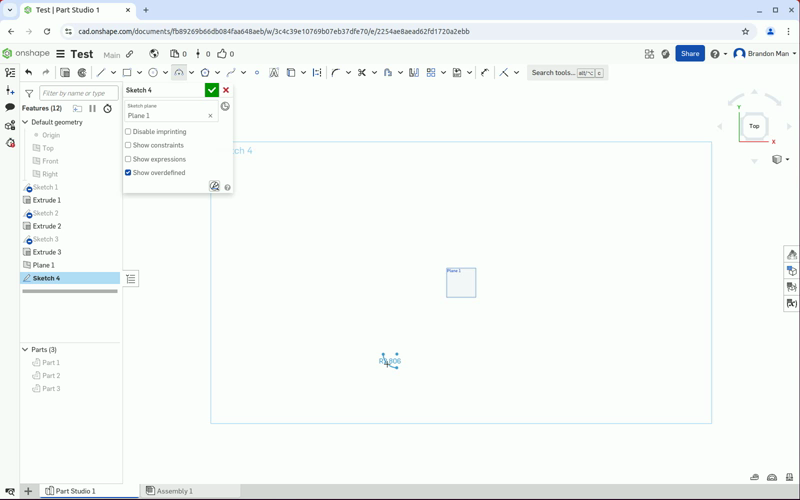
key_up(shift)
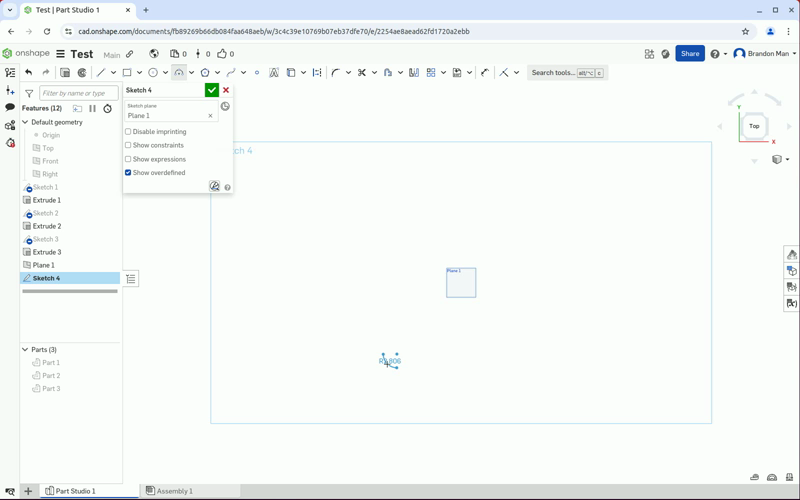
key(esc)
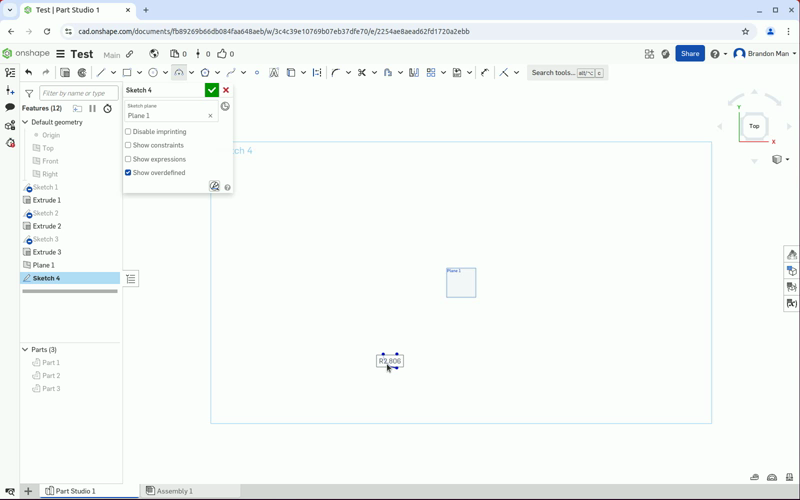
key(l)
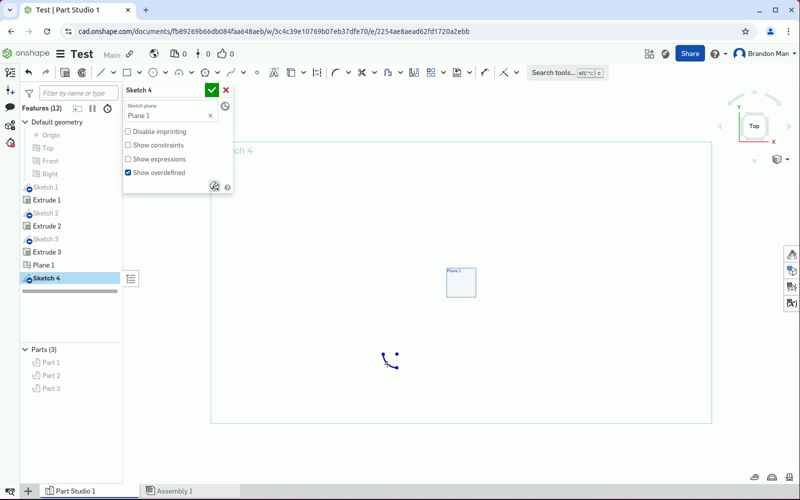
mouse_move(396, 367)
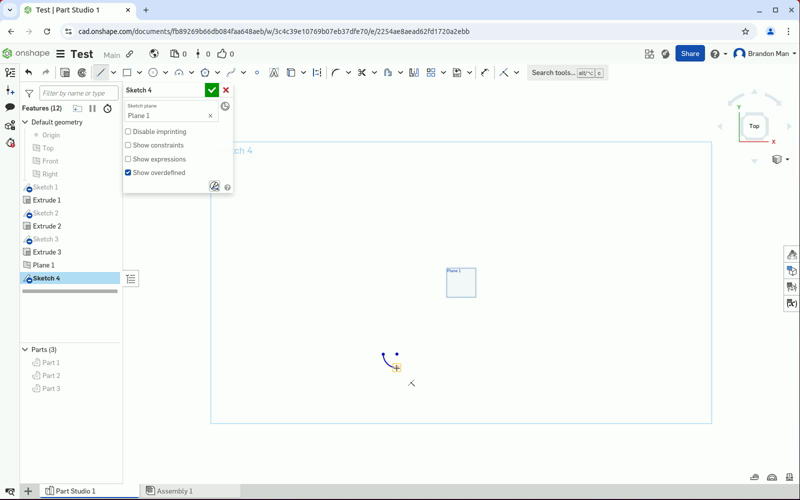
click(396, 367)
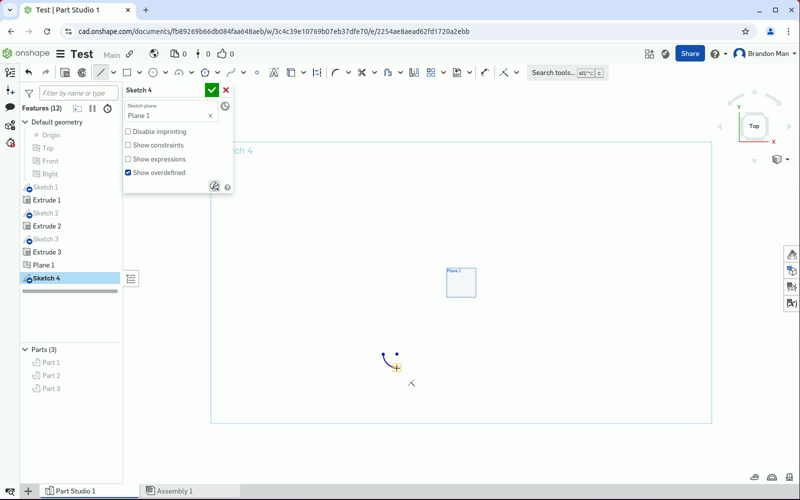
key_down(shift)
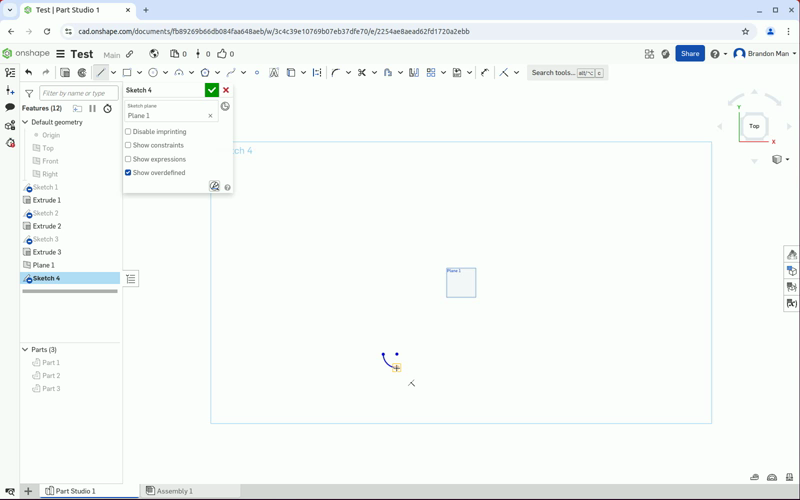
mouse_move(525, 367)
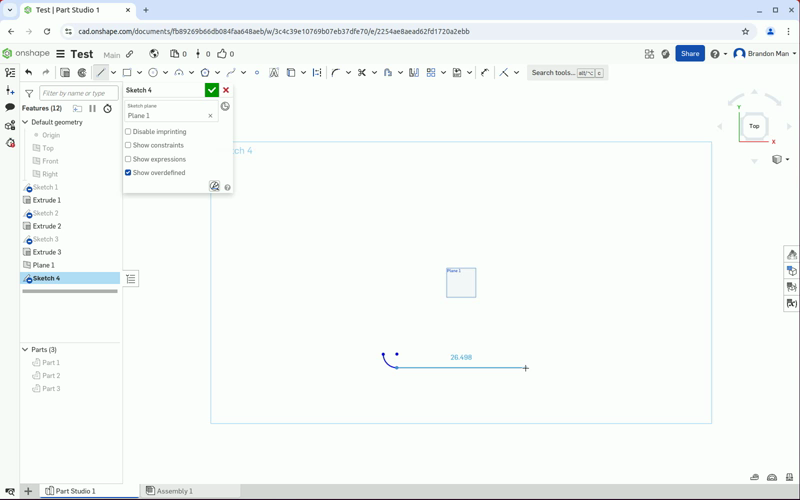
click(525, 367)
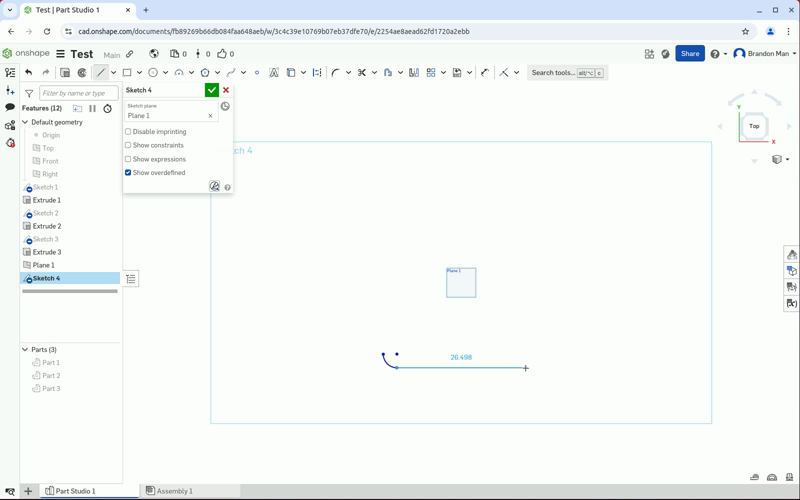
key_up(shift)
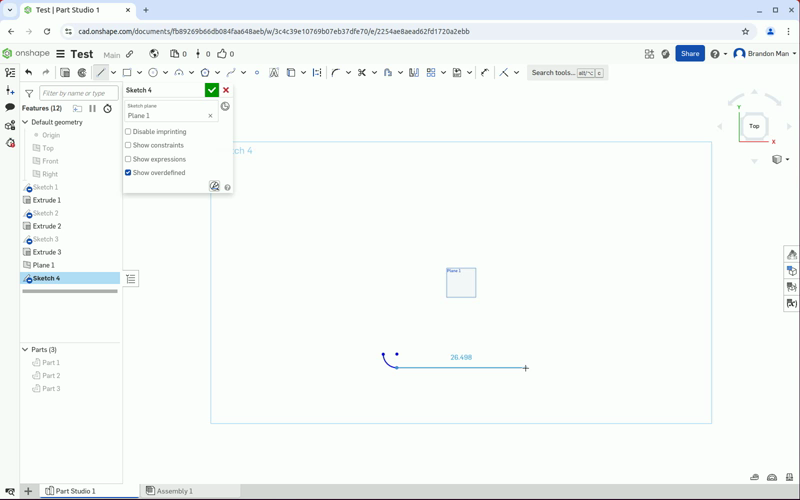
key(esc)
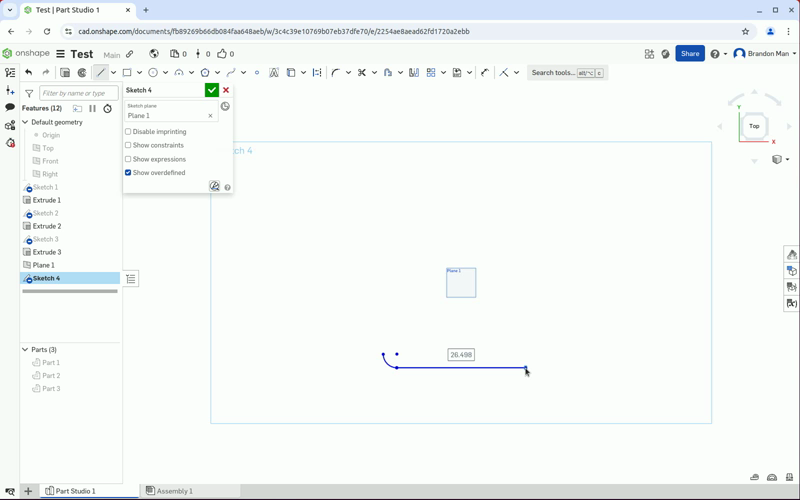
key(a)
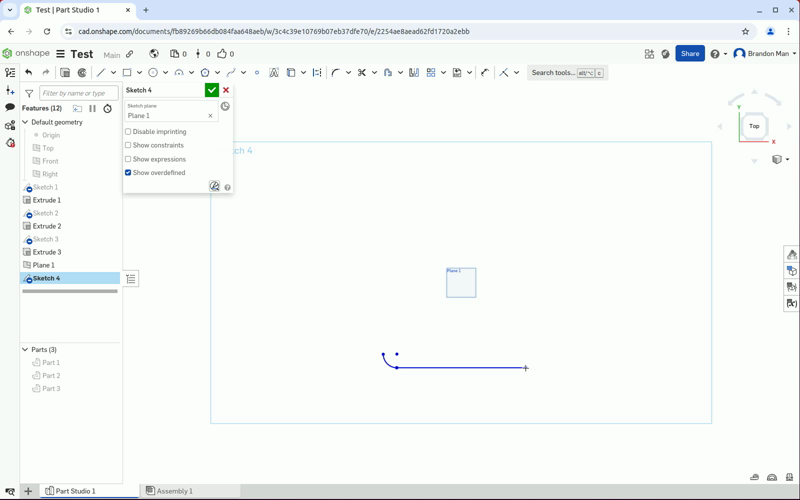
mouse_move(525, 367)
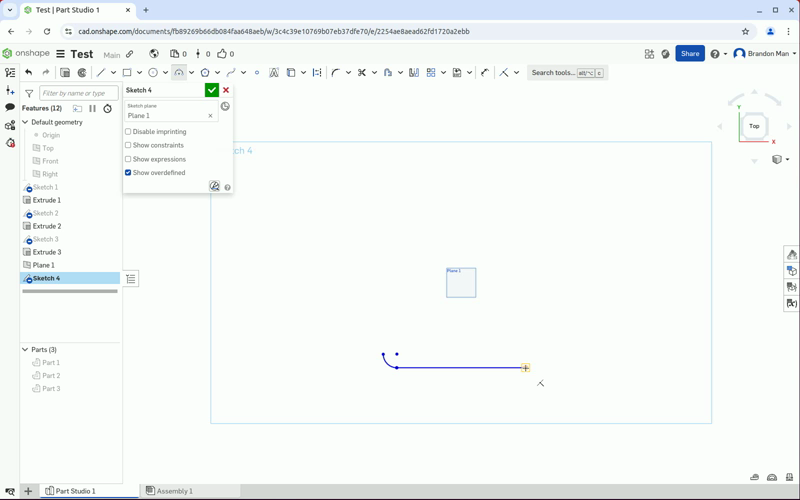
click(525, 367)
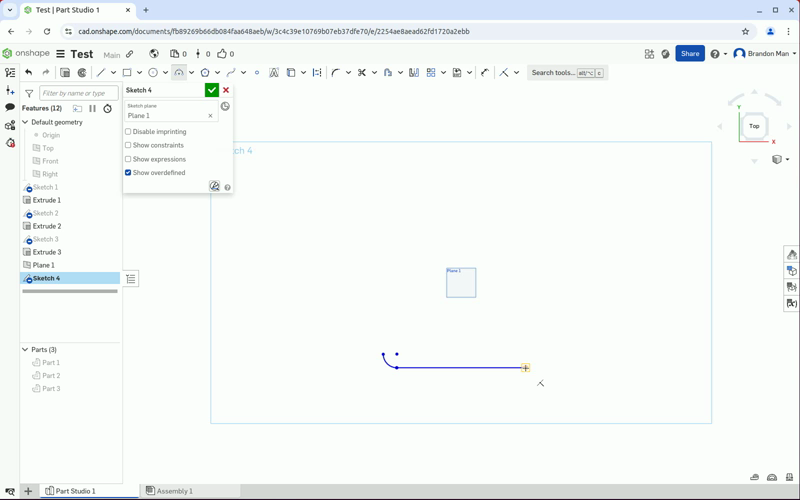
key_down(shift)
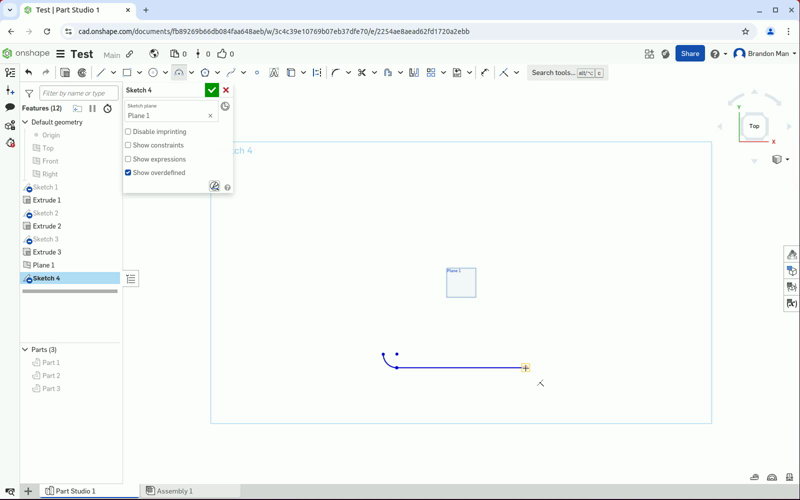
mouse_move(538, 354)
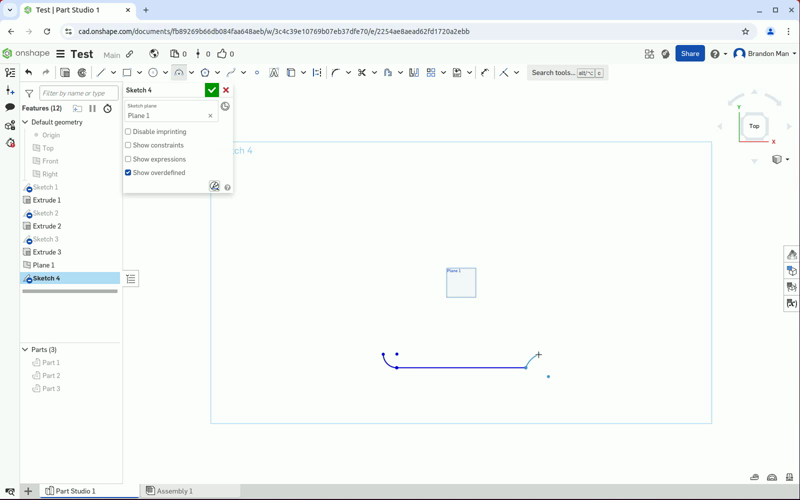
click(538, 354)
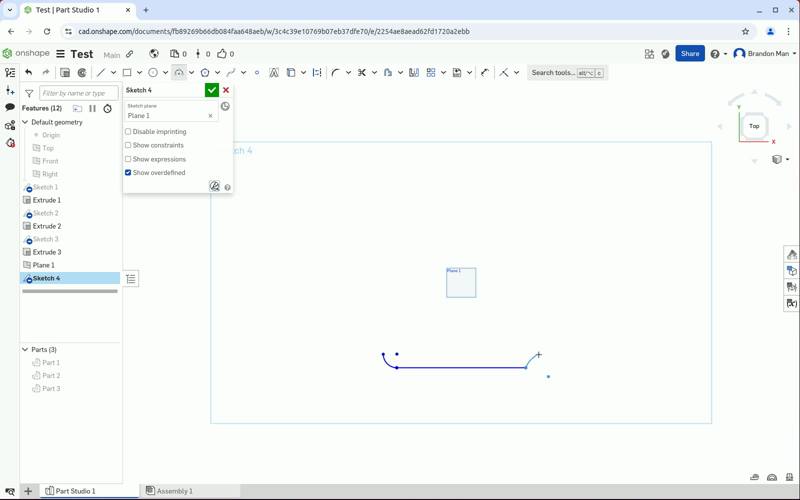
mouse_move(534, 363)
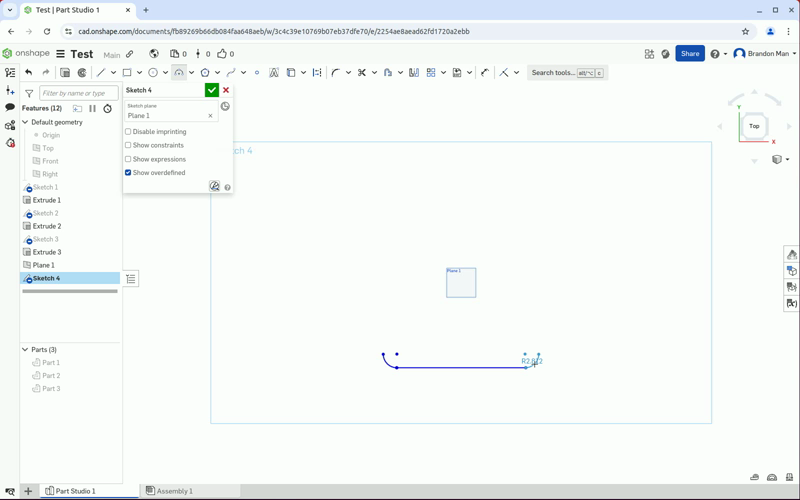
click(534, 363)
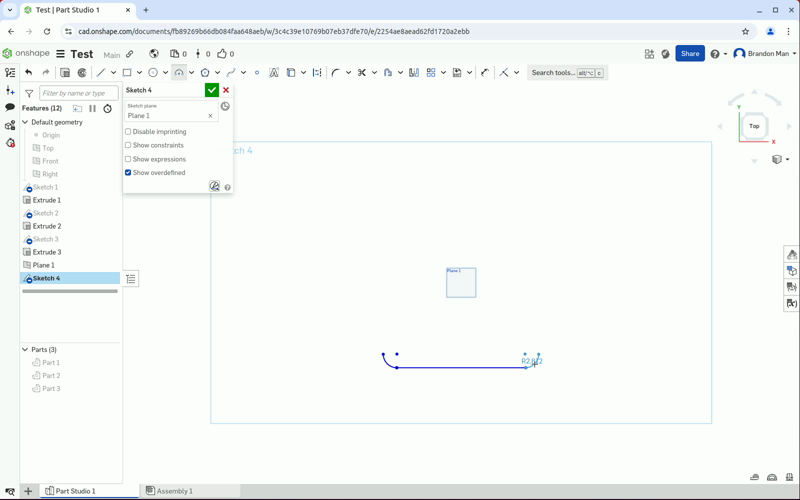
key_up(shift)
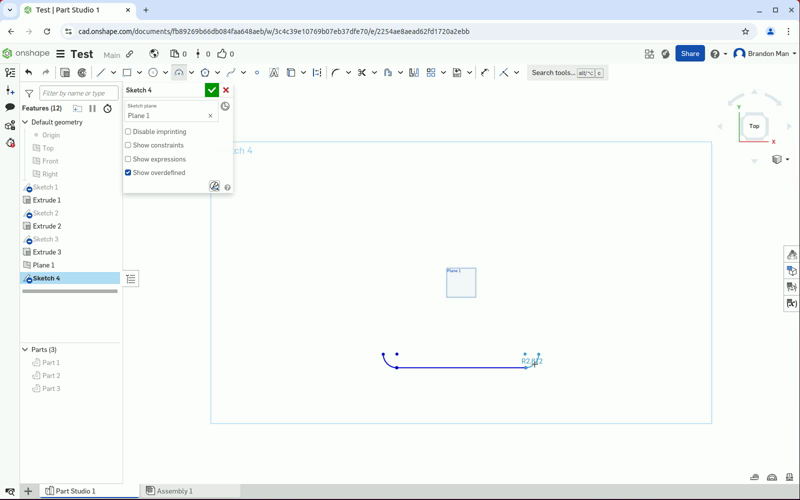
key(esc)
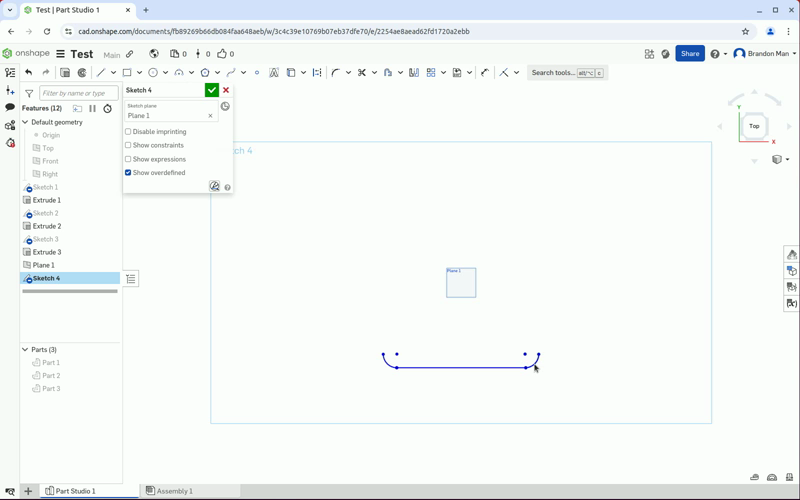
key(l)
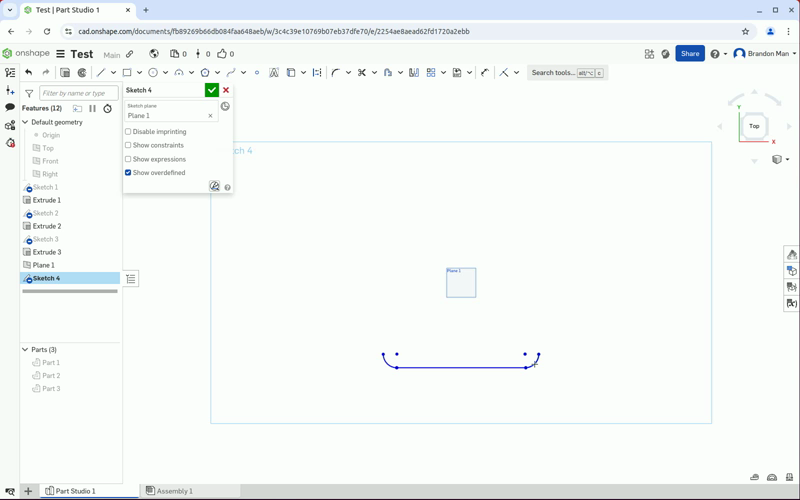
mouse_move(538, 354)
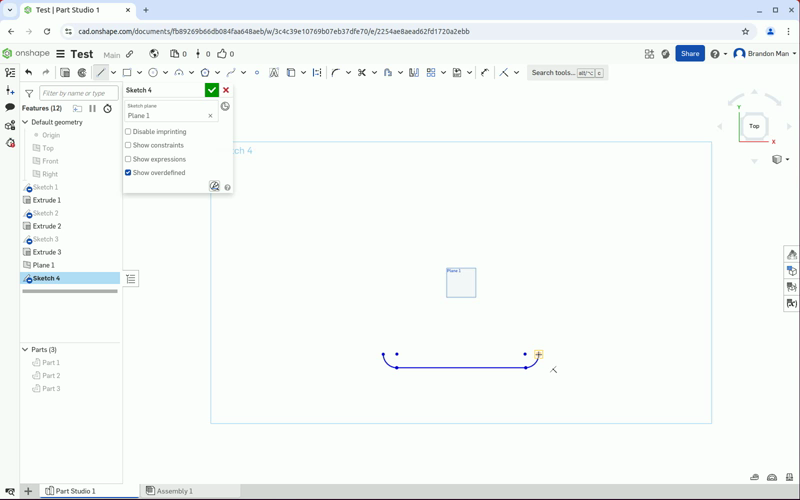
click(538, 354)
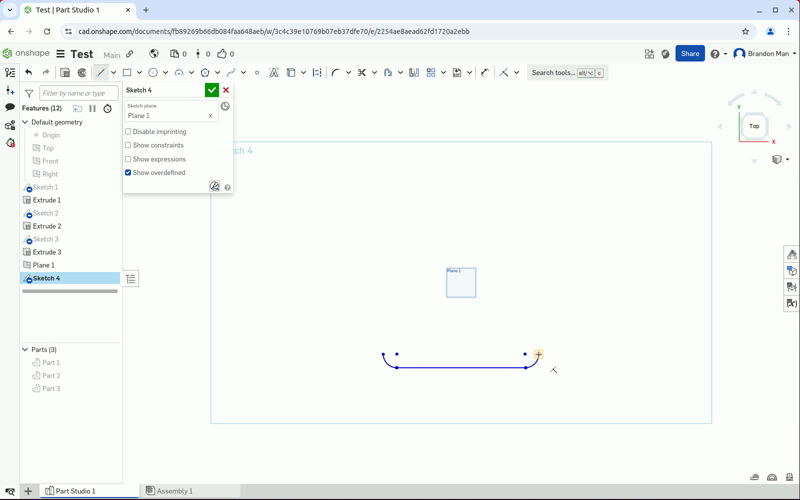
key_down(shift)
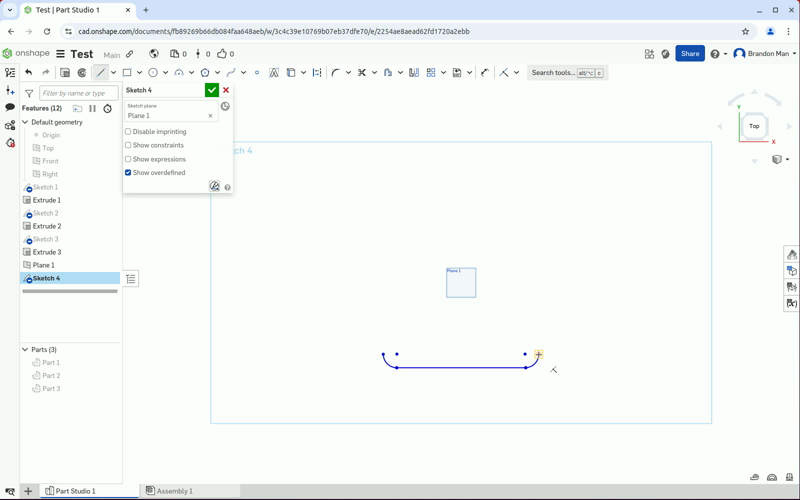
mouse_move(538, 240)
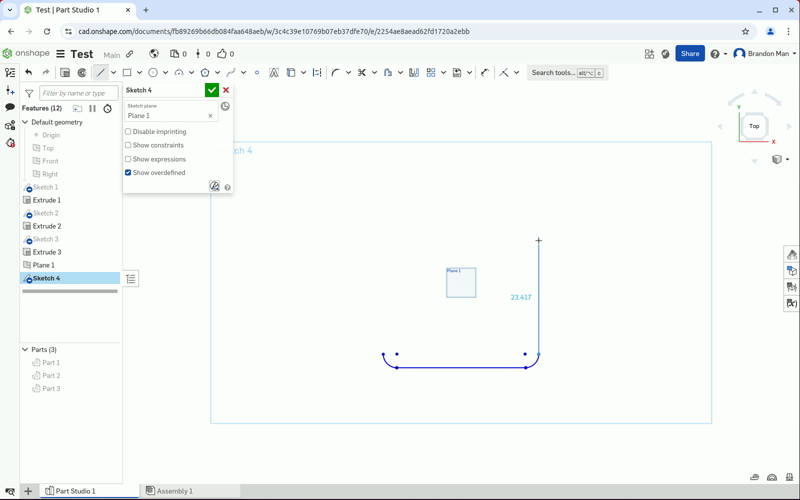
click(538, 240)
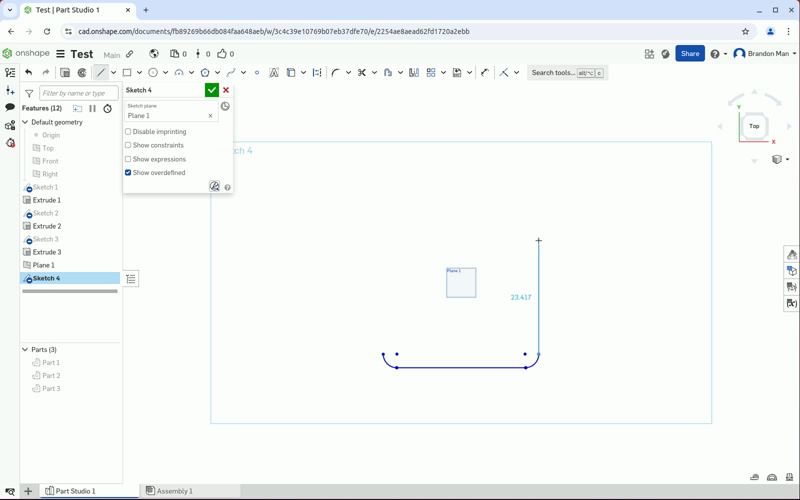
key_up(shift)
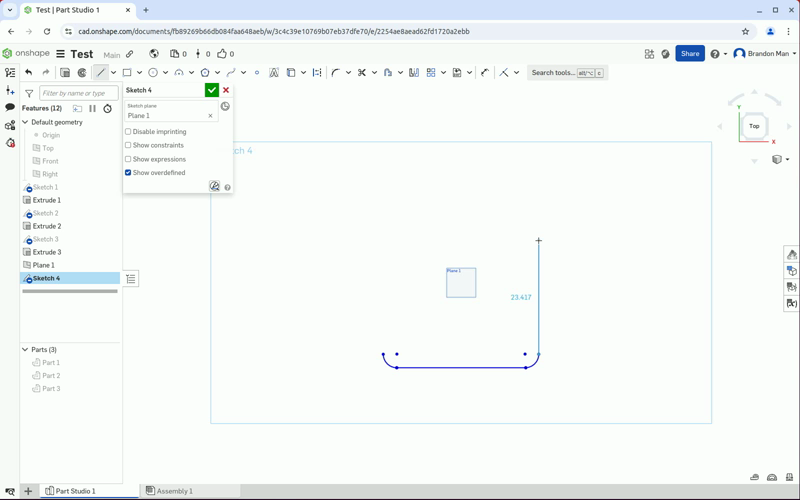
key_down(shift)
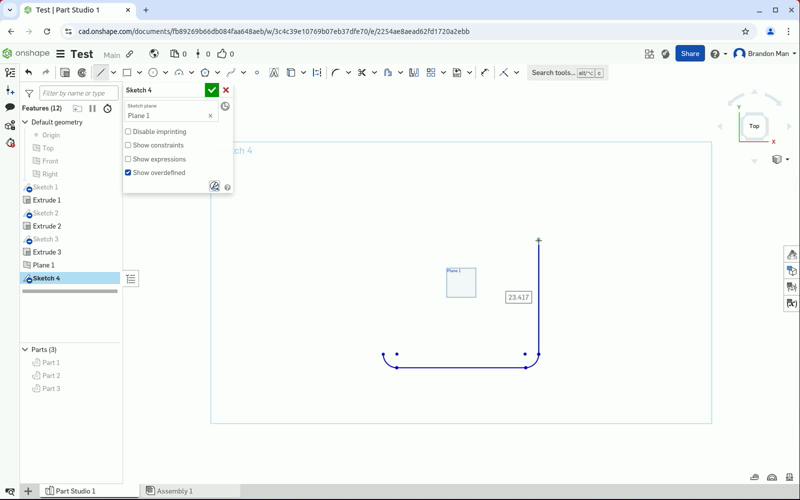
mouse_move(568, 240)
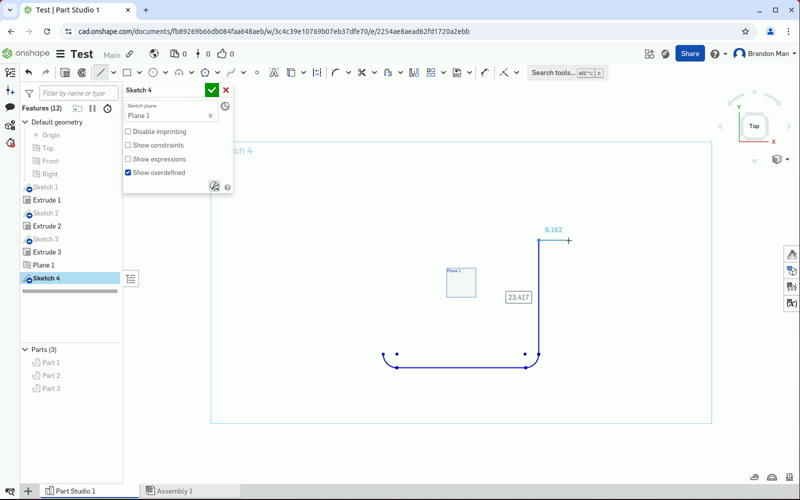
mouse_move(538, 212)
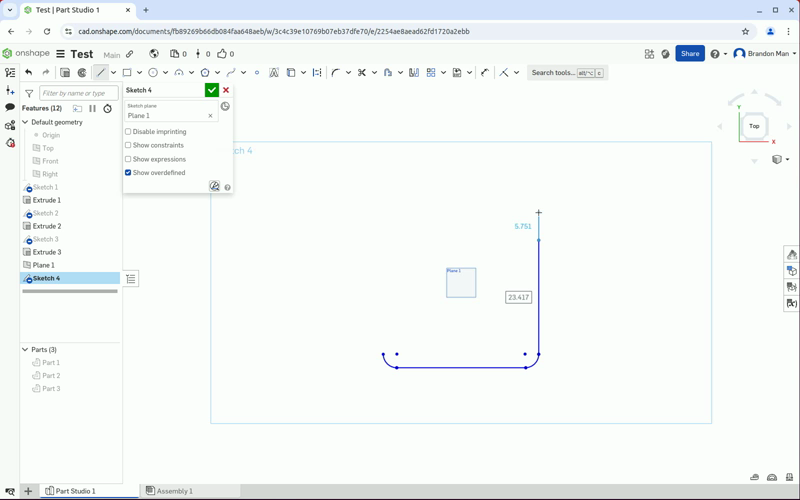
click(538, 212)
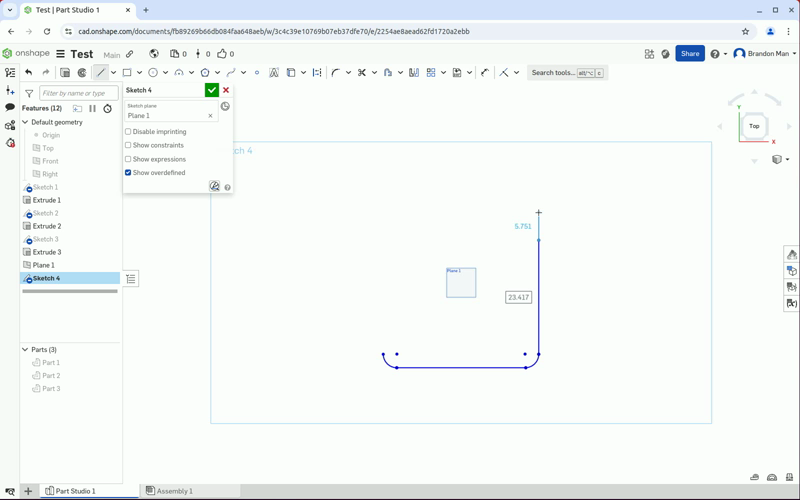
key_up(shift)
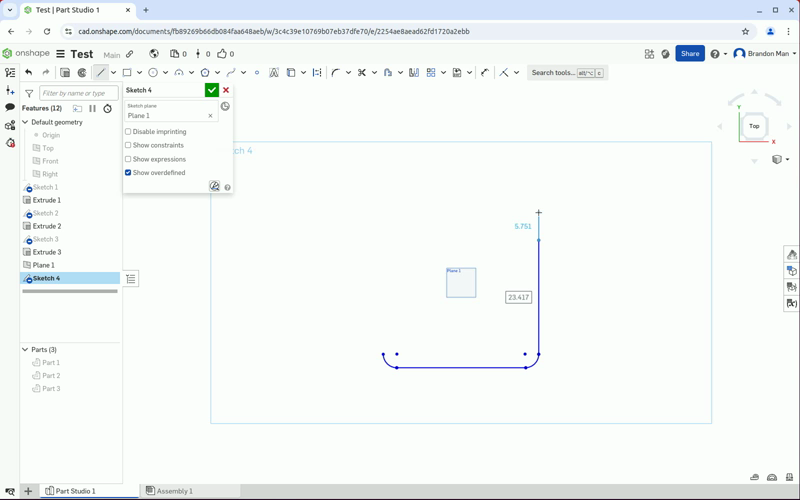
key(esc)
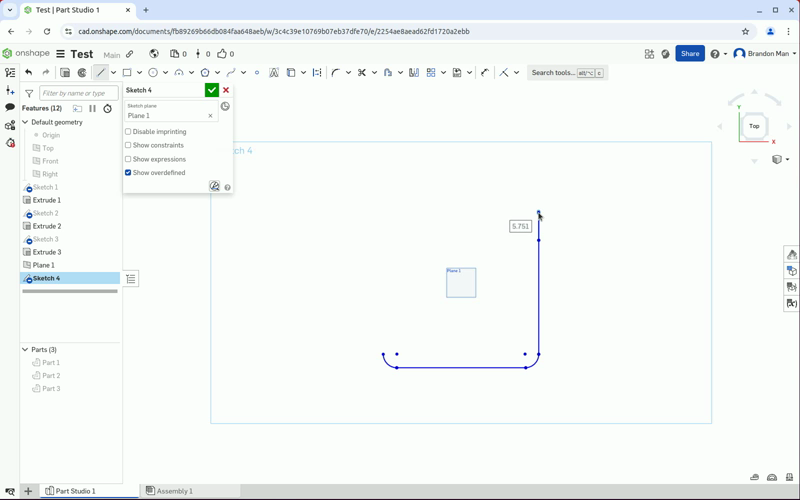
key(a)
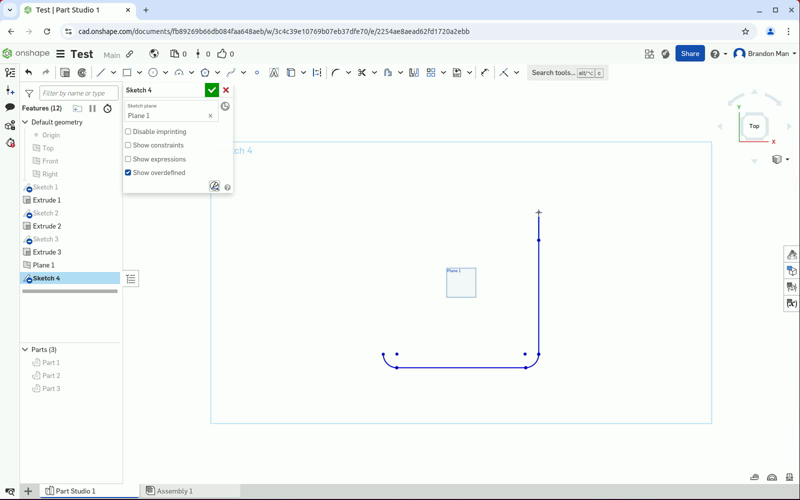
mouse_move(538, 212)
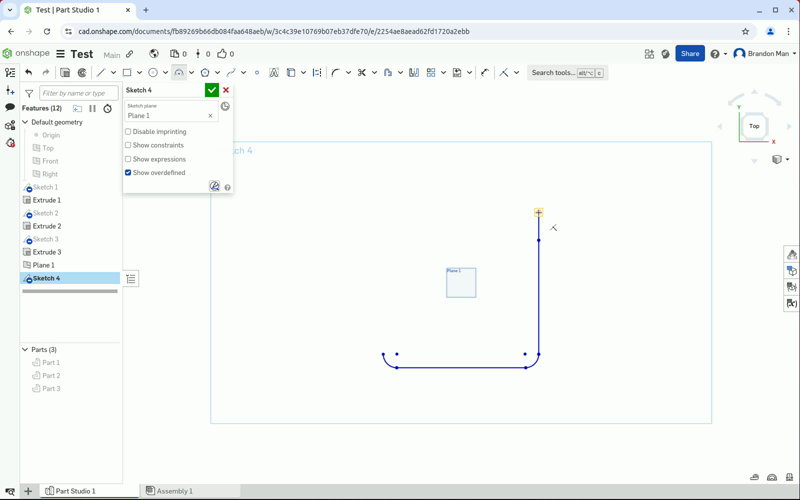
click(538, 212)
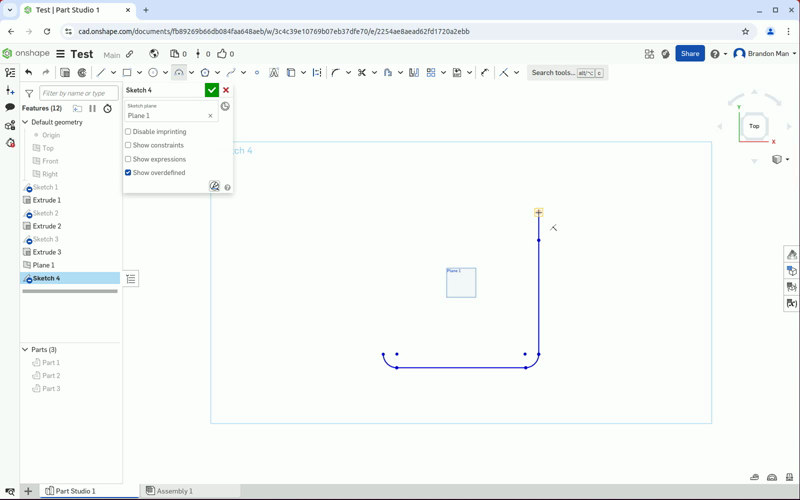
key_down(shift)
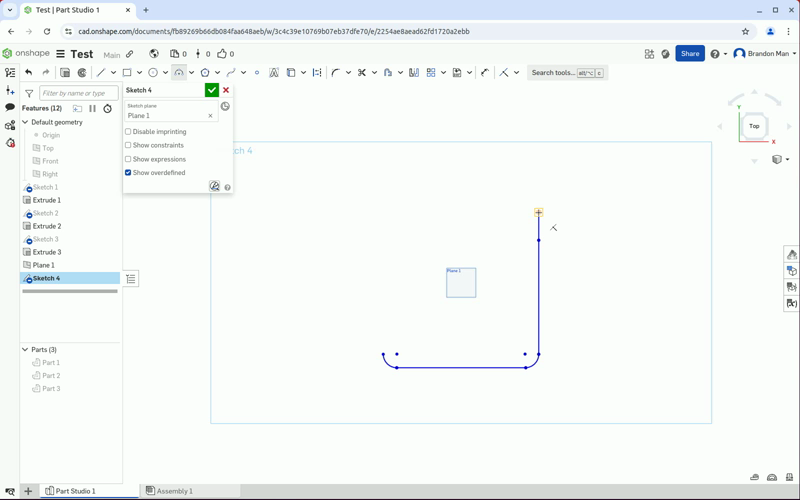
mouse_move(525, 199)
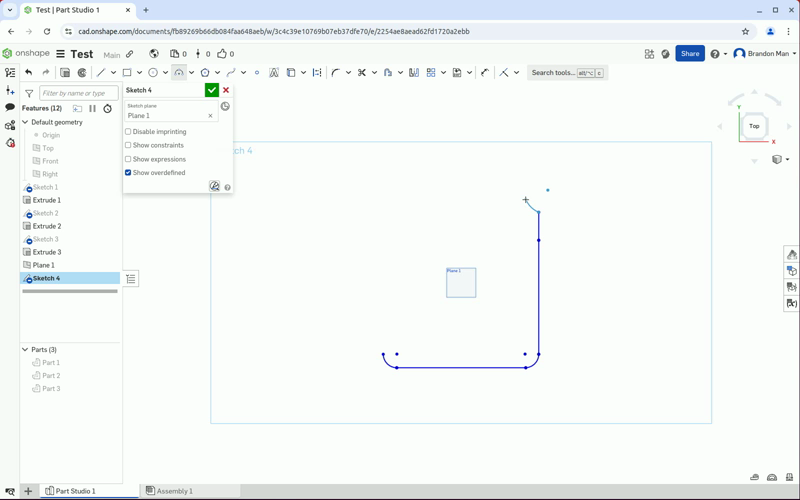
click(525, 199)
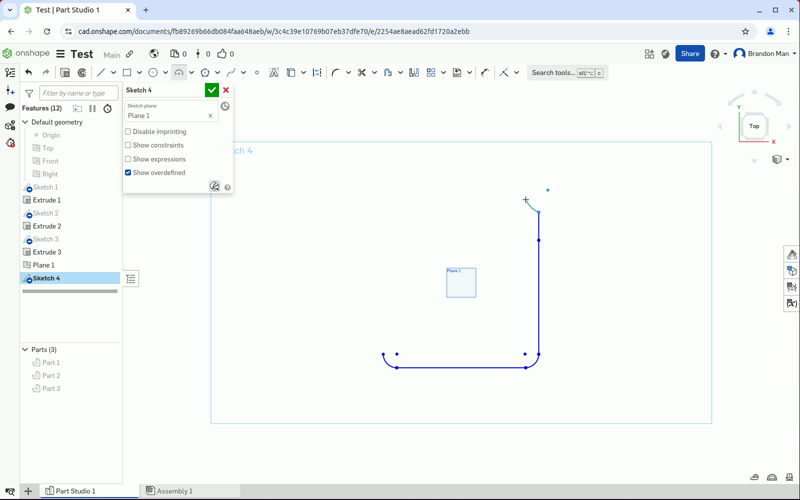
mouse_move(534, 202)
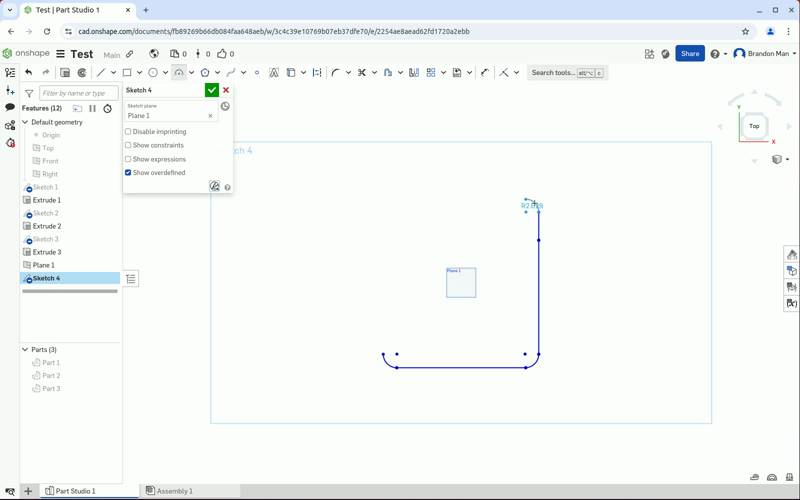
click(534, 202)
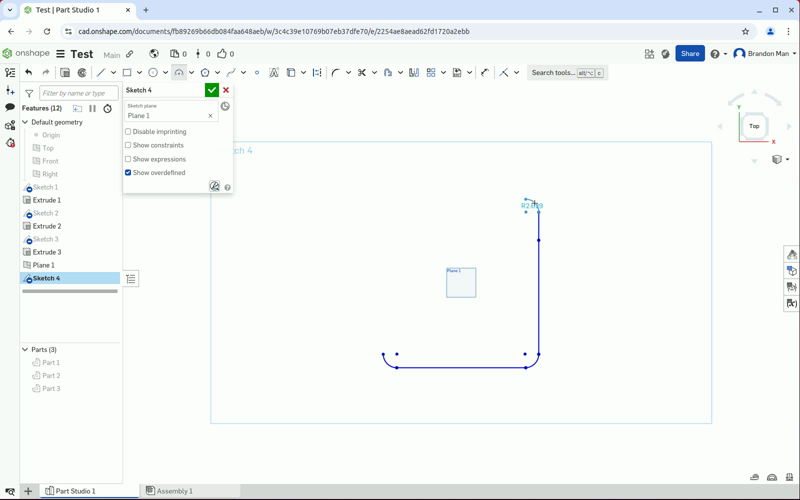
key_up(shift)
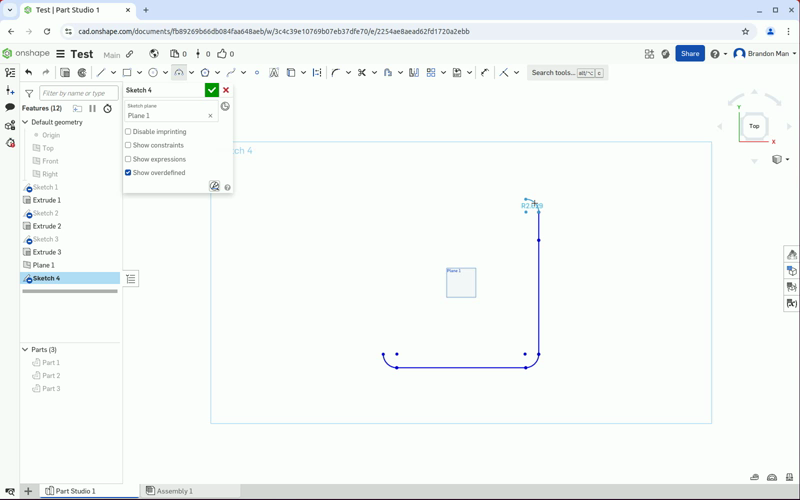
key(esc)
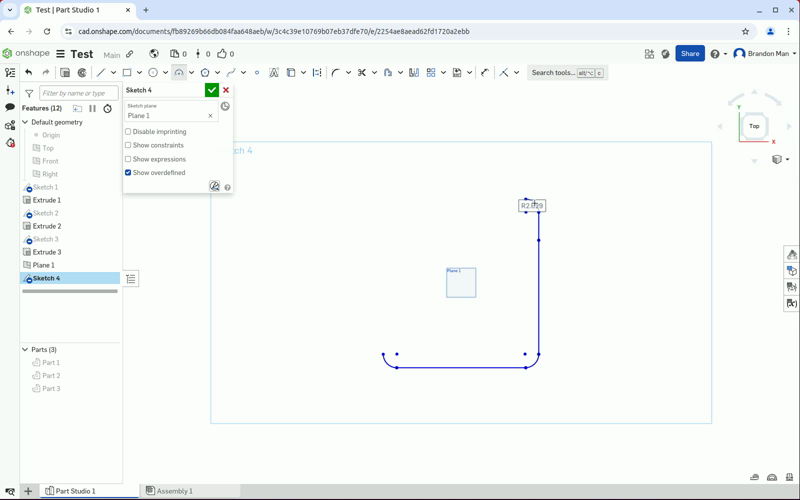
key(l)
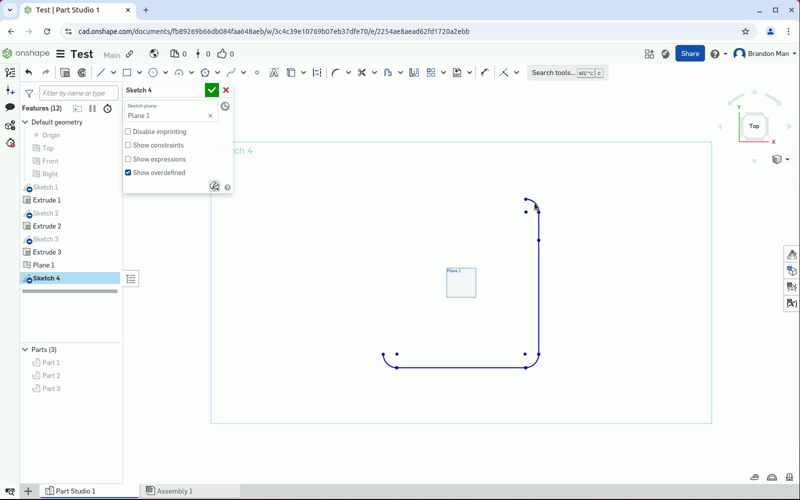
mouse_move(525, 199)
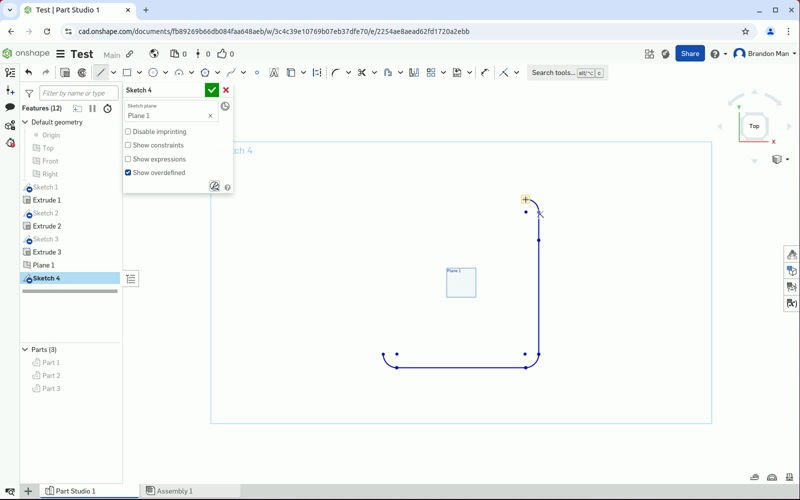
click(525, 199)
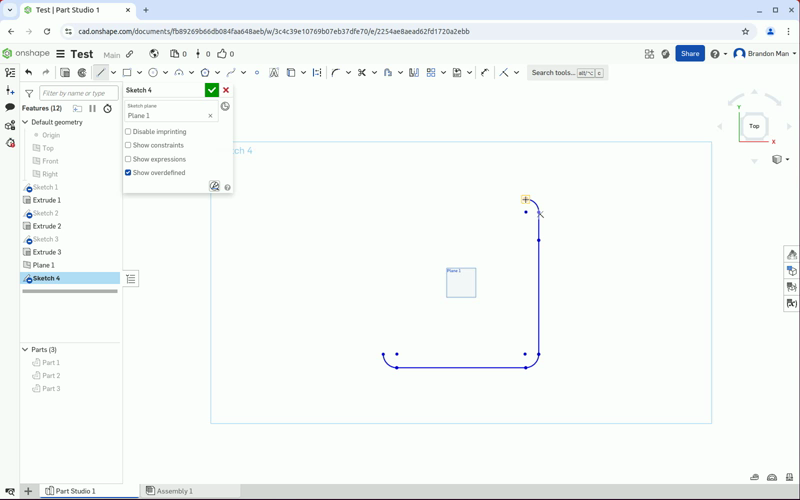
key_down(shift)
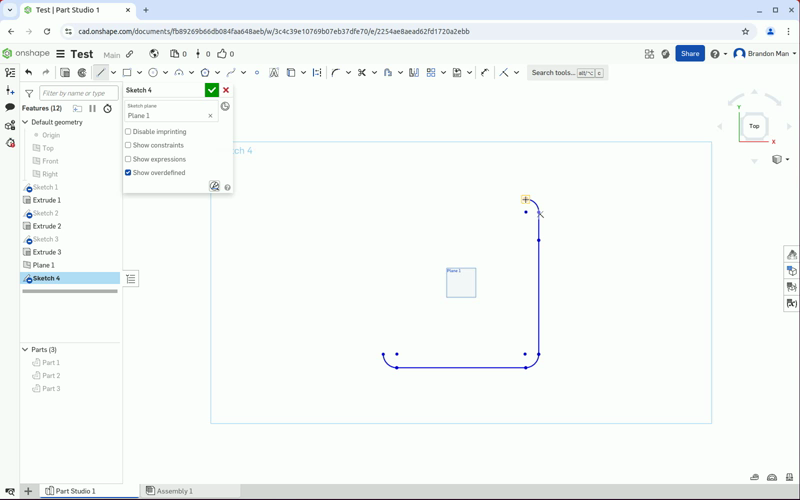
mouse_move(396, 199)
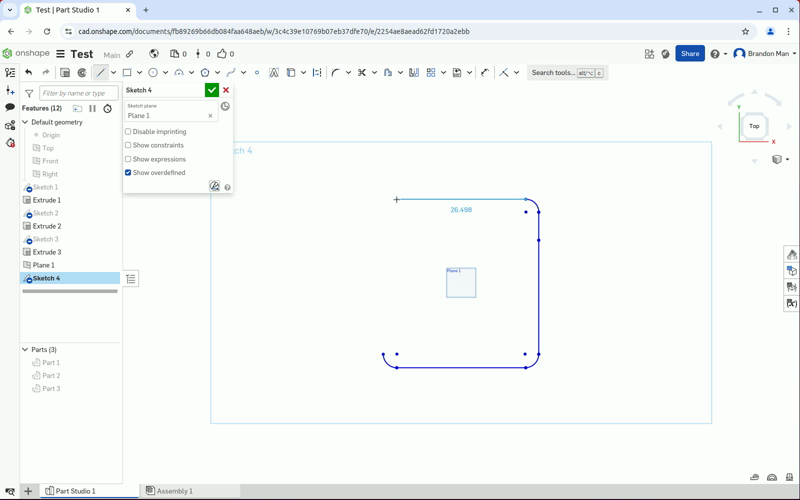
click(396, 199)
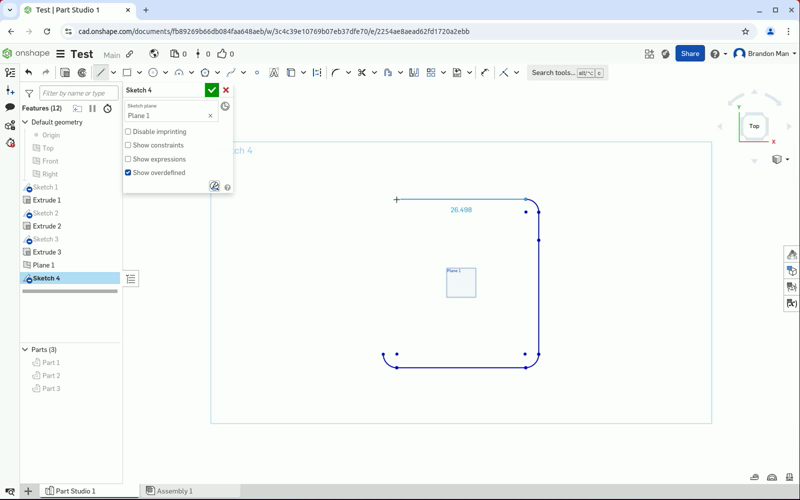
key_up(shift)
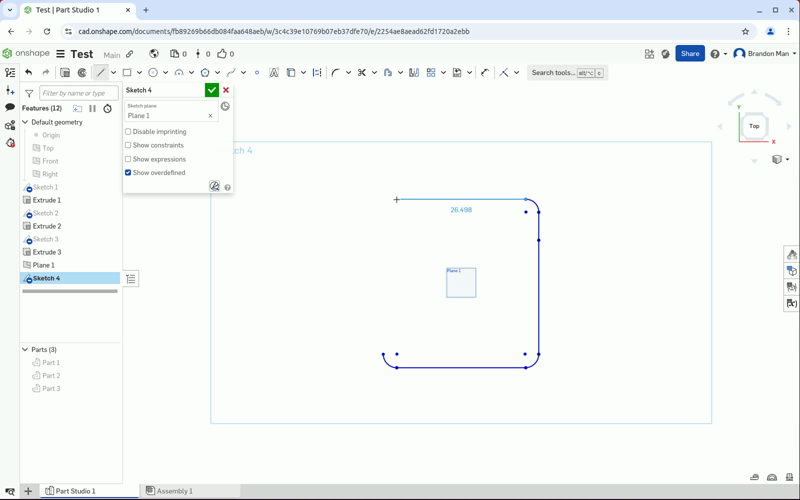
key(esc)
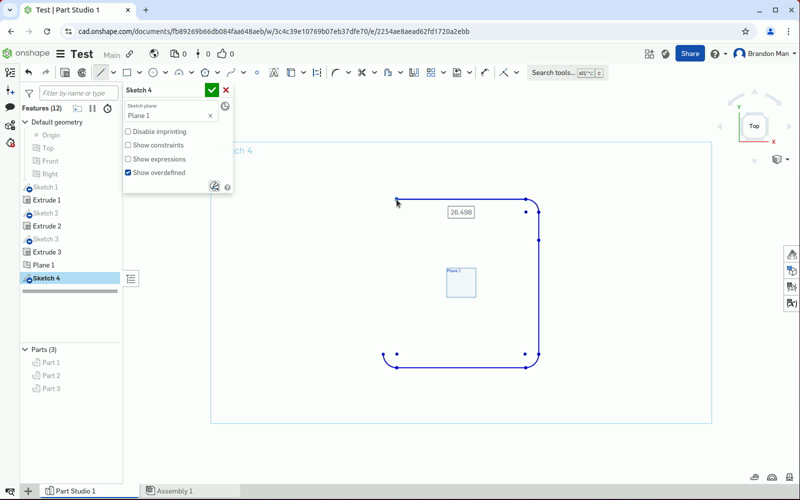
key(a)
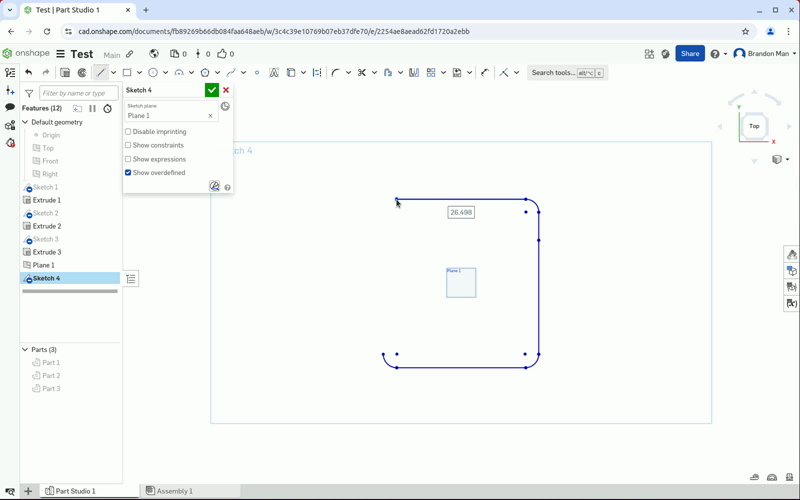
mouse_move(396, 199)
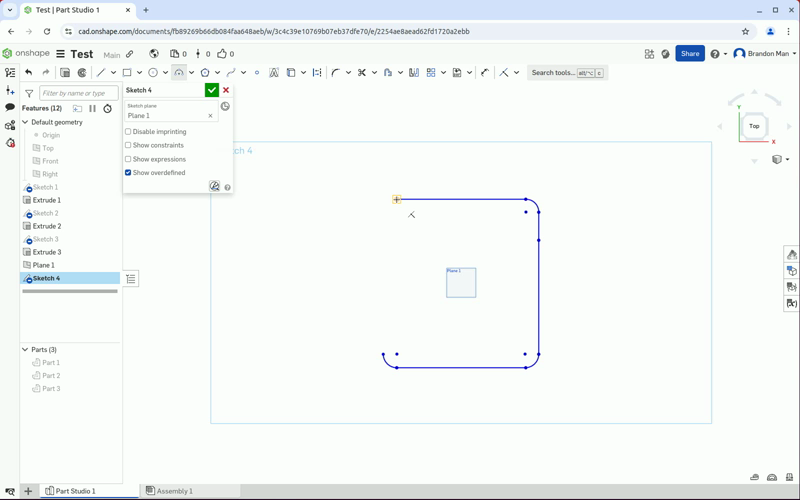
click(396, 199)
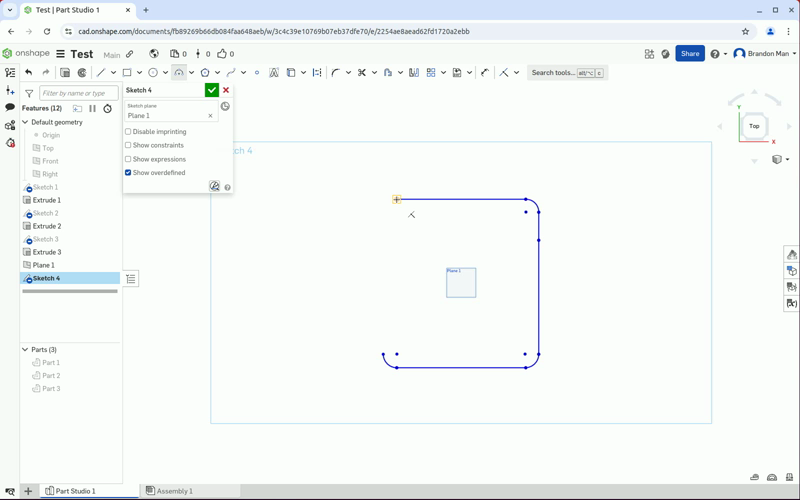
key_down(shift)
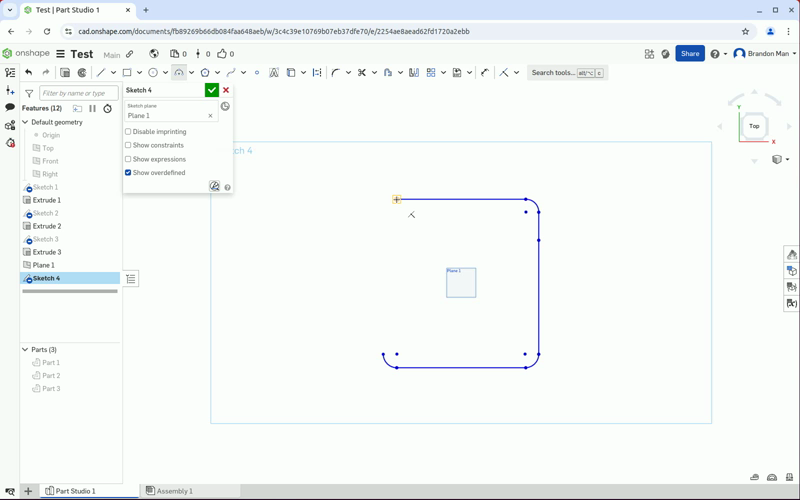
mouse_move(383, 212)
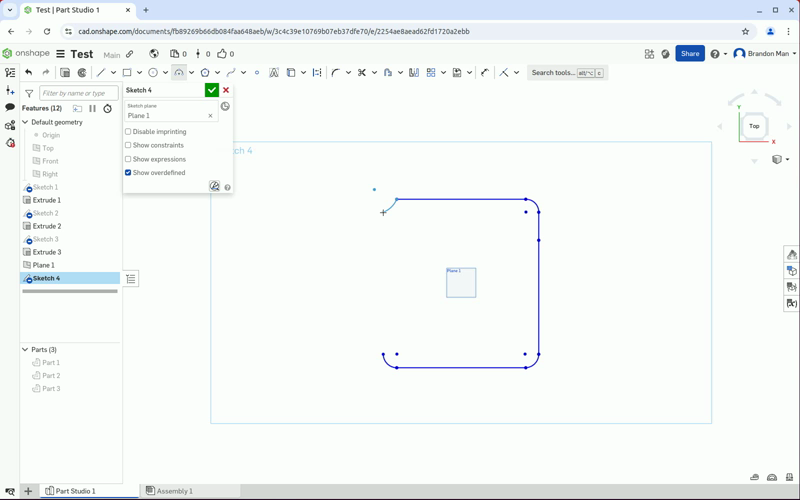
click(383, 212)
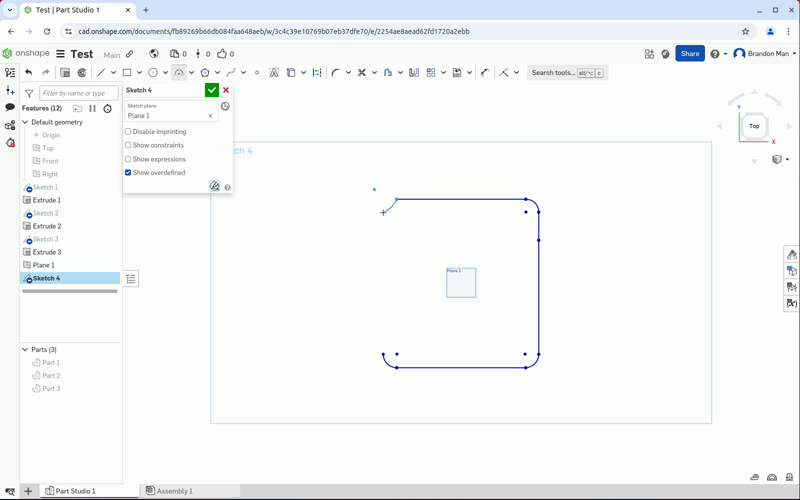
mouse_move(387, 202)
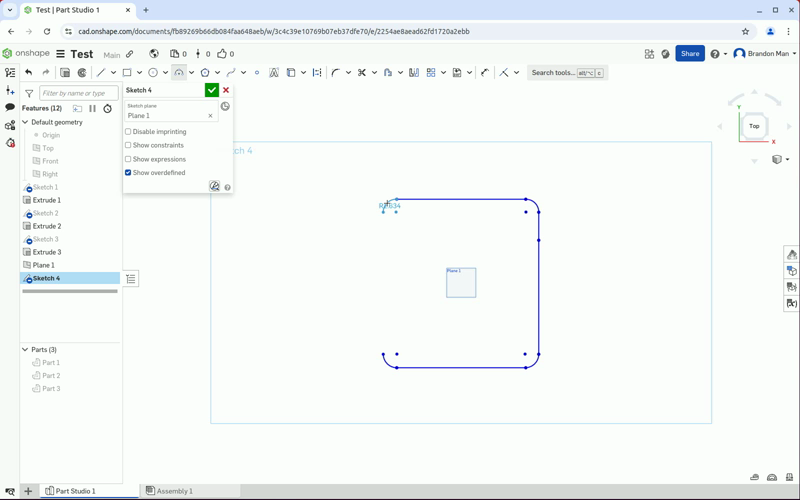
click(387, 202)
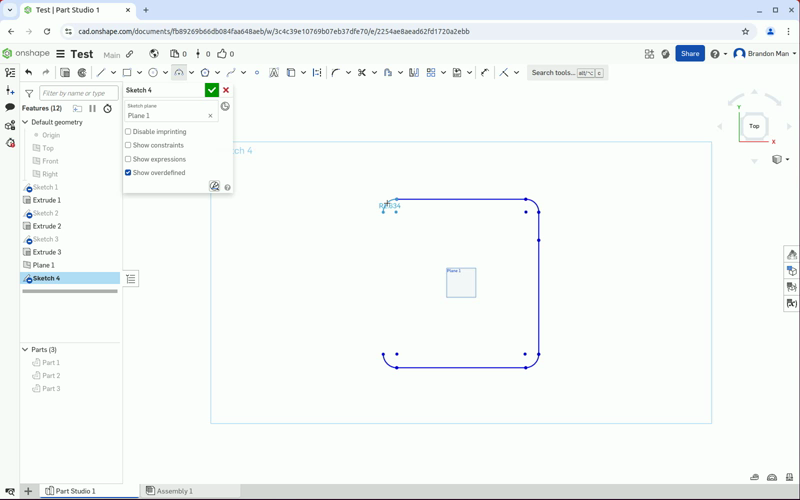
key_up(shift)
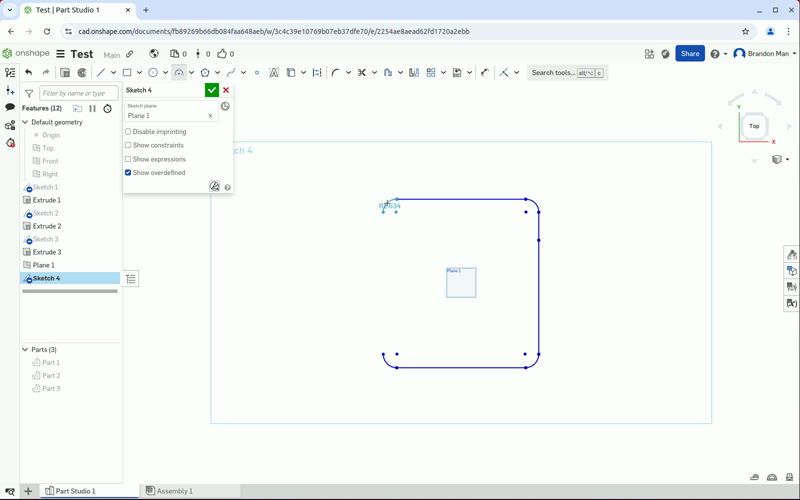
key(esc)
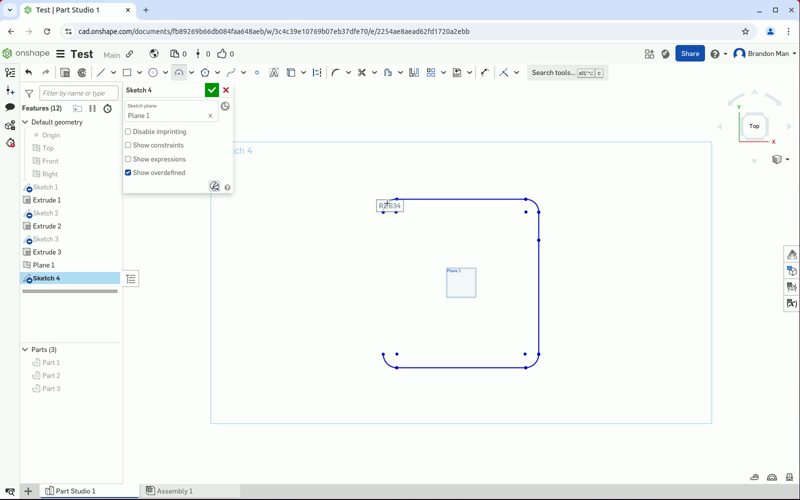
key(l)
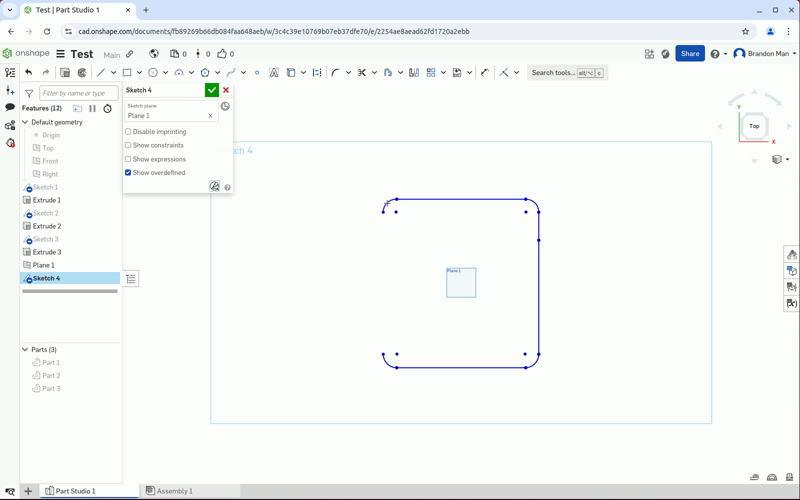
mouse_move(383, 212)
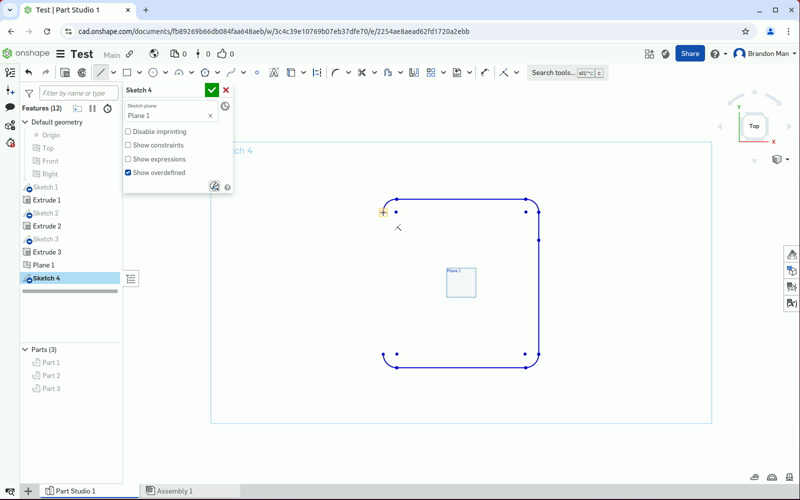
click(383, 212)
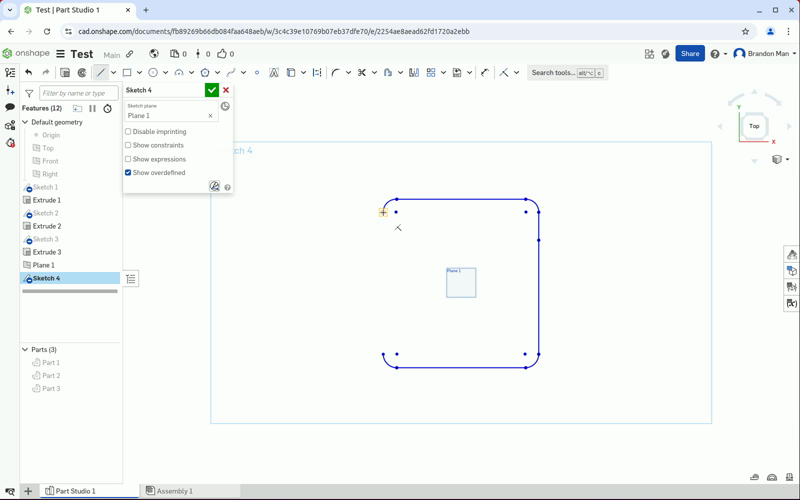
key_down(shift)
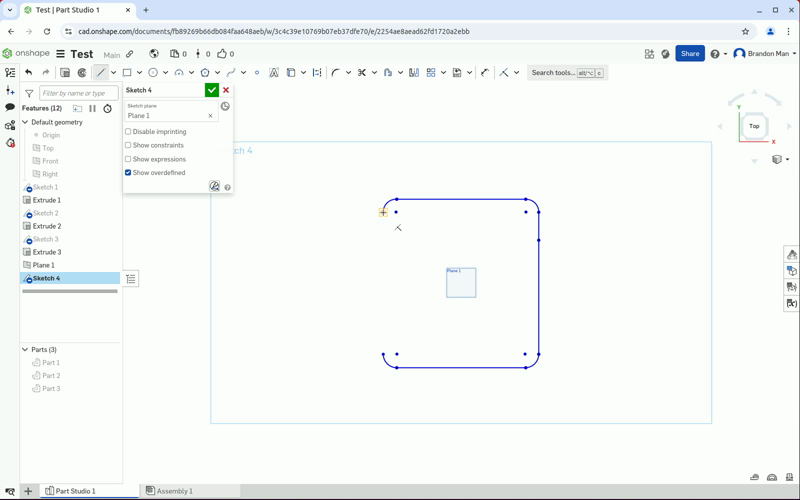
mouse_move(413, 212)
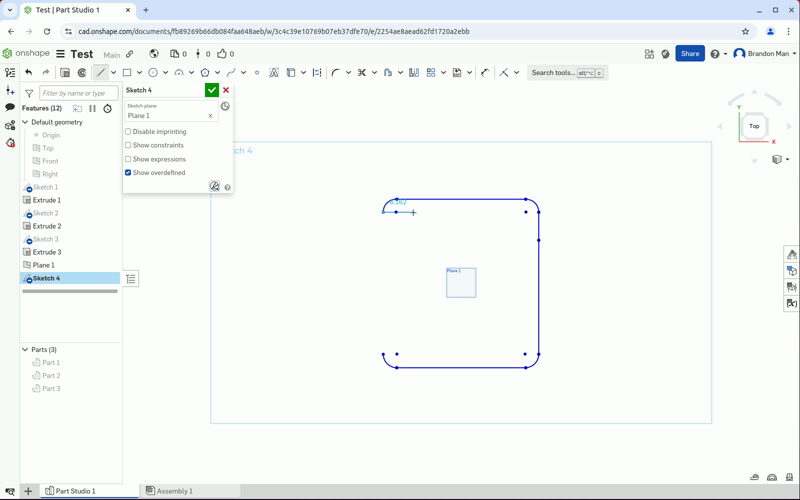
mouse_move(383, 240)
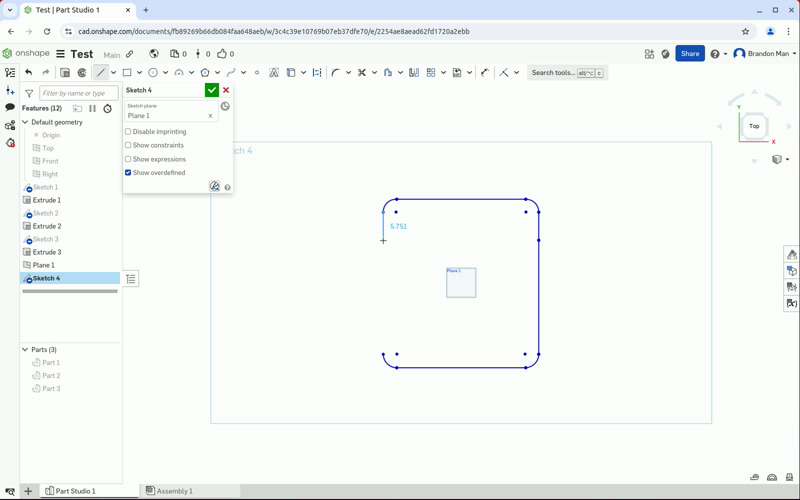
click(383, 240)
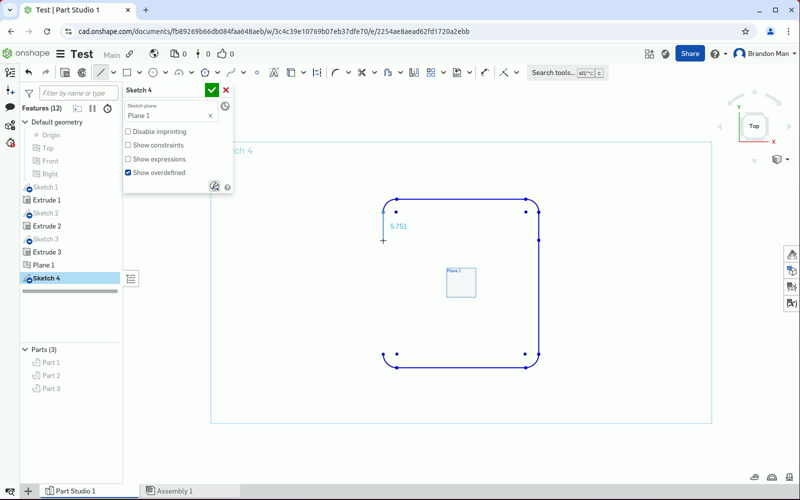
key_up(shift)
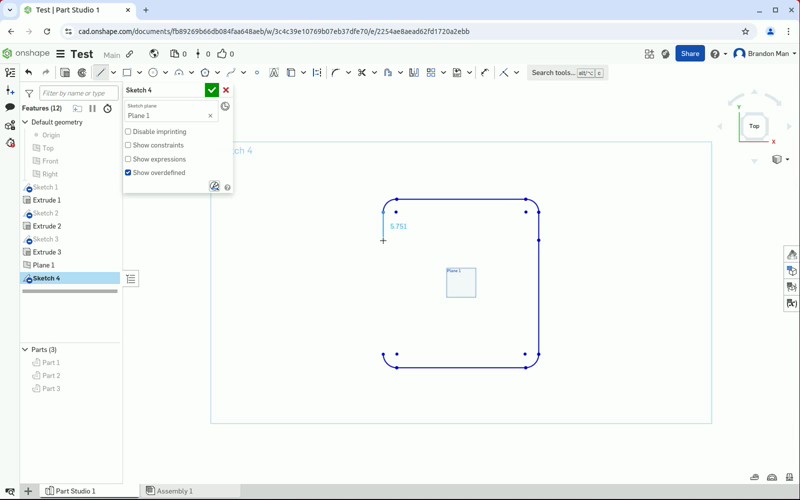
key_down(shift)
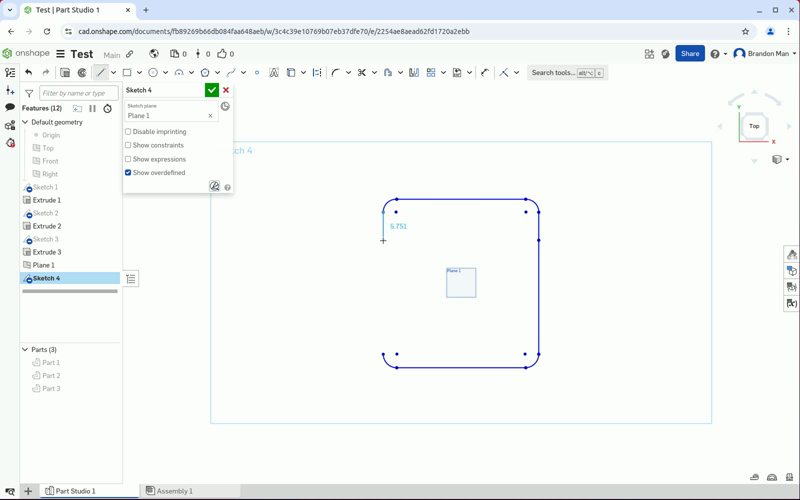
mouse_move(383, 354)
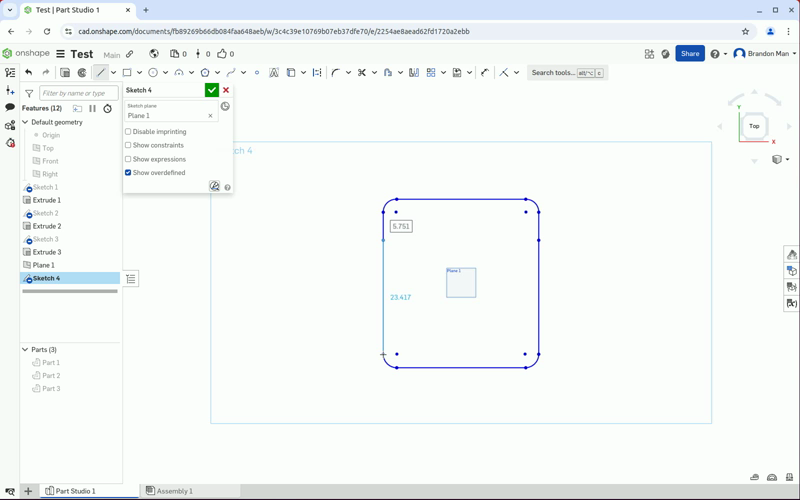
key_up(shift)
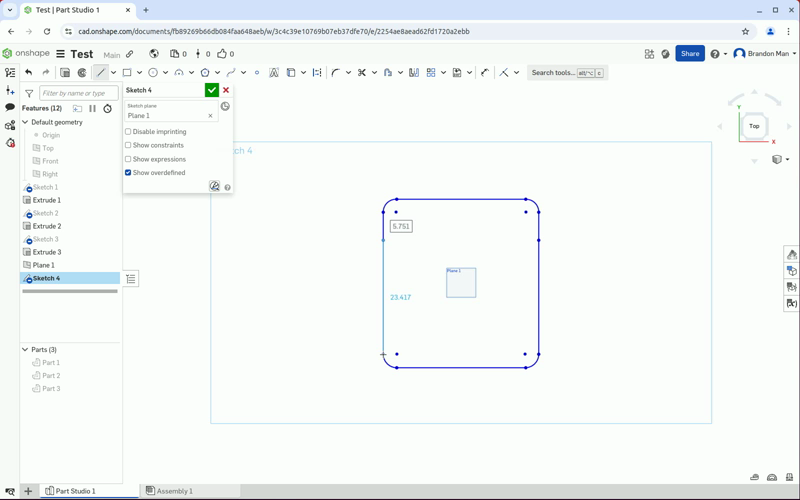
click(383, 354)
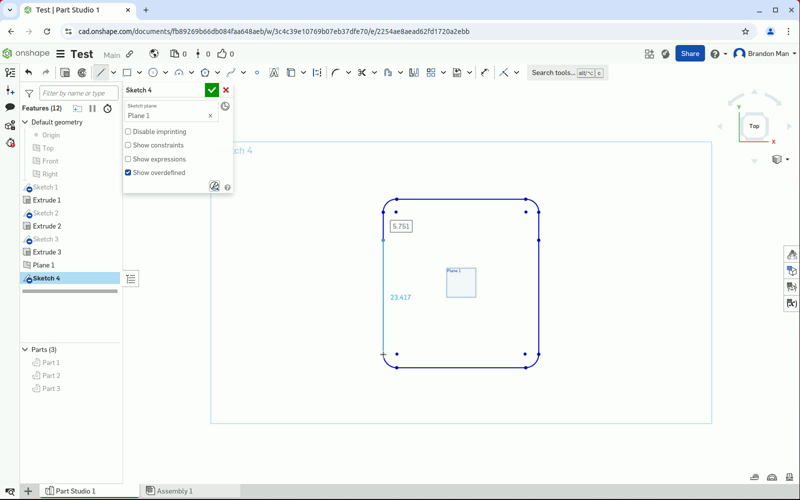
key(esc)
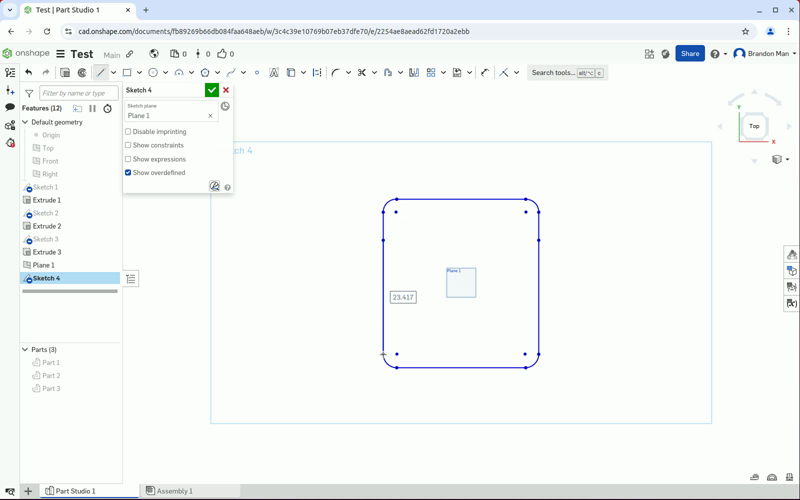
key(l)
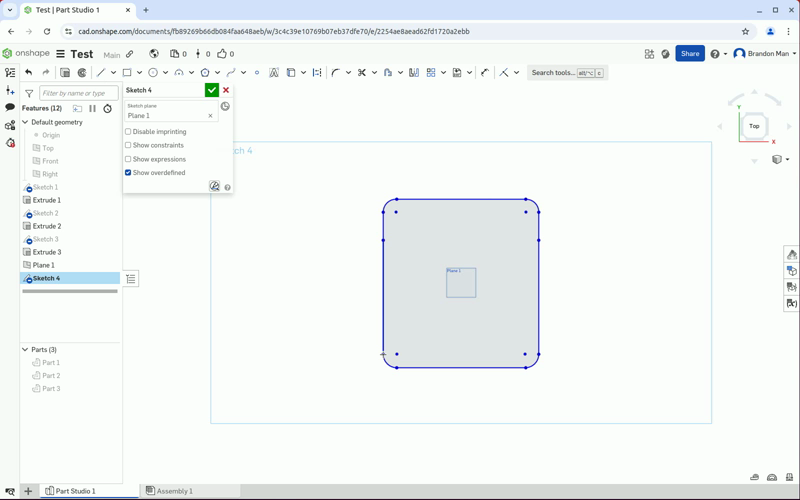
key_down(shift)
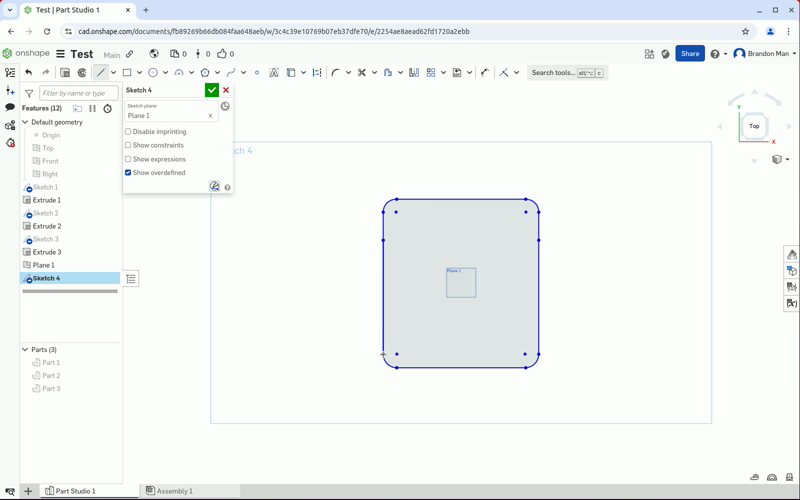
mouse_move(394, 356)
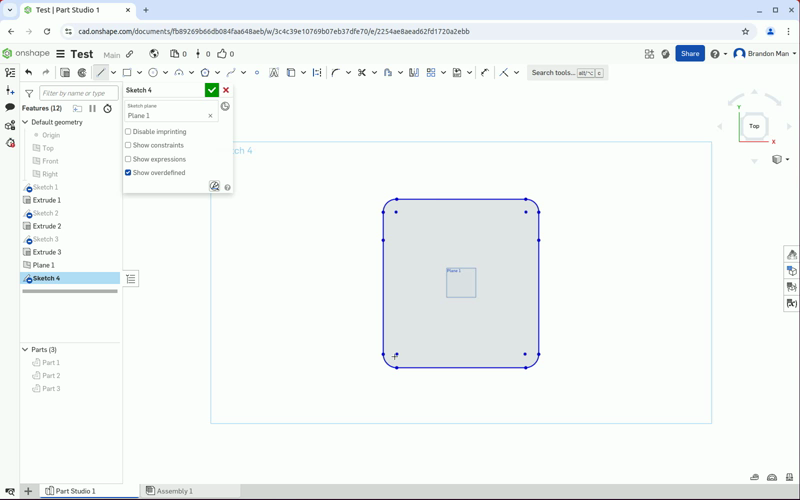
scroll(6)
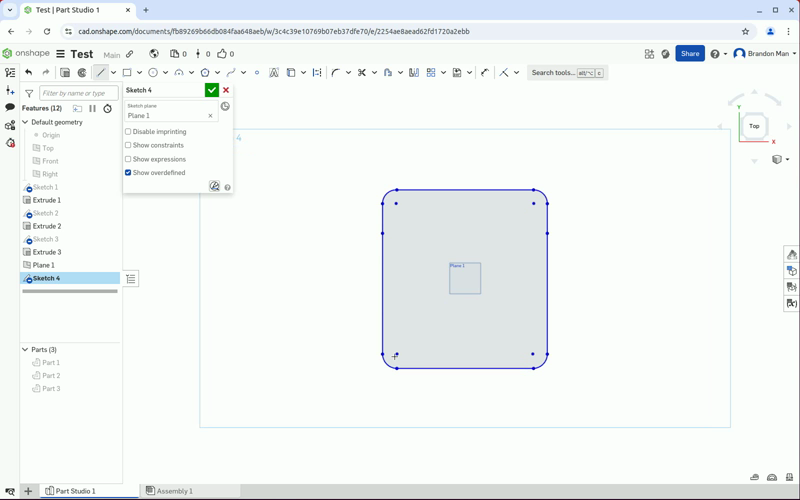
scroll(6)
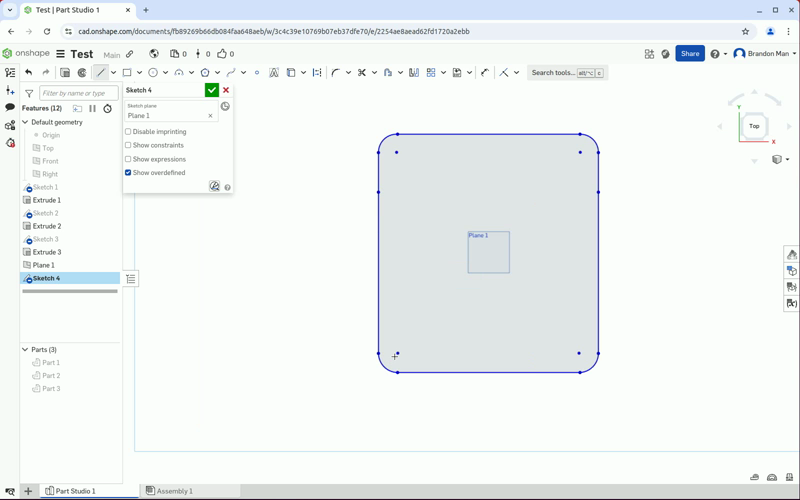
scroll(6)
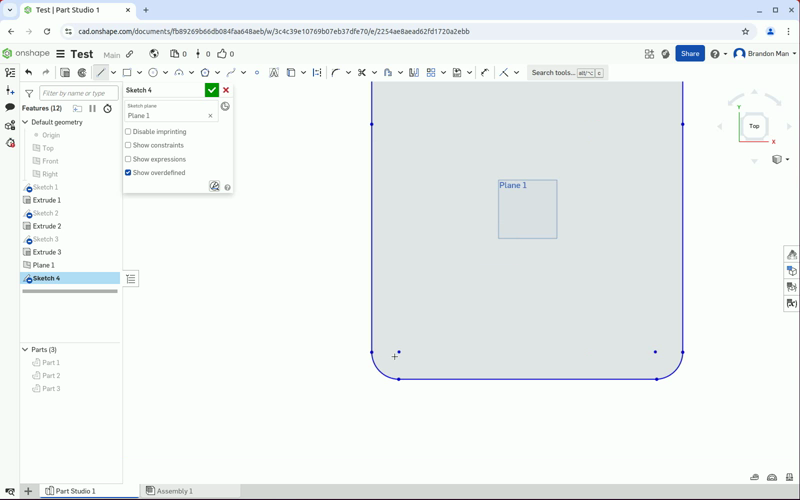
scroll(6)
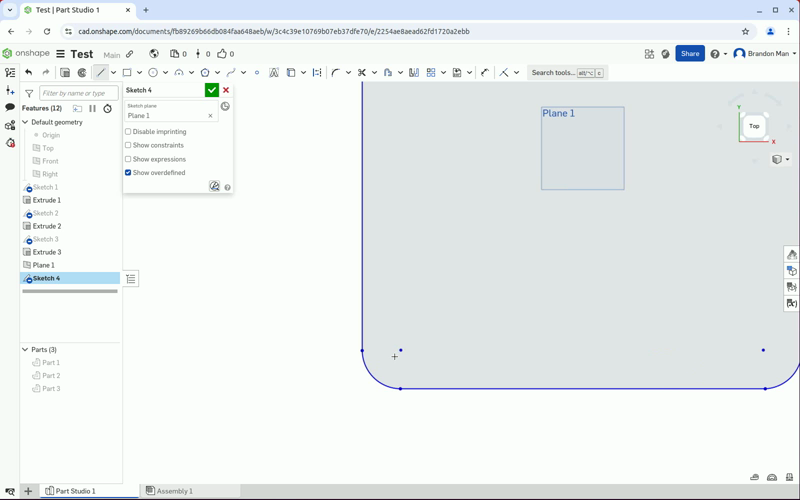
scroll(6)
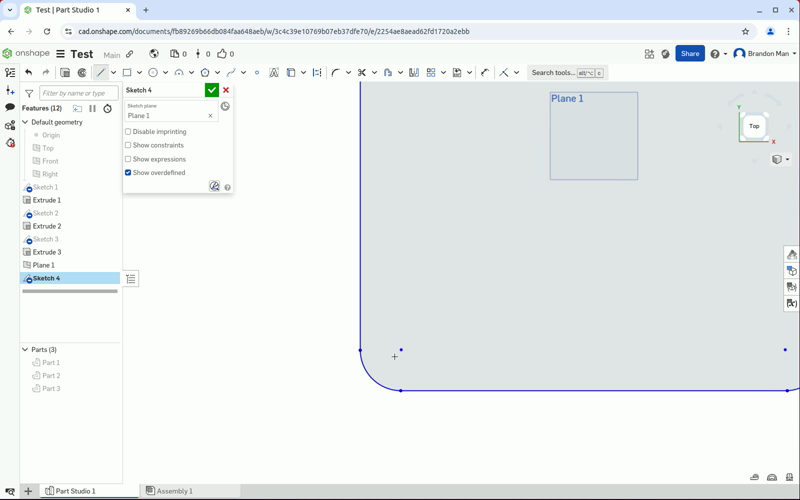
scroll(6)
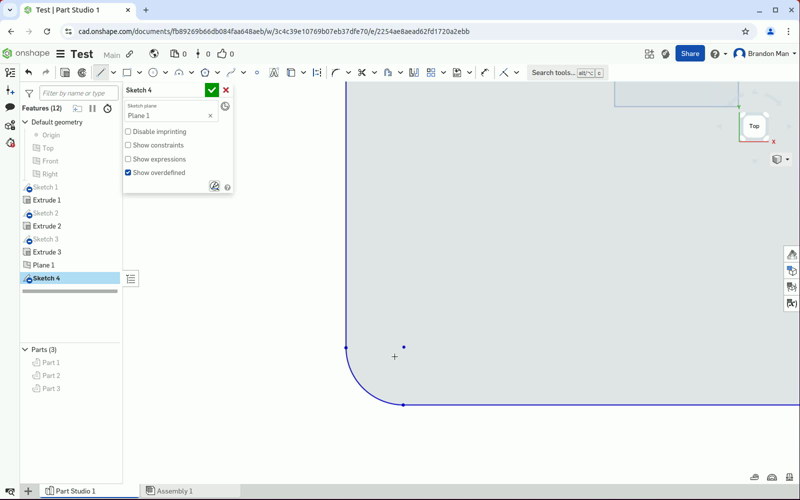
scroll(6)
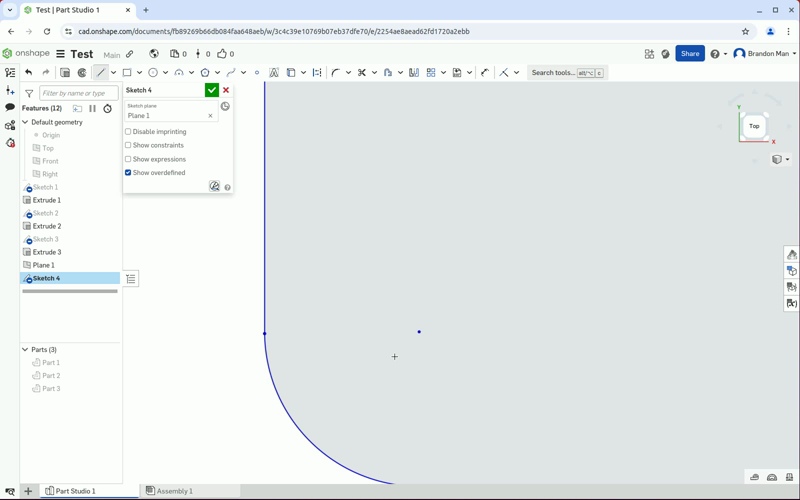
click(394, 356)
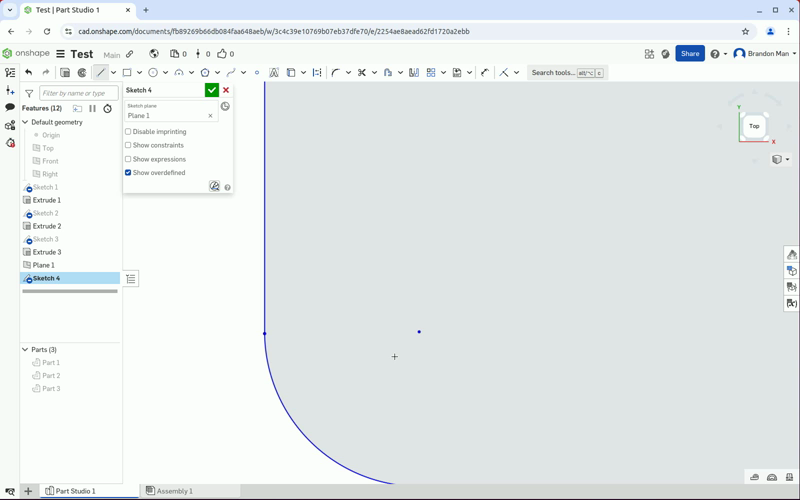
scroll(-6)
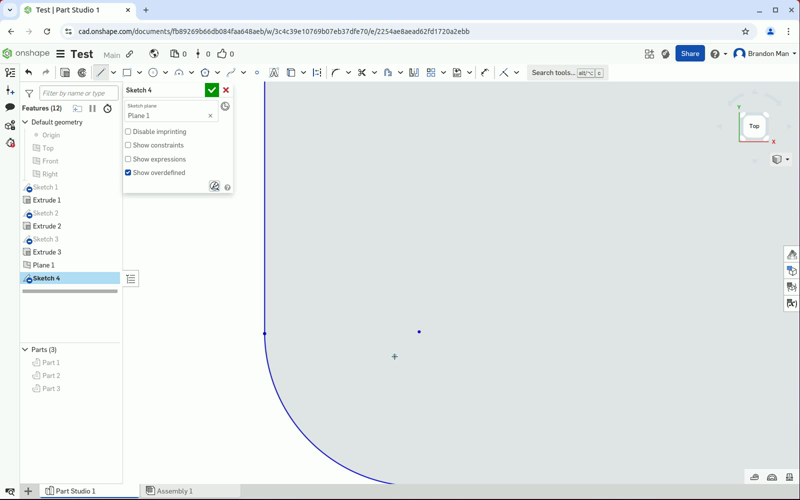
scroll(-6)
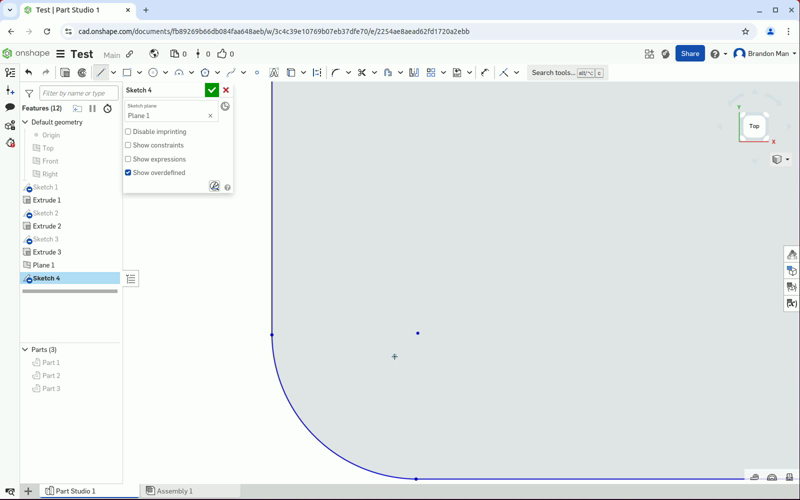
scroll(-6)
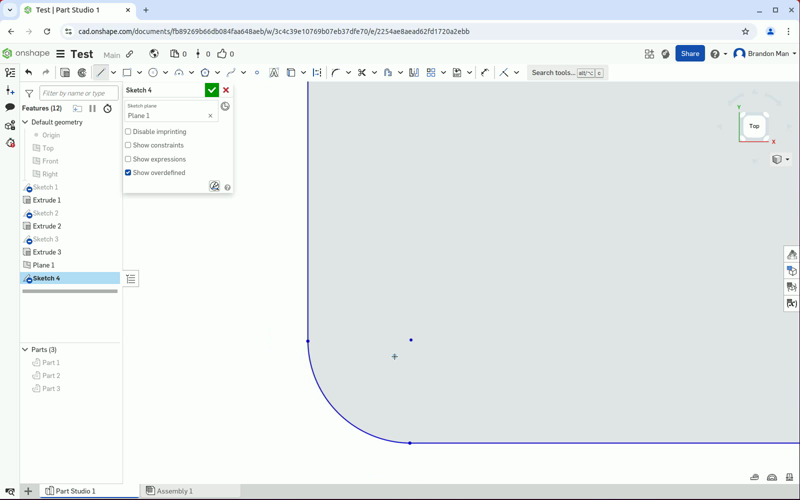
scroll(-6)
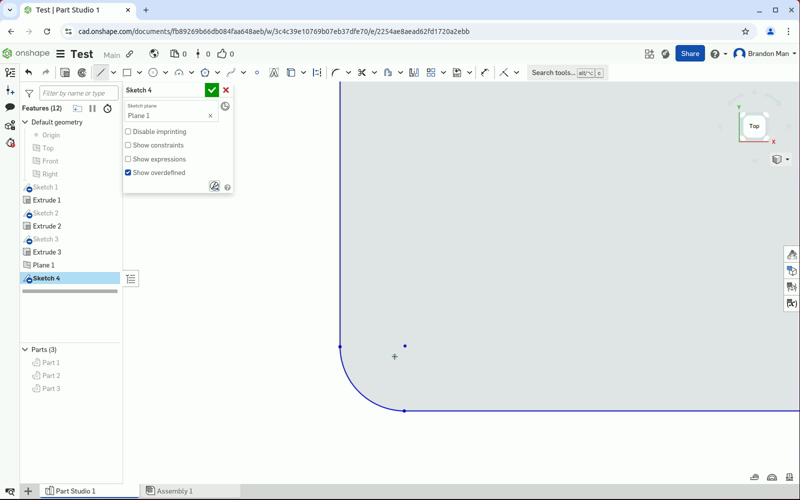
scroll(-6)
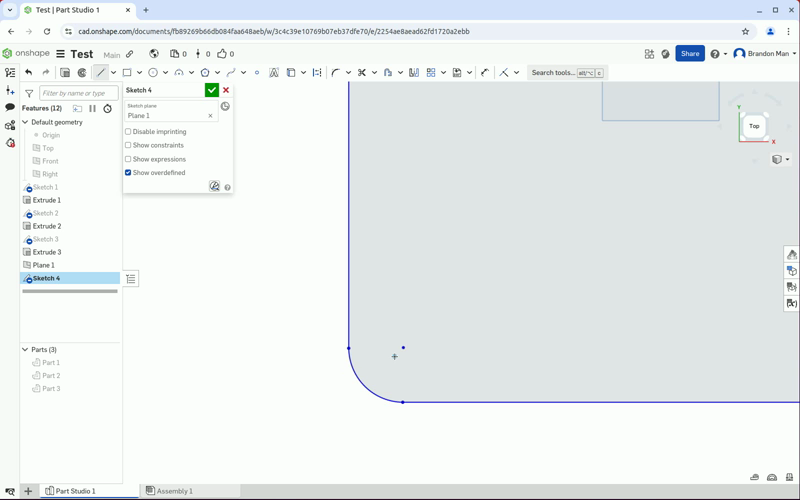
scroll(-6)
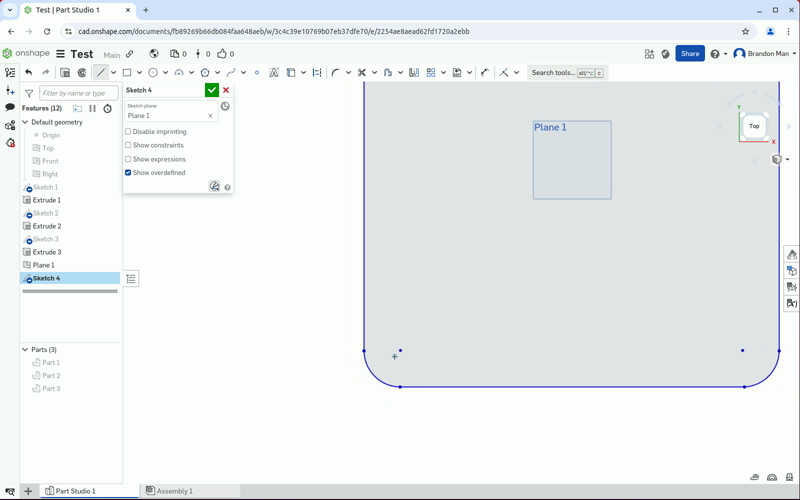
scroll(-6)
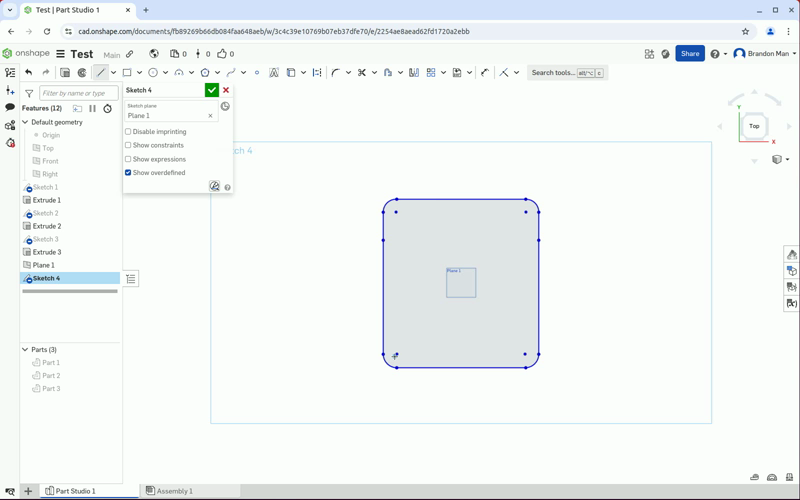
key_up(shift)
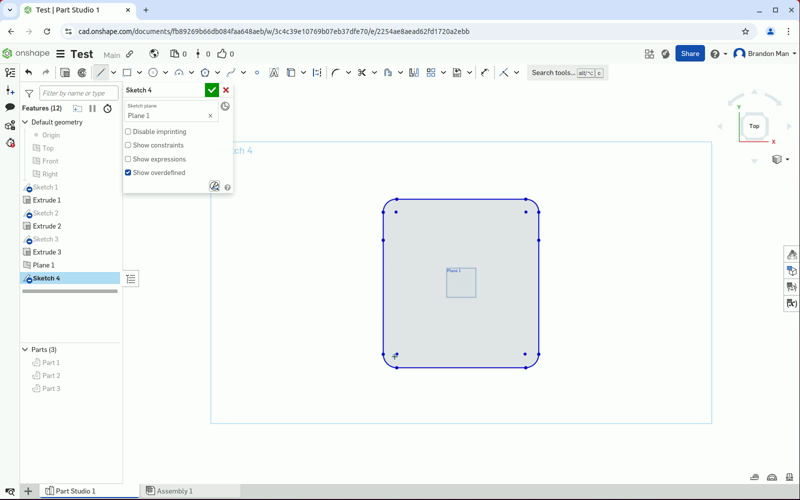
key_down(shift)
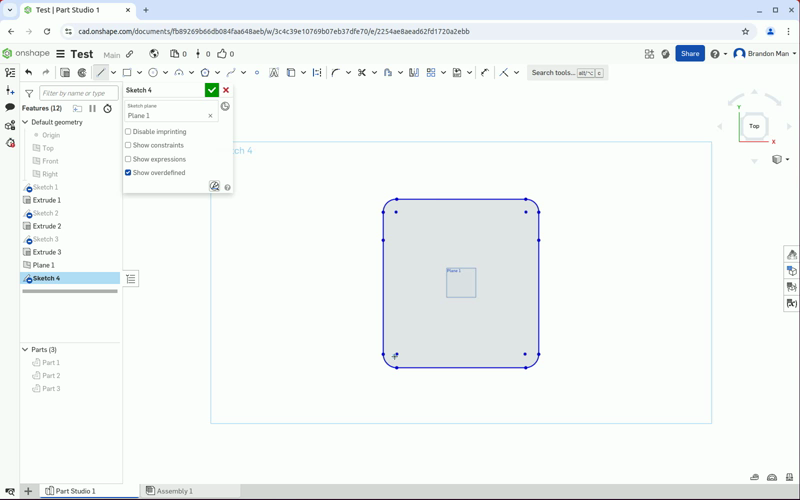
mouse_move(525, 356)
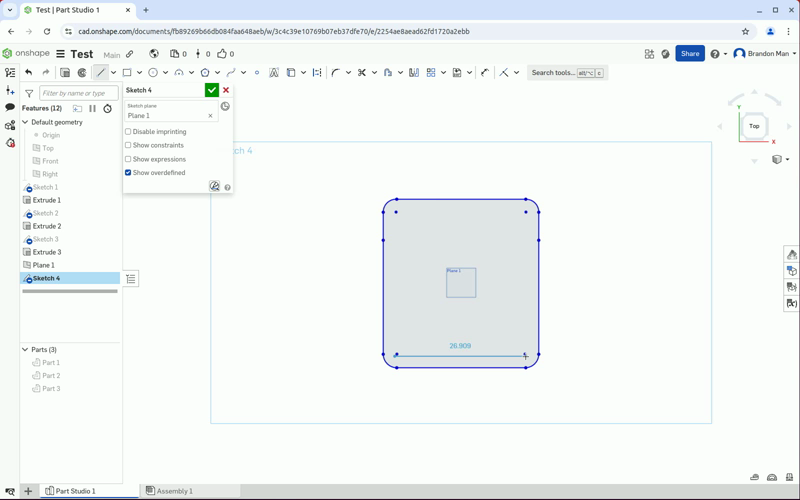
scroll(6)
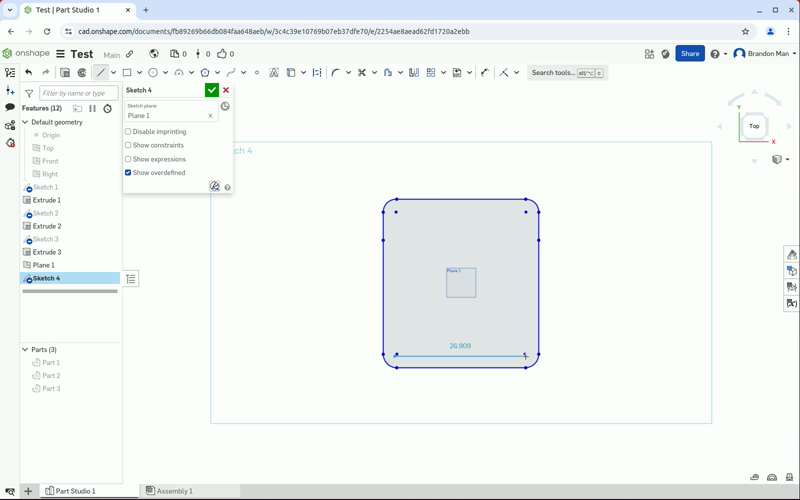
scroll(6)
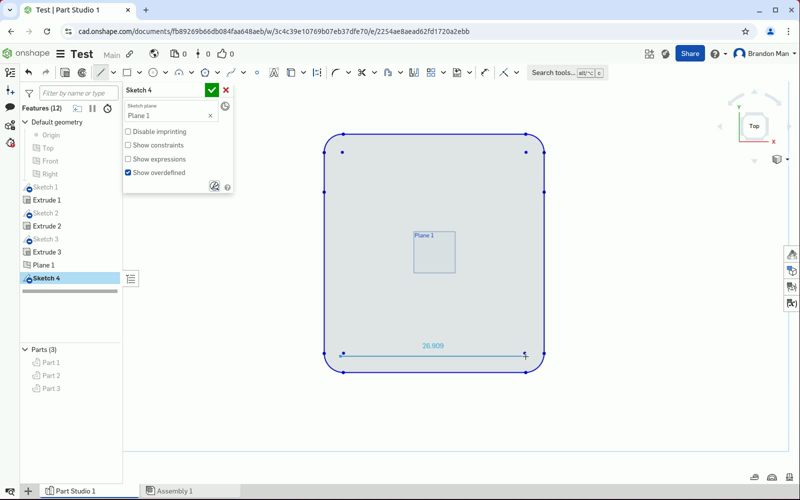
scroll(6)
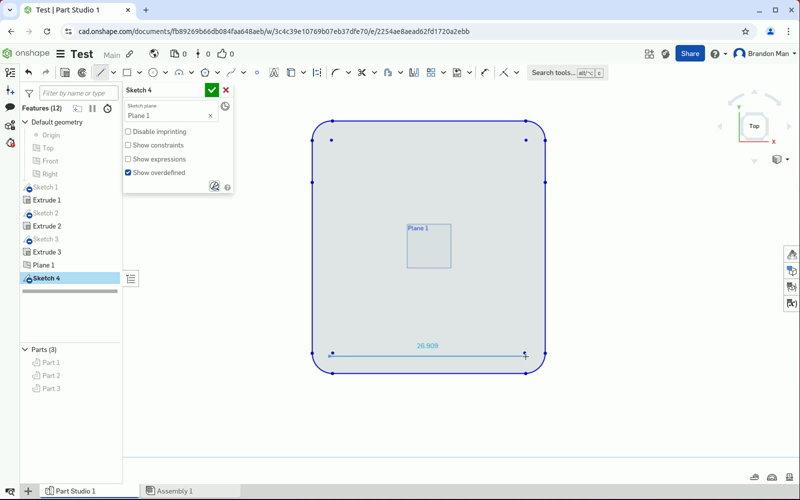
scroll(6)
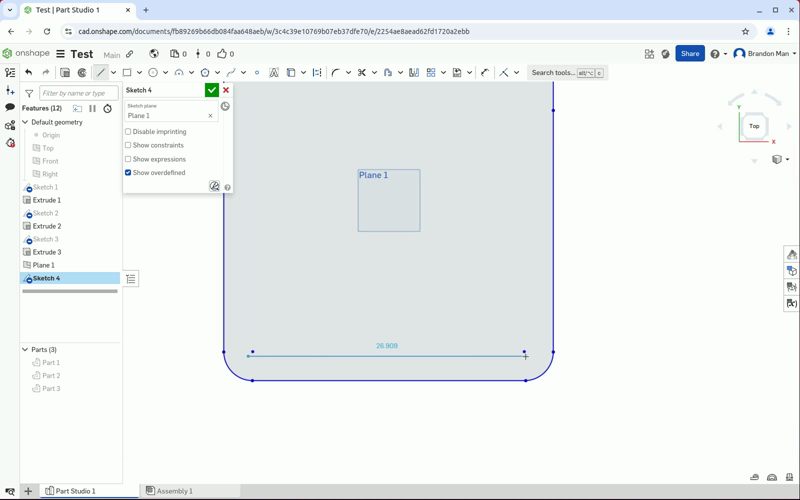
scroll(6)
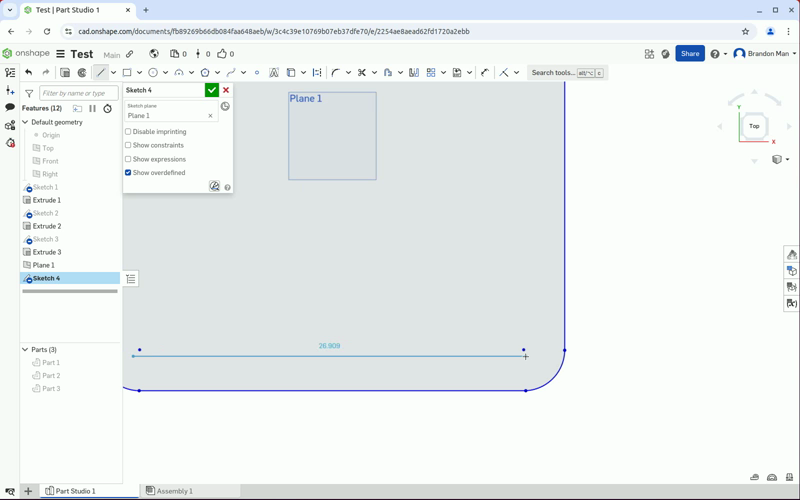
scroll(6)
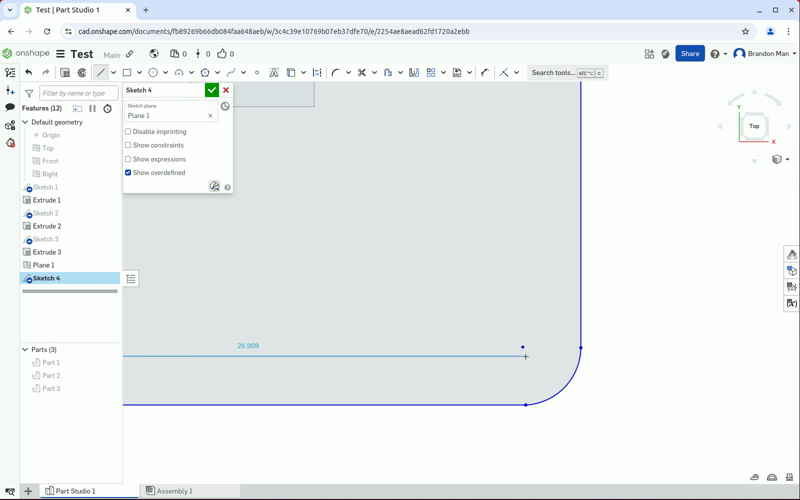
scroll(6)
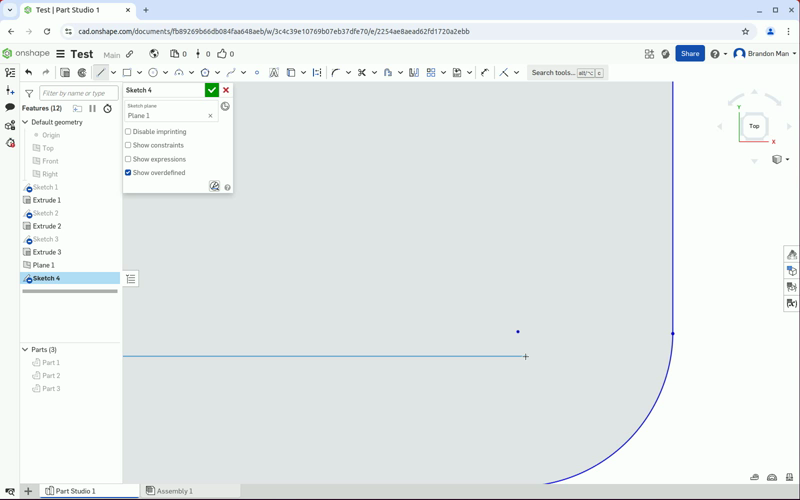
click(525, 356)
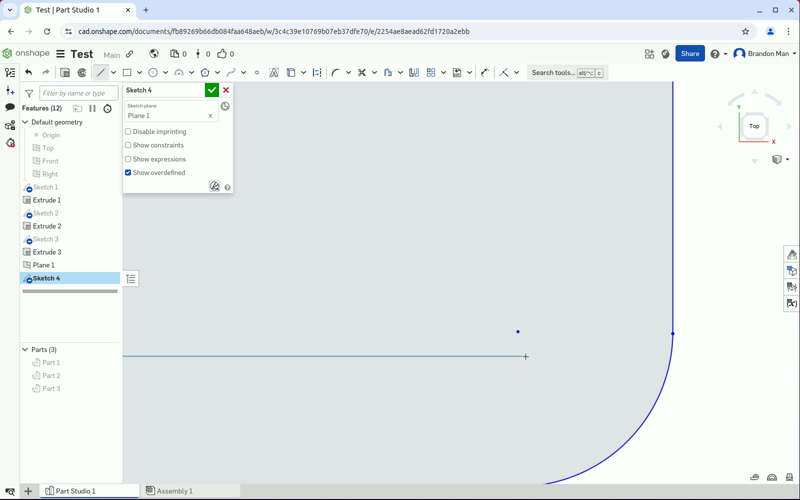
scroll(-6)
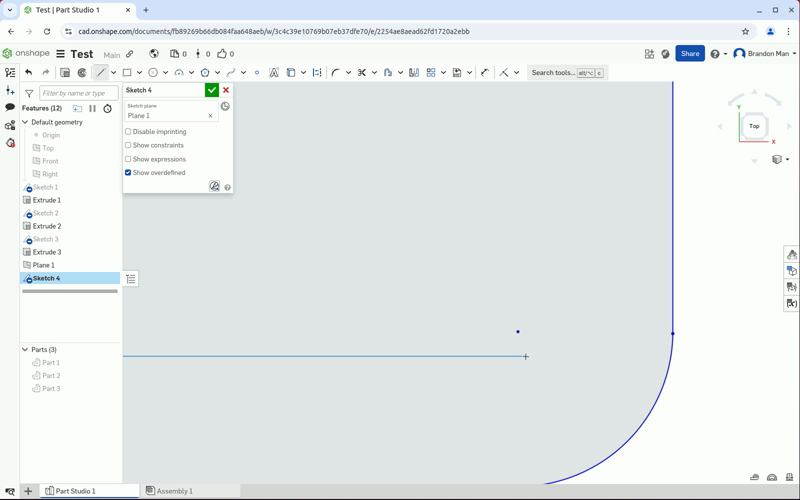
scroll(-6)
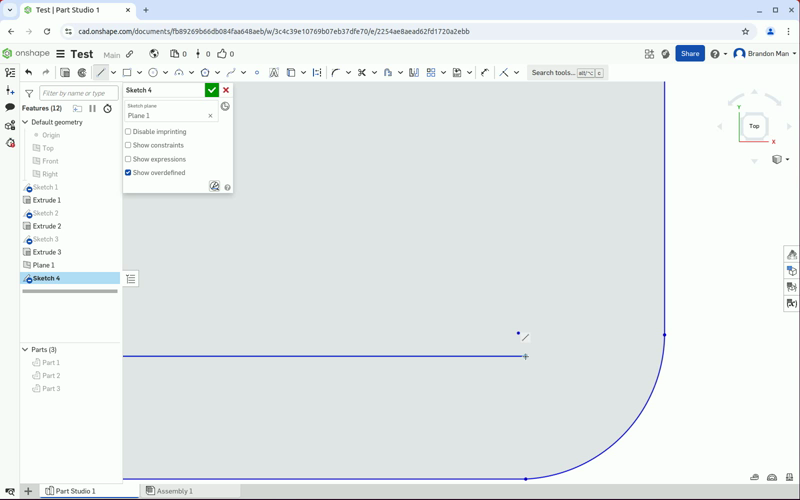
scroll(-6)
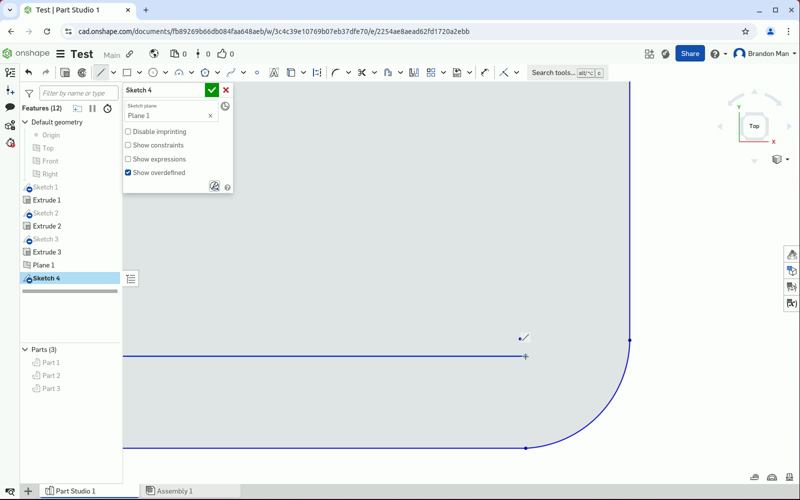
scroll(-6)
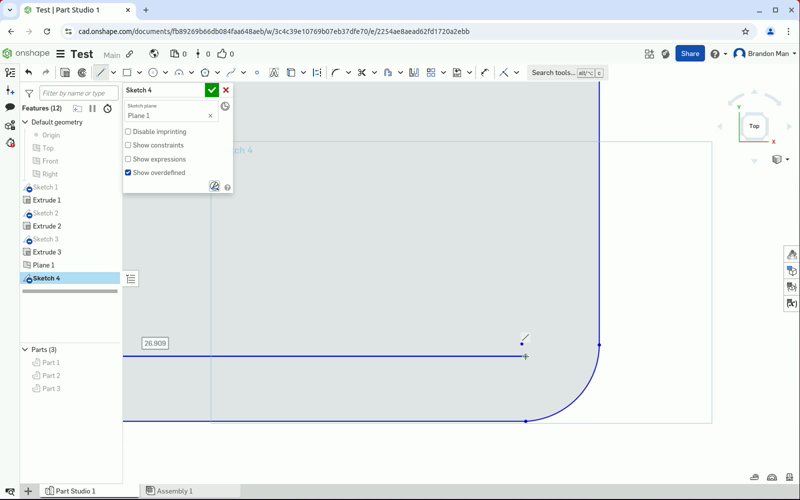
scroll(-6)
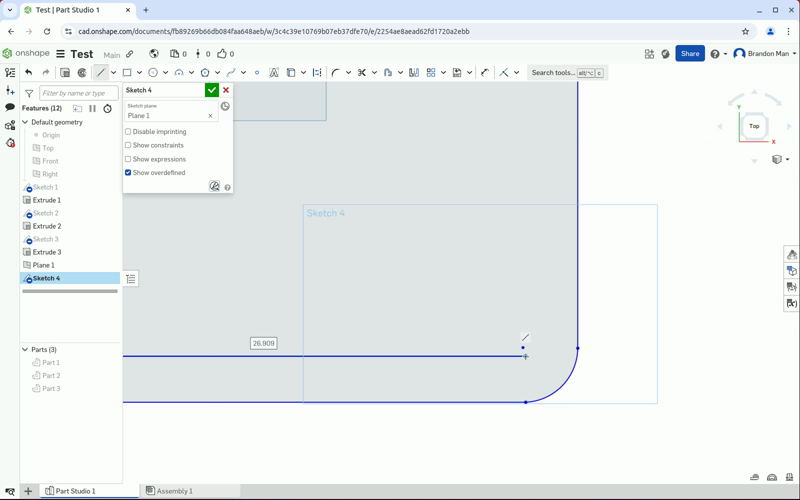
scroll(-6)
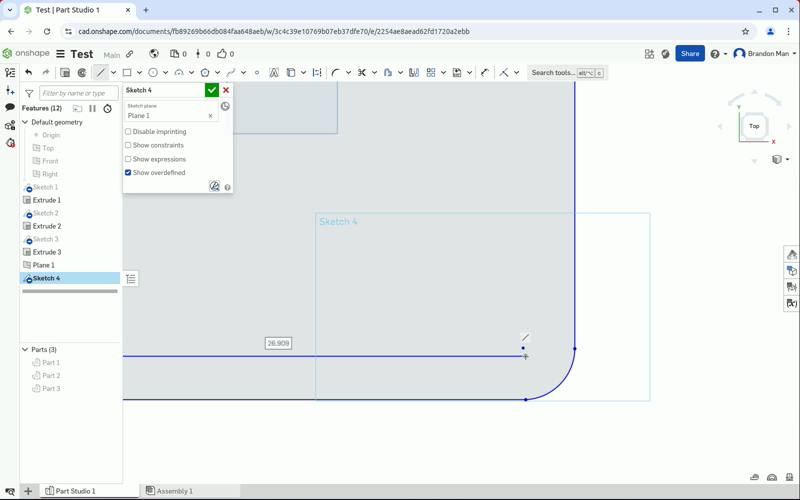
scroll(-6)
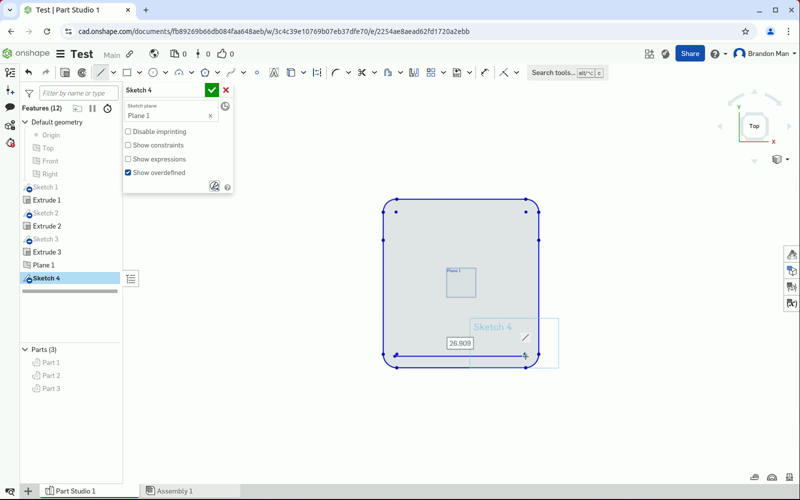
key_up(shift)
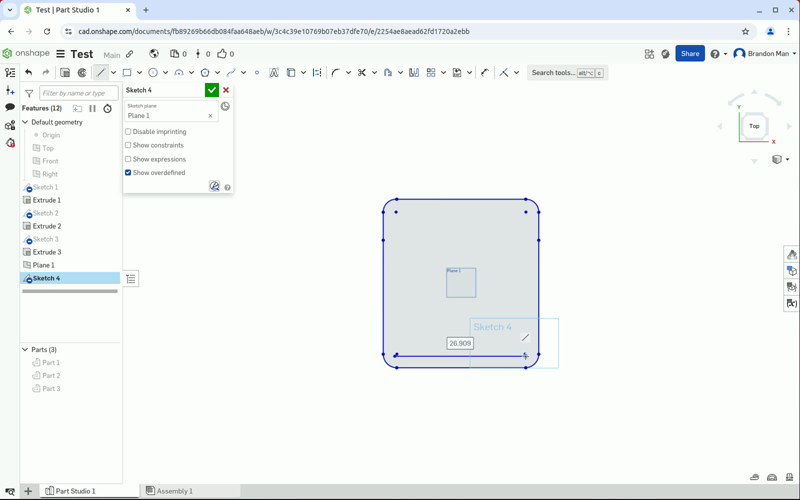
key_down(shift)
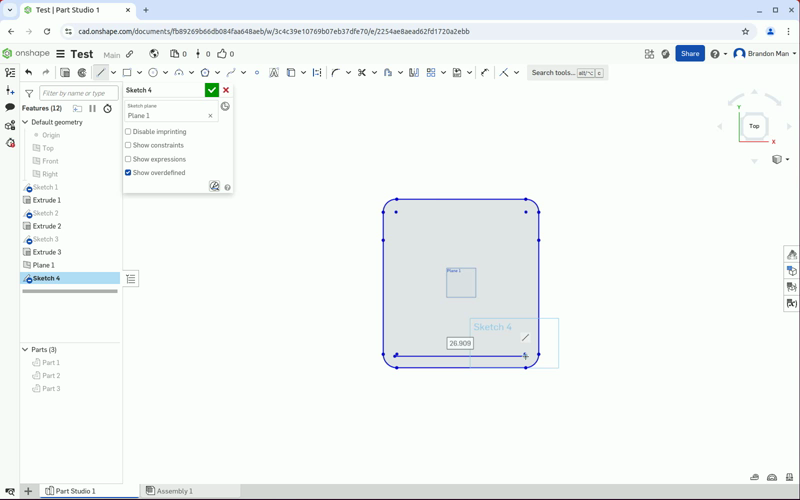
mouse_move(525, 210)
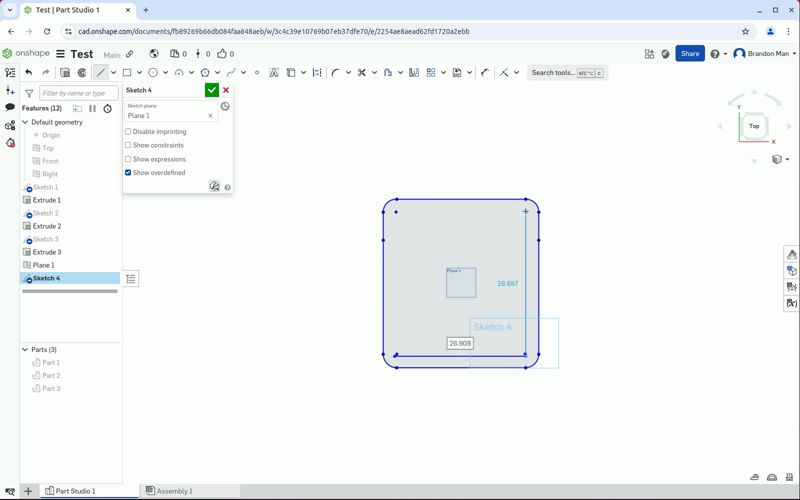
scroll(6)
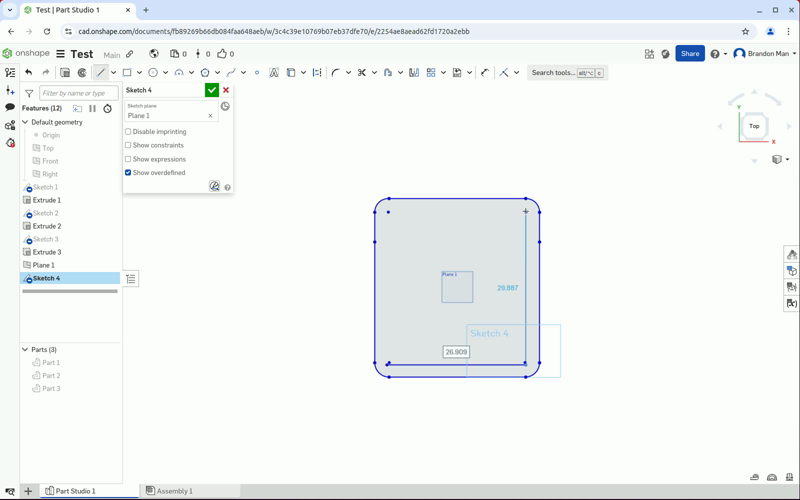
scroll(6)
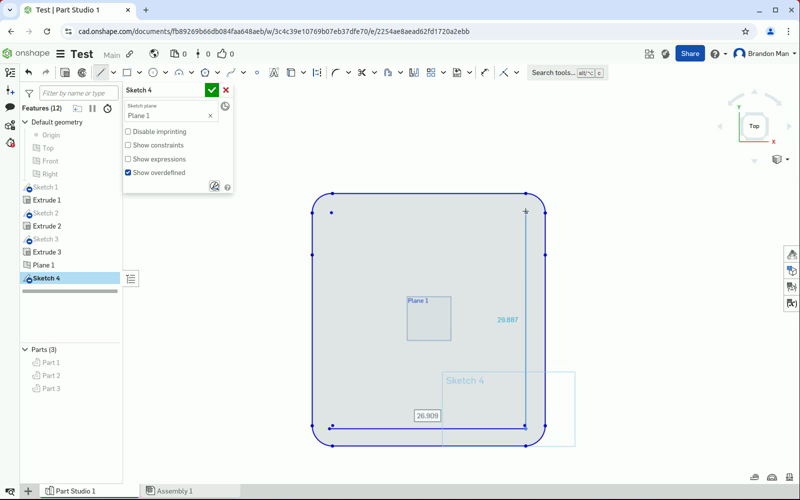
scroll(6)
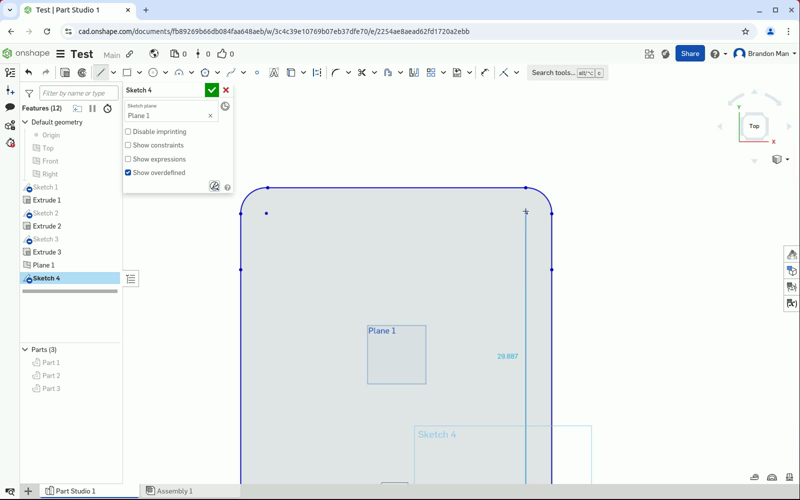
scroll(6)
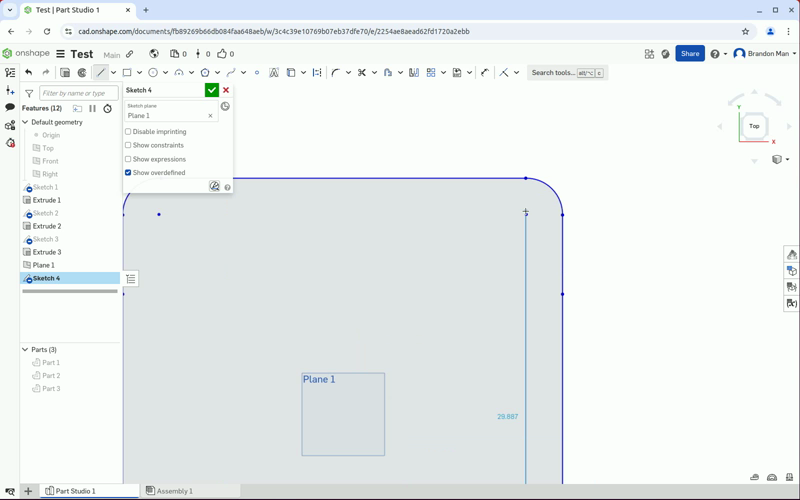
scroll(6)
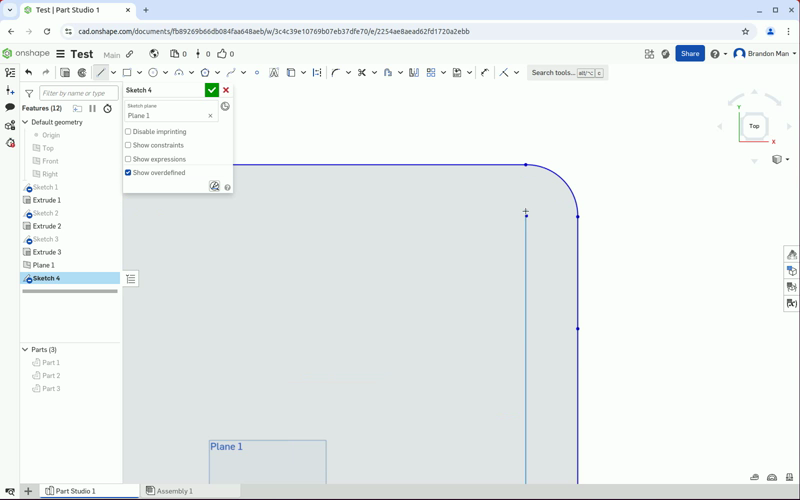
scroll(6)
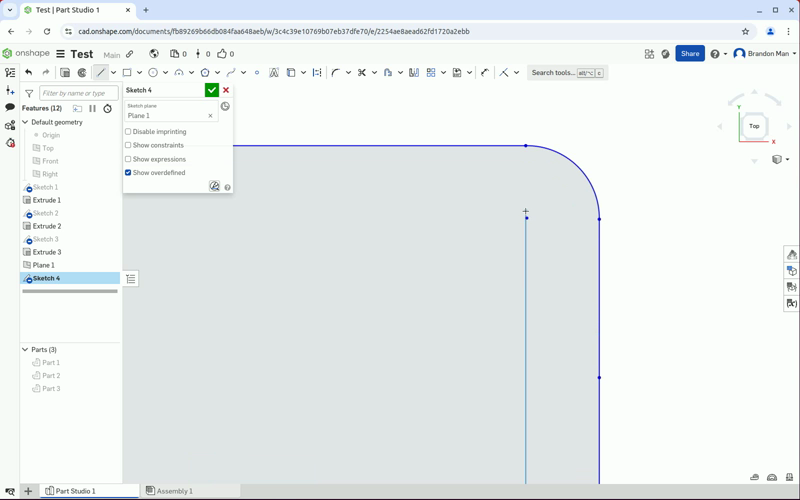
scroll(6)
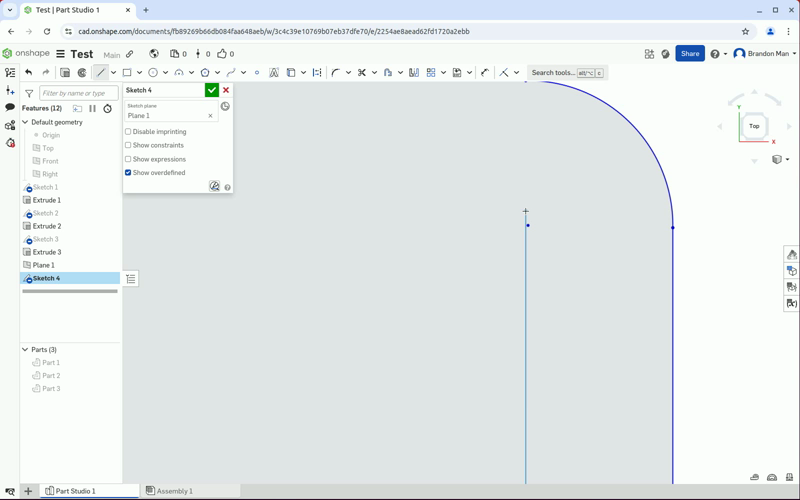
click(525, 210)
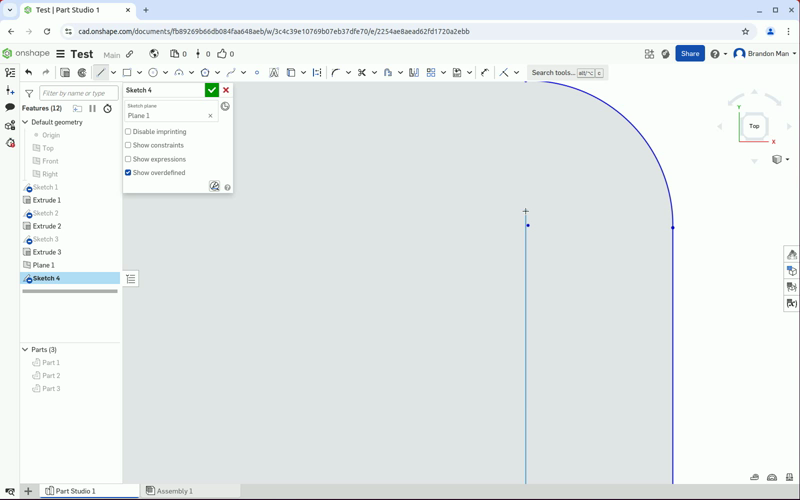
scroll(-6)
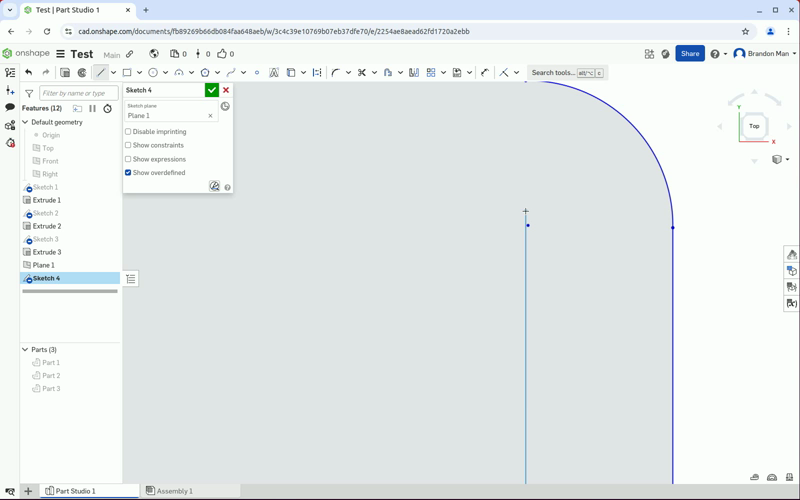
scroll(-6)
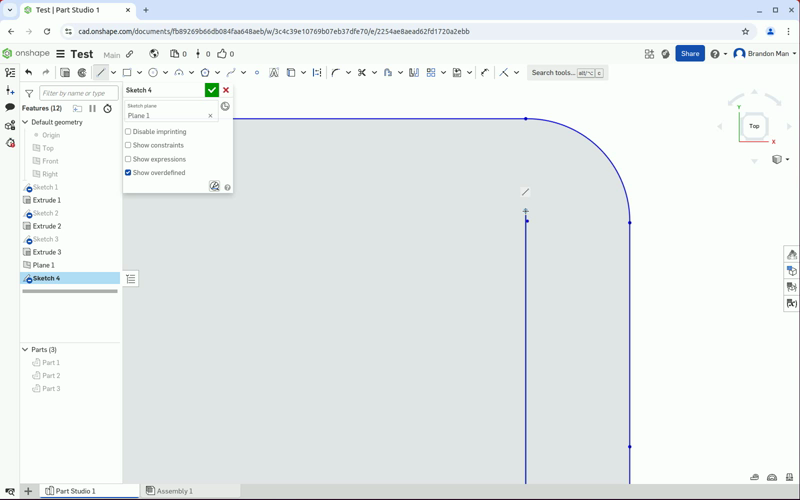
scroll(-6)
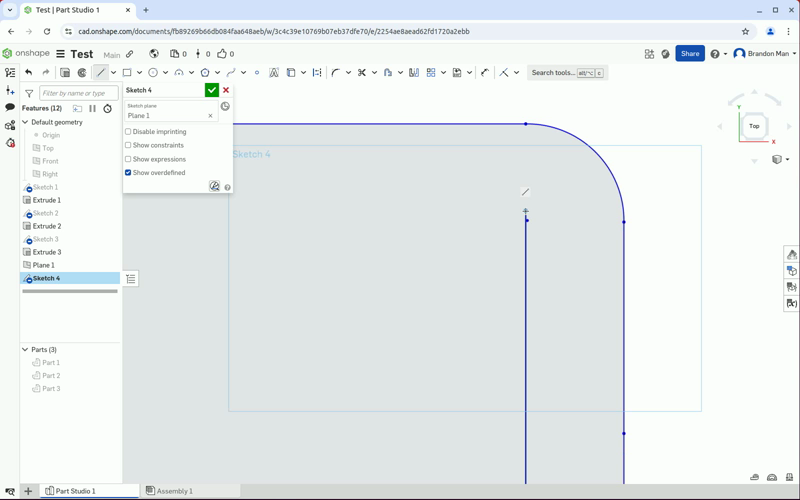
scroll(-6)
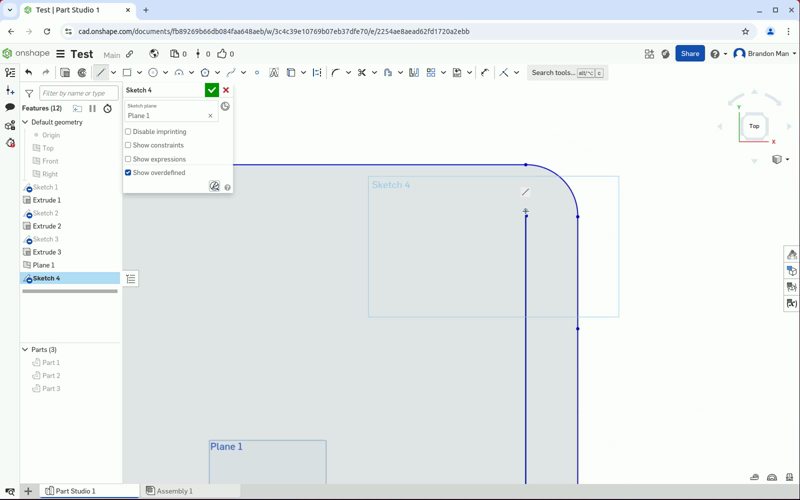
scroll(-6)
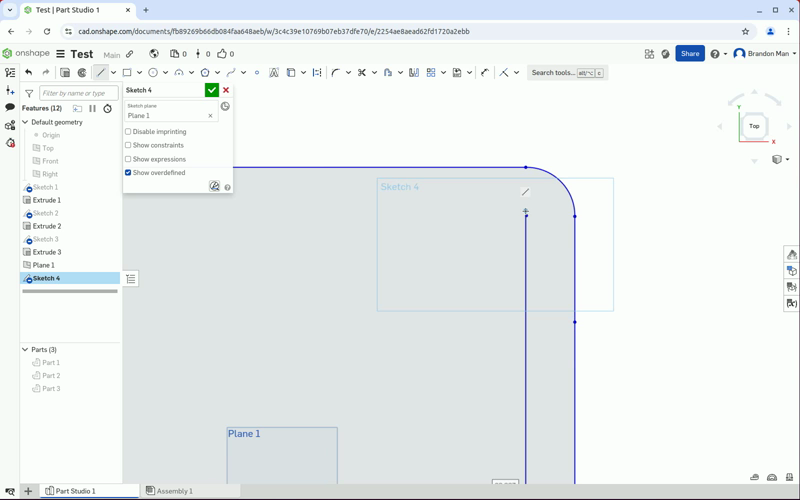
scroll(-6)
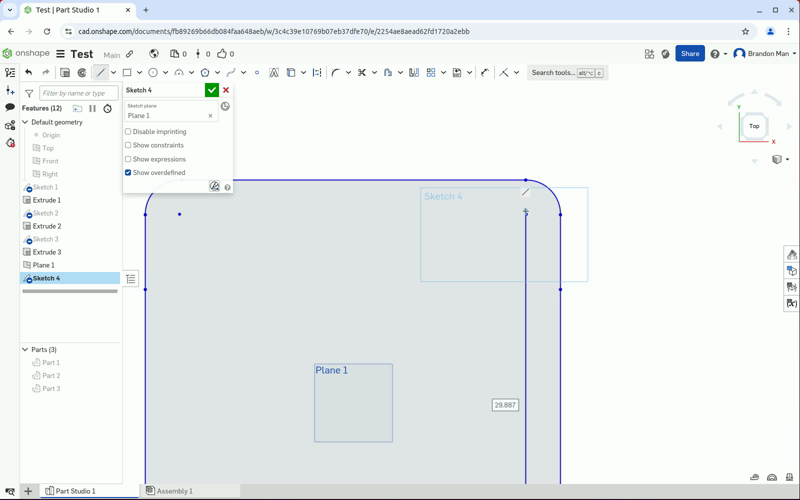
scroll(-6)
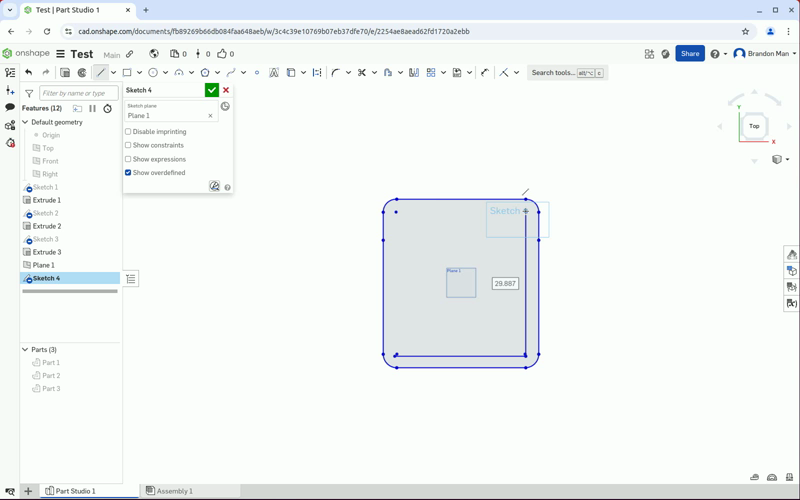
key_up(shift)
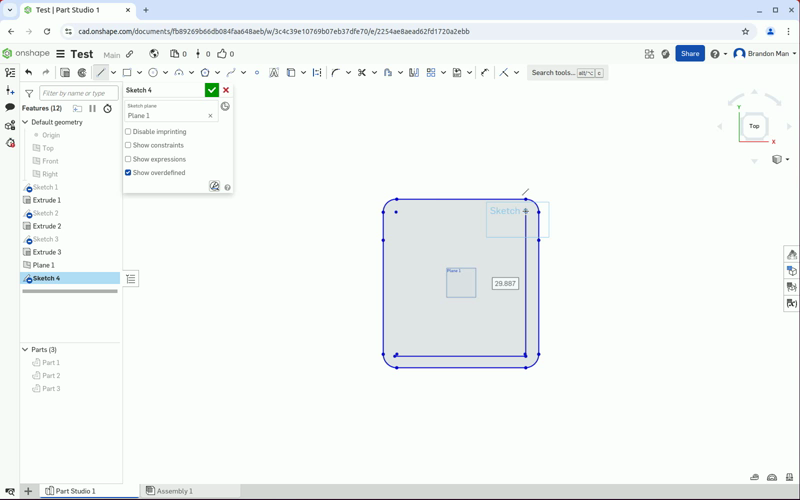
key_down(shift)
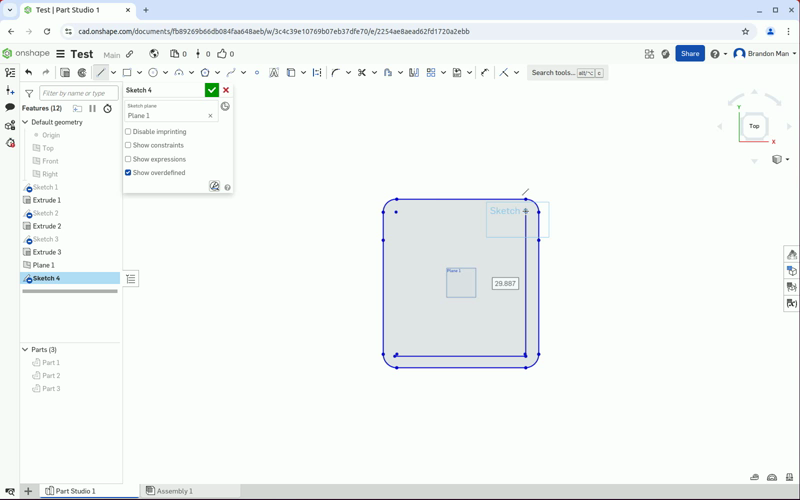
mouse_move(555, 210)
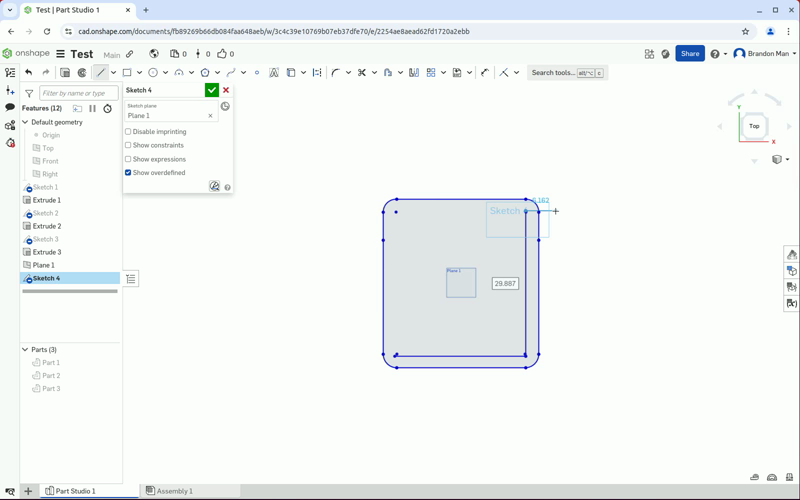
mouse_move(499, 210)
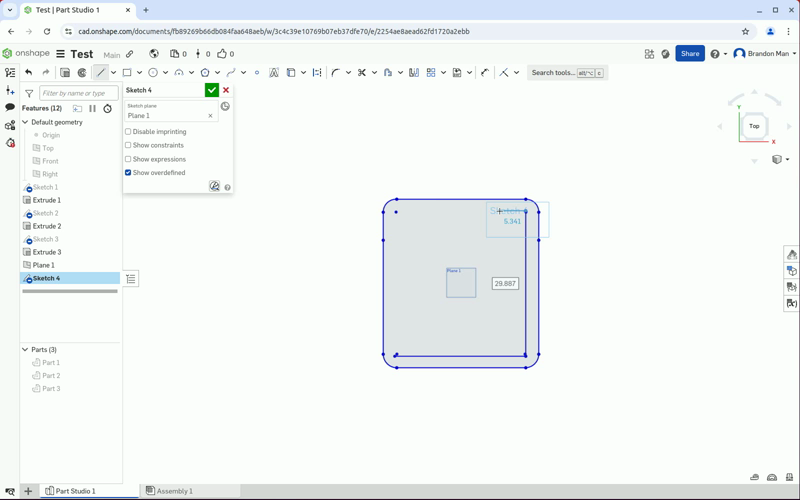
click(499, 210)
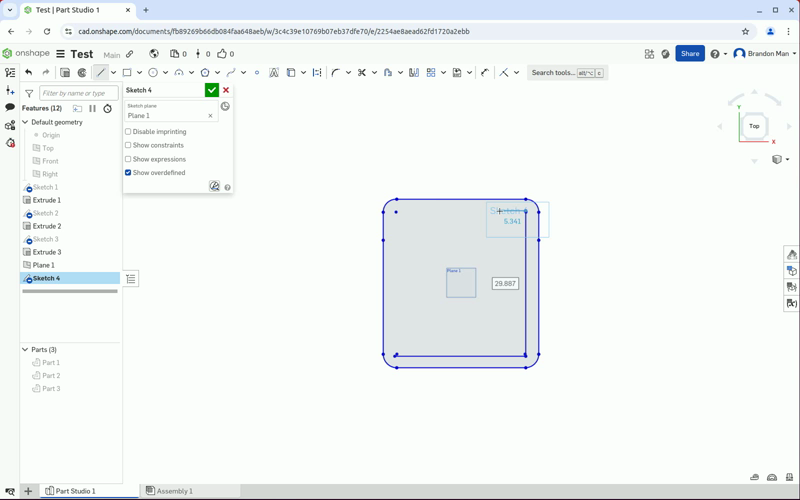
key_up(shift)
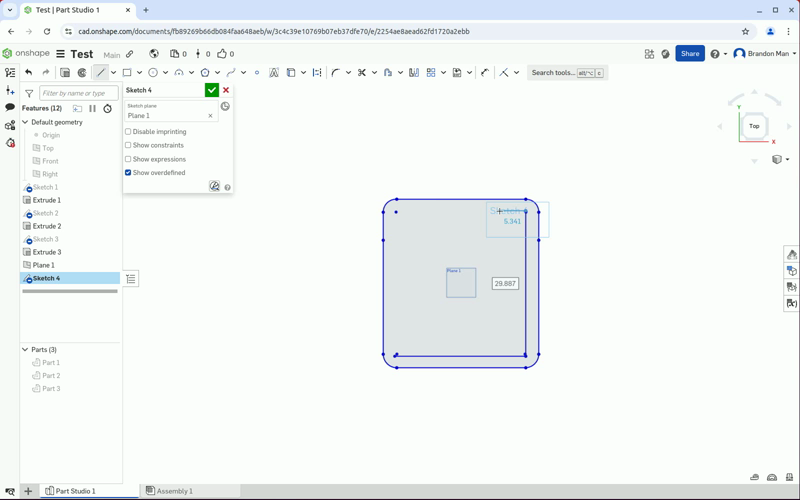
key_down(shift)
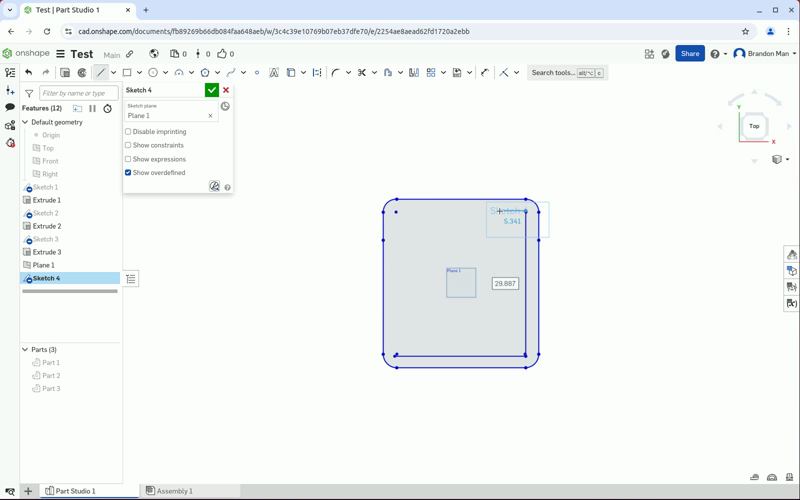
mouse_move(420, 210)
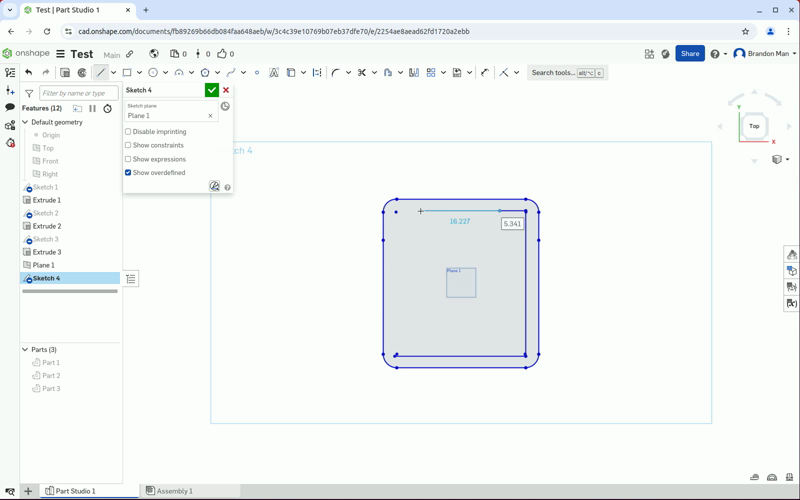
click(420, 210)
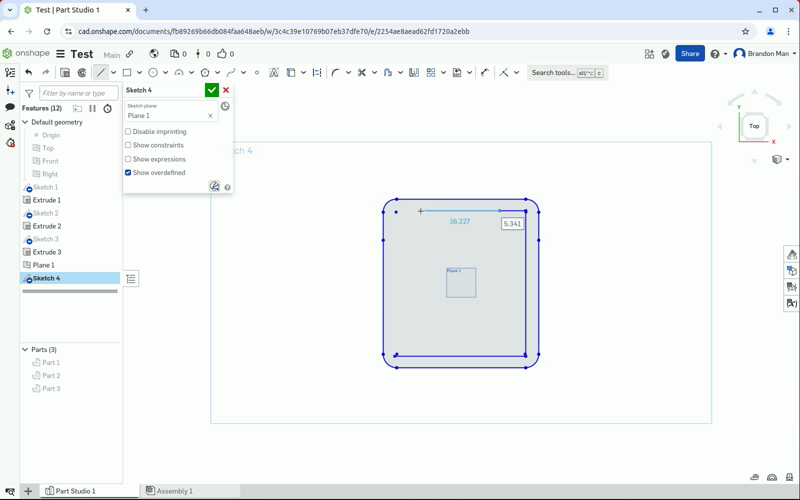
key_up(shift)
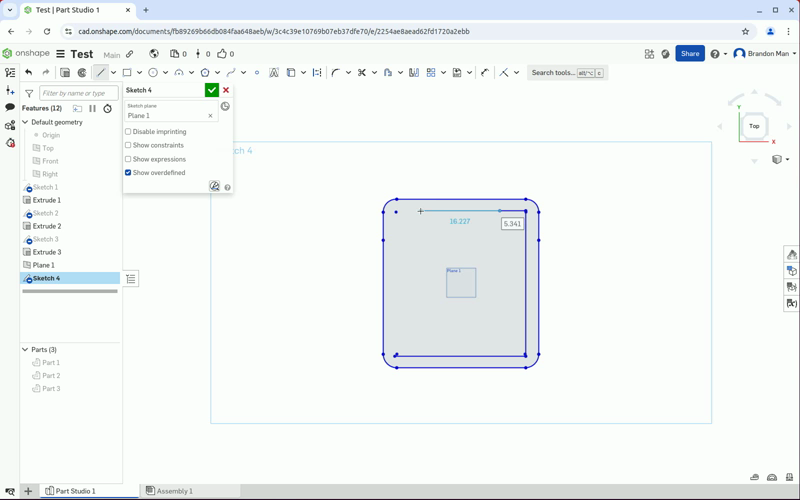
key_down(shift)
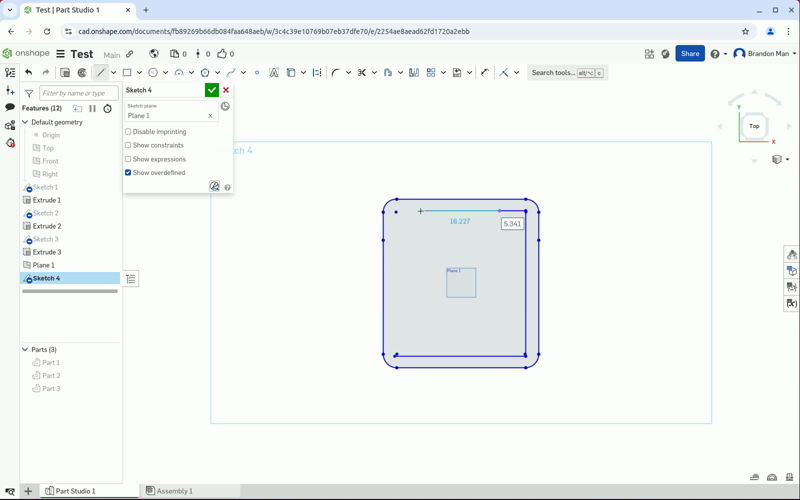
mouse_move(450, 210)
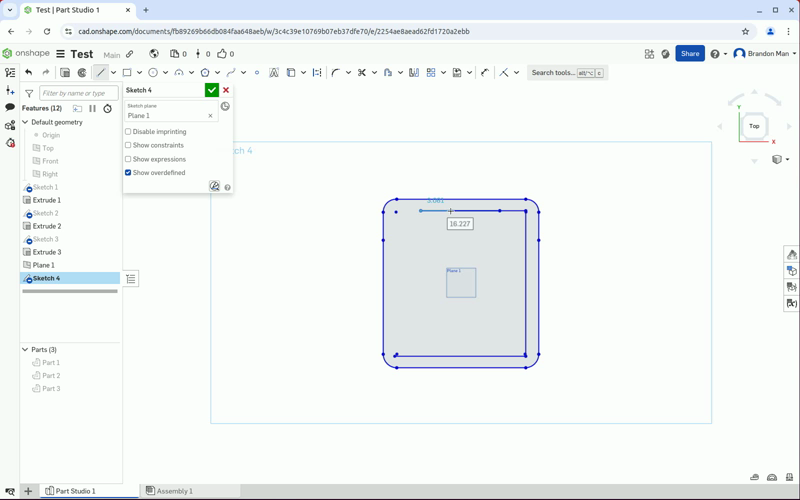
mouse_move(394, 210)
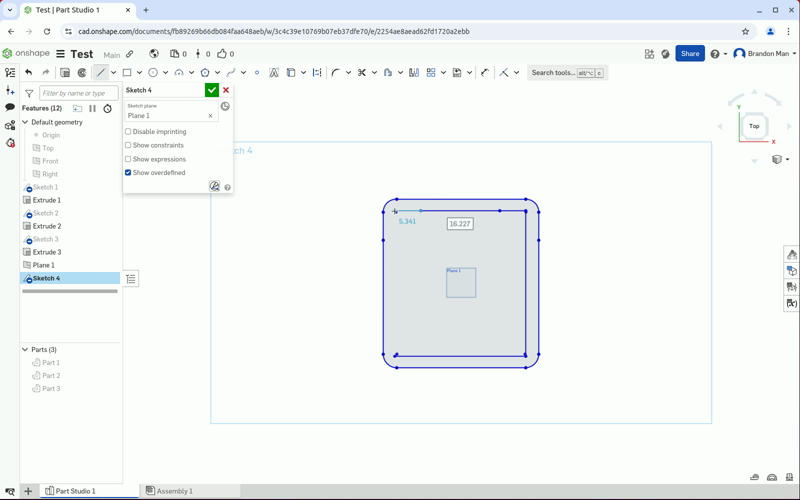
scroll(6)
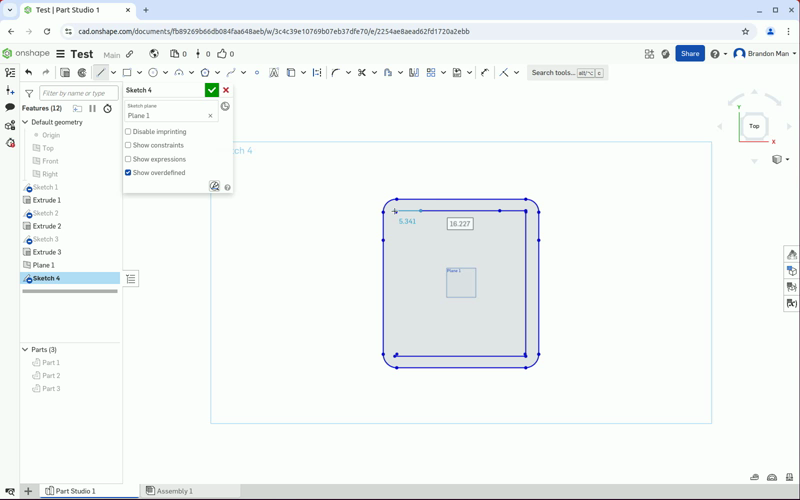
scroll(6)
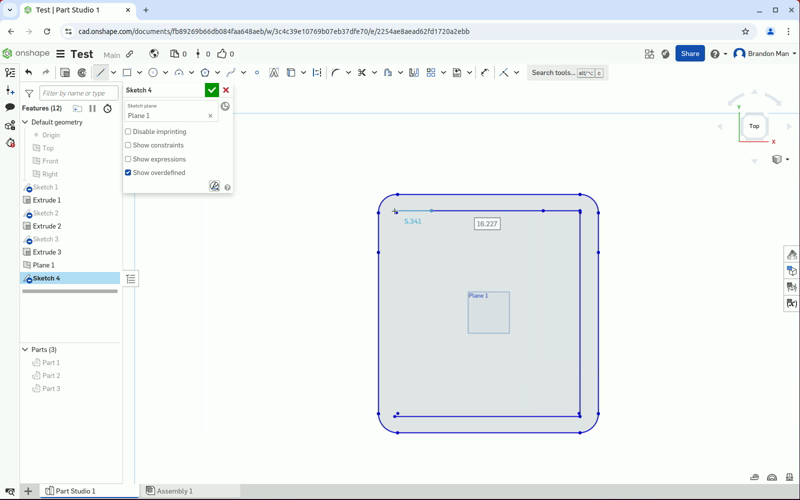
scroll(6)
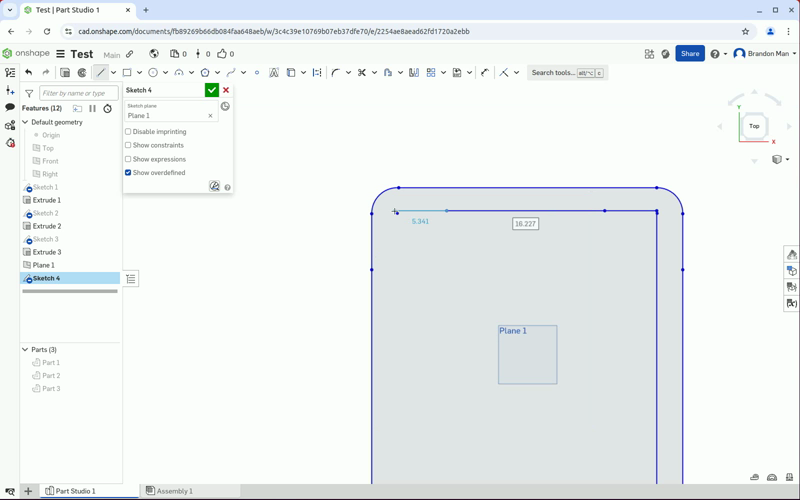
scroll(6)
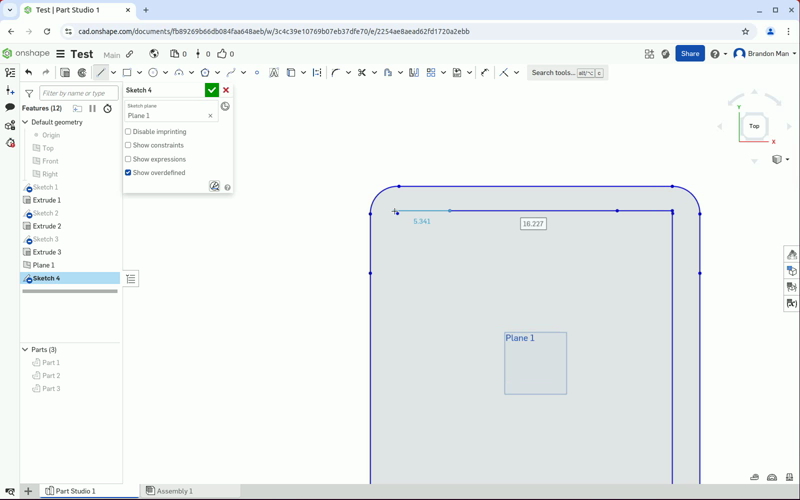
scroll(6)
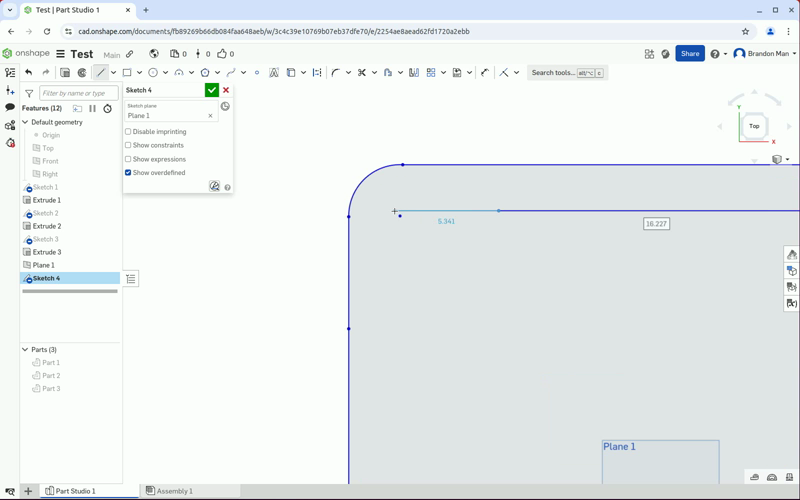
scroll(6)
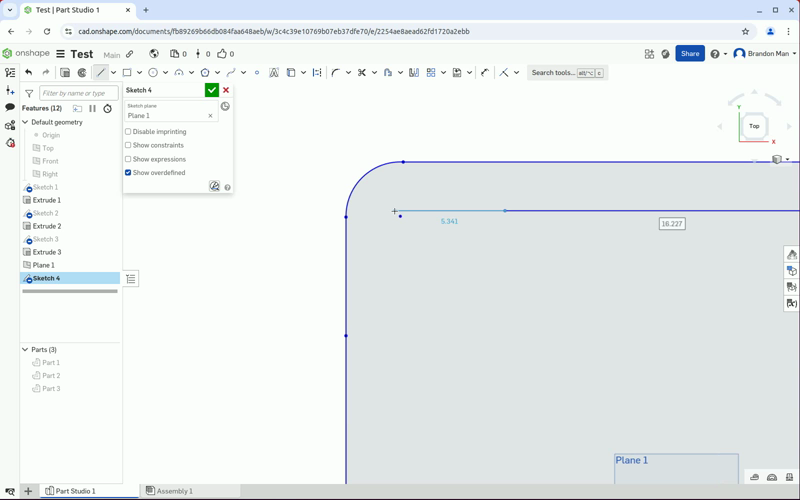
scroll(6)
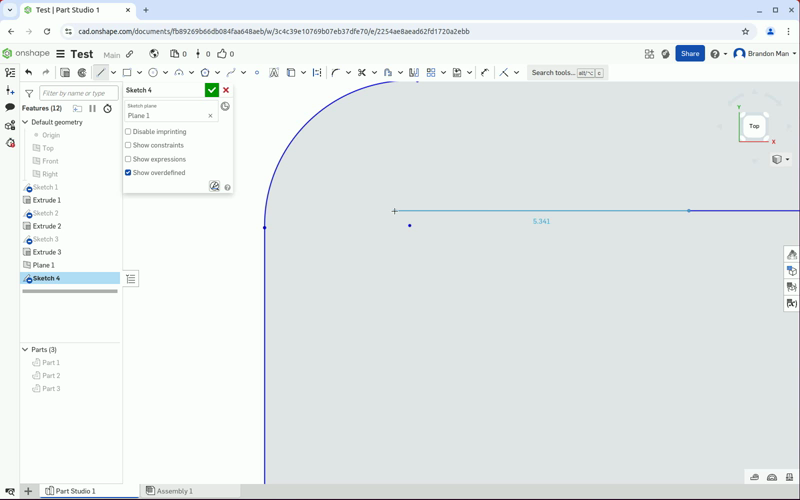
click(394, 210)
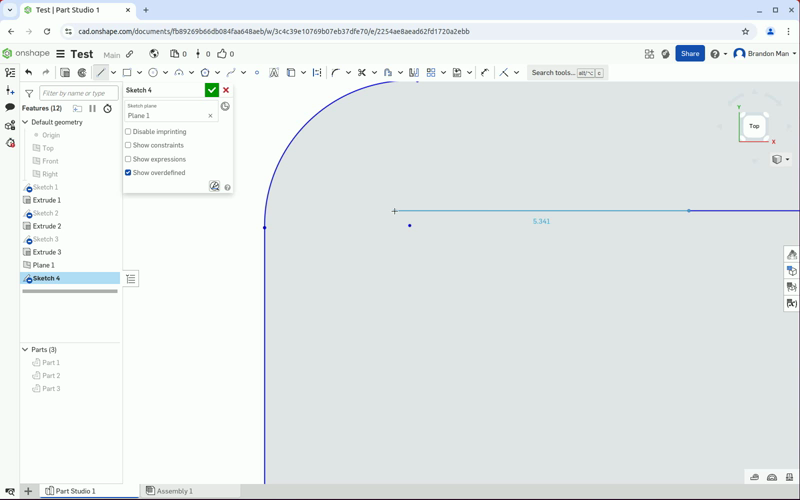
scroll(-6)
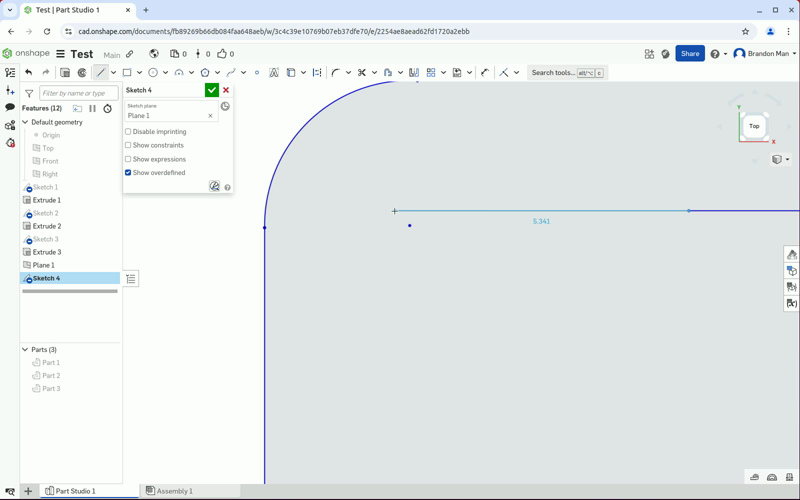
scroll(-6)
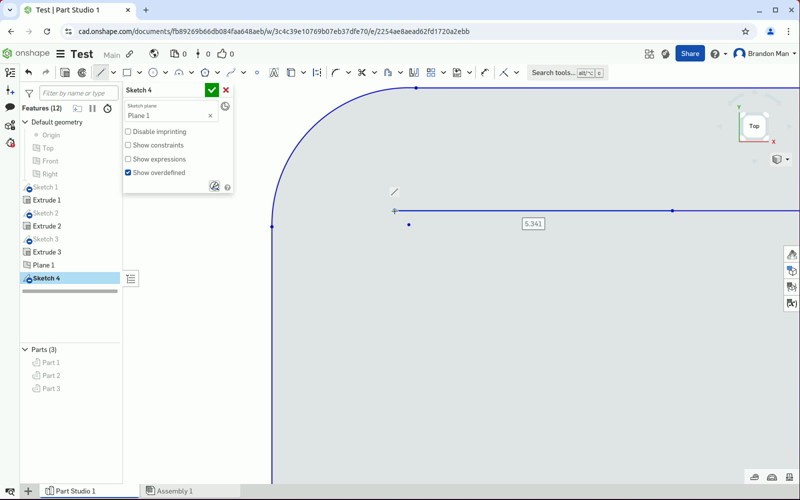
scroll(-6)
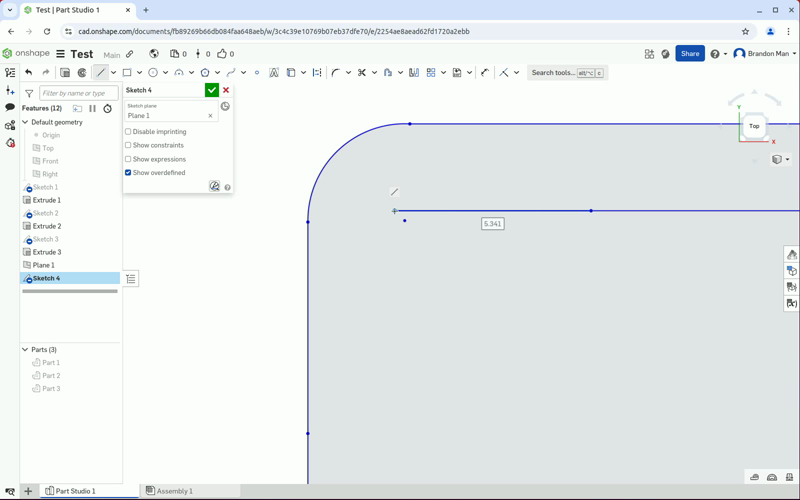
scroll(-6)
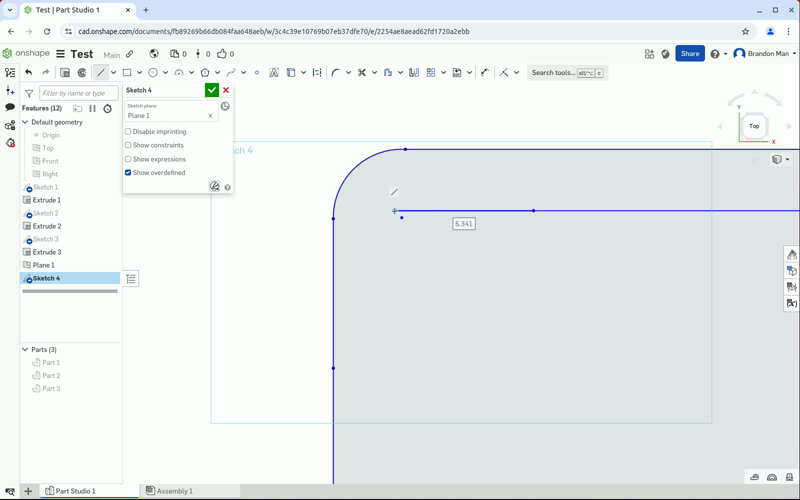
scroll(-6)
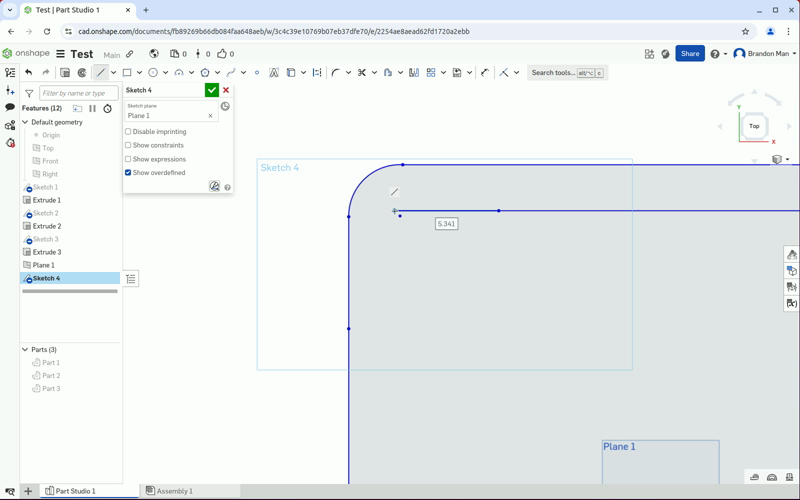
scroll(-6)
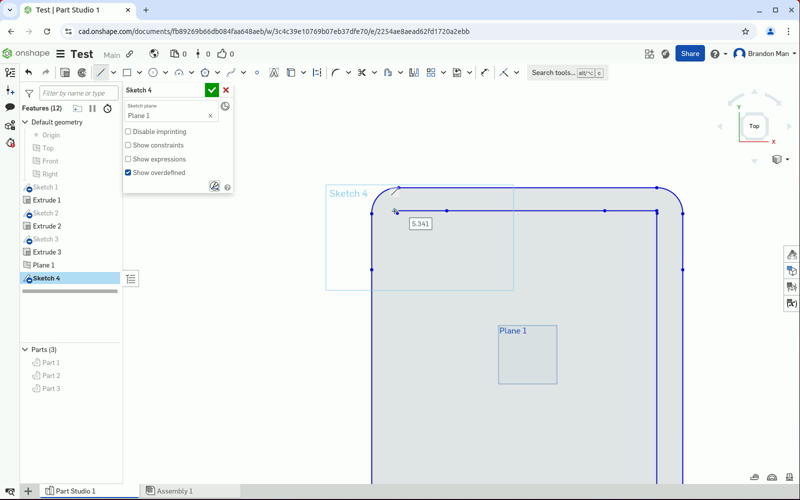
scroll(-6)
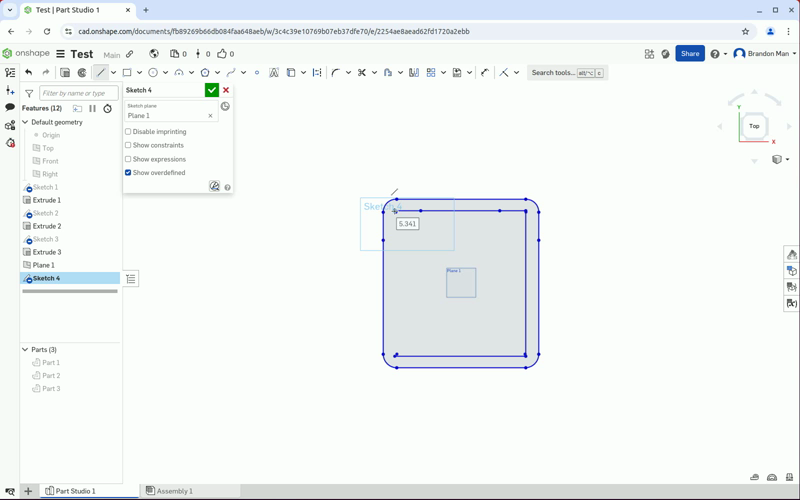
key_up(shift)
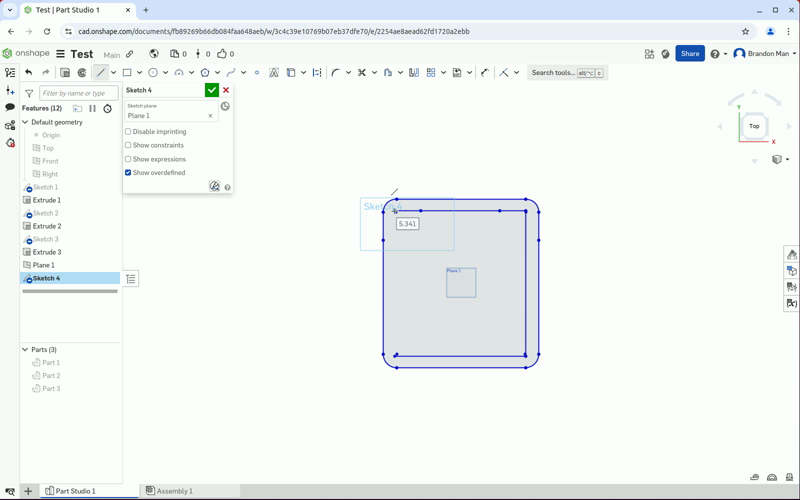
key_down(shift)
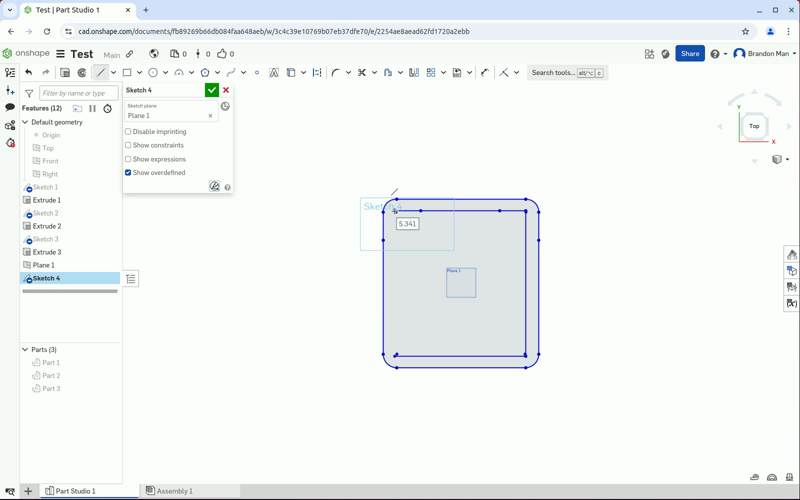
mouse_move(394, 356)
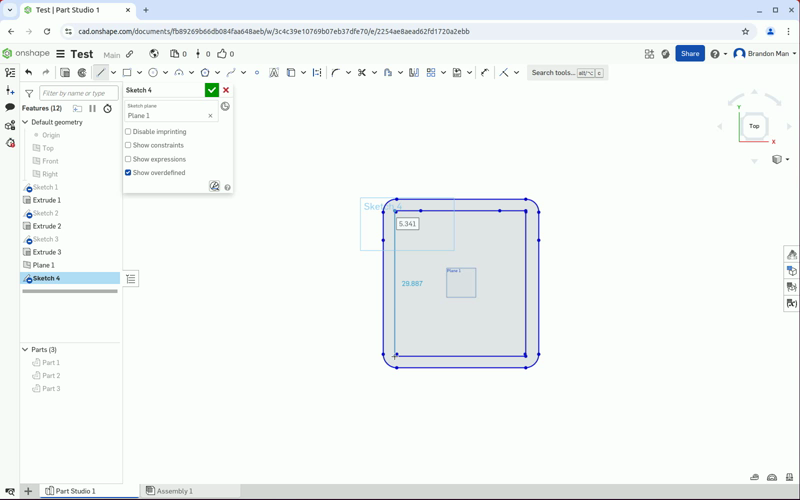
scroll(6)
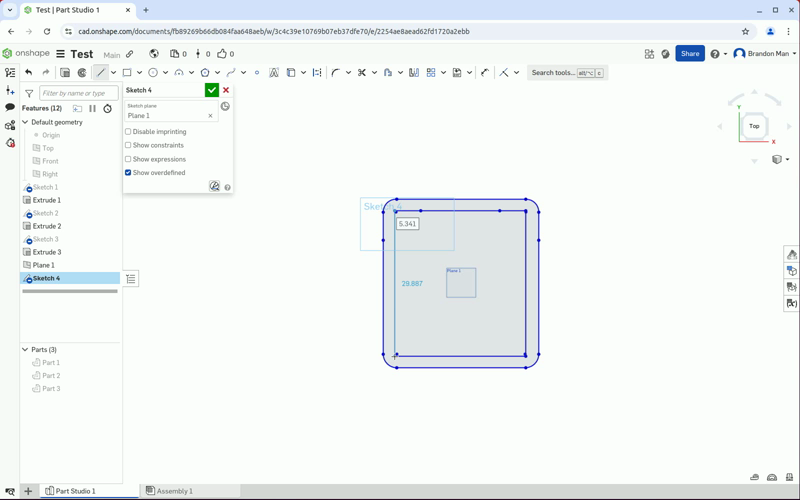
scroll(6)
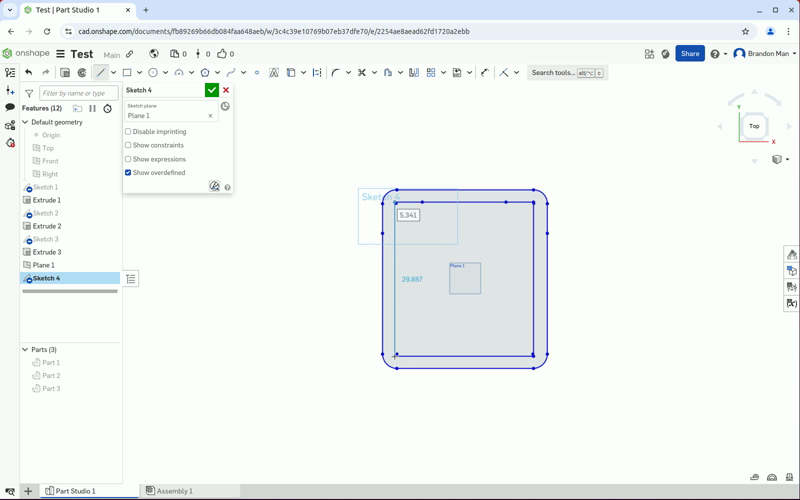
scroll(6)
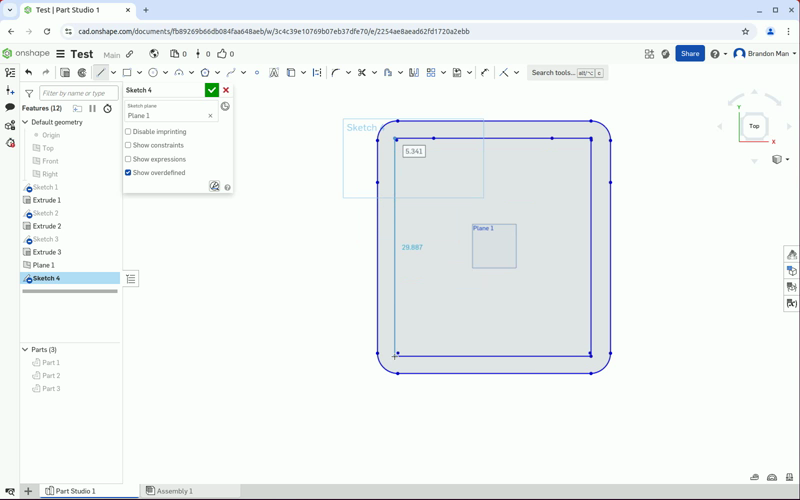
scroll(6)
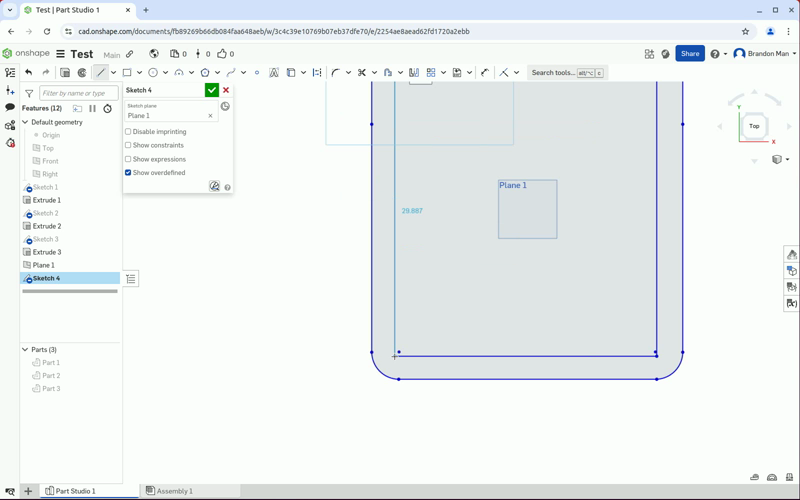
scroll(6)
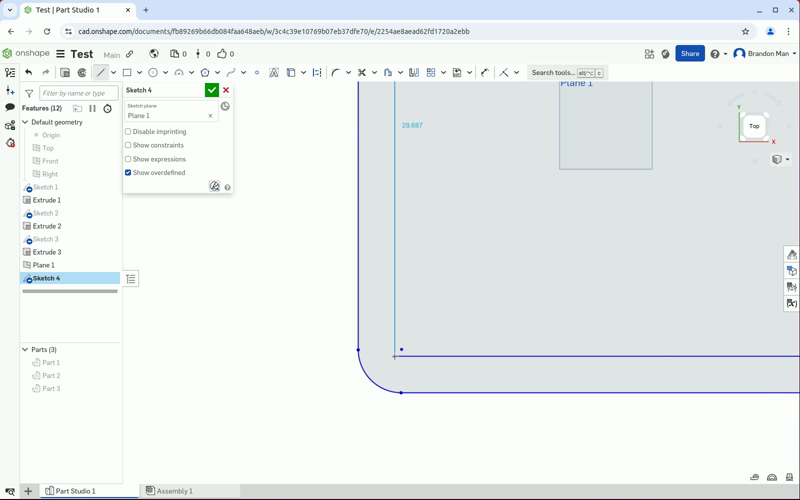
scroll(6)
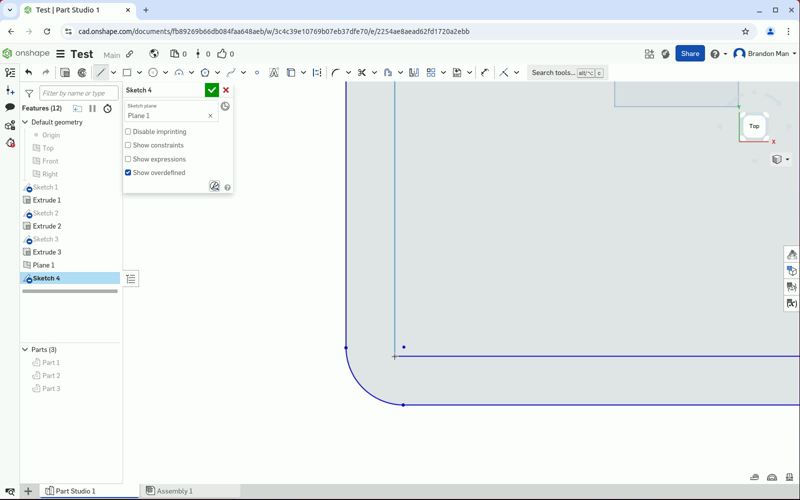
scroll(6)
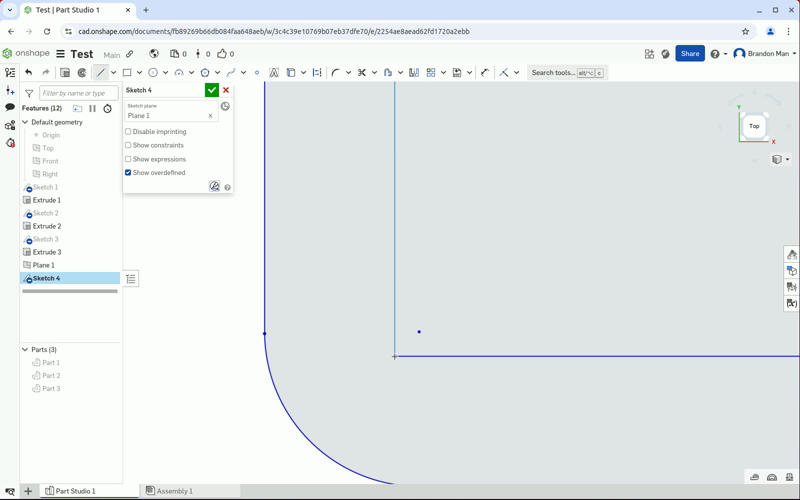
key_up(shift)
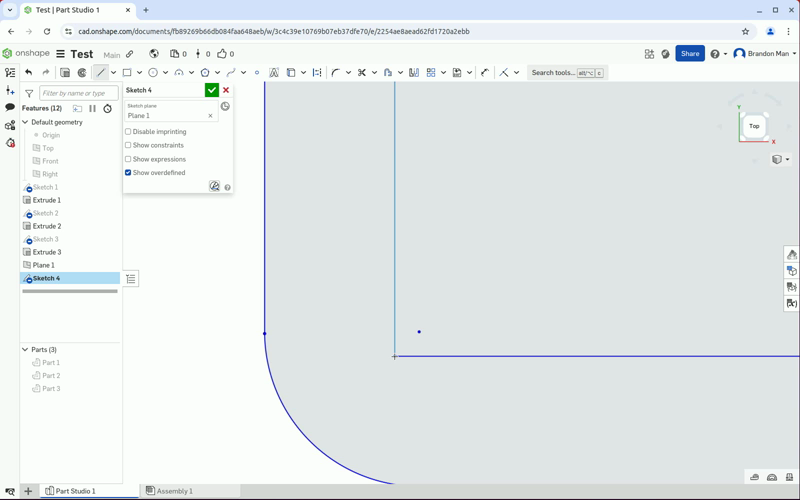
click(394, 356)
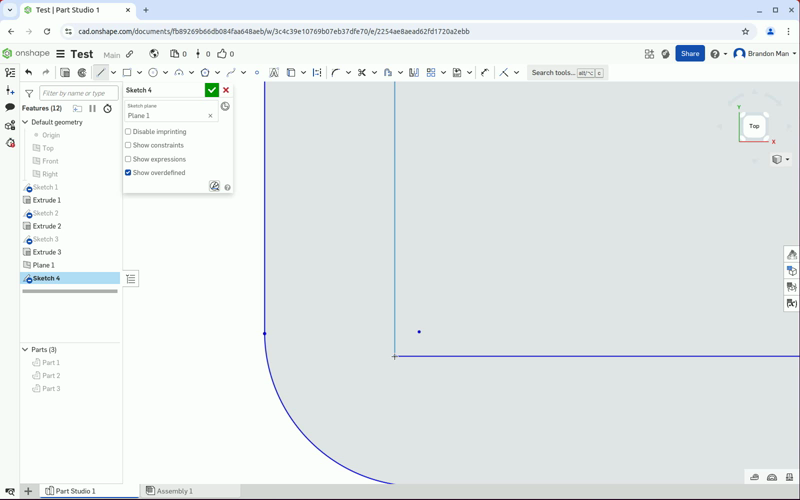
scroll(-6)
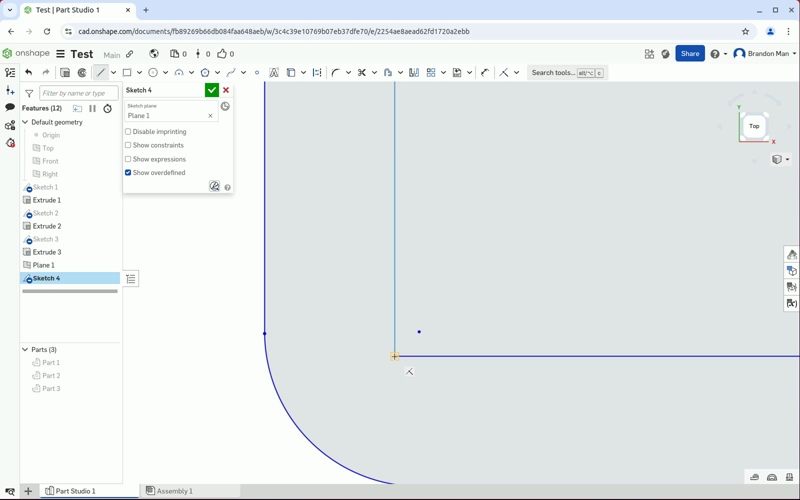
scroll(-6)
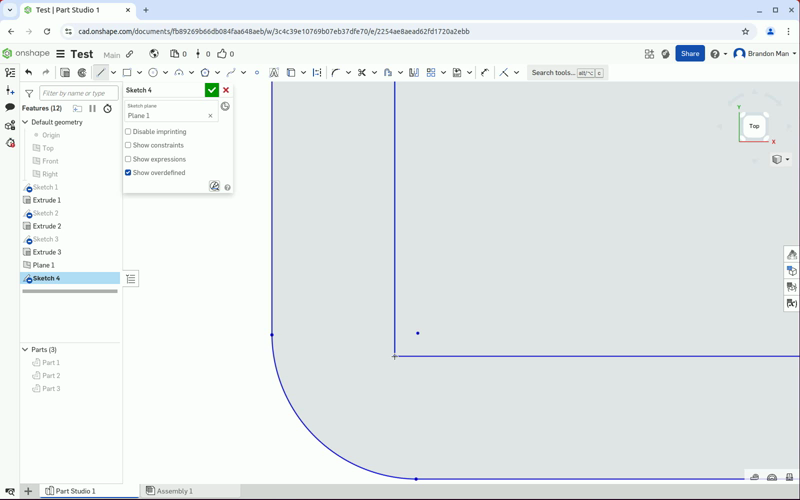
scroll(-6)
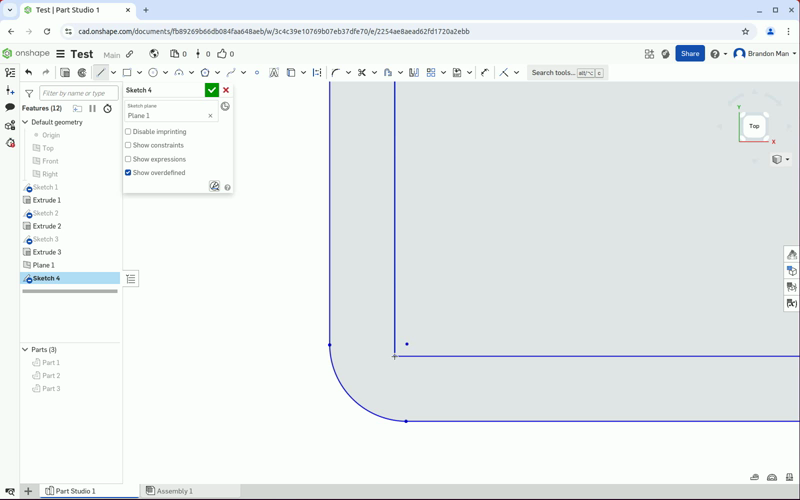
scroll(-6)
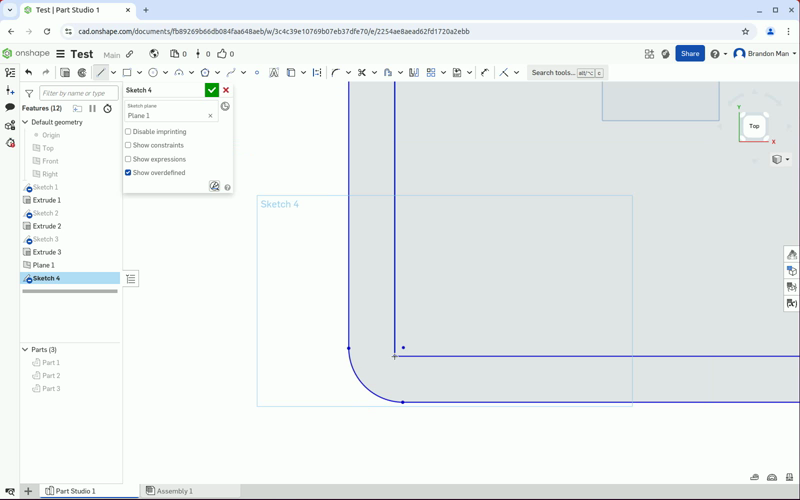
scroll(-6)
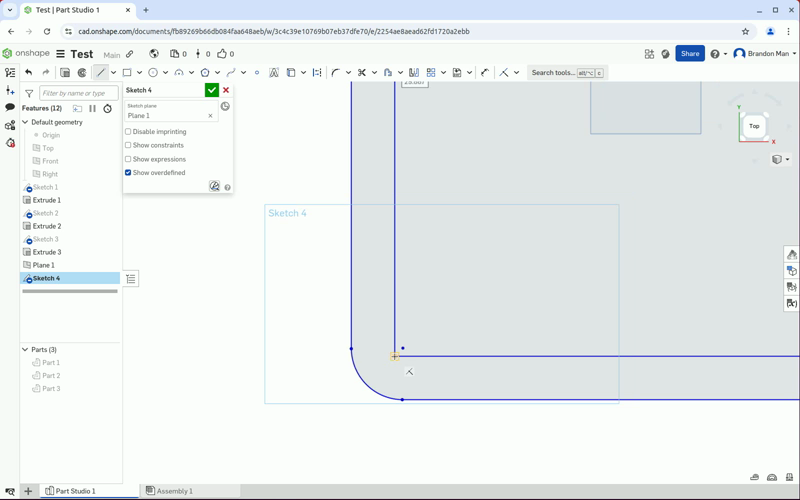
scroll(-6)
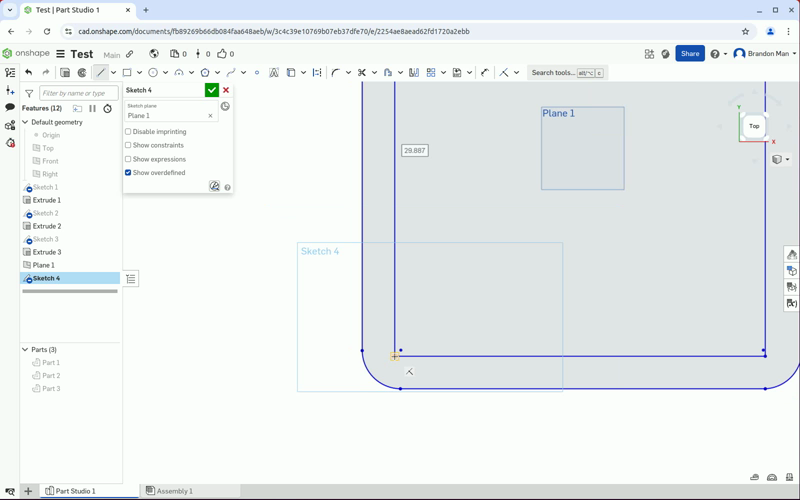
scroll(-6)
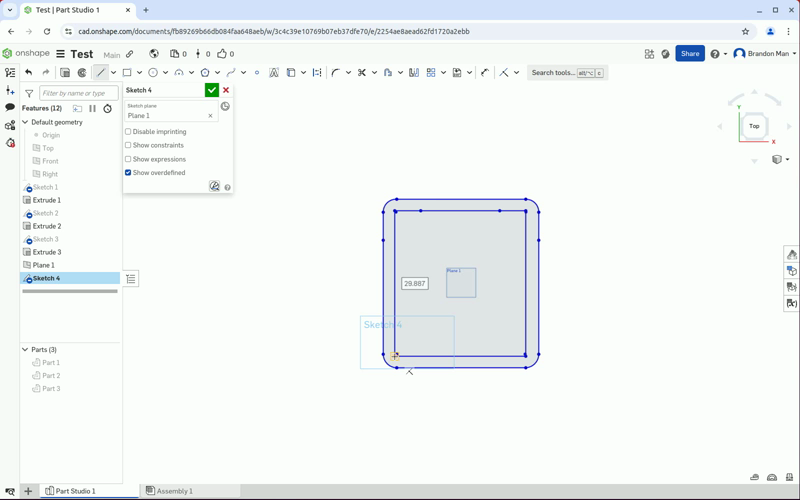
key(esc)
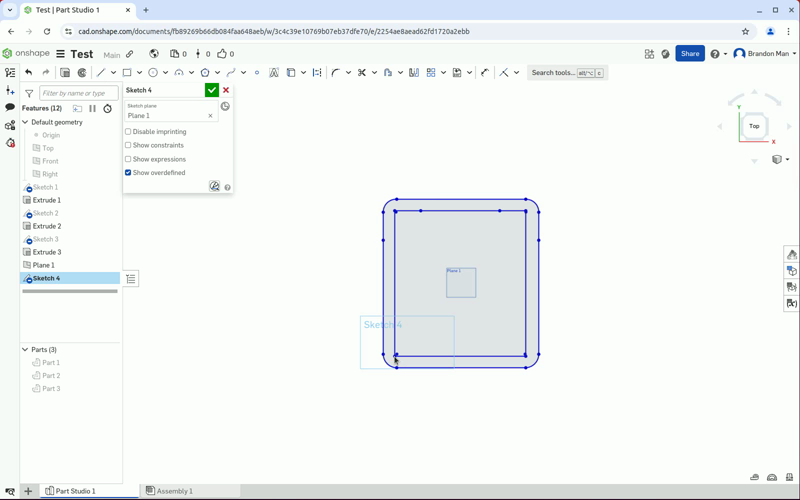
mouse_move(512, 205)
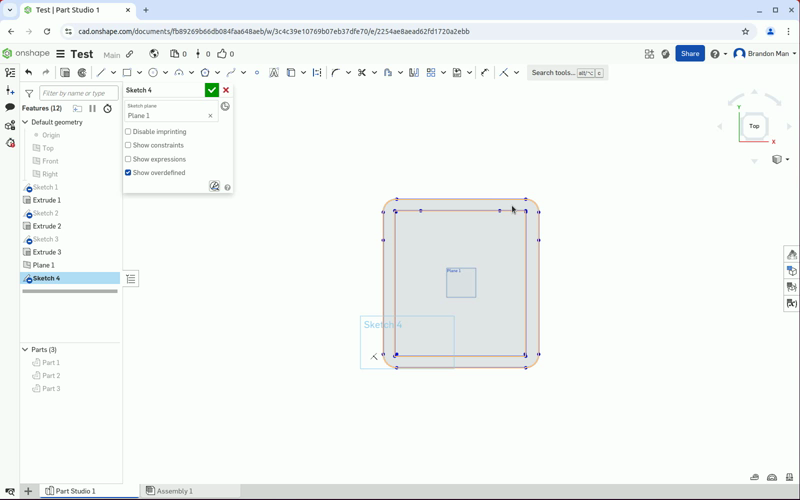
click(512, 205)
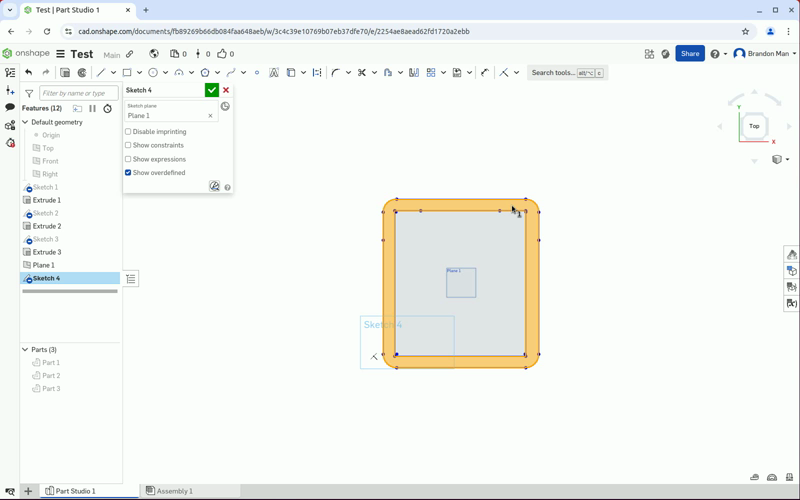
mouse_move(73, 352)
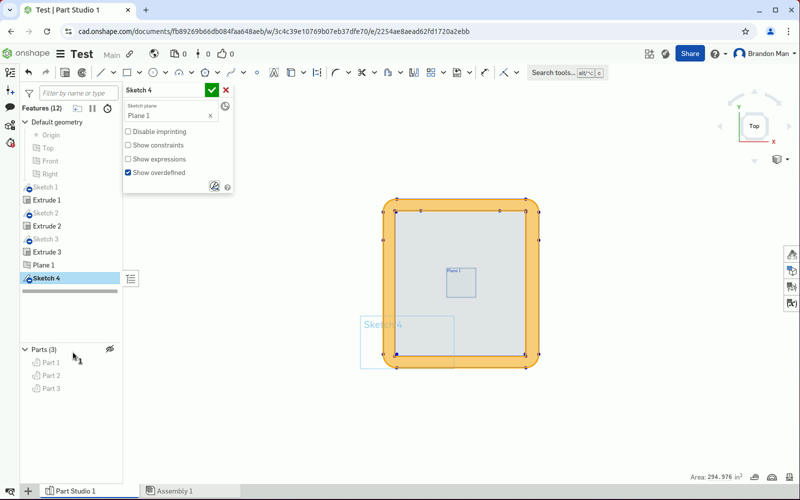
key(shift+y)
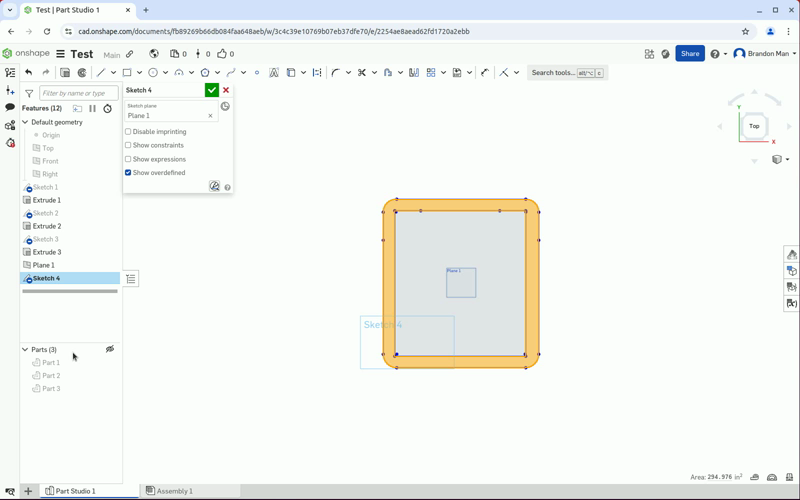
key(shift+e)
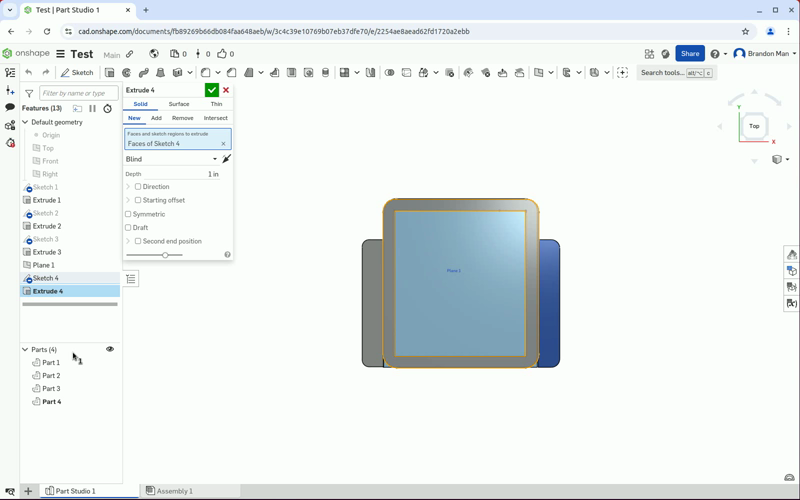
mouse_move(143, 106)
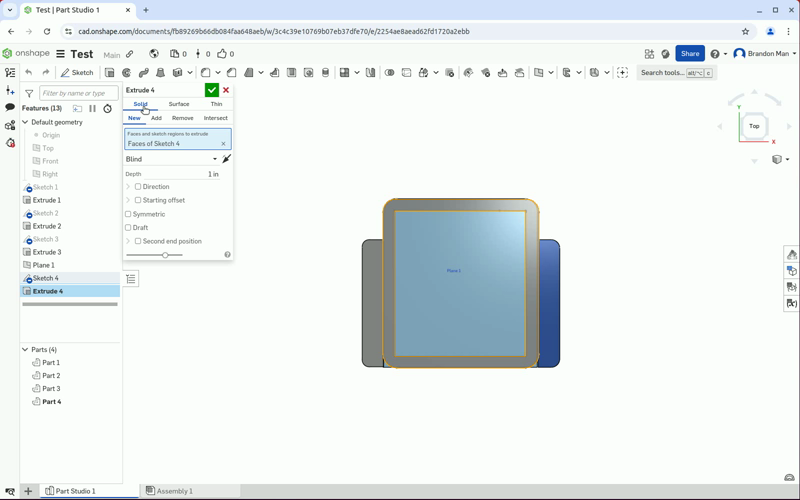
click(143, 106)
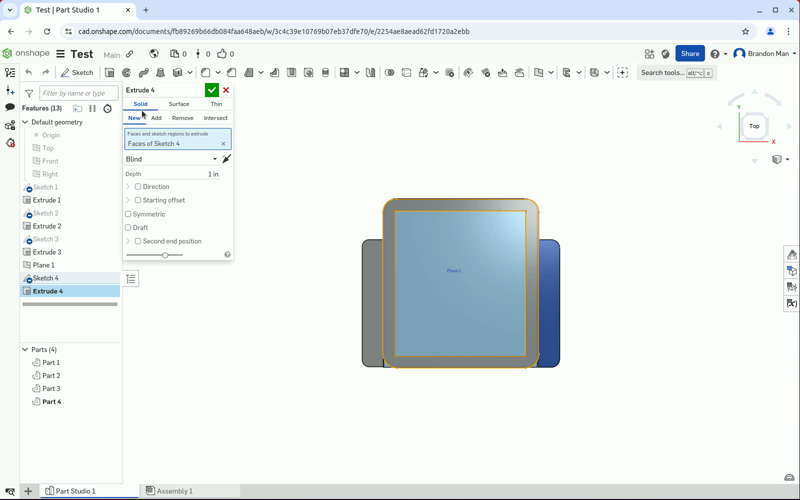
mouse_move(137, 120)
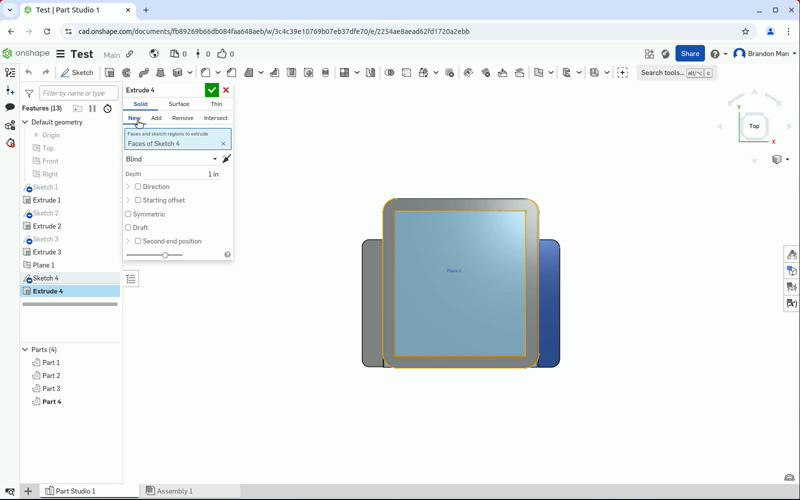
click(137, 120)
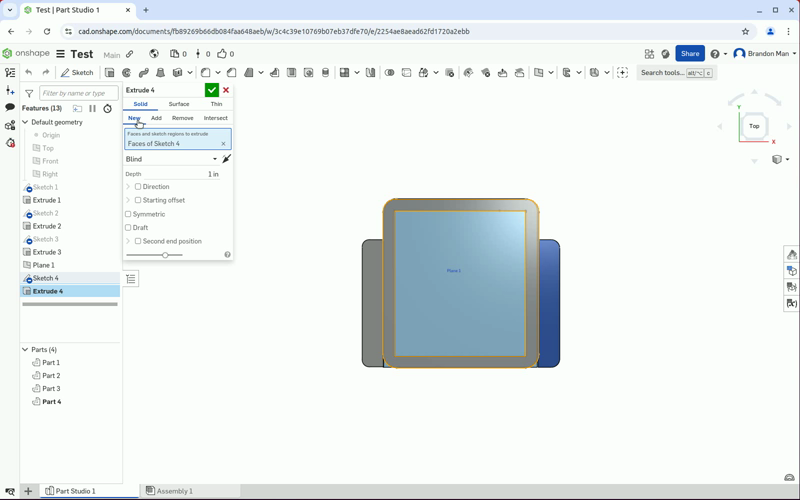
key(tab, 4)
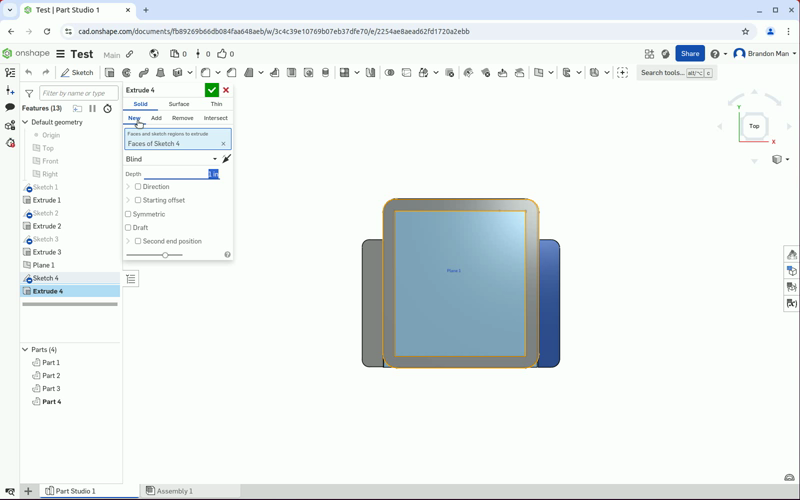
text(11.554)
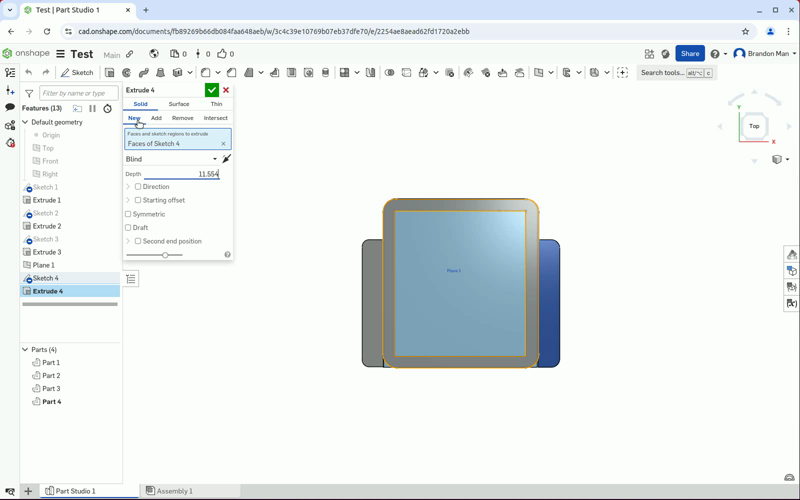
key(enter)
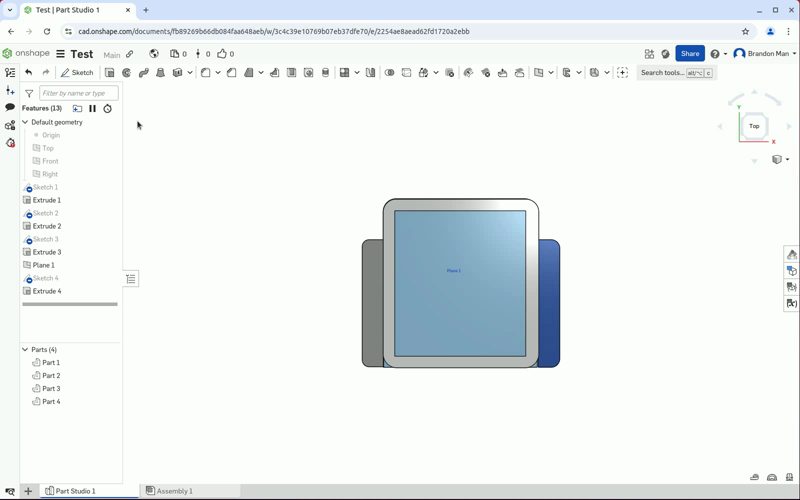
key(shift+h)
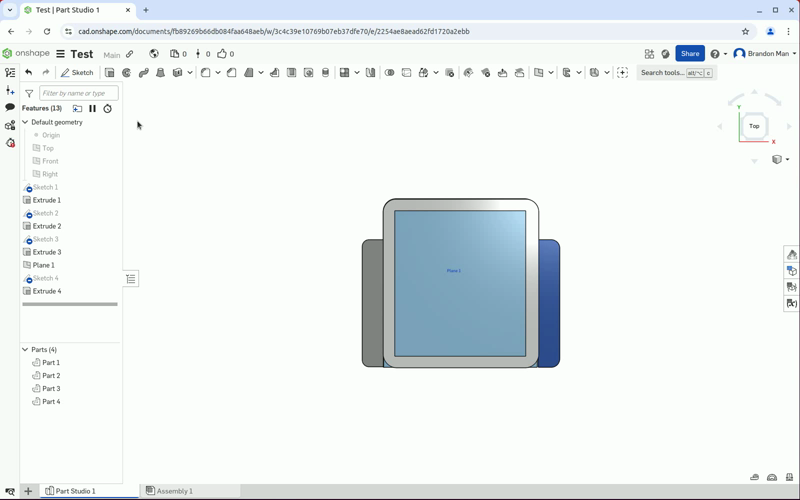
key(shift+h)
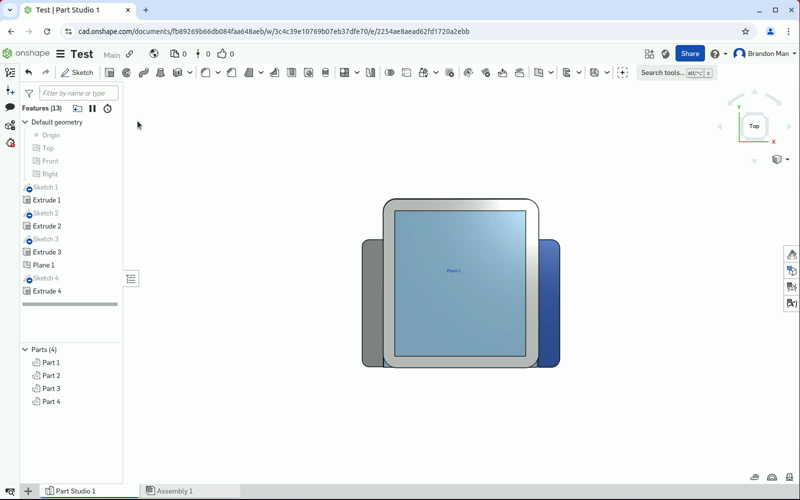
mouse_move(73, 189)
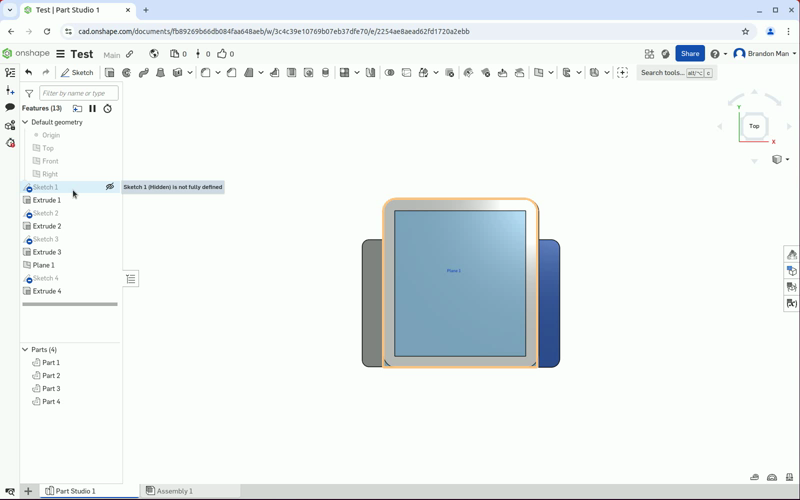
click(73, 189)
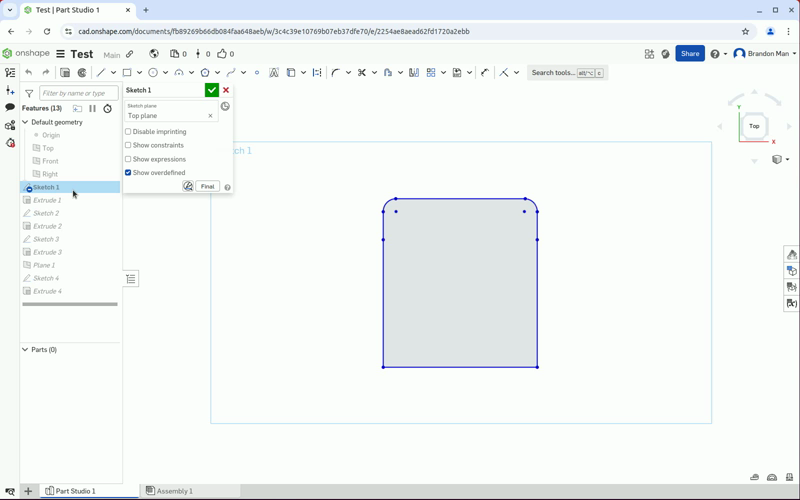
mouse_move(229, 92)
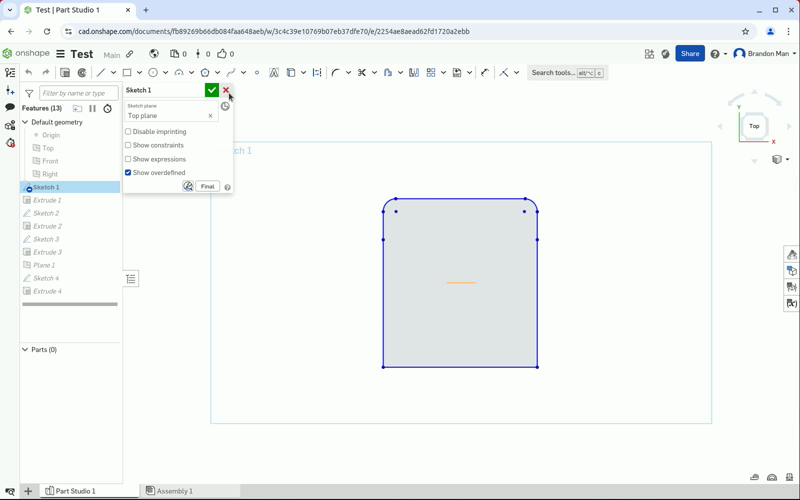
click(229, 92)
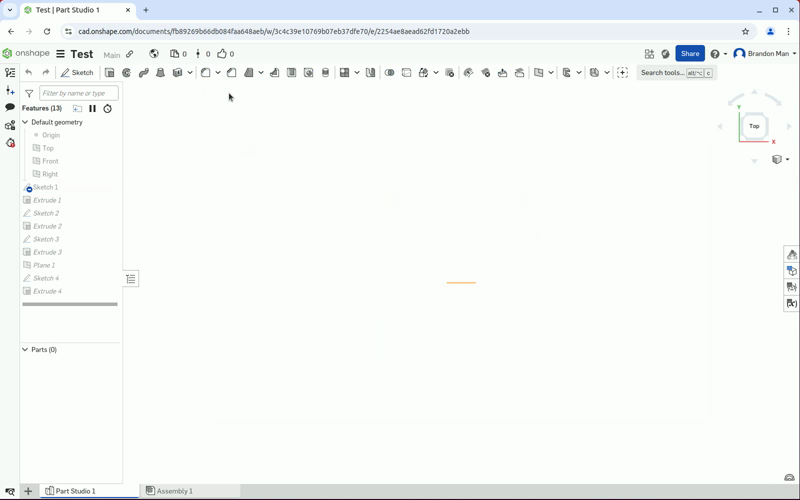
key(shift+s)
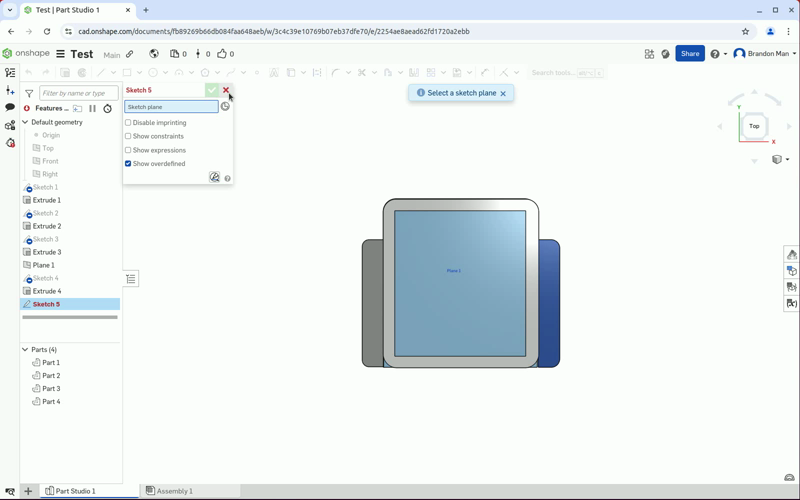
mouse_move(73, 267)
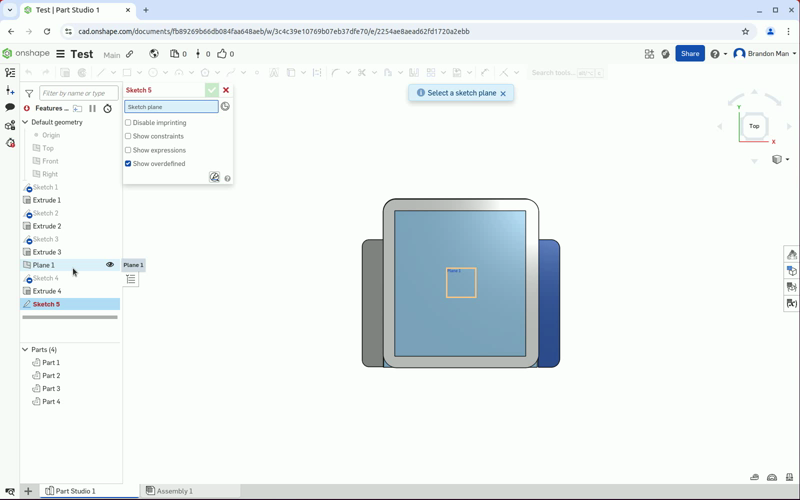
click(73, 267)
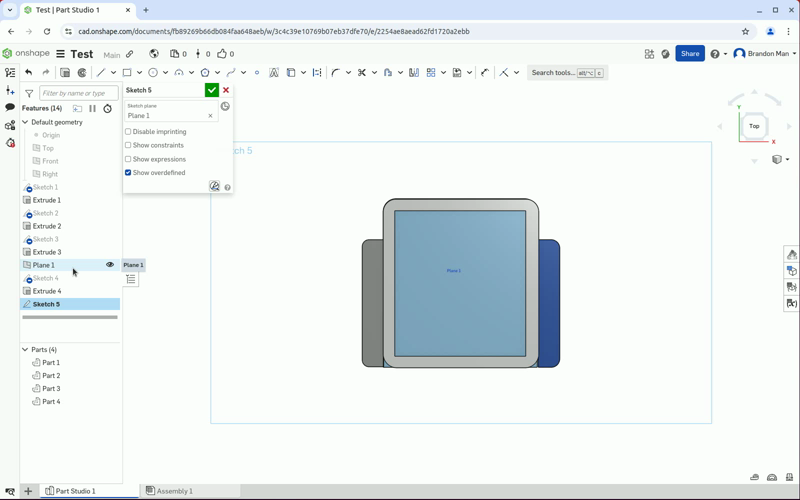
mouse_move(73, 352)
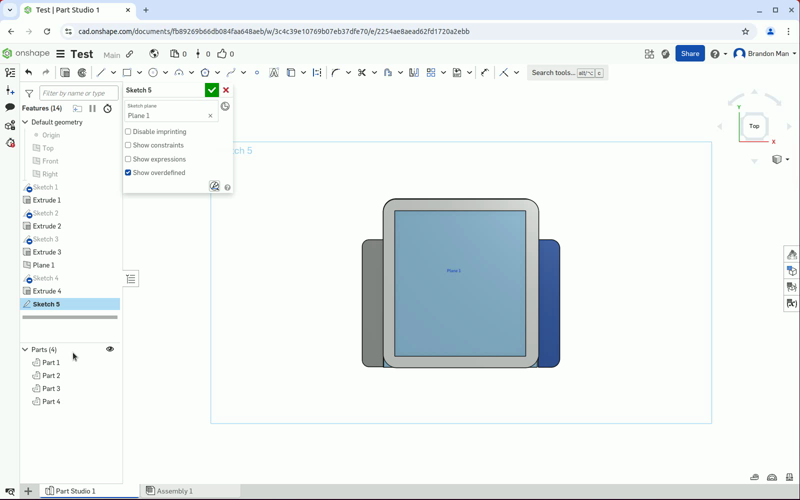
key(y)
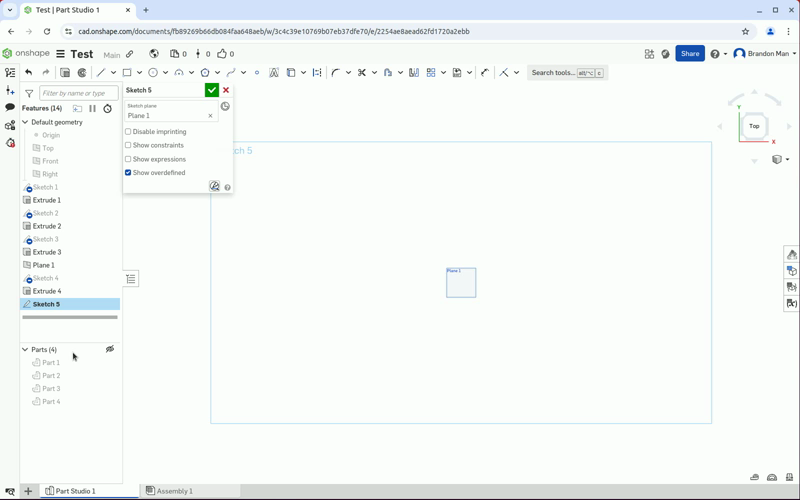
key(l)
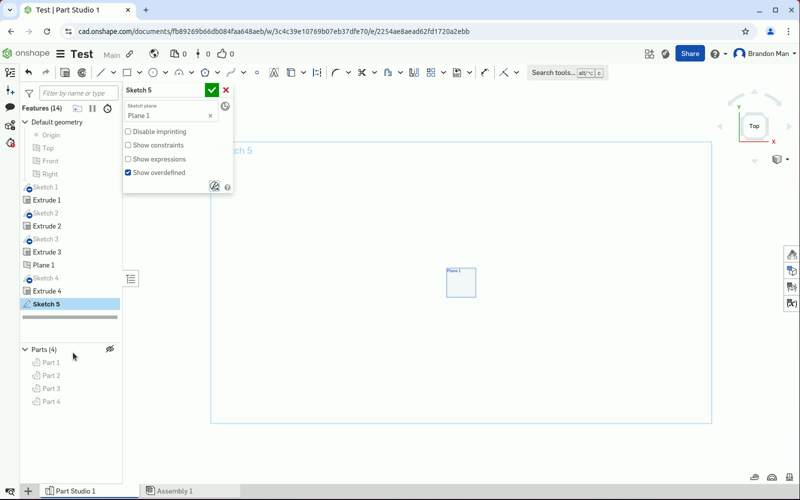
key_down(shift)
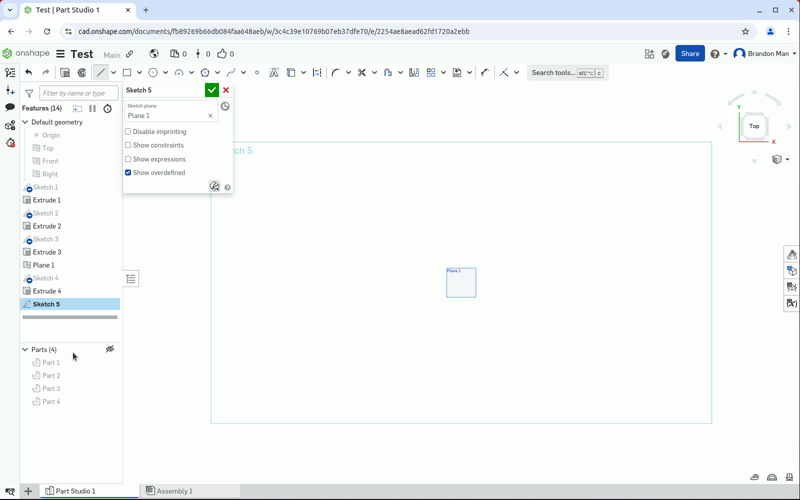
mouse_move(431, 241)
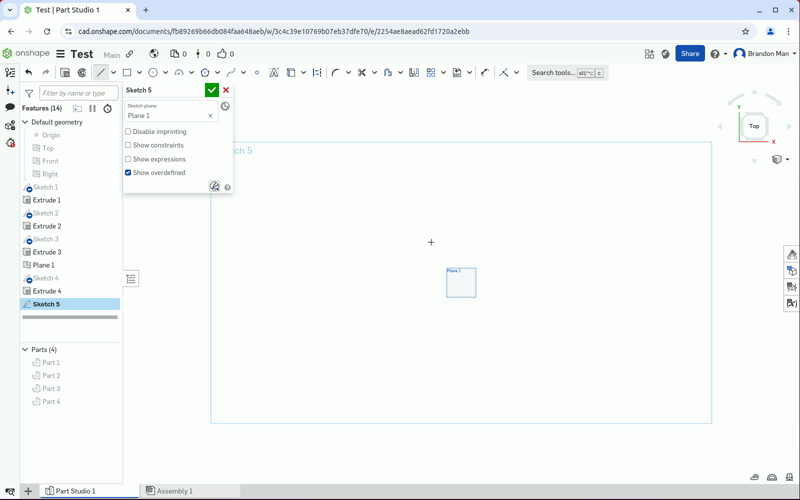
click(431, 241)
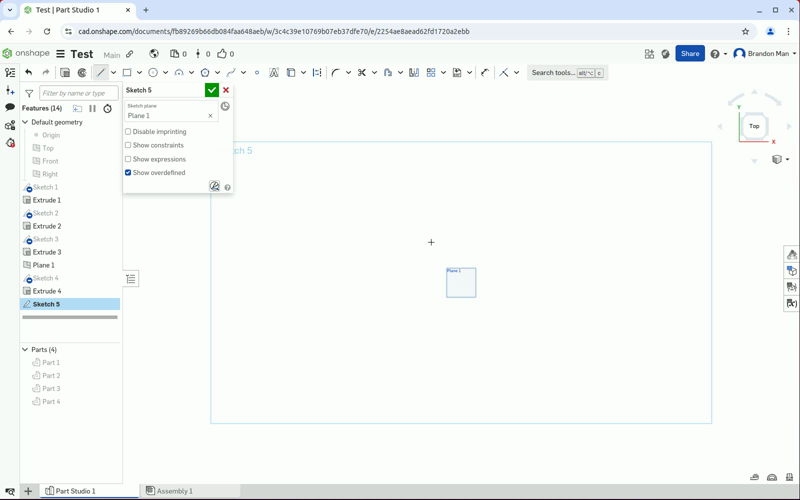
key_up(shift)
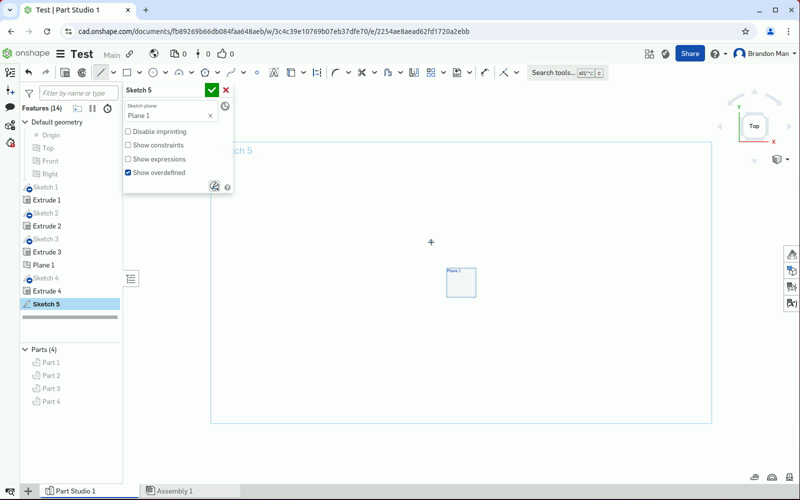
key_down(shift)
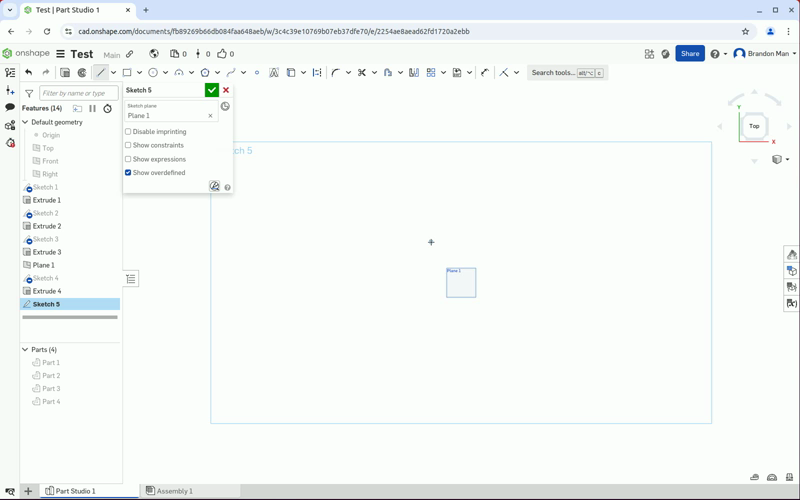
mouse_move(461, 241)
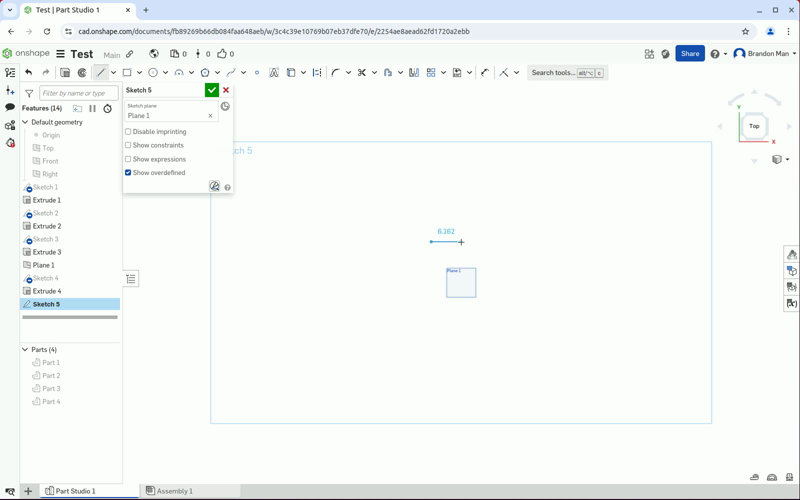
mouse_move(491, 241)
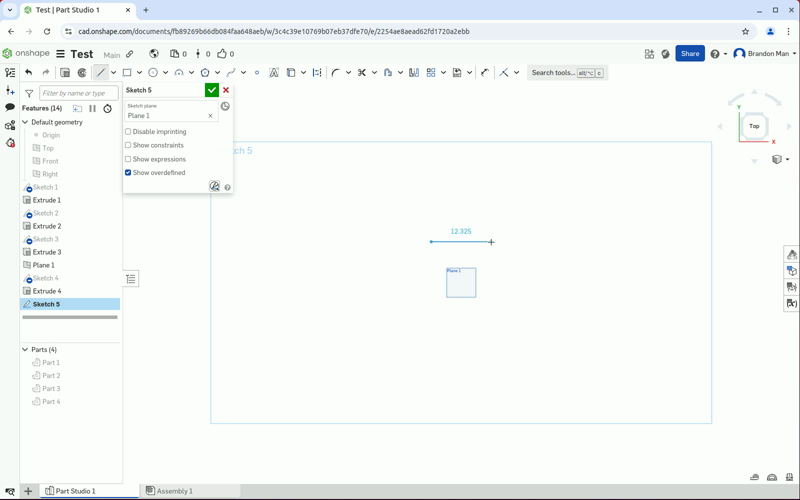
click(491, 241)
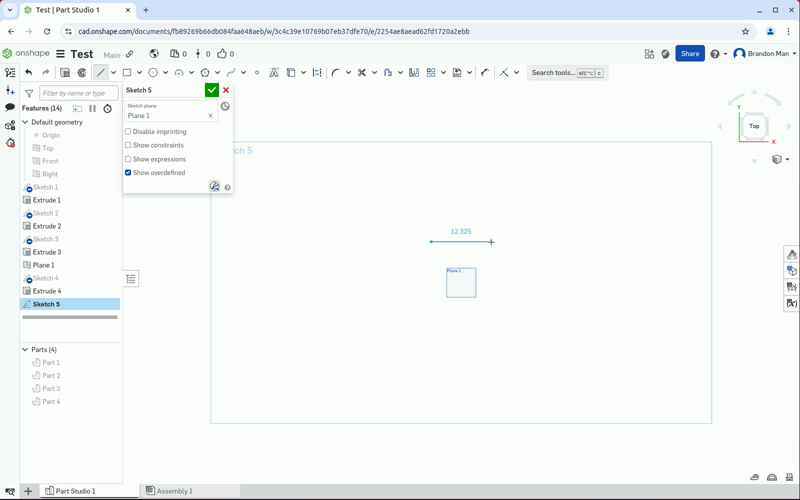
key_up(shift)
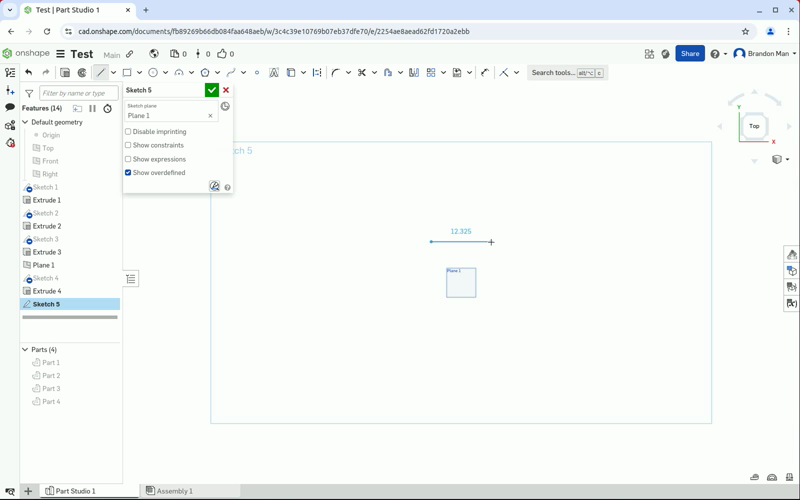
key(esc)
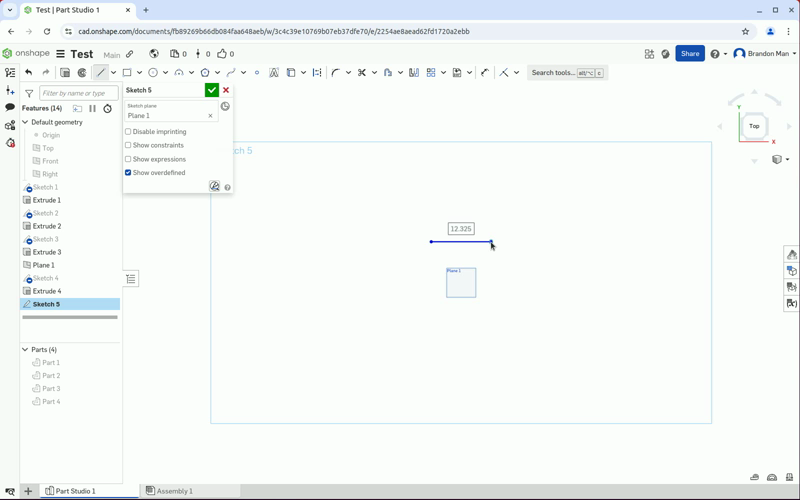
key(a)
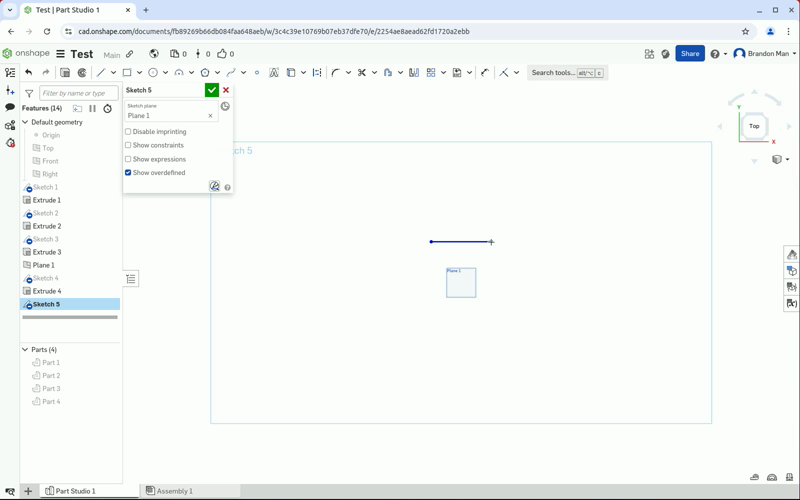
mouse_move(491, 241)
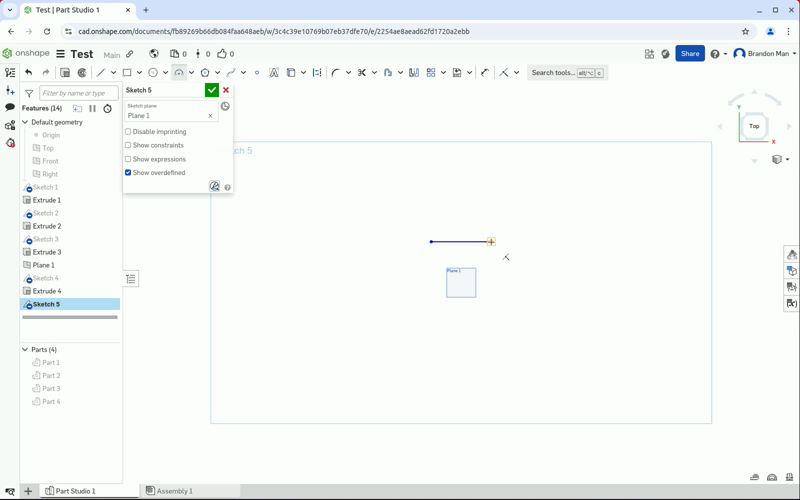
click(491, 241)
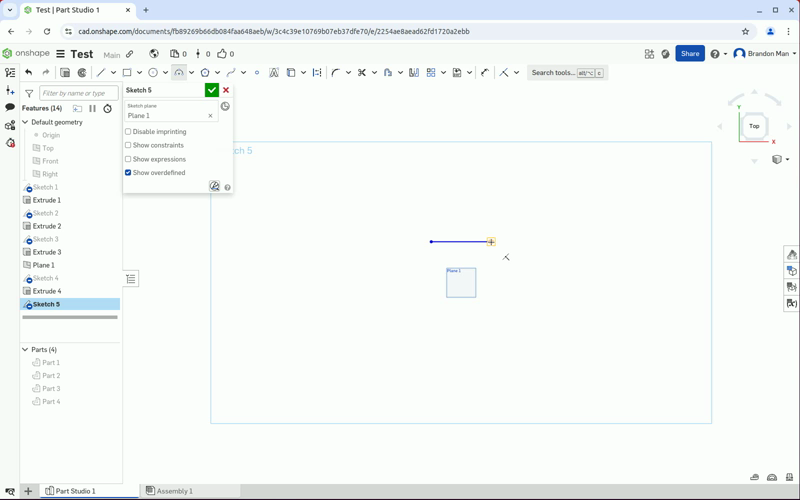
key_down(shift)
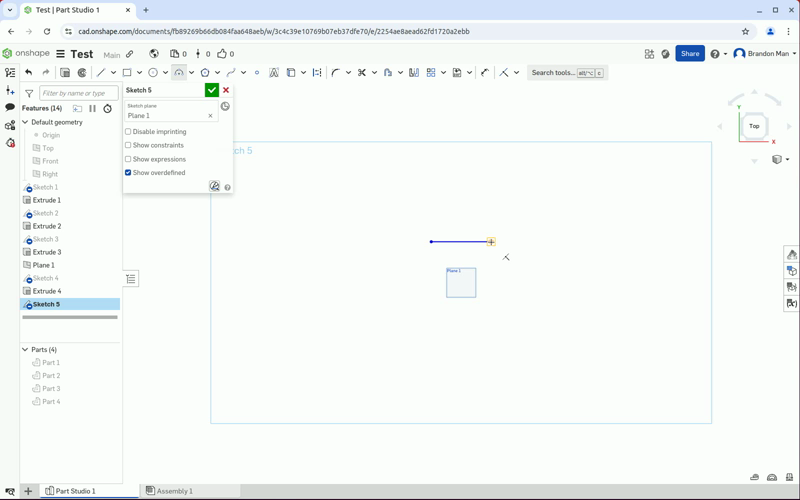
mouse_move(491, 226)
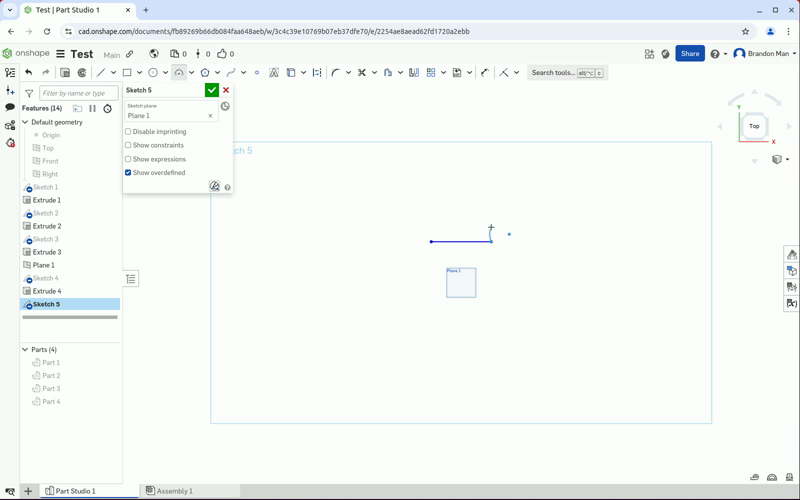
click(491, 226)
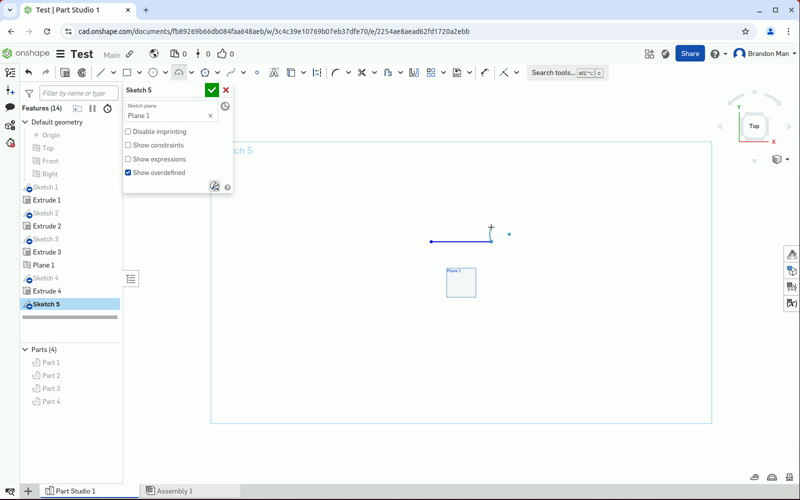
mouse_move(498, 234)
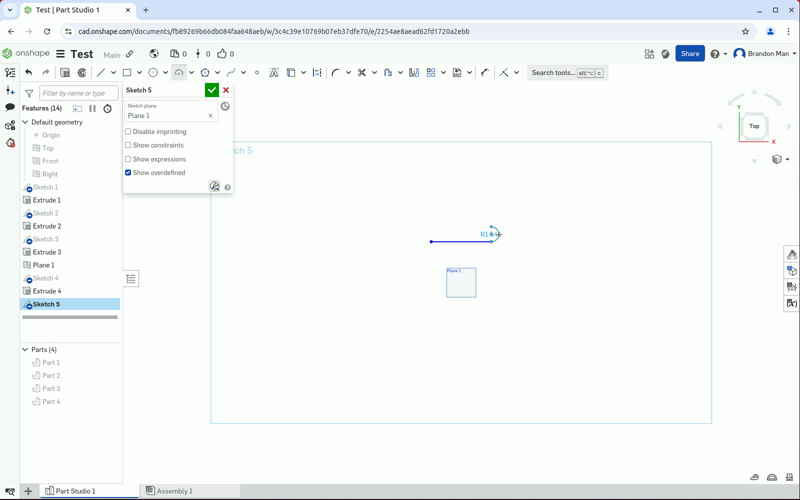
click(498, 234)
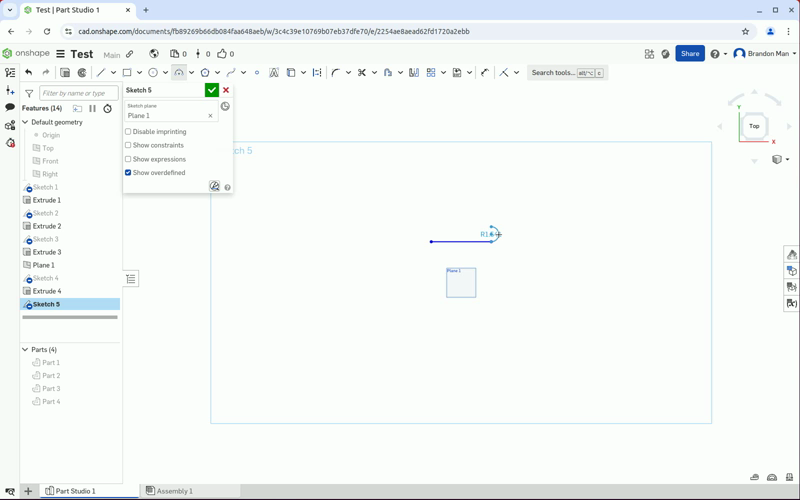
key_up(shift)
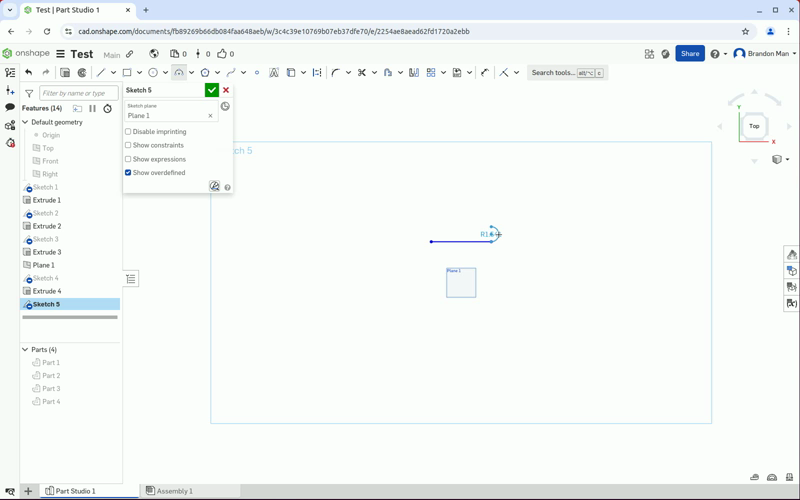
key(esc)
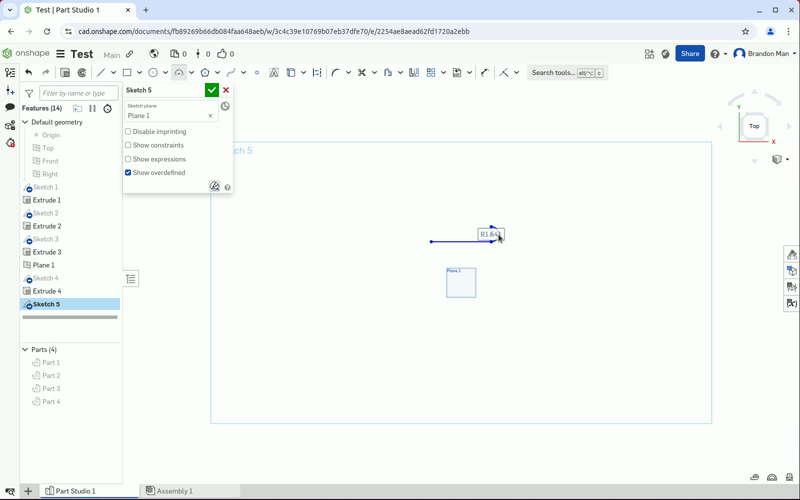
key(l)
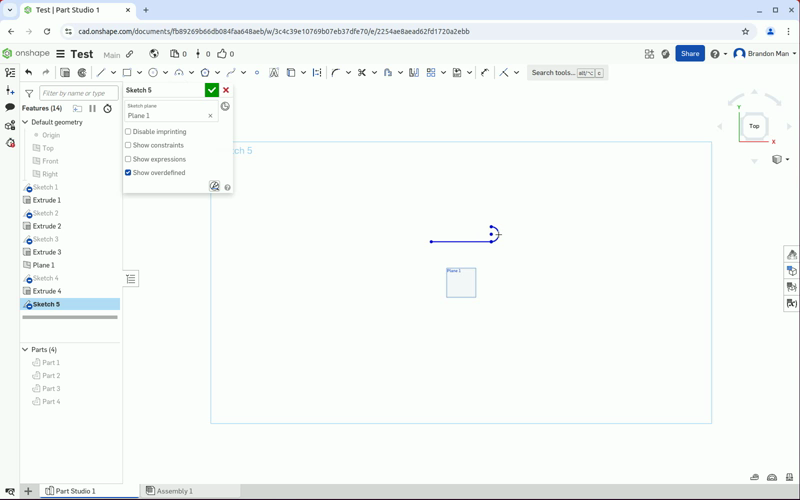
mouse_move(491, 226)
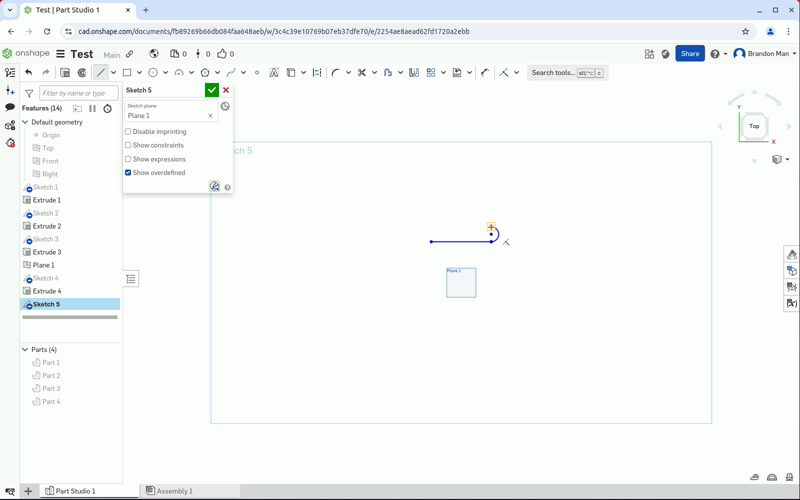
click(491, 226)
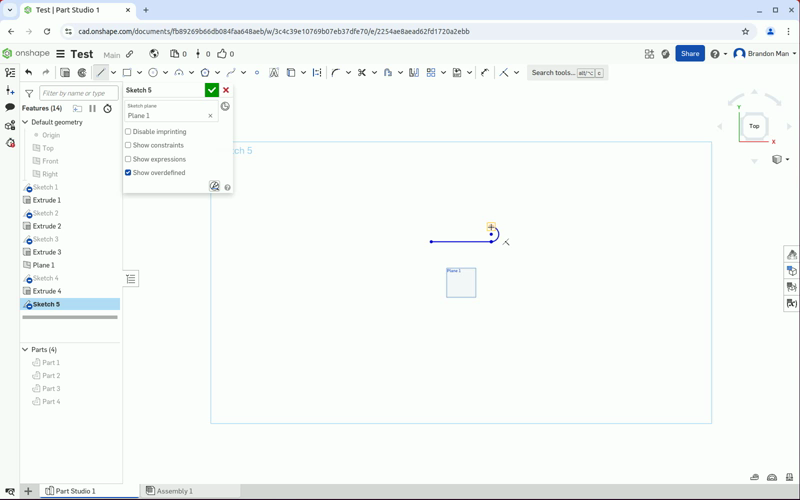
key_down(shift)
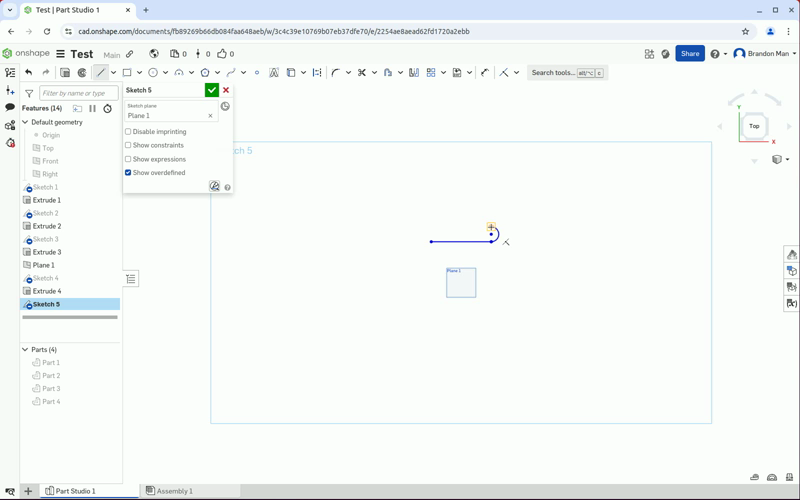
mouse_move(521, 226)
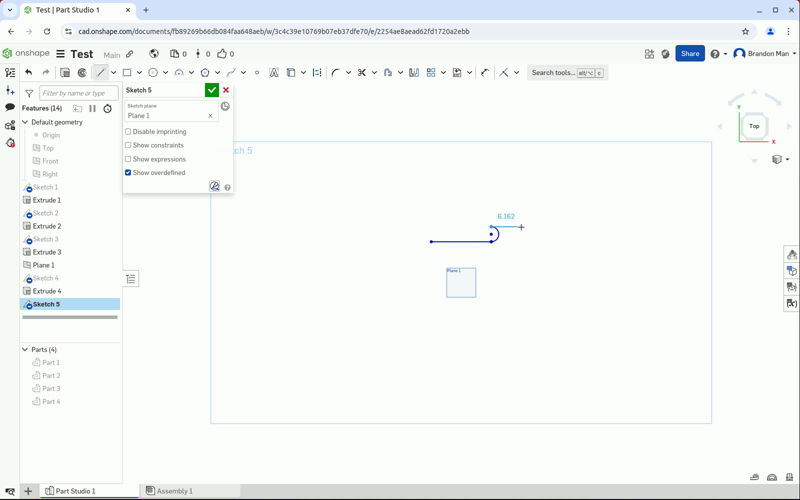
mouse_move(431, 226)
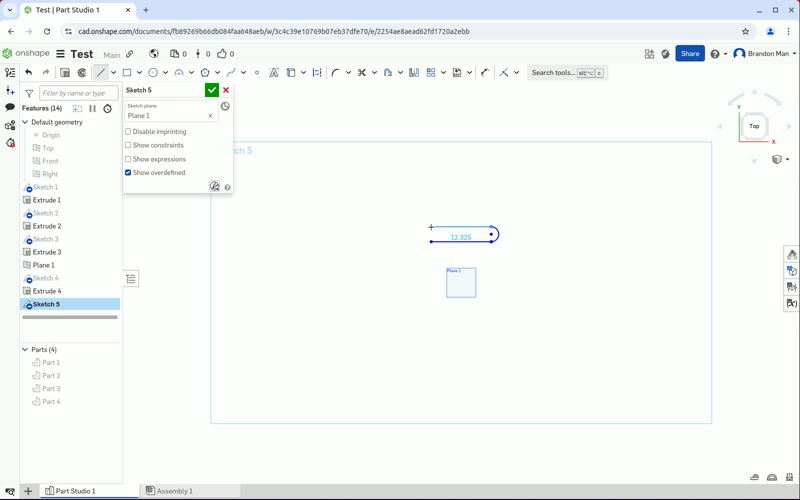
click(431, 226)
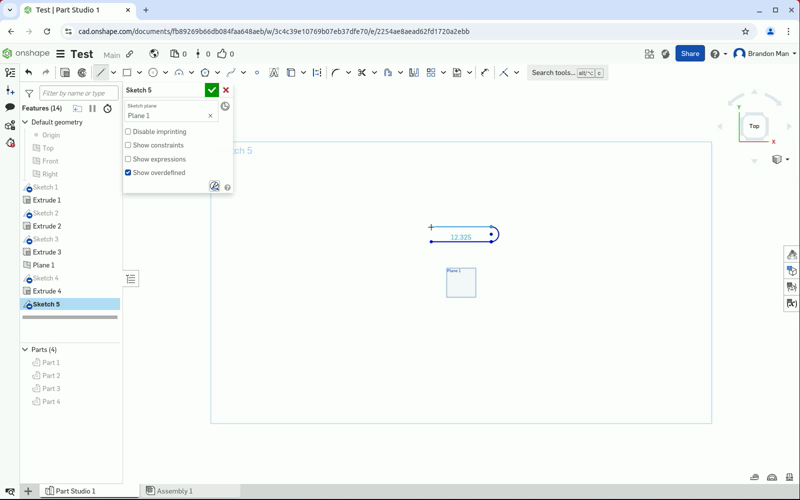
key_up(shift)
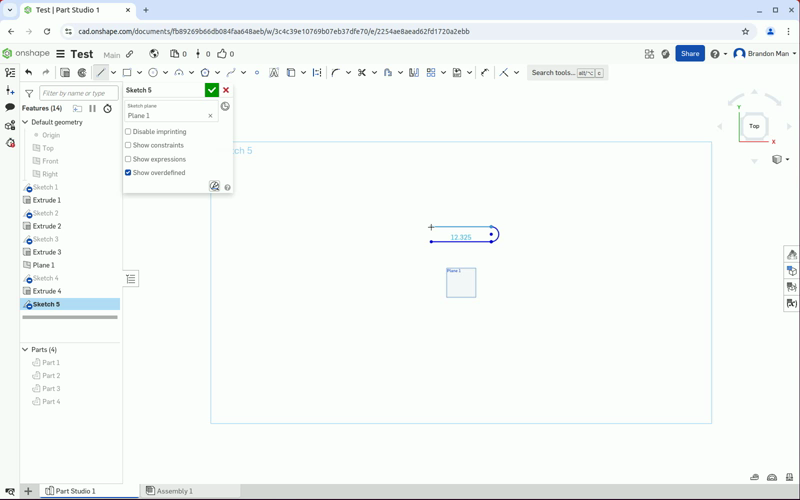
key(esc)
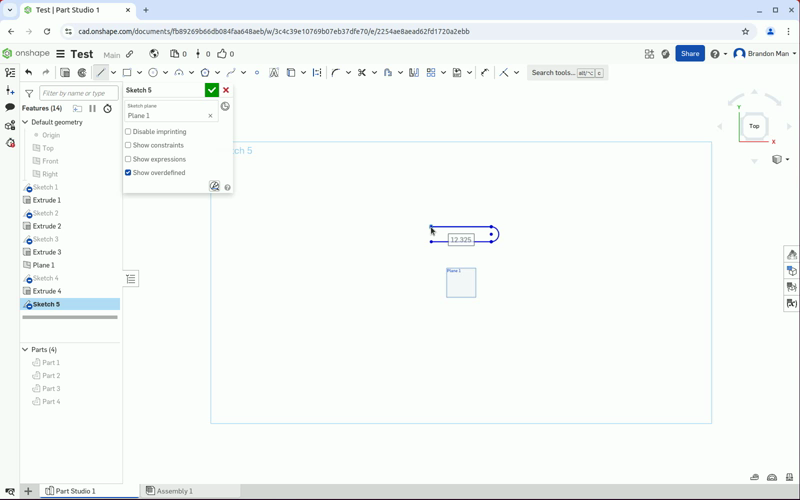
key(a)
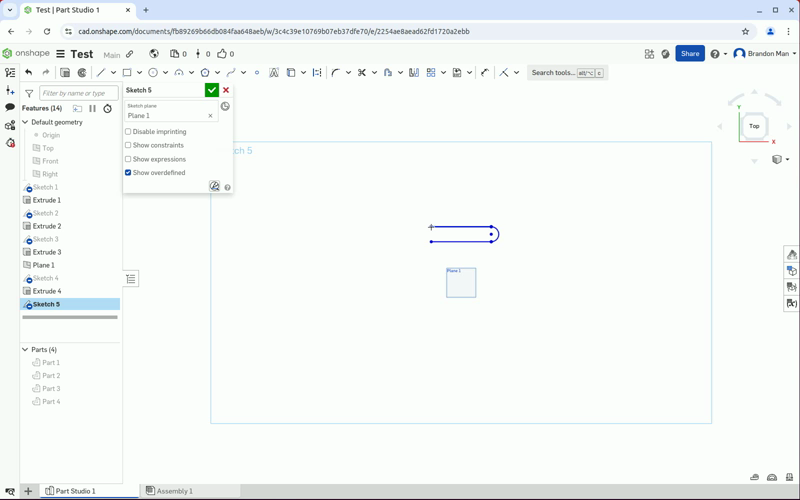
mouse_move(431, 226)
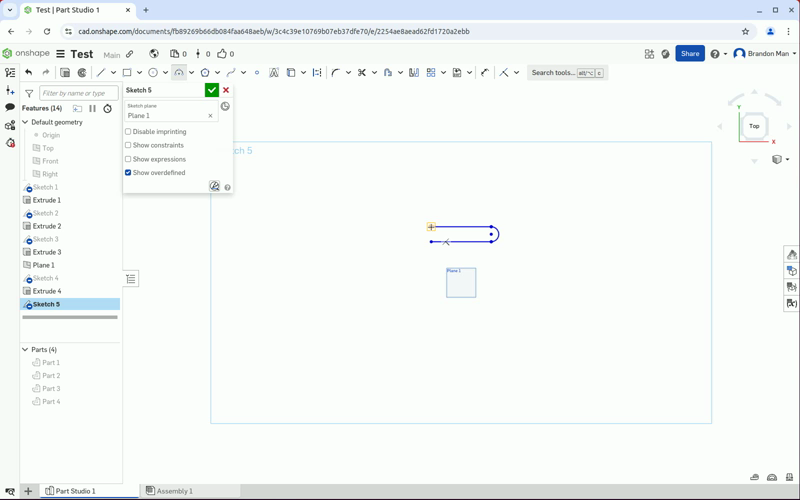
click(431, 226)
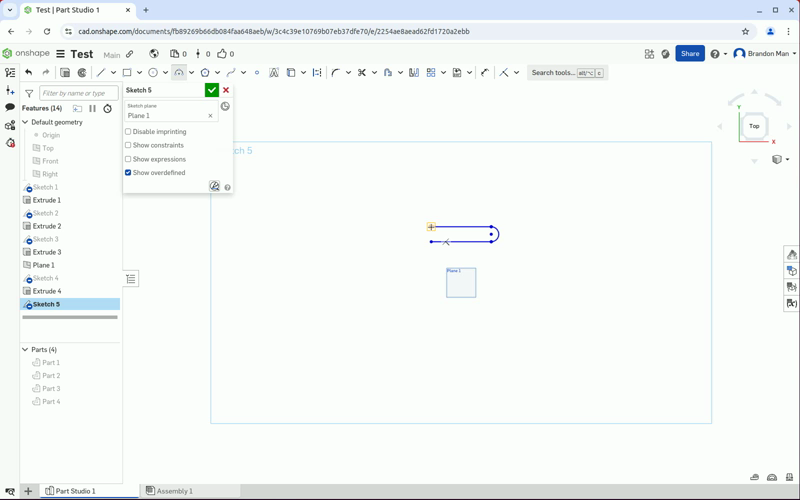
mouse_move(431, 241)
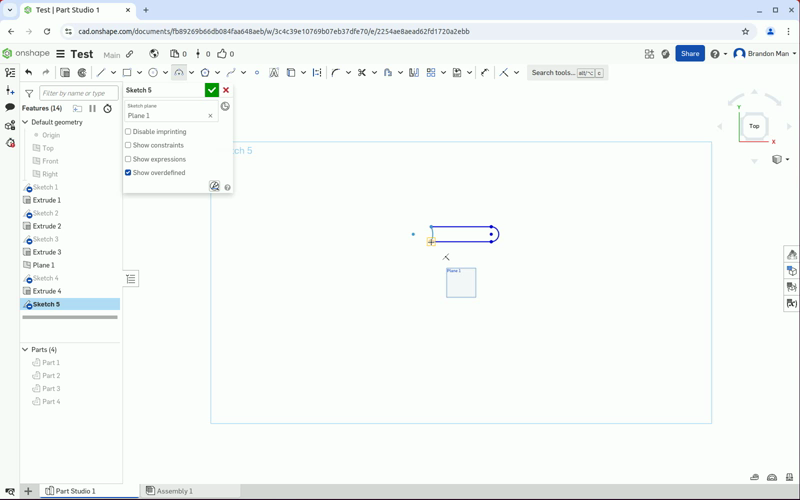
click(431, 241)
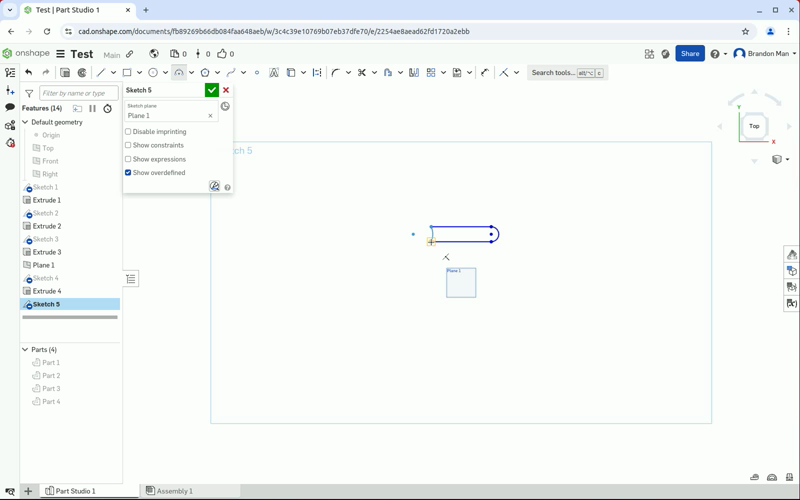
key_down(shift)
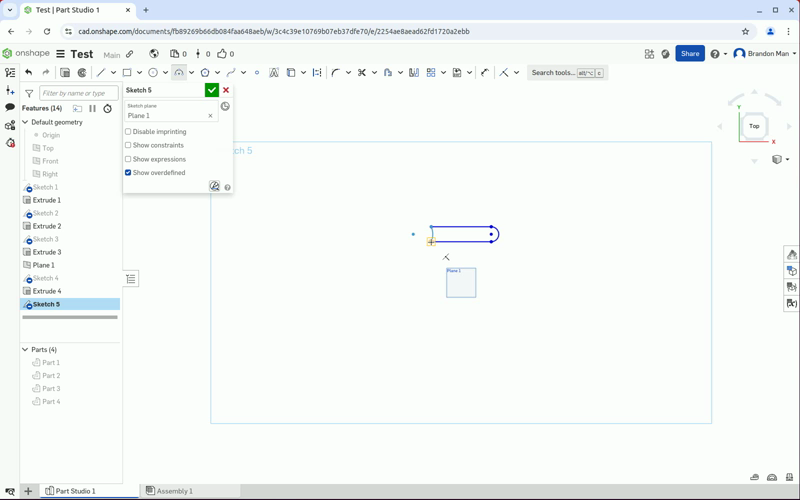
mouse_move(423, 234)
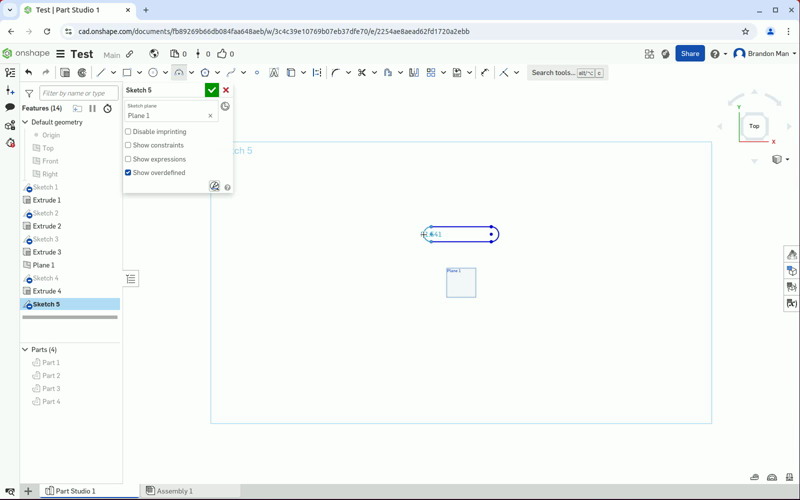
click(423, 234)
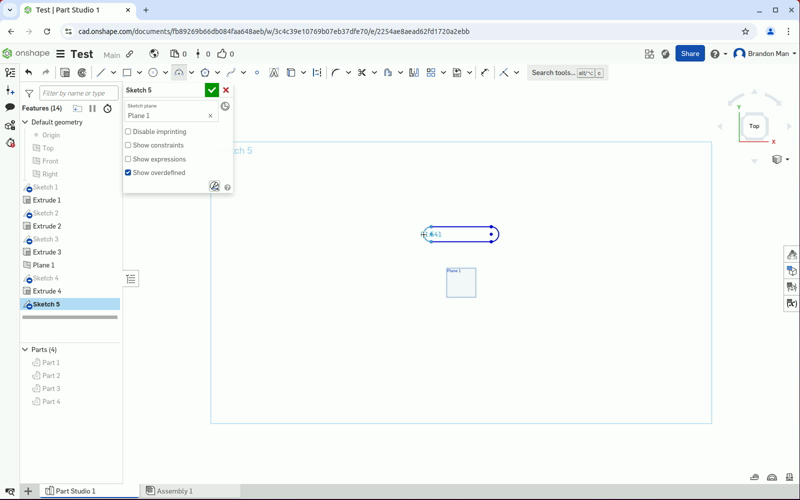
key_up(shift)
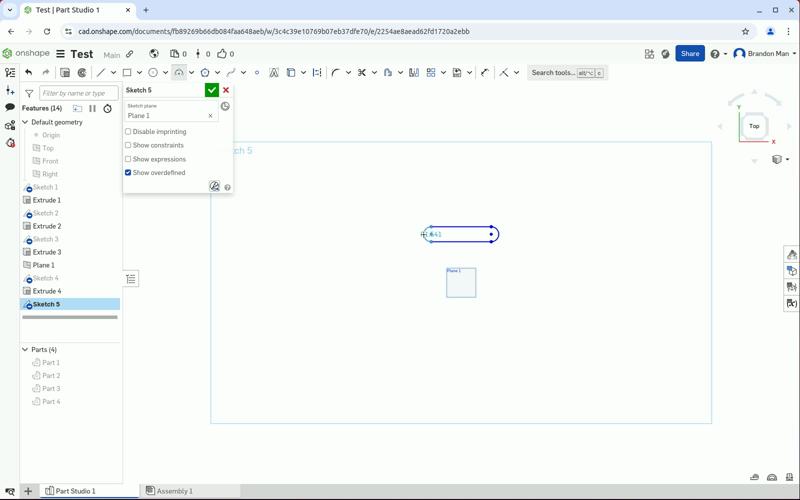
key(esc)
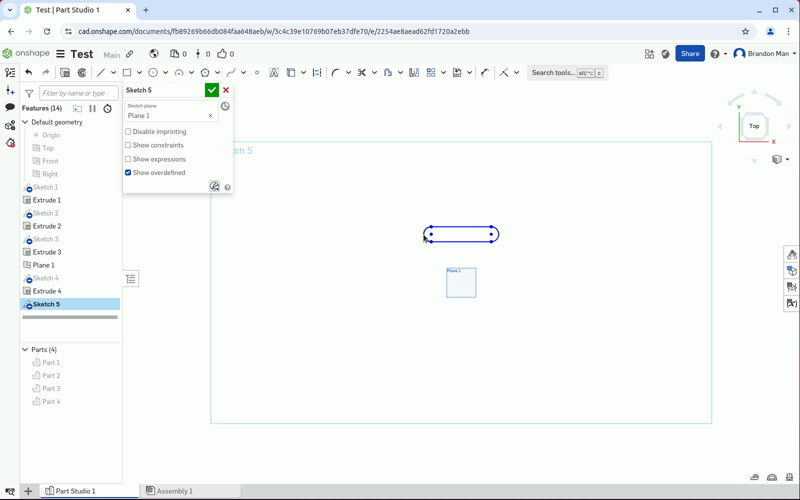
mouse_move(455, 234)
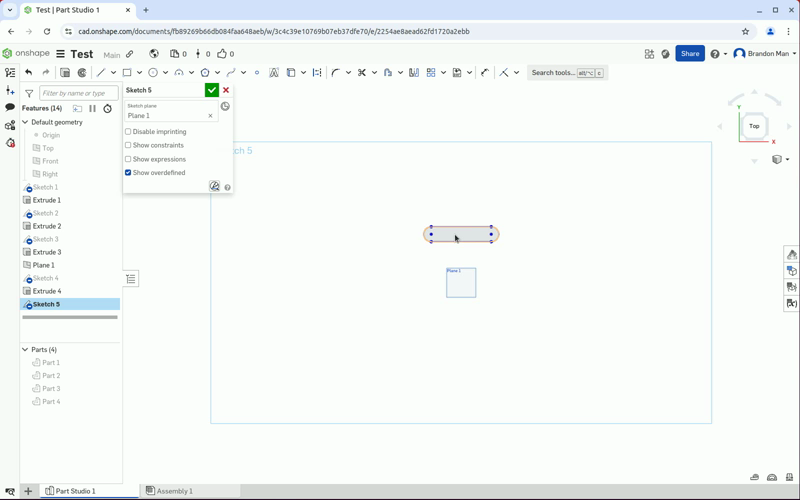
scroll(6)
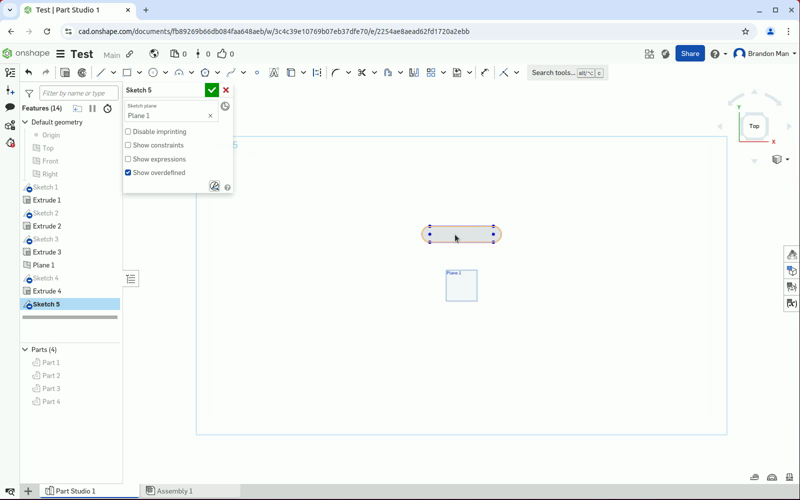
scroll(6)
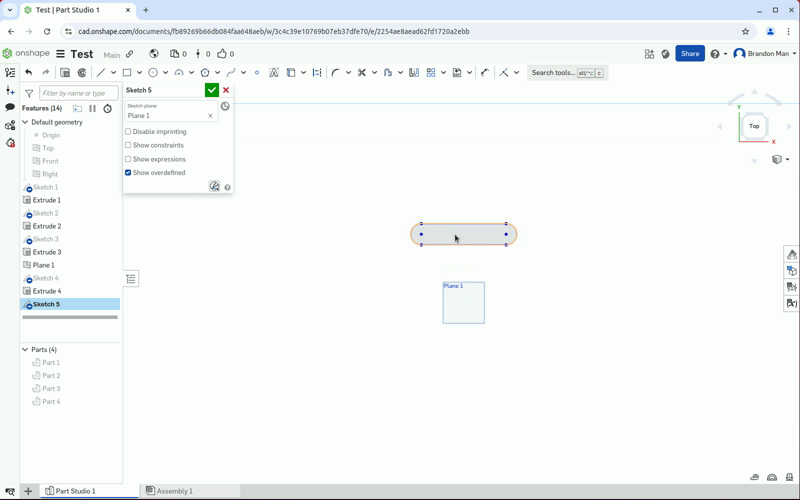
scroll(6)
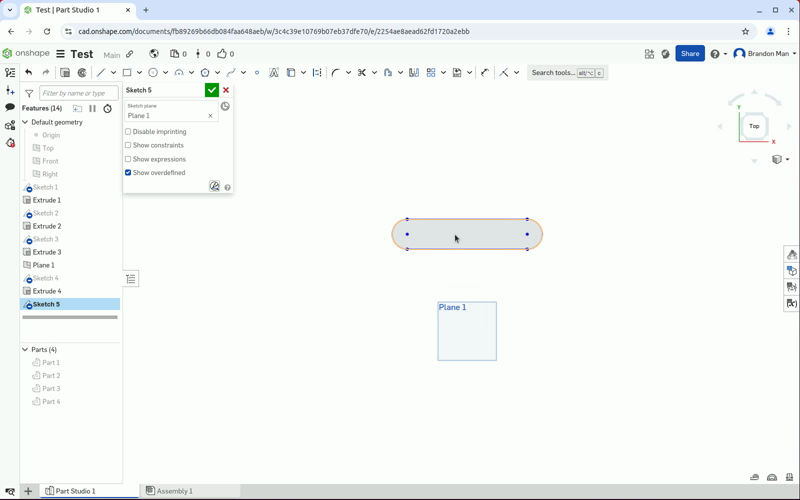
scroll(6)
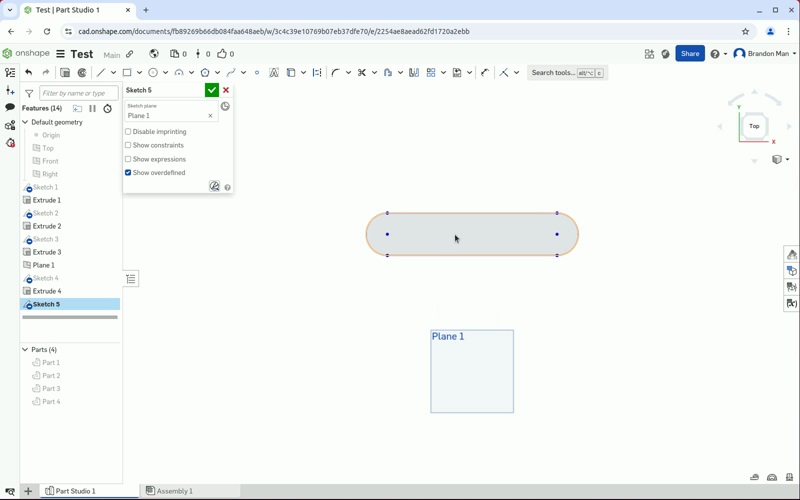
scroll(6)
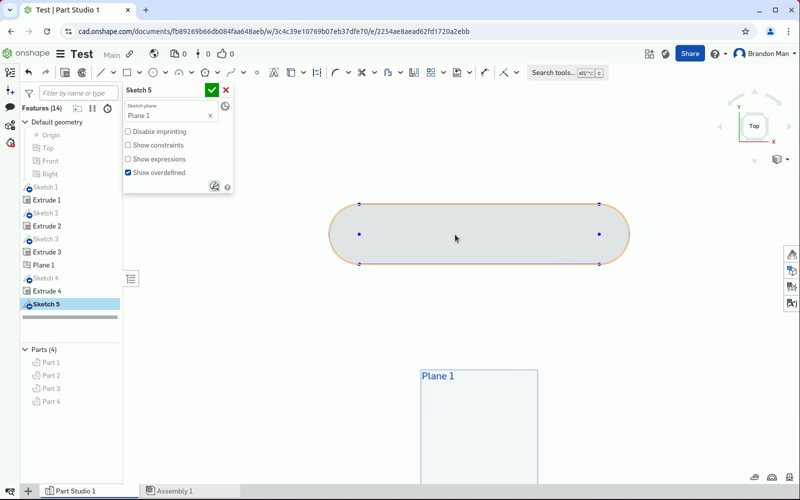
scroll(6)
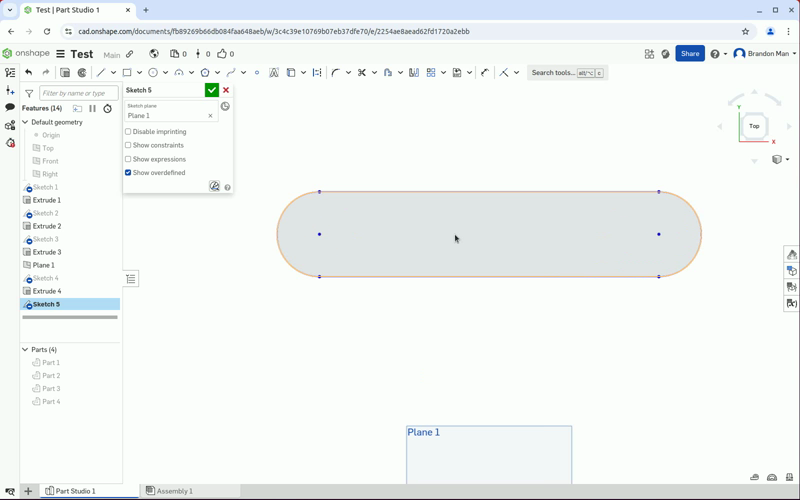
scroll(6)
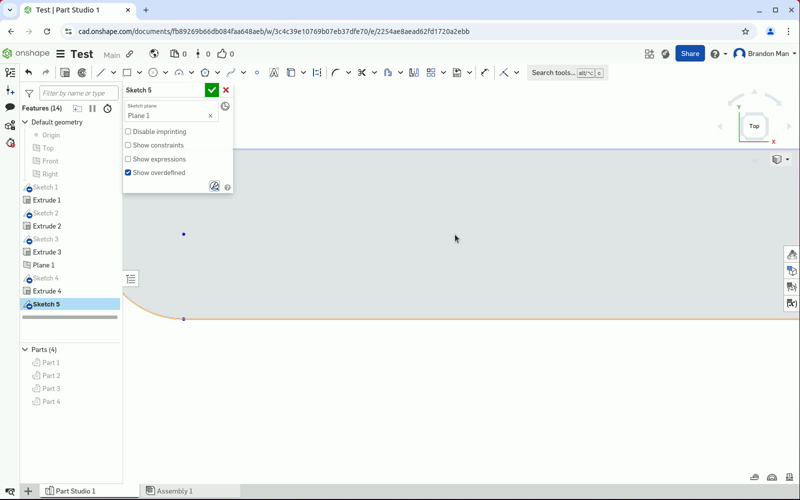
click(455, 234)
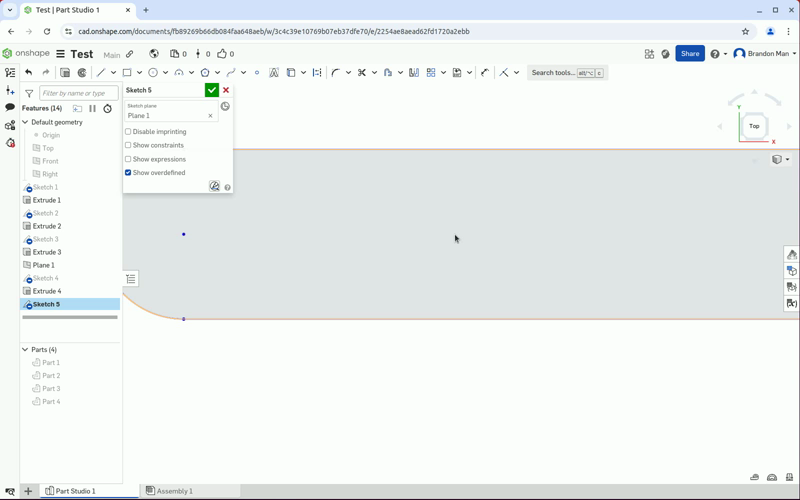
scroll(-6)
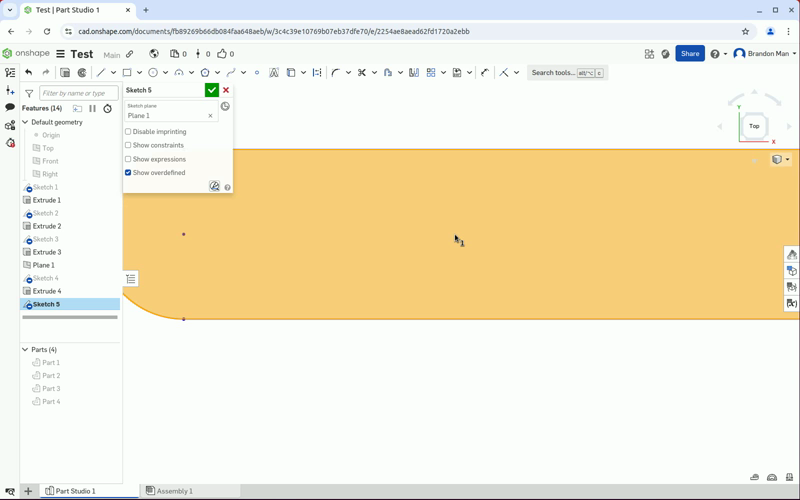
scroll(-6)
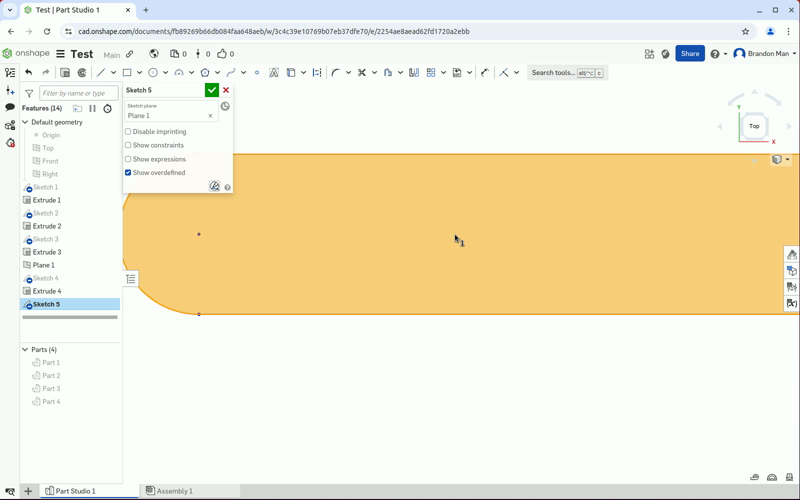
scroll(-6)
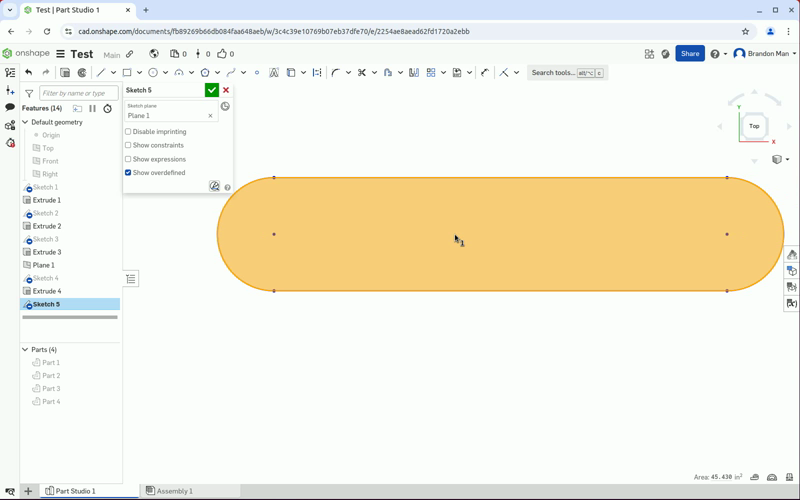
scroll(-6)
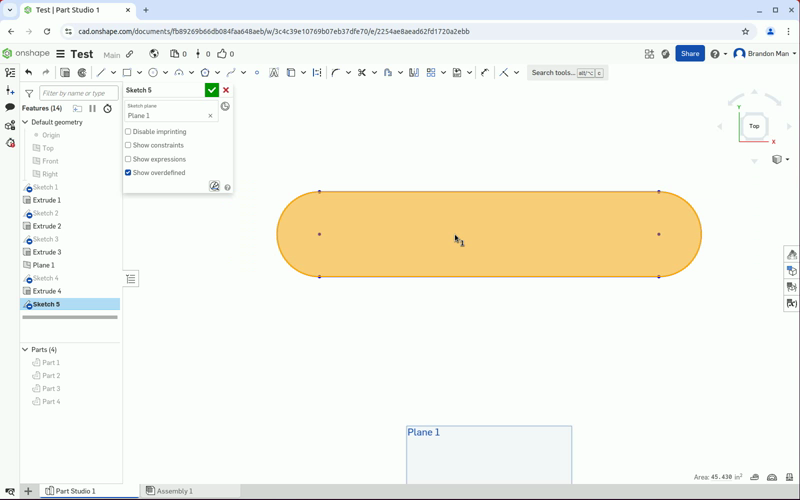
scroll(-6)
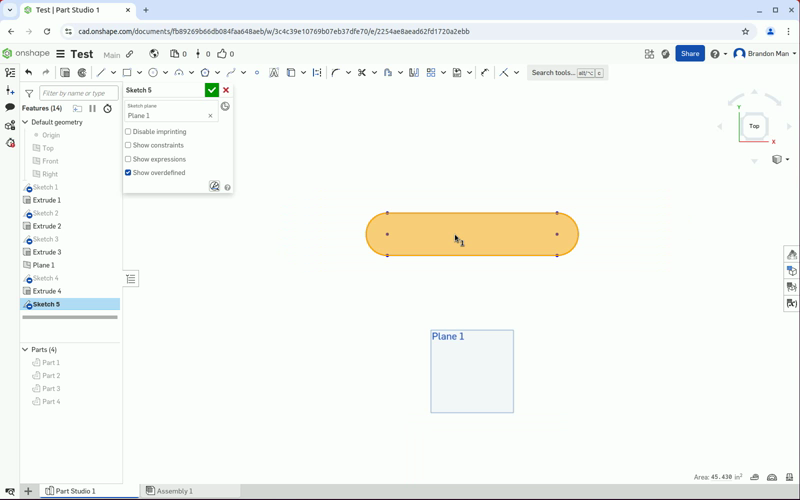
scroll(-6)
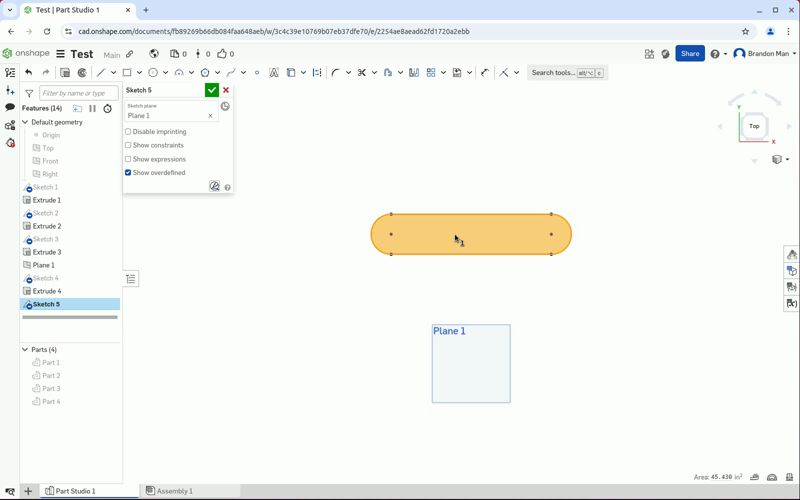
scroll(-6)
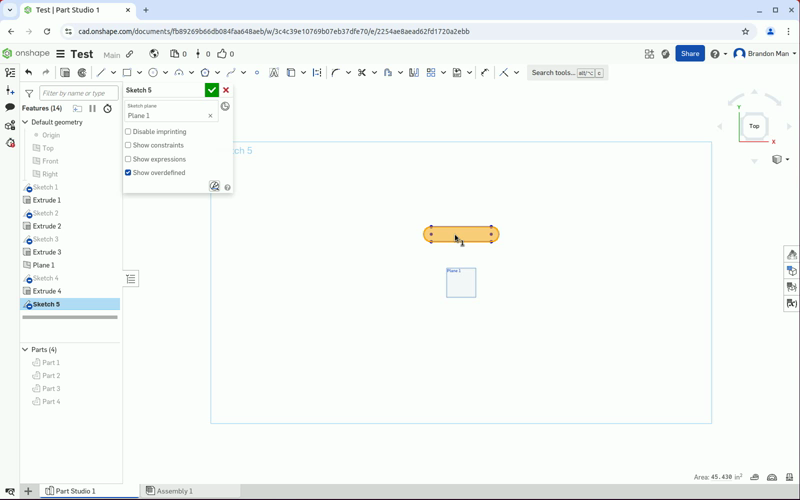
mouse_move(73, 352)
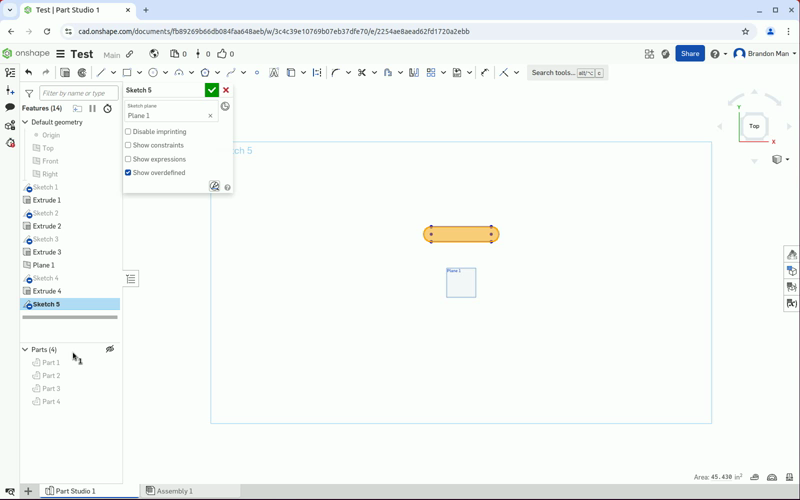
key(shift+y)
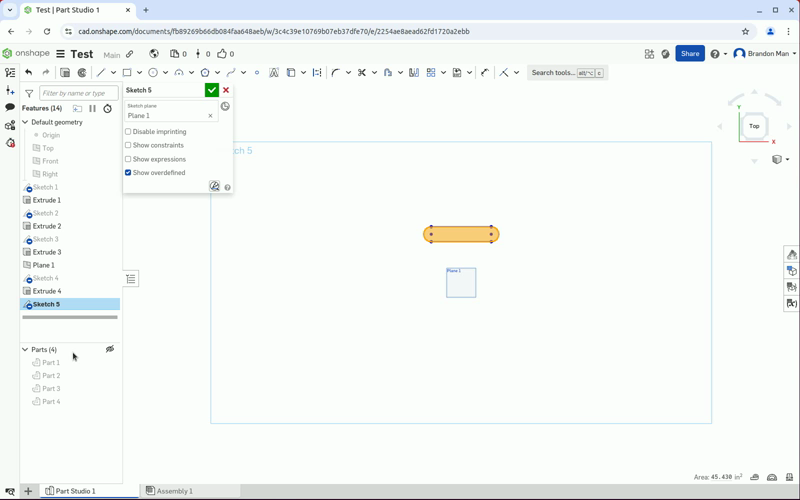
key(shift+e)
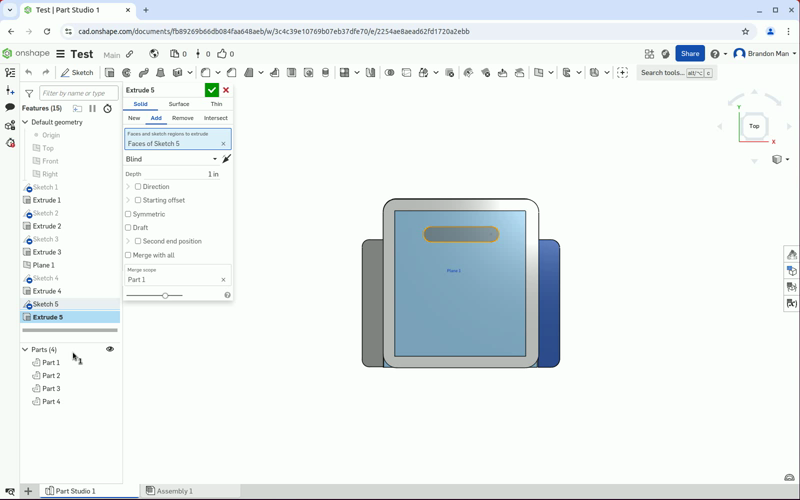
mouse_move(143, 106)
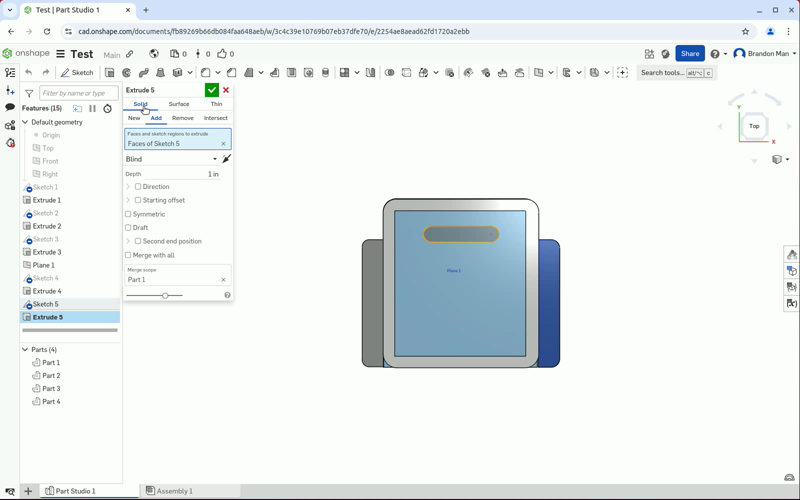
click(143, 106)
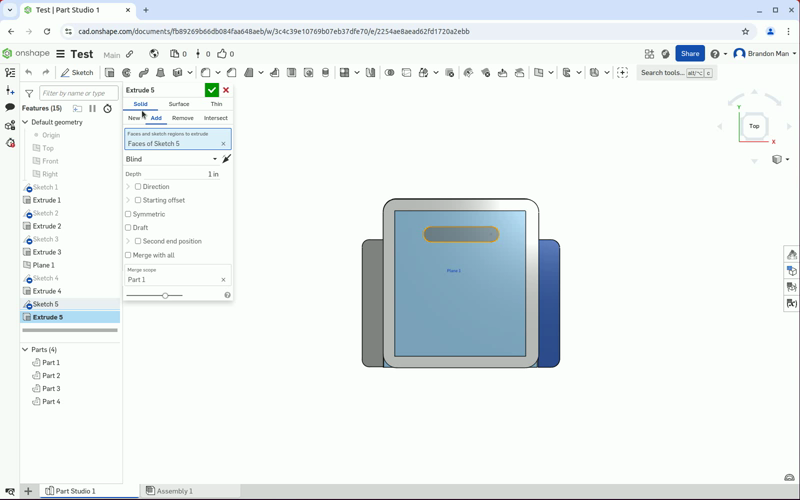
mouse_move(137, 120)
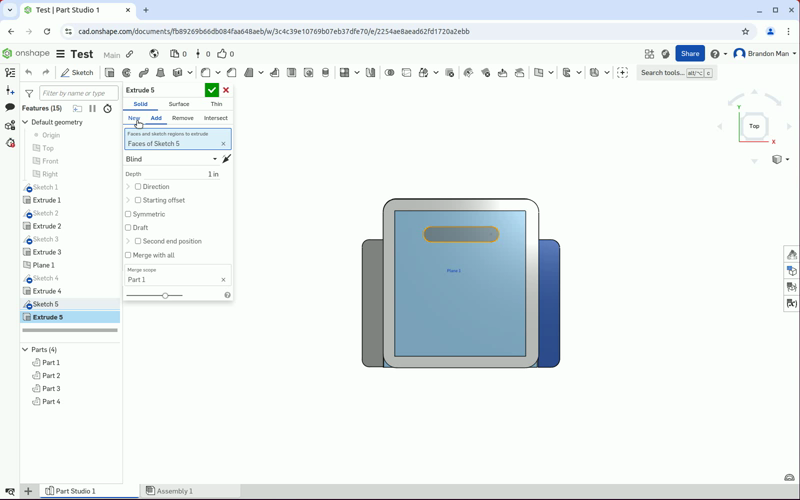
click(137, 120)
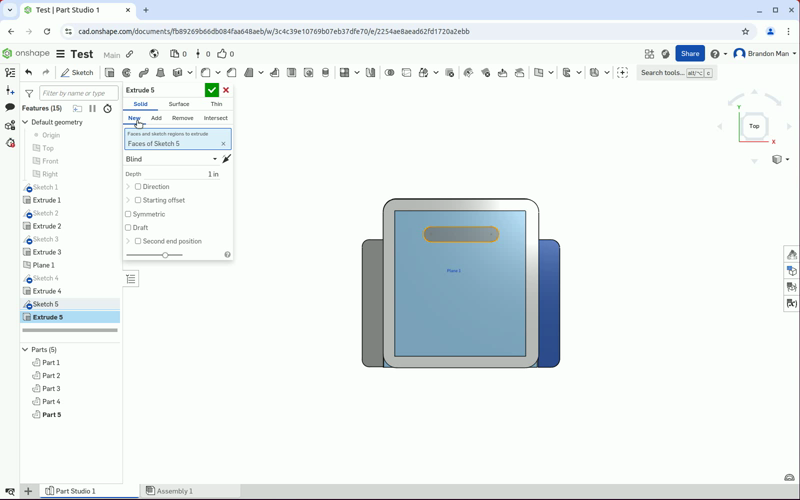
key(tab, 4)
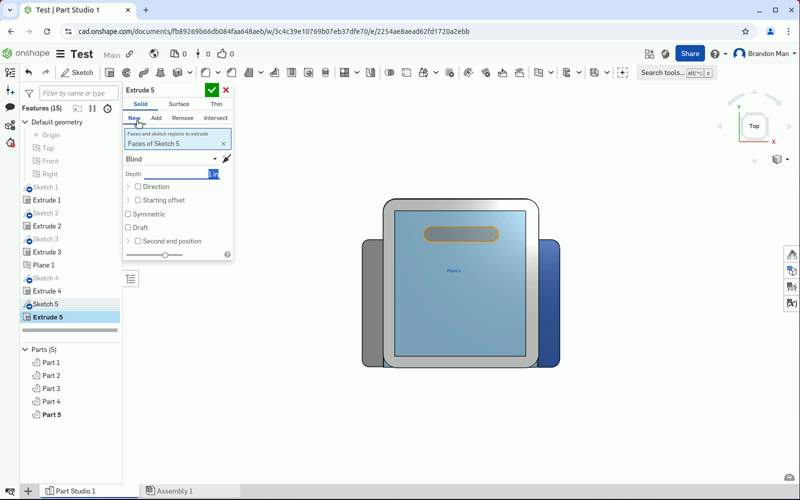
text(11.554)
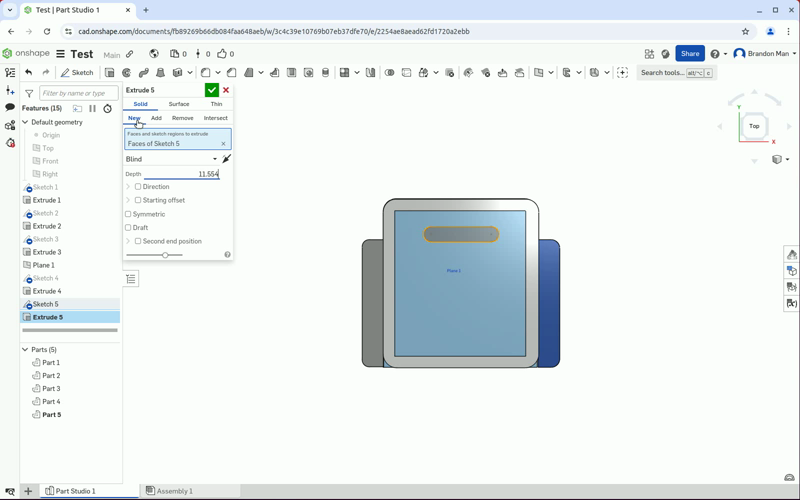
key(enter)
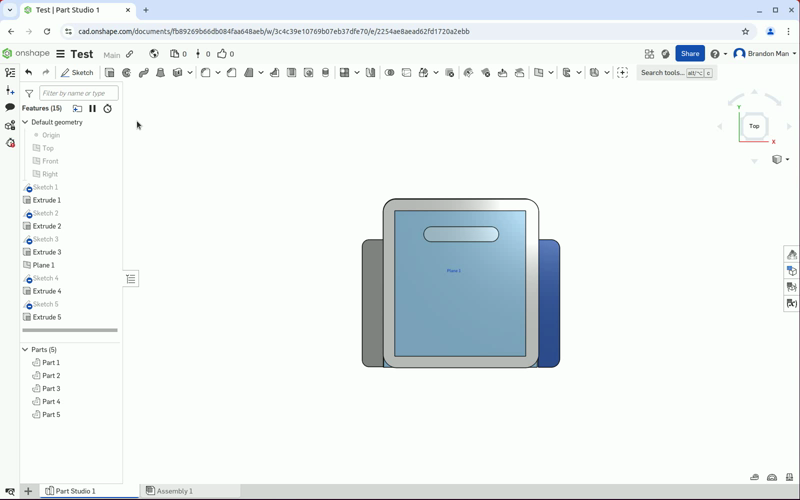
key(shift+h)
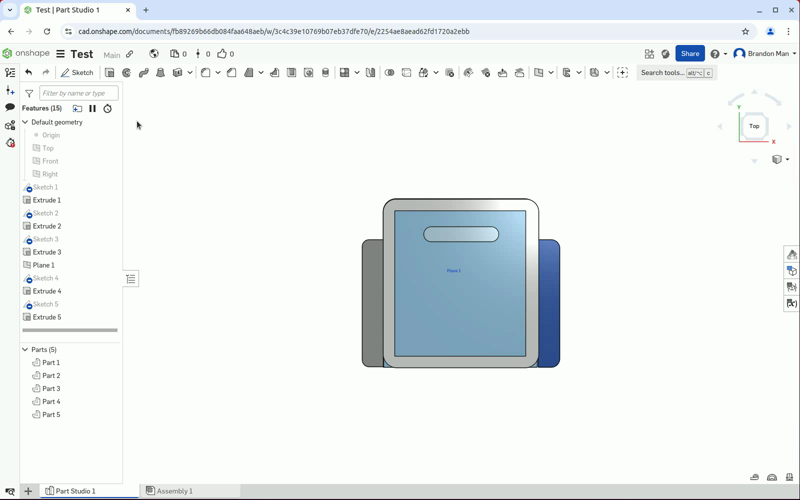
key(shift+h)
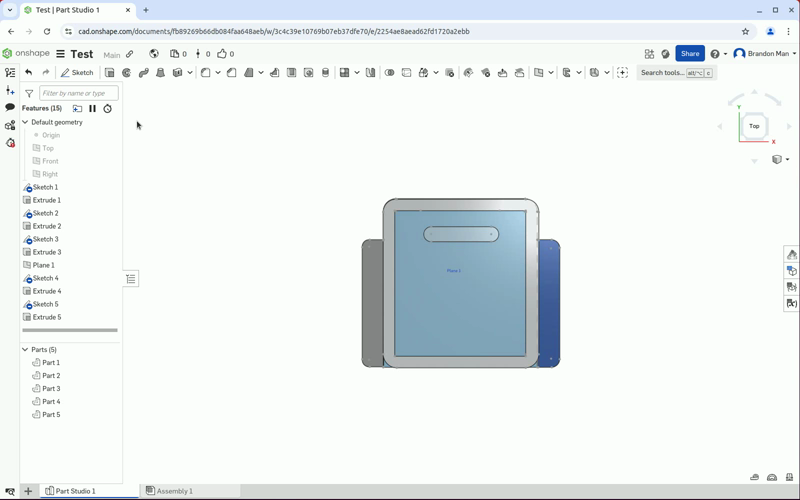
key(shift+7)
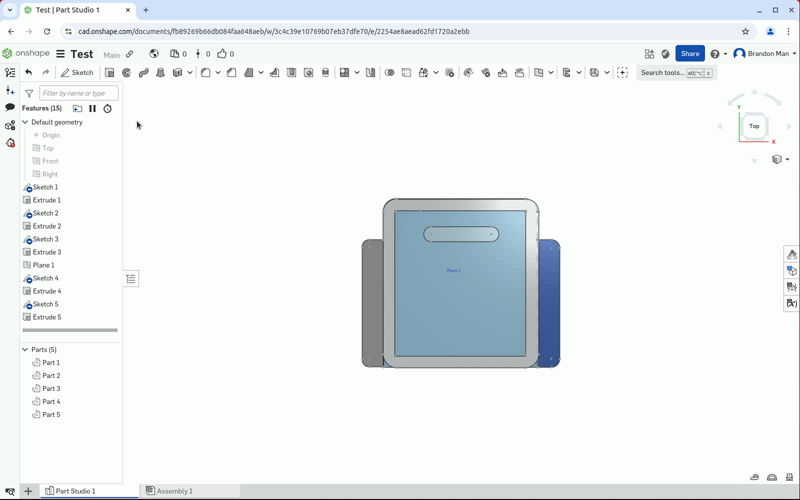
key(up, 3)
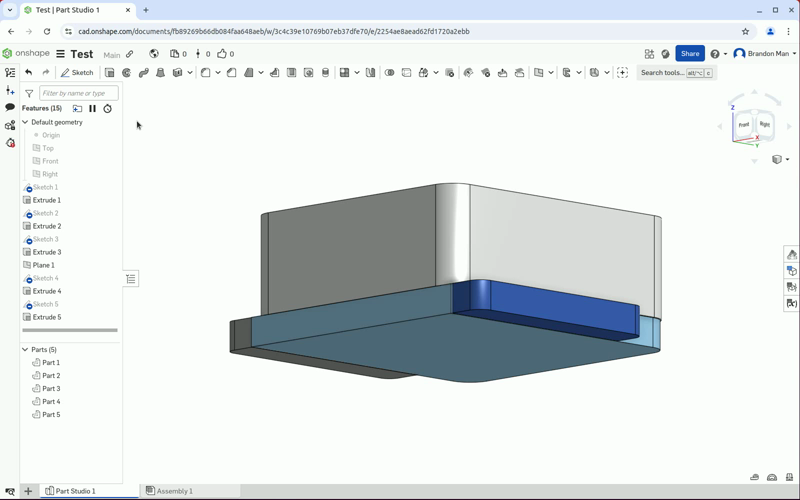
key(left, 3)
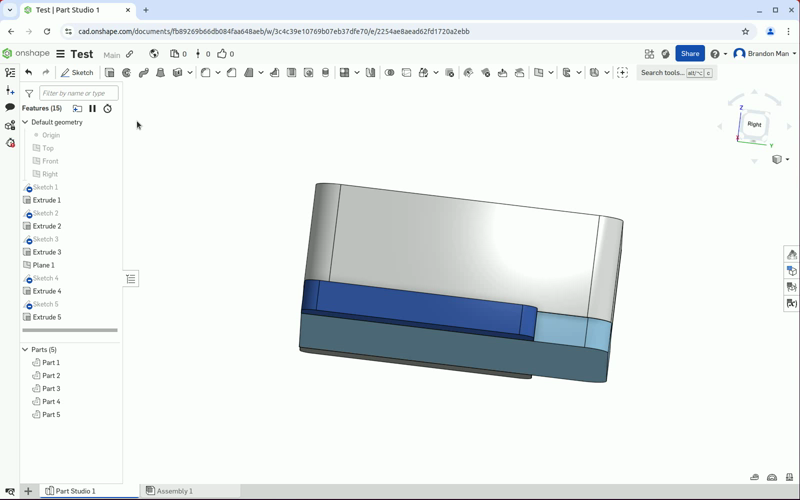
key(right, 3)
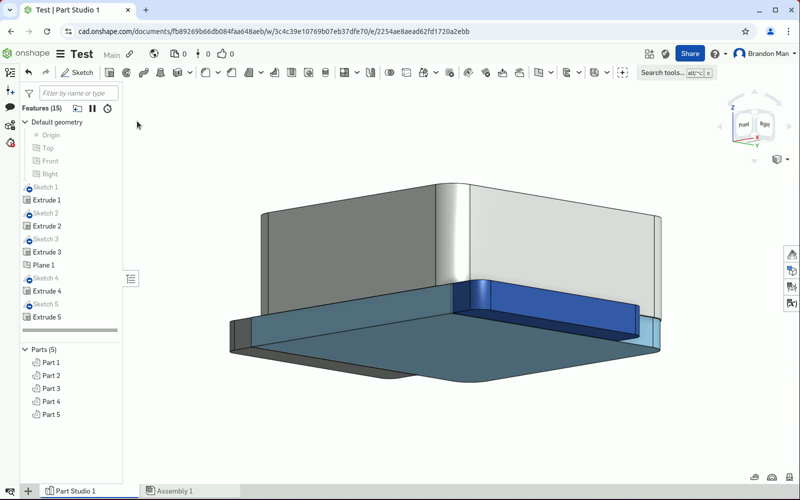
key(down, 3)
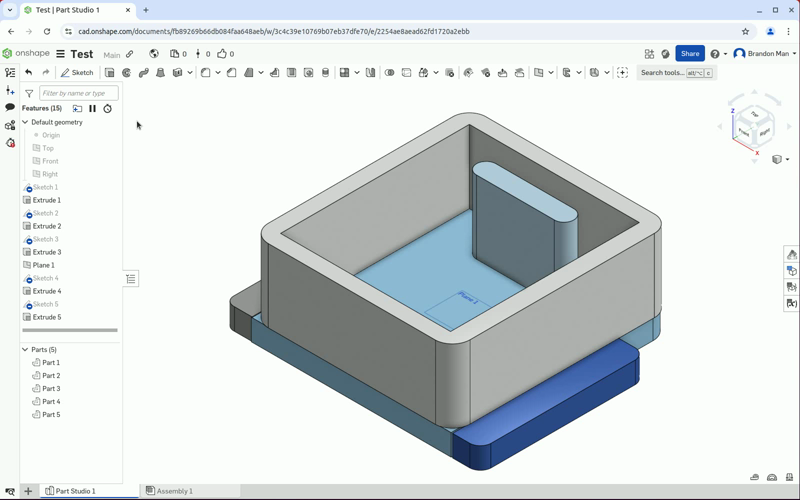
mouse_move(73, 189)
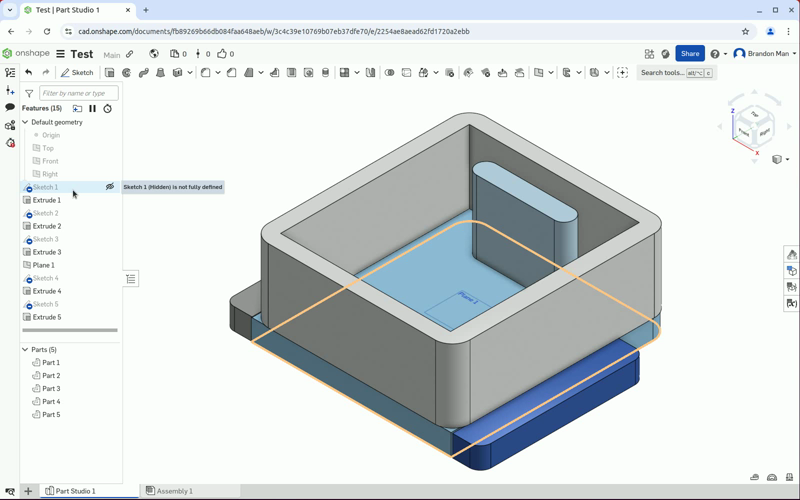
click(73, 189)